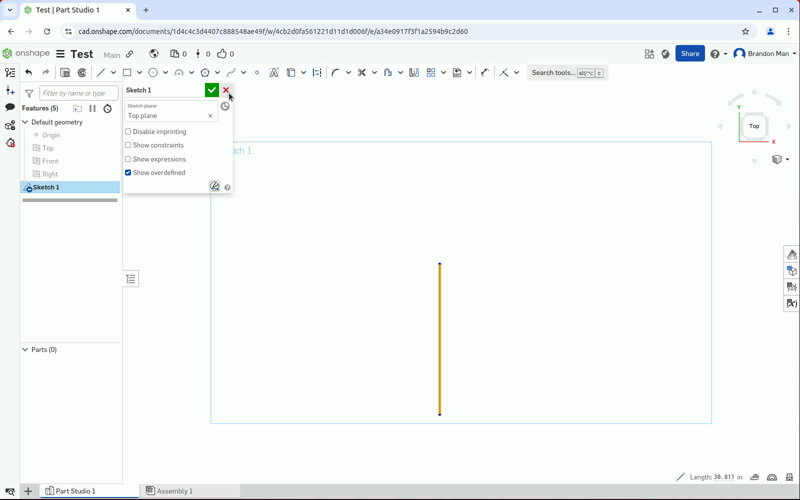
key(shift+h)
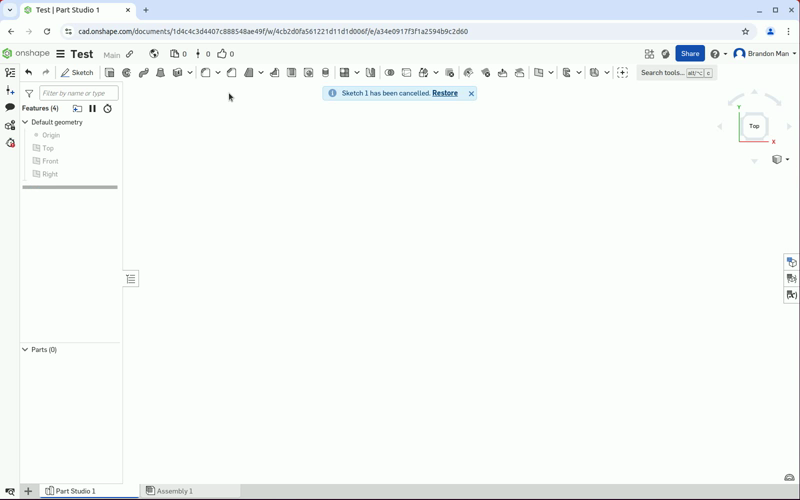
mouse_move(73, 352)
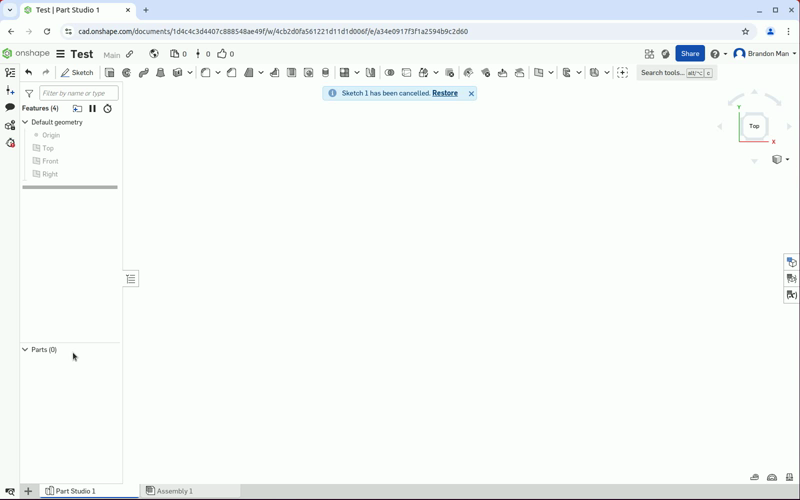
key(y)
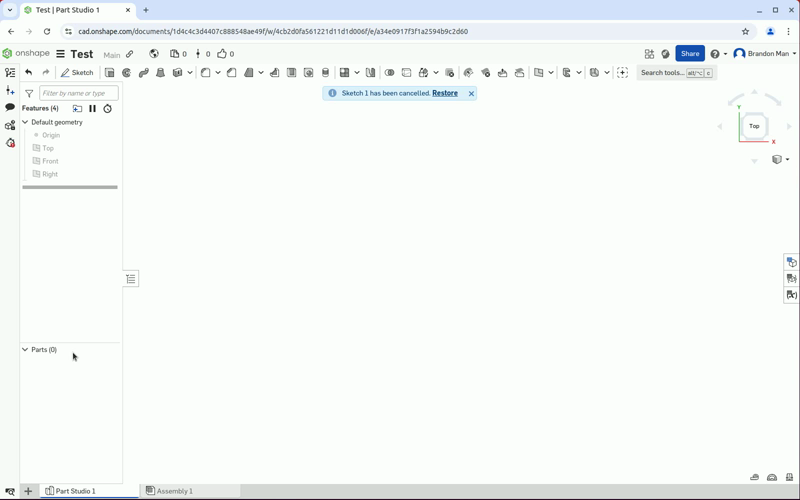
key(shift+p)
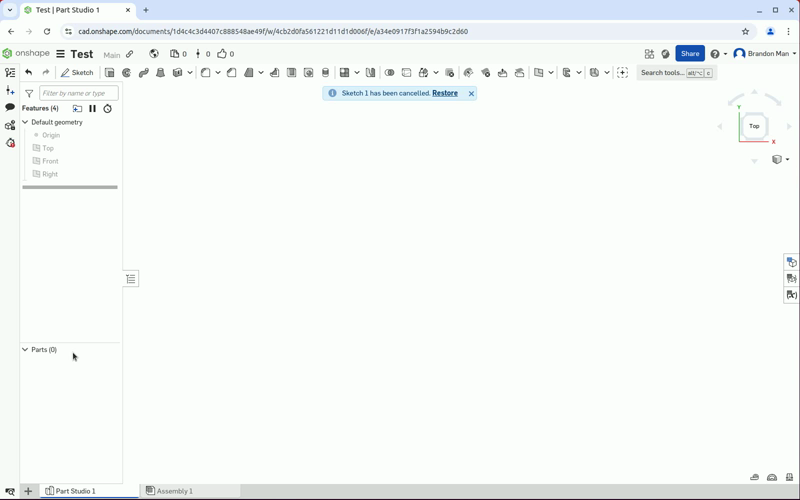
key(space)
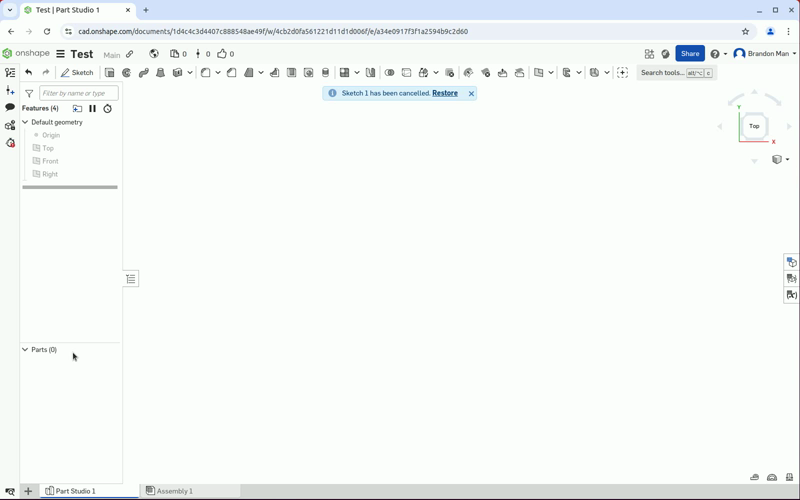
key_down(shift)
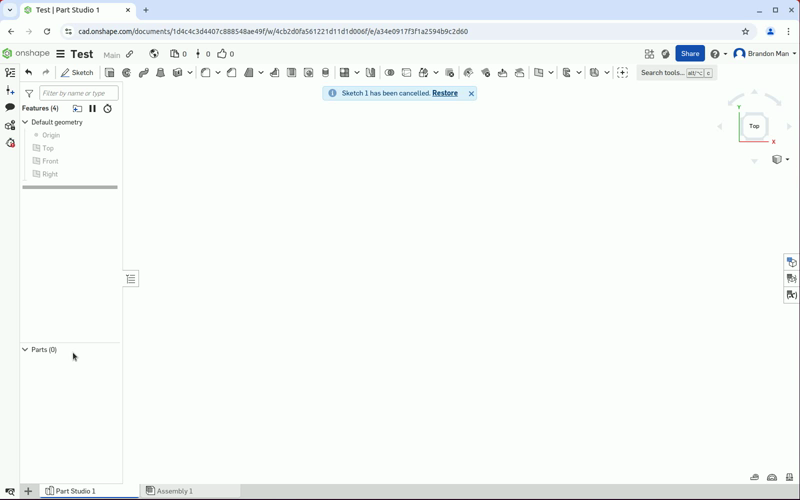
key(up)
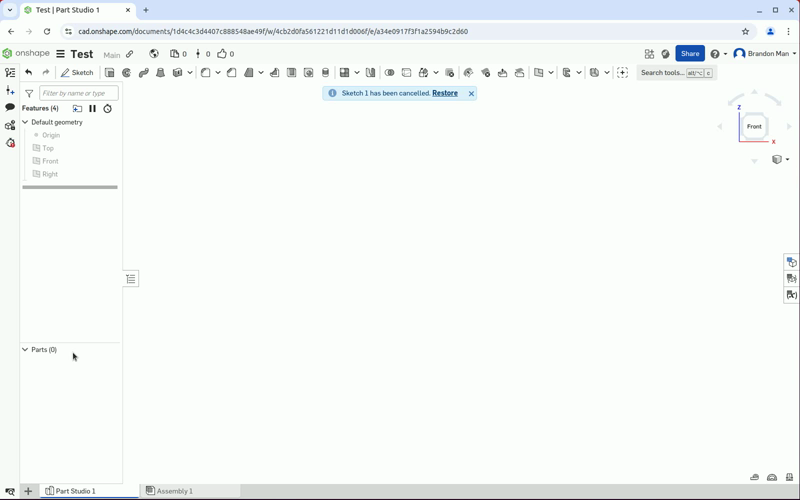
key_up(shift)
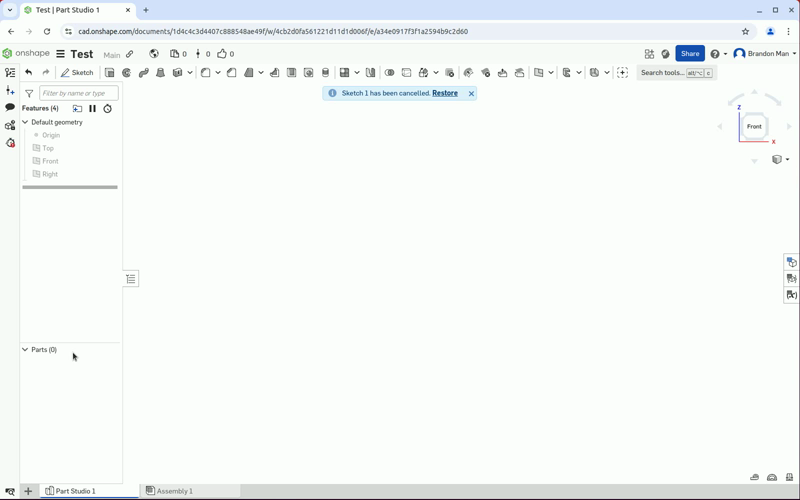
mouse_move(73, 352)
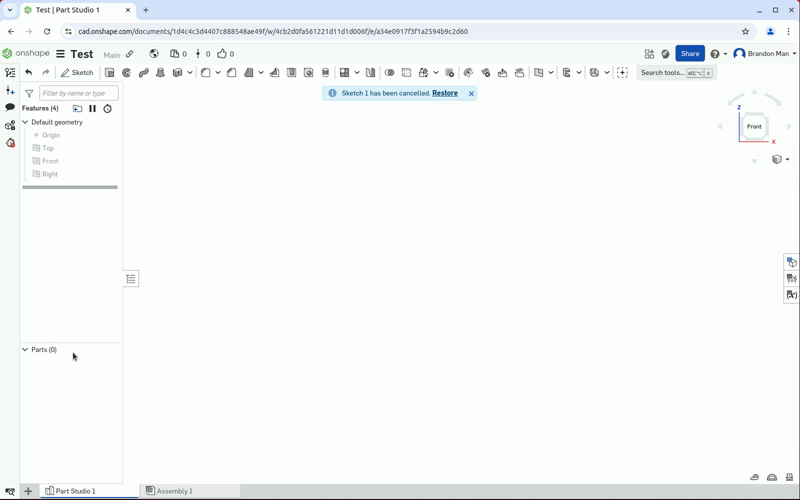
key(shift+y)
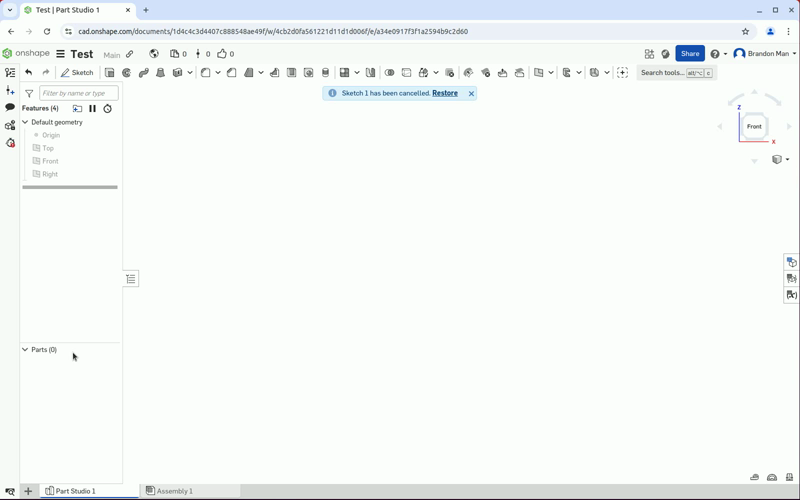
key(shift+s)
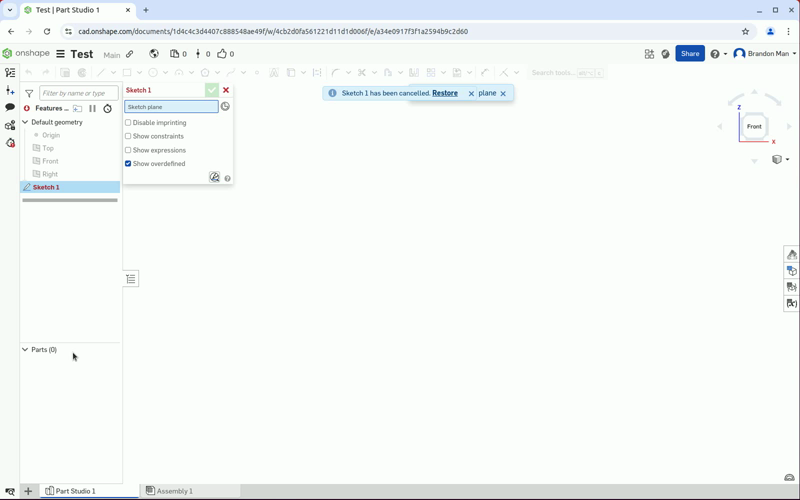
mouse_move(73, 163)
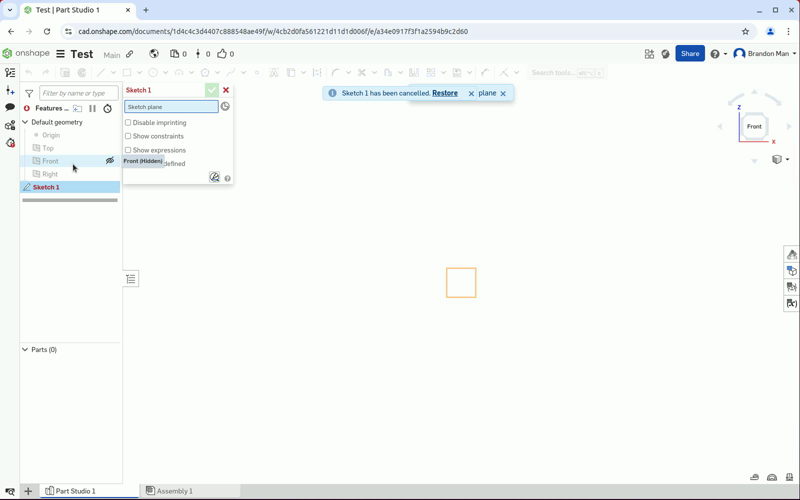
click(73, 163)
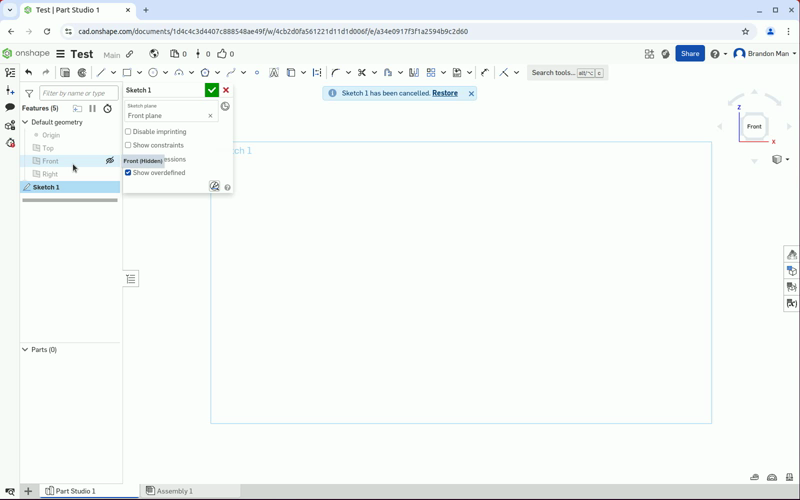
mouse_move(73, 352)
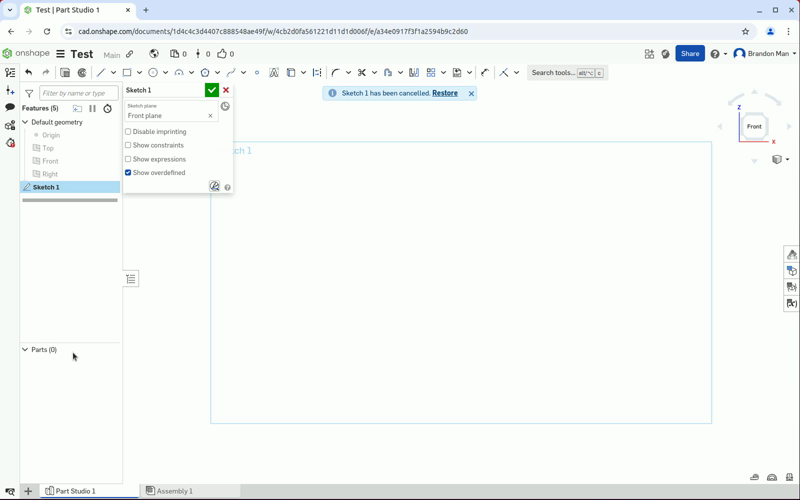
key(y)
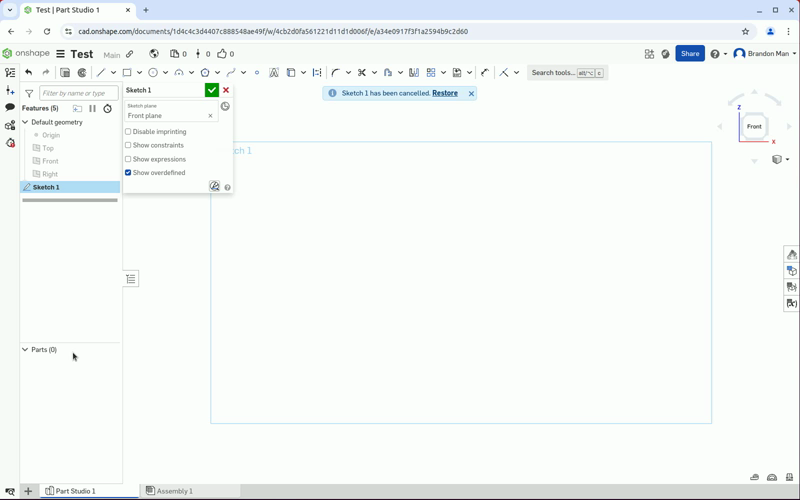
key(l)
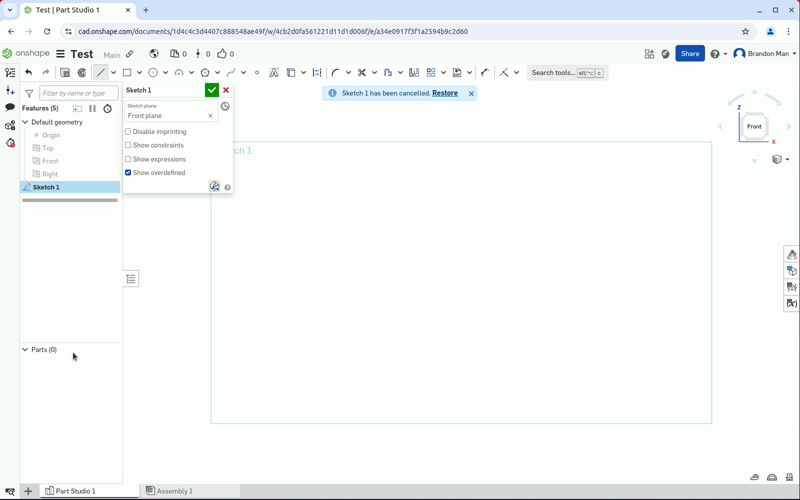
key_down(shift)
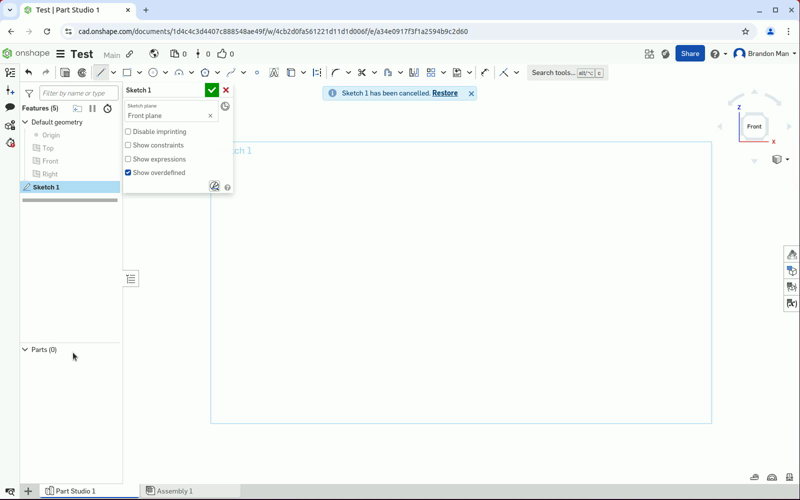
mouse_move(436, 288)
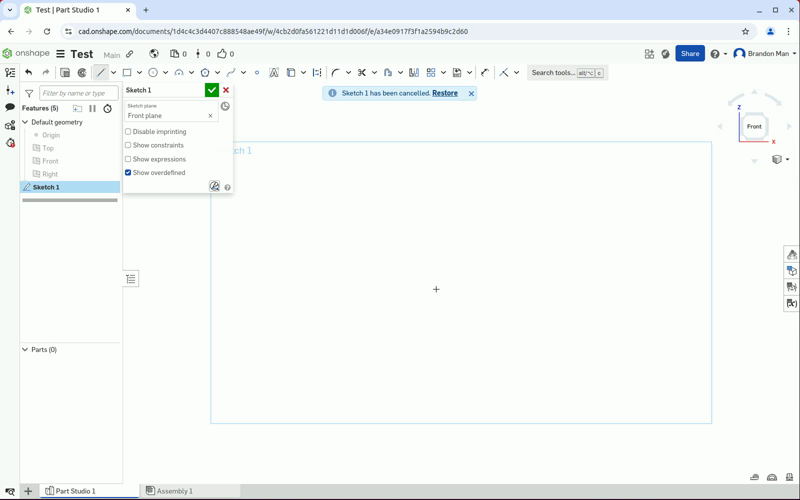
click(436, 288)
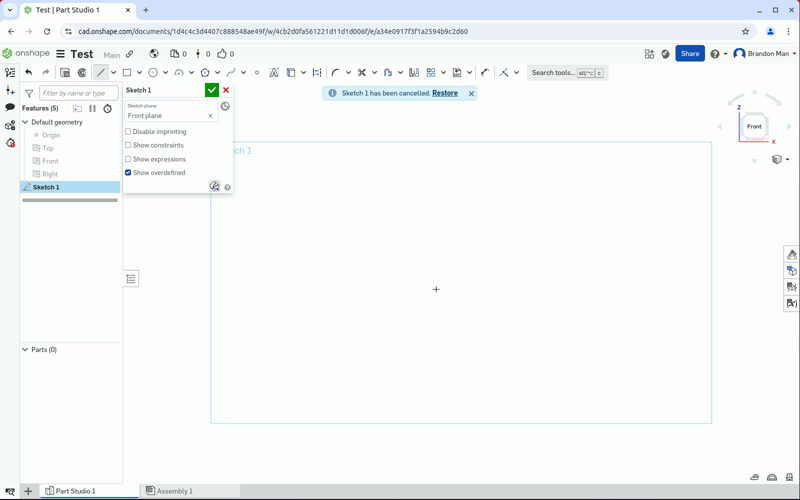
key_up(shift)
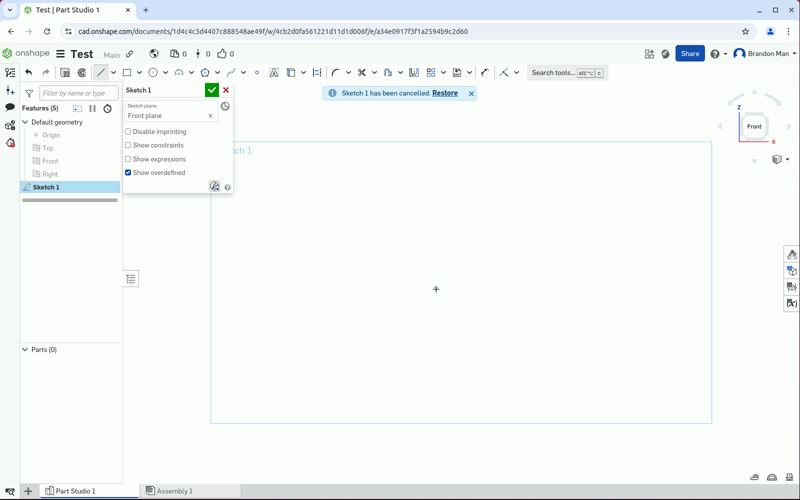
key_down(shift)
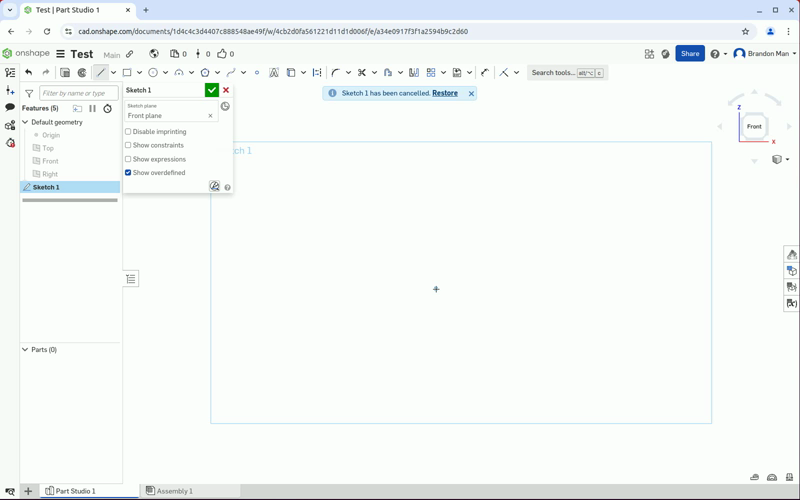
mouse_move(466, 288)
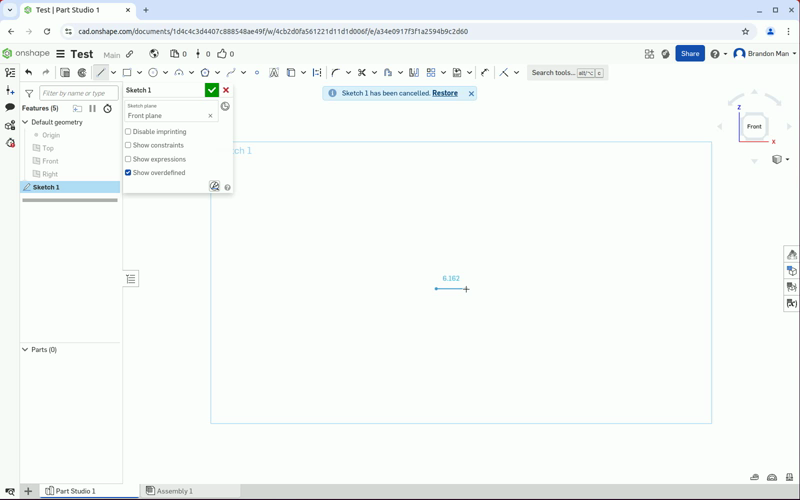
mouse_move(442, 288)
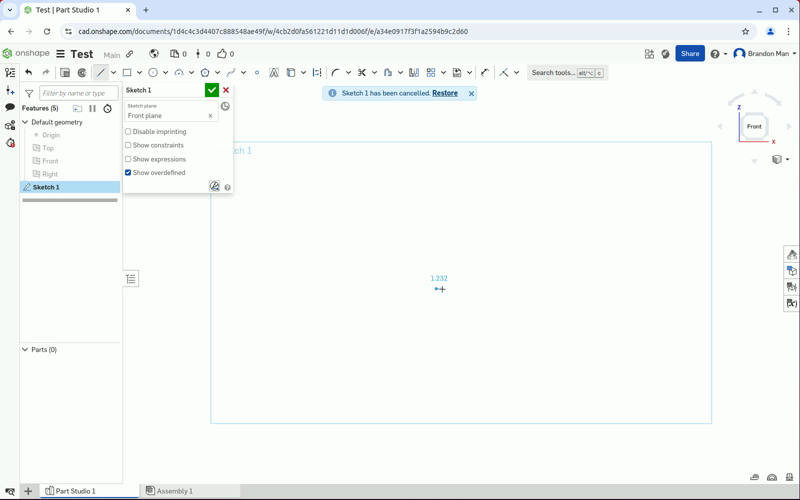
scroll(6)
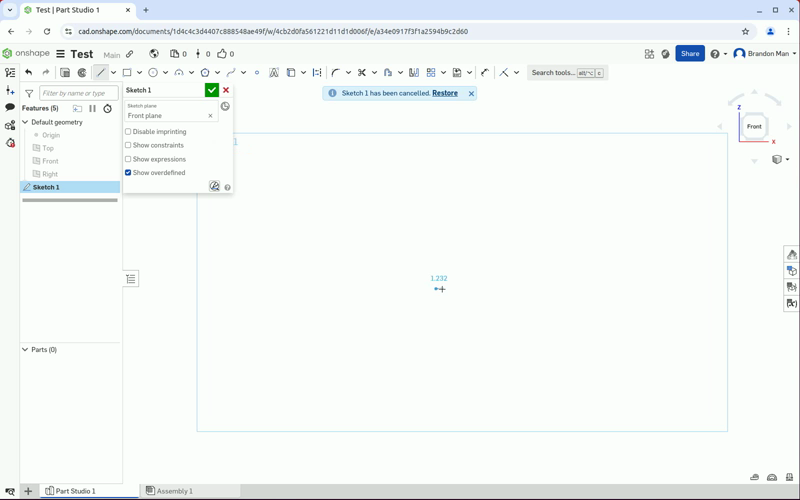
scroll(6)
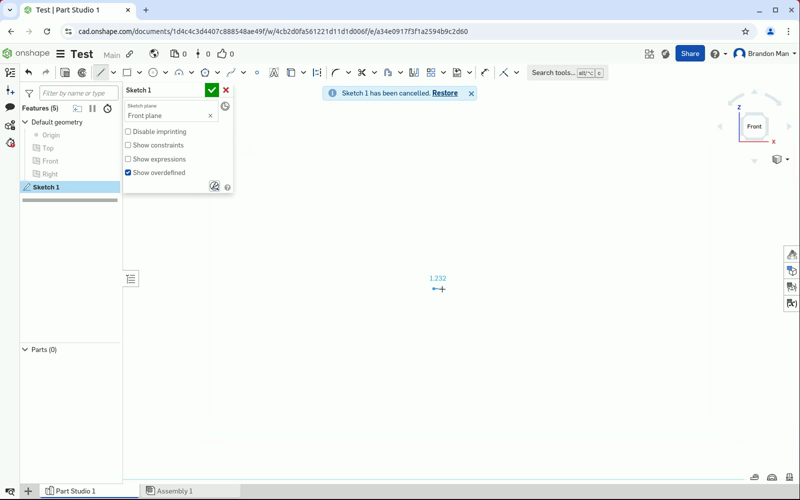
scroll(6)
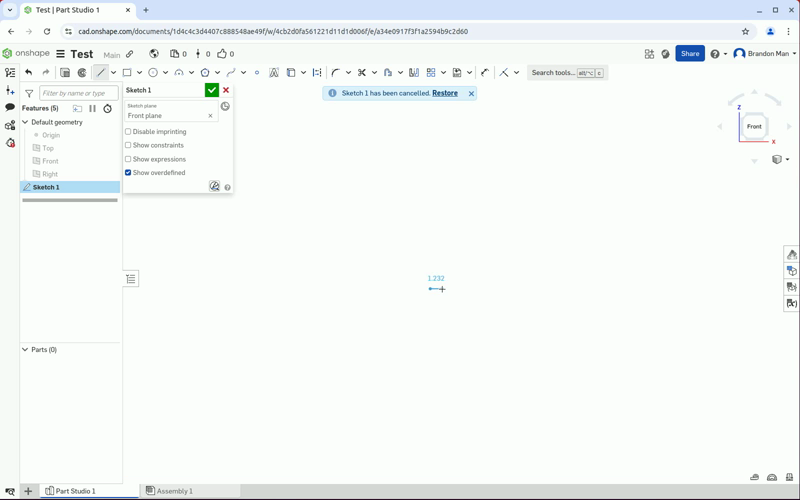
scroll(6)
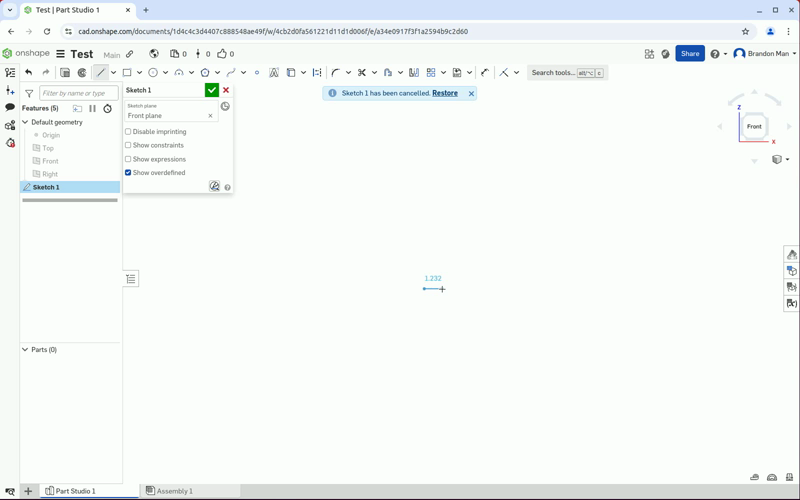
scroll(6)
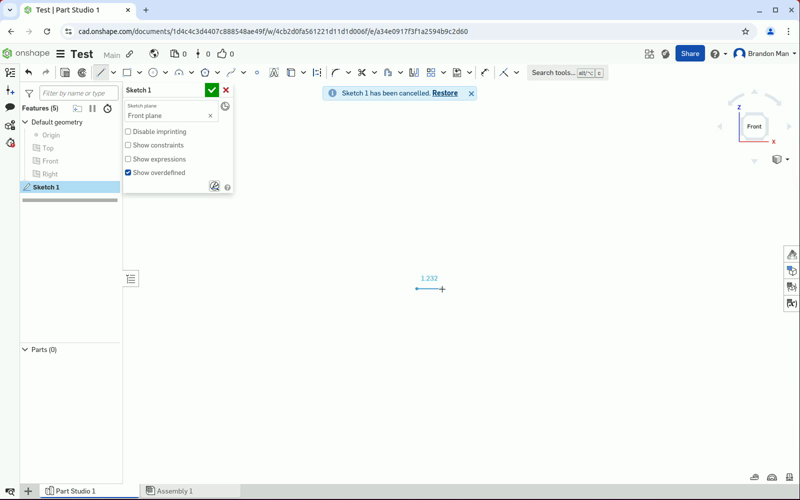
scroll(6)
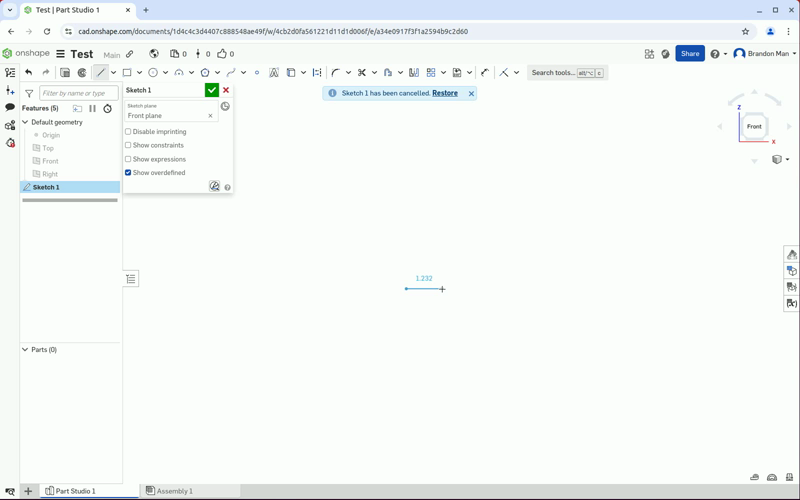
scroll(6)
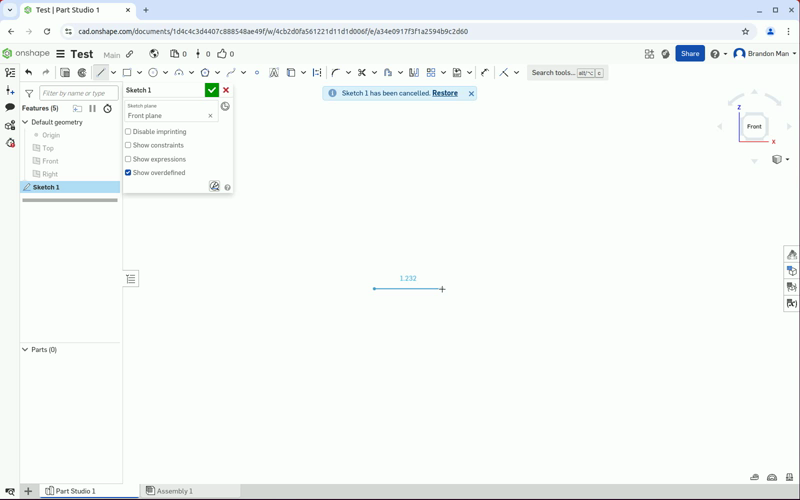
click(442, 288)
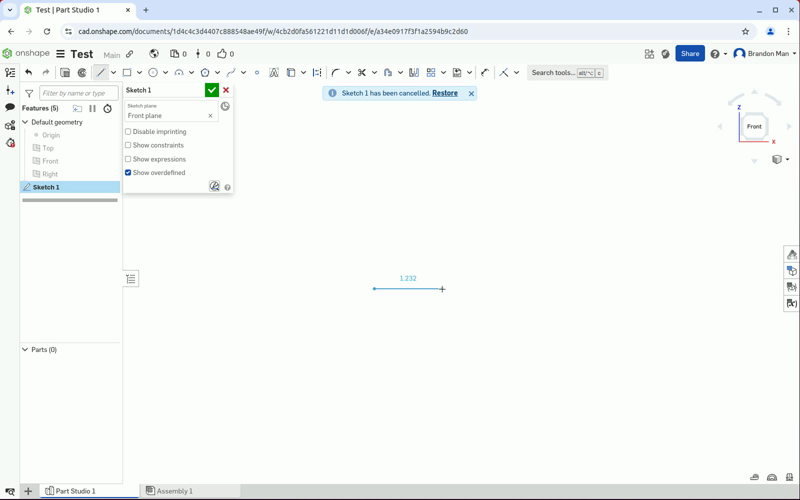
scroll(-6)
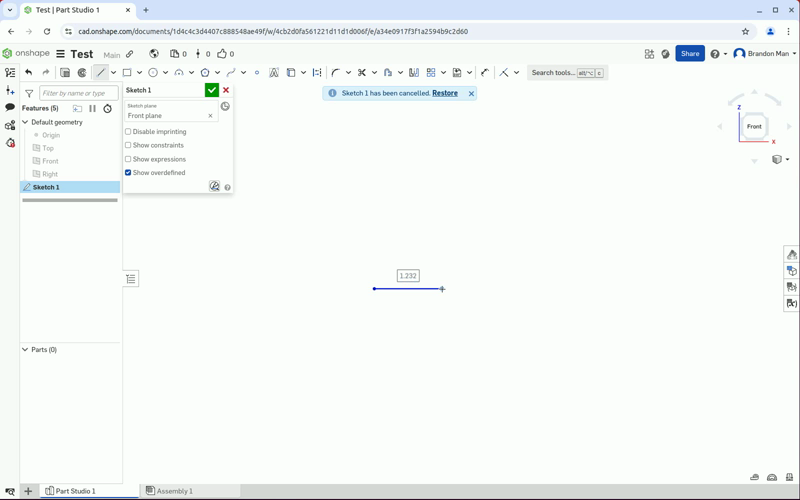
scroll(-6)
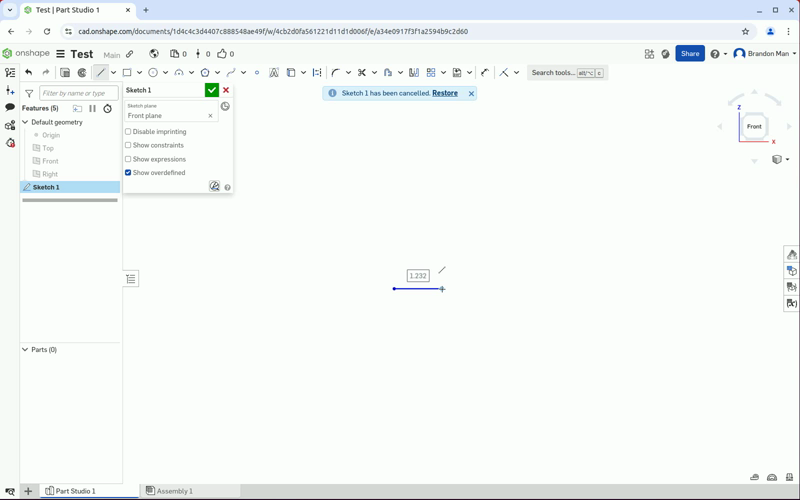
scroll(-6)
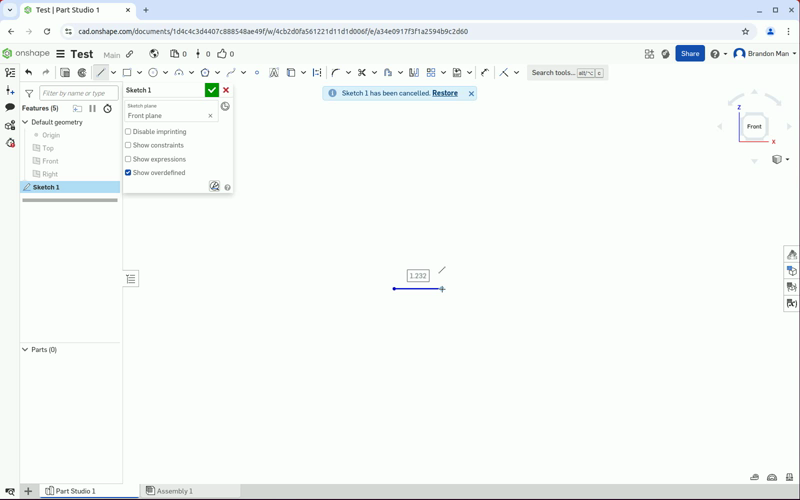
scroll(-6)
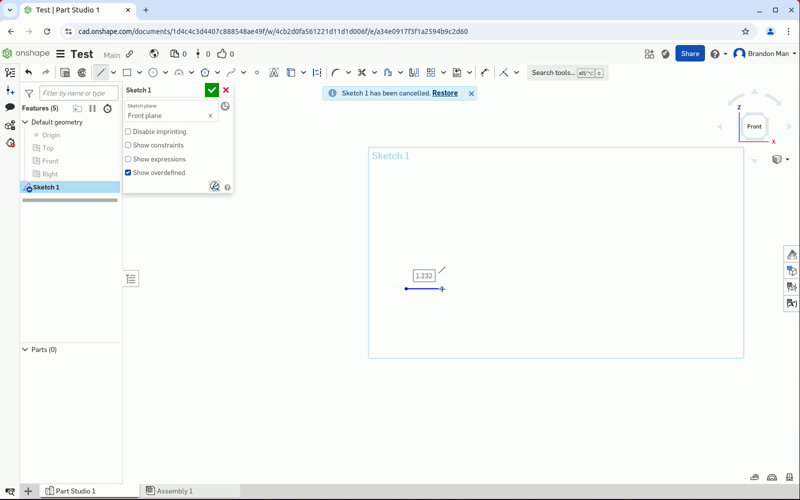
scroll(-6)
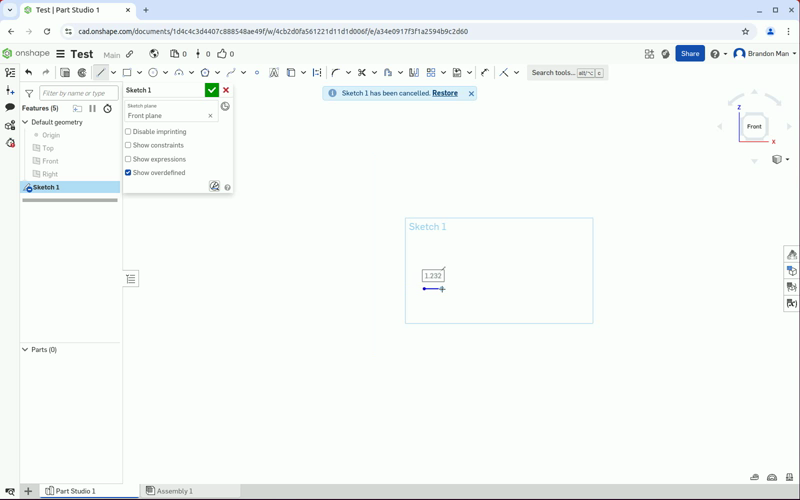
scroll(-6)
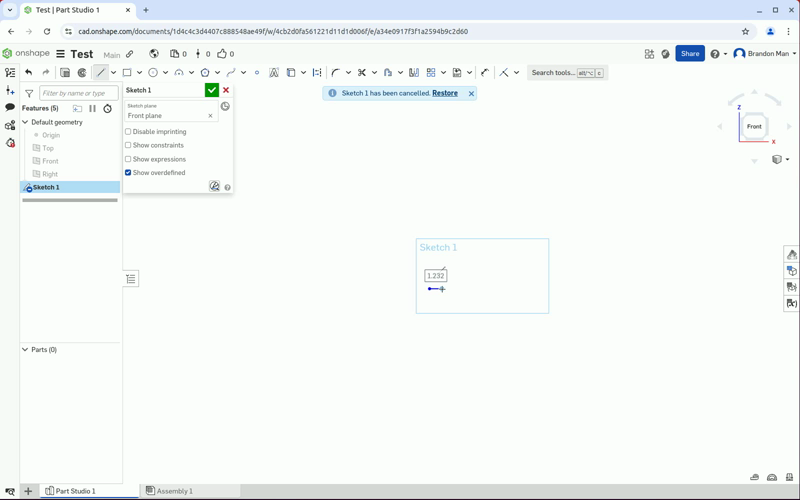
scroll(-6)
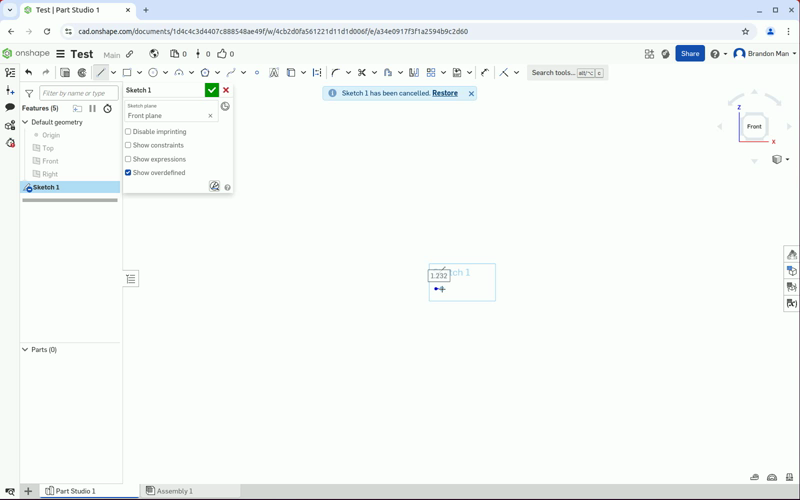
key_up(shift)
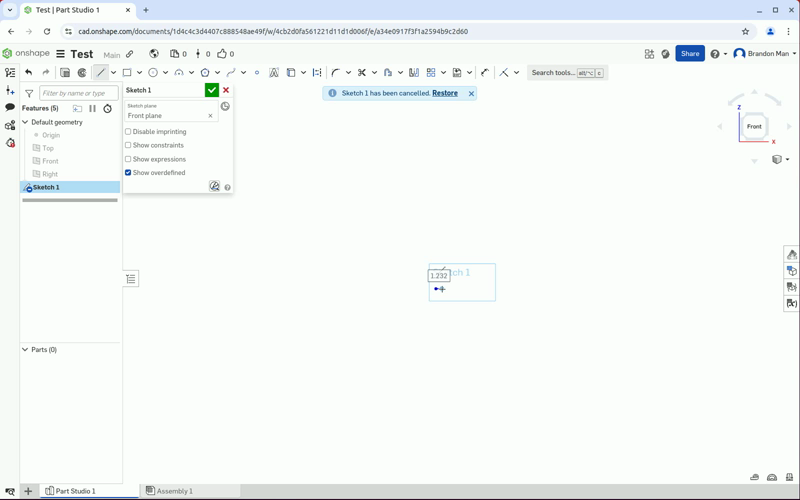
key(esc)
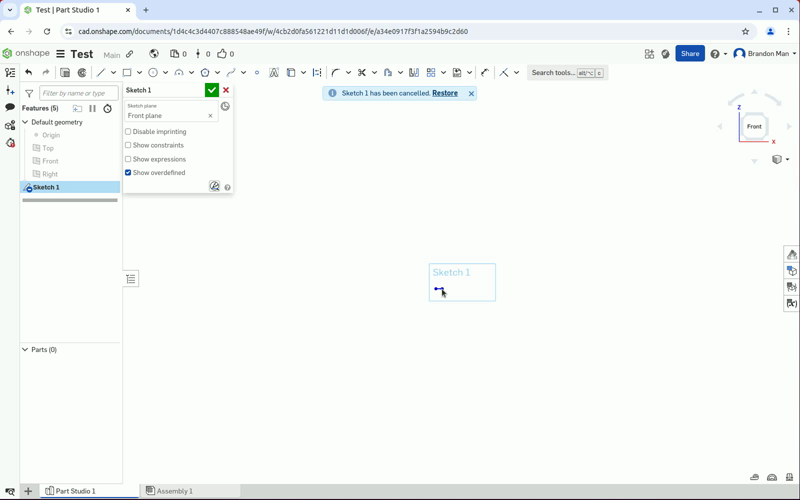
key(a)
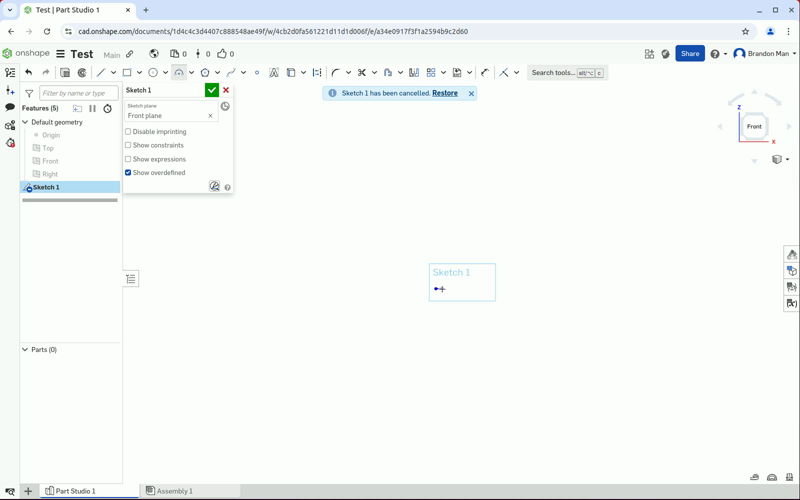
mouse_move(442, 288)
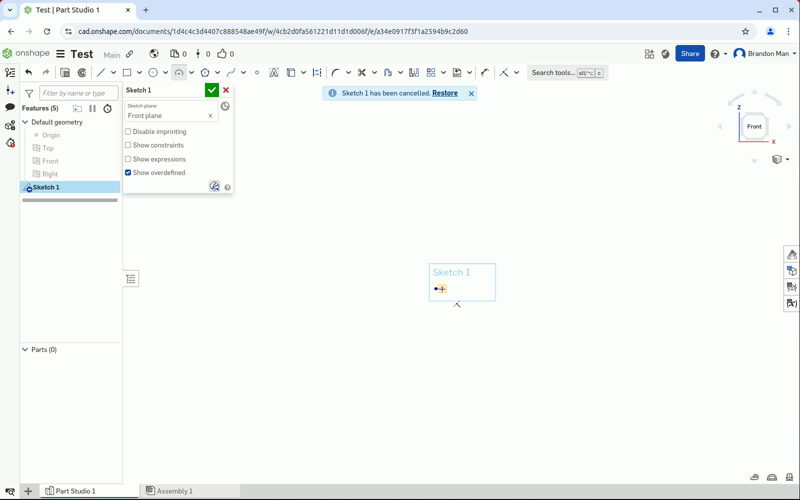
click(442, 288)
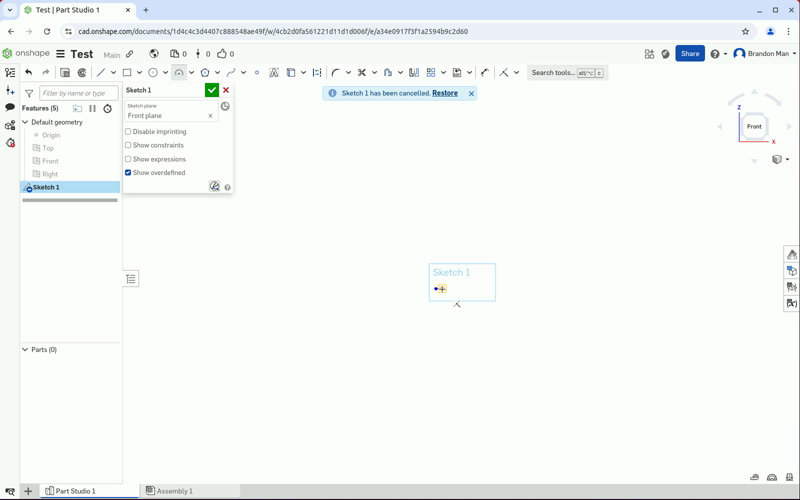
key_down(shift)
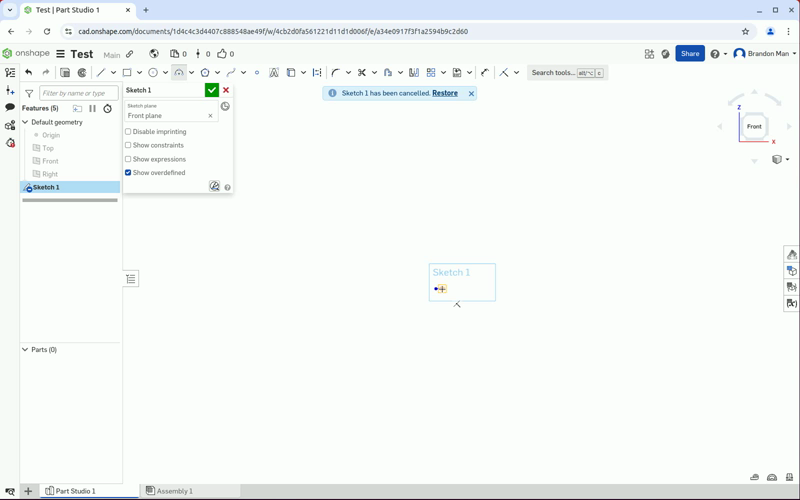
mouse_move(442, 274)
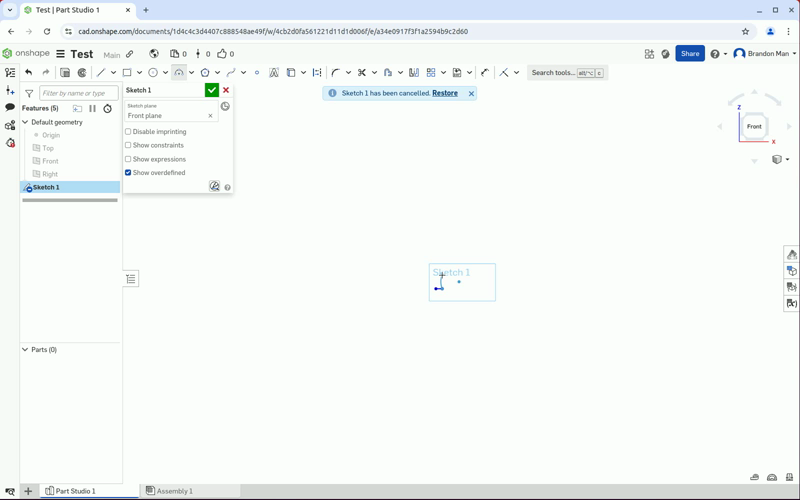
click(442, 274)
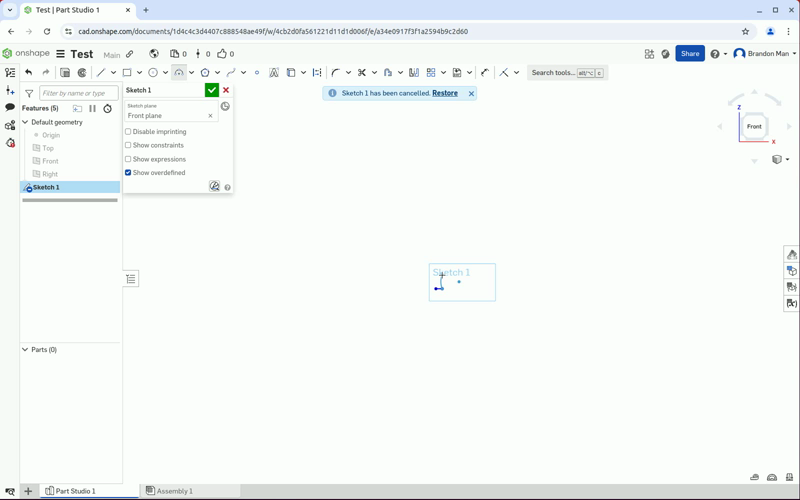
mouse_move(440, 281)
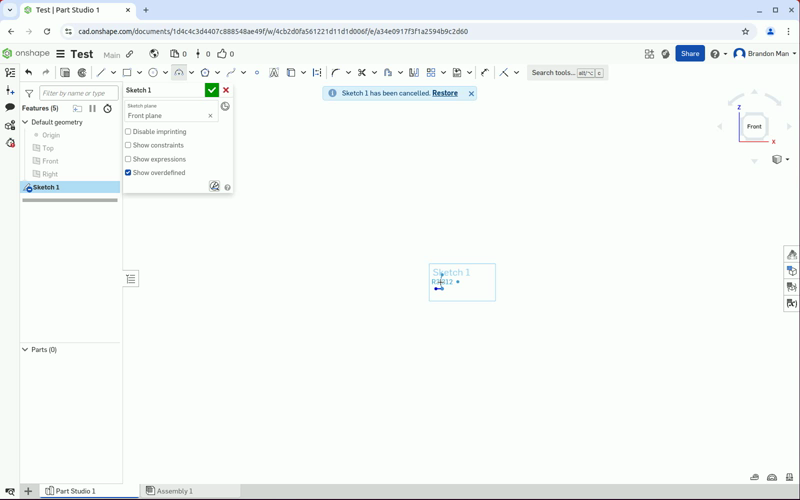
click(440, 281)
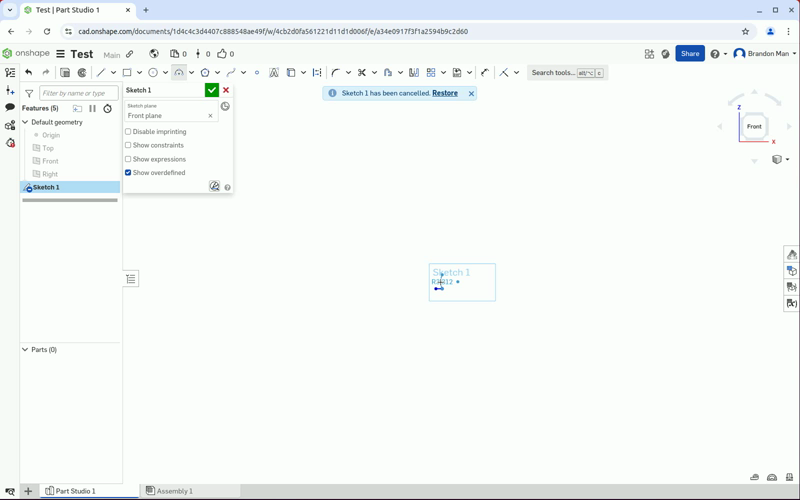
key_up(shift)
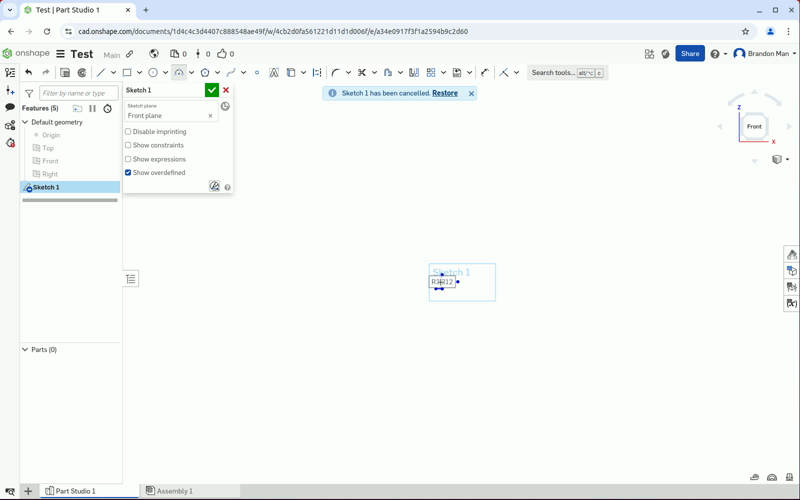
key(esc)
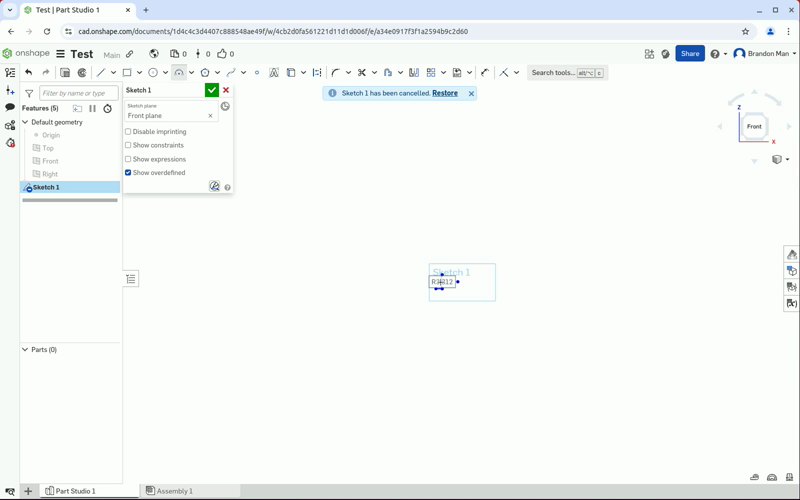
key(l)
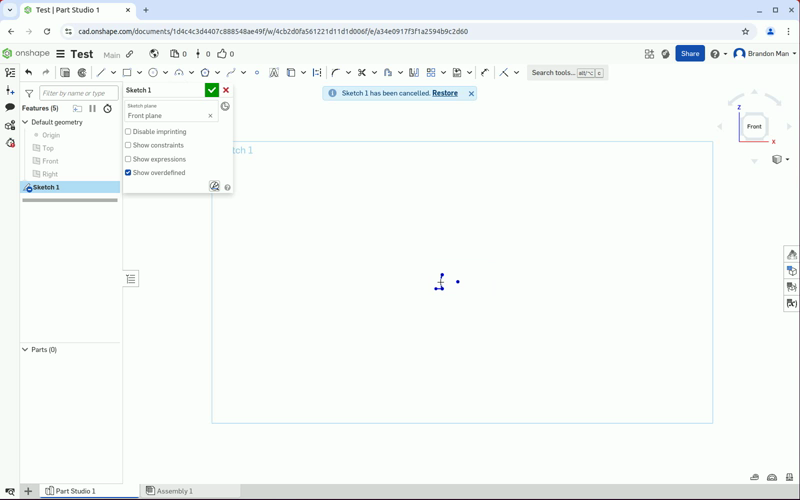
mouse_move(442, 274)
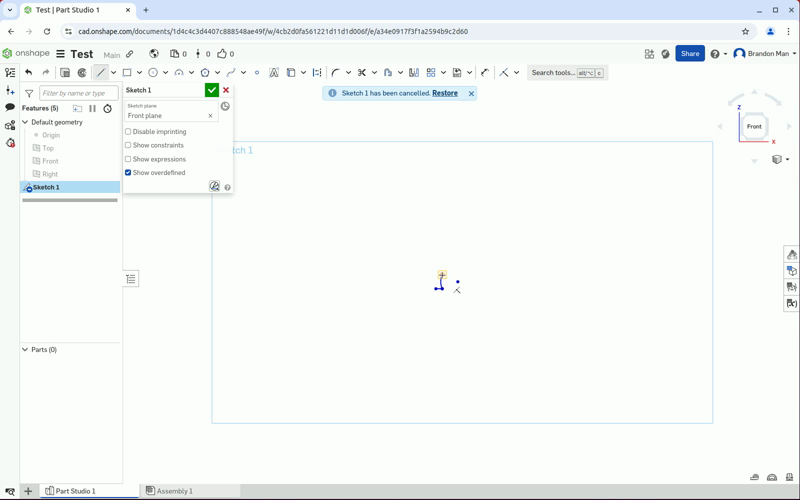
click(442, 274)
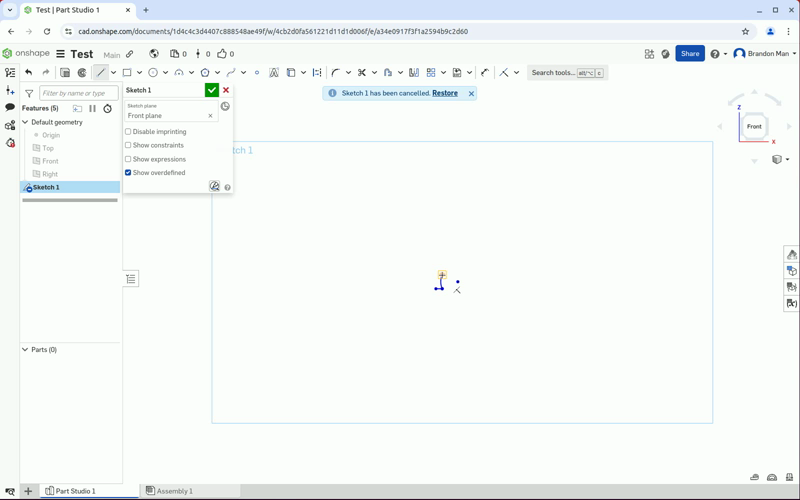
key_down(shift)
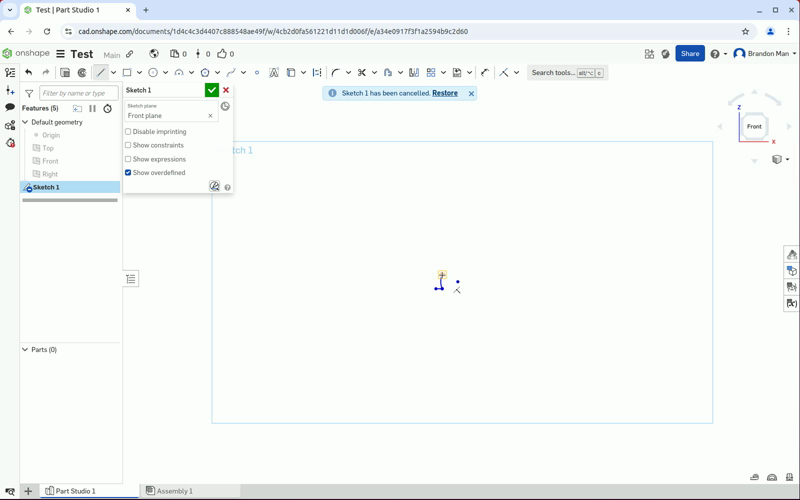
mouse_move(472, 274)
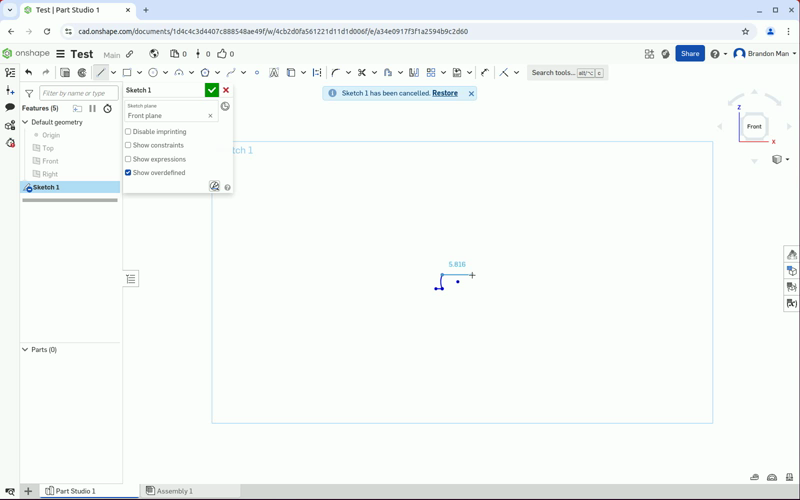
mouse_move(436, 274)
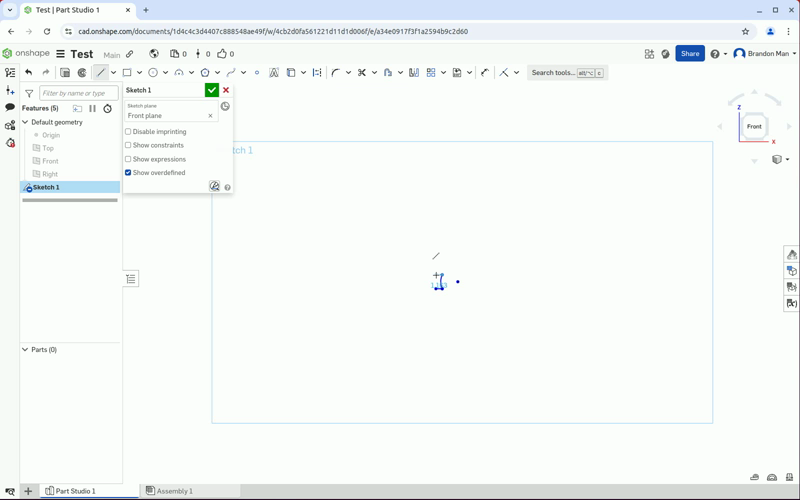
scroll(6)
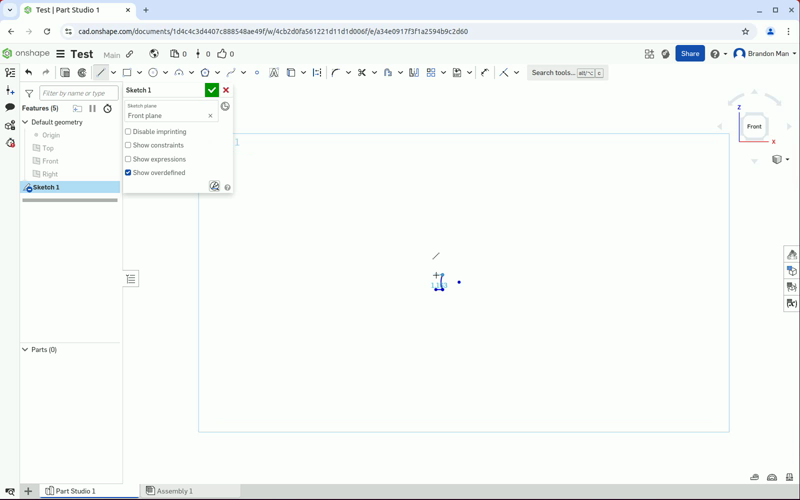
scroll(6)
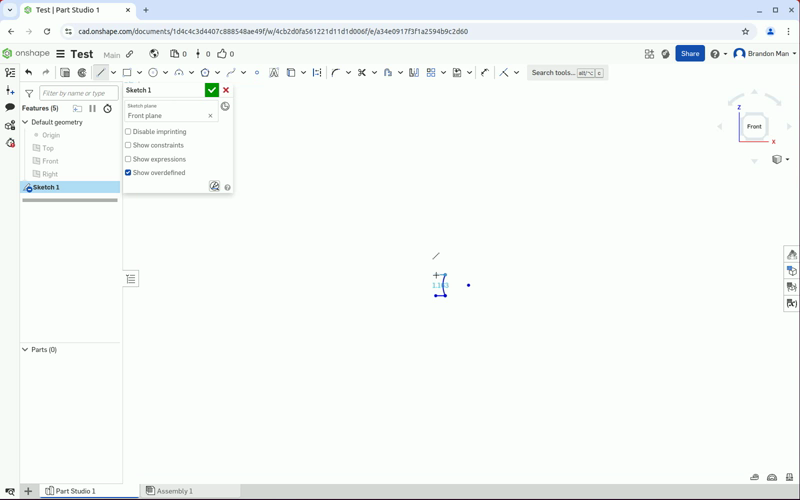
scroll(6)
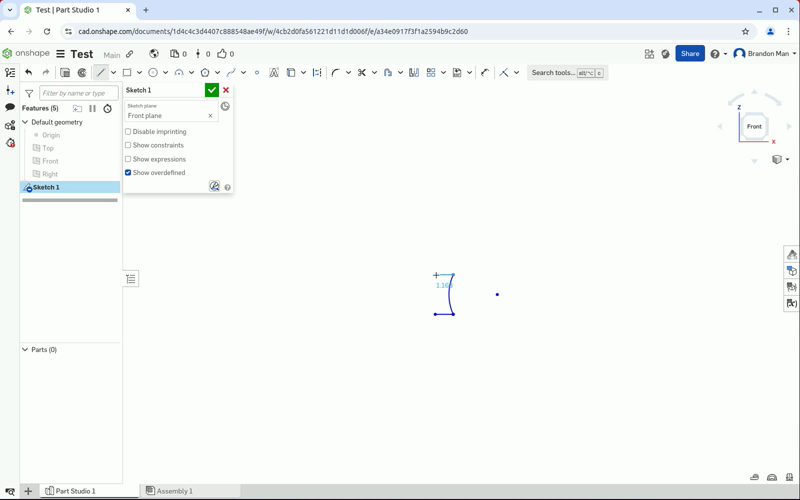
scroll(6)
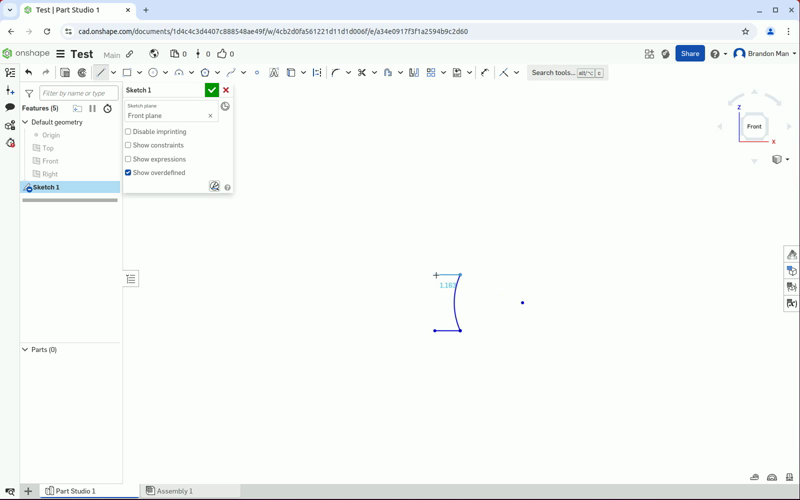
scroll(6)
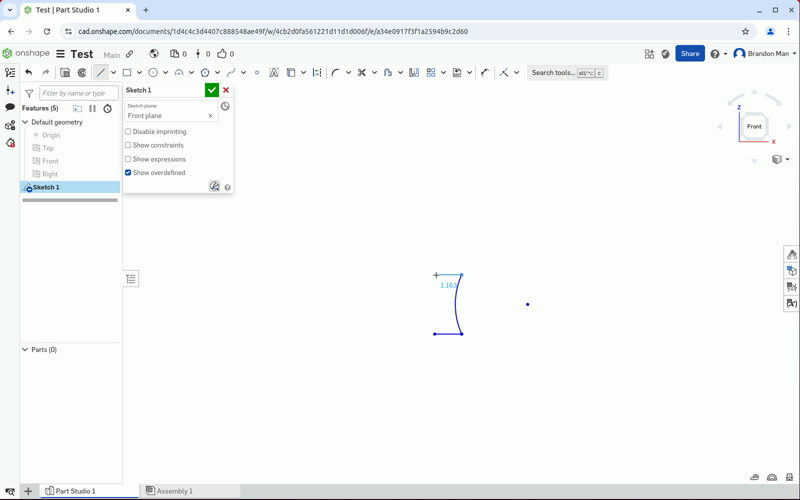
scroll(6)
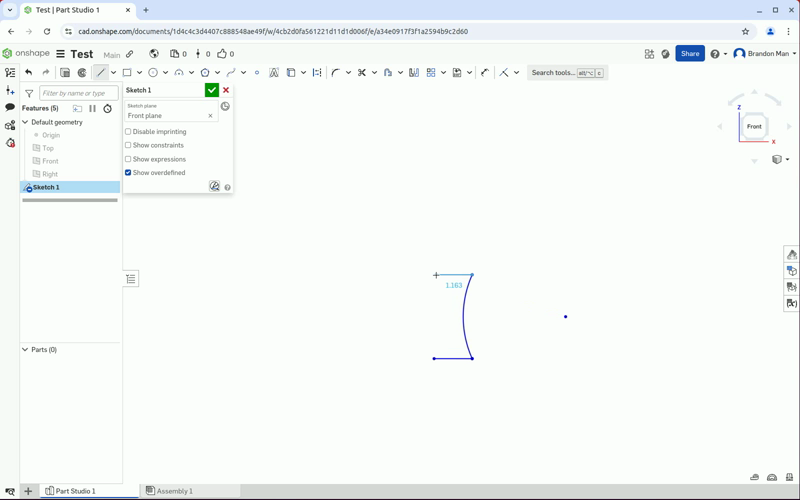
scroll(6)
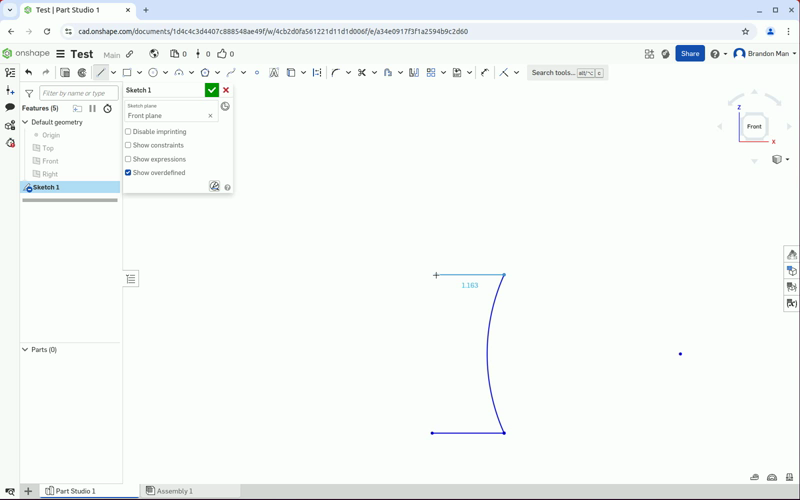
click(436, 274)
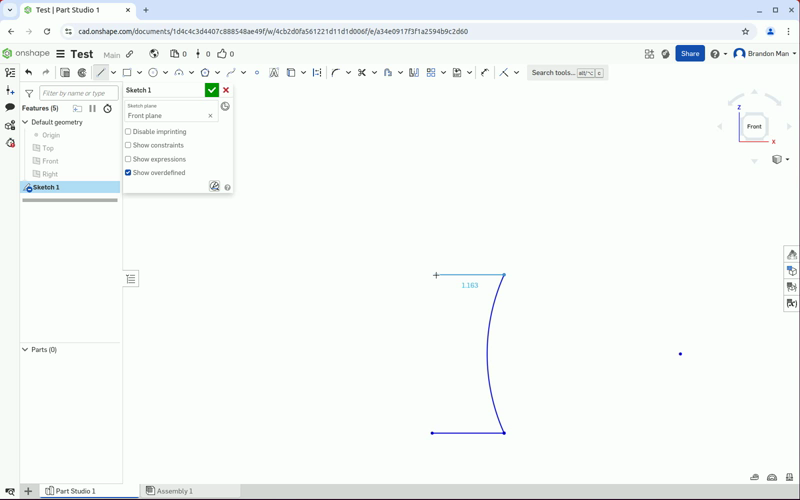
scroll(-6)
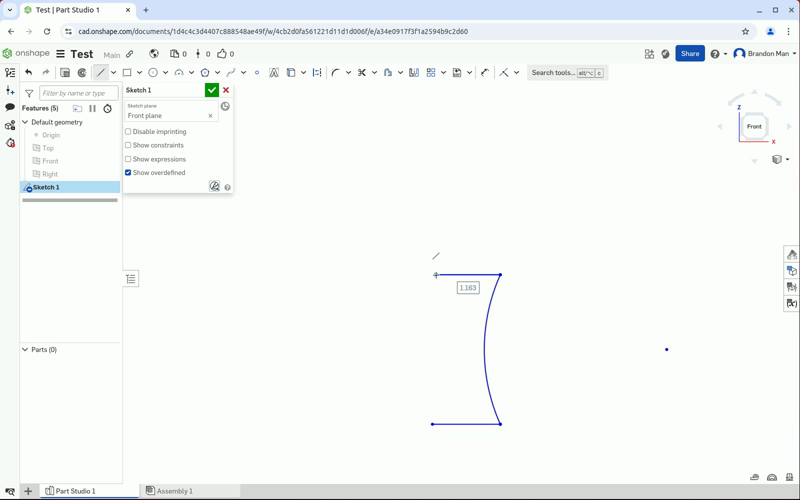
scroll(-6)
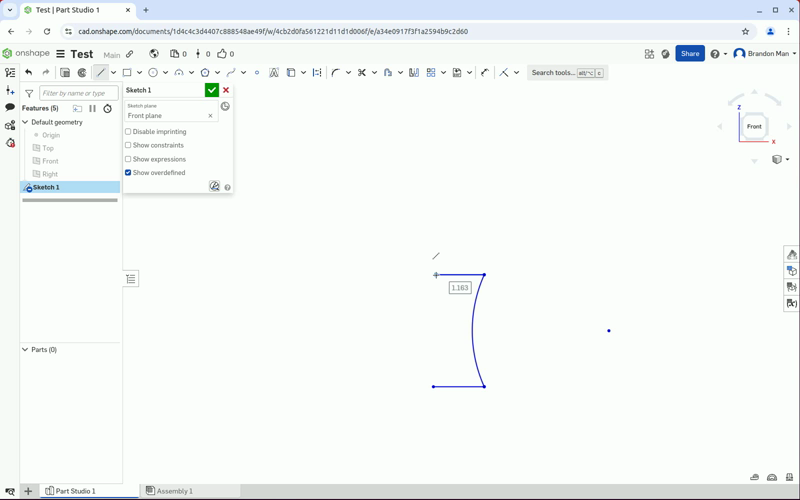
scroll(-6)
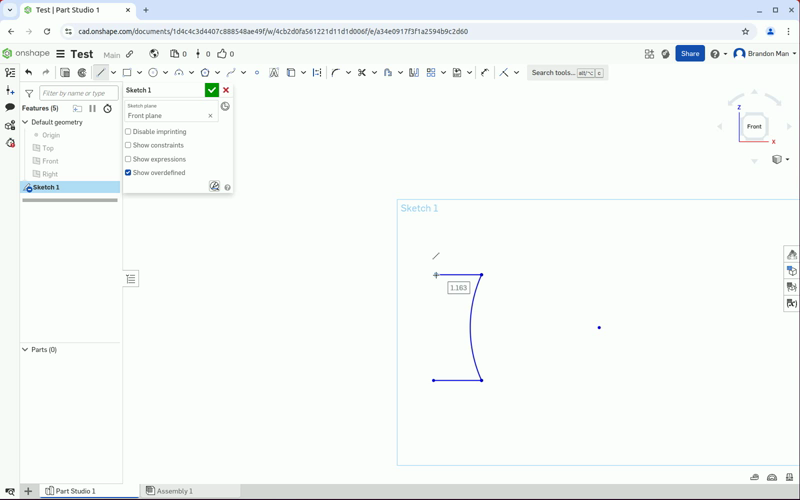
scroll(-6)
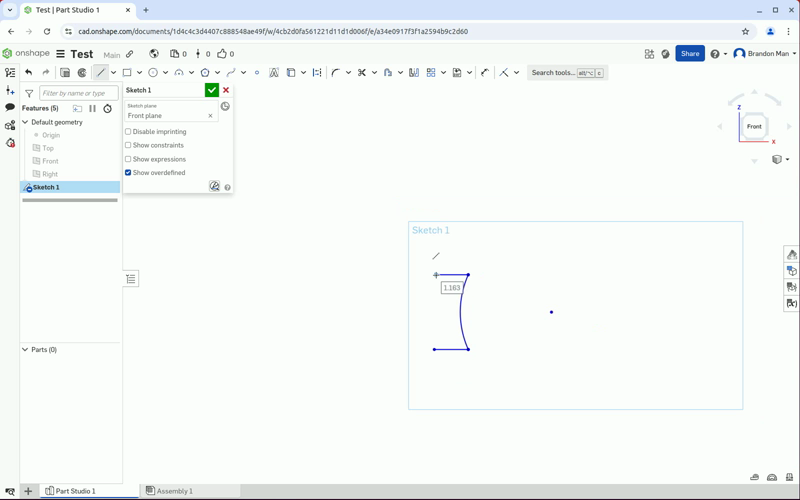
scroll(-6)
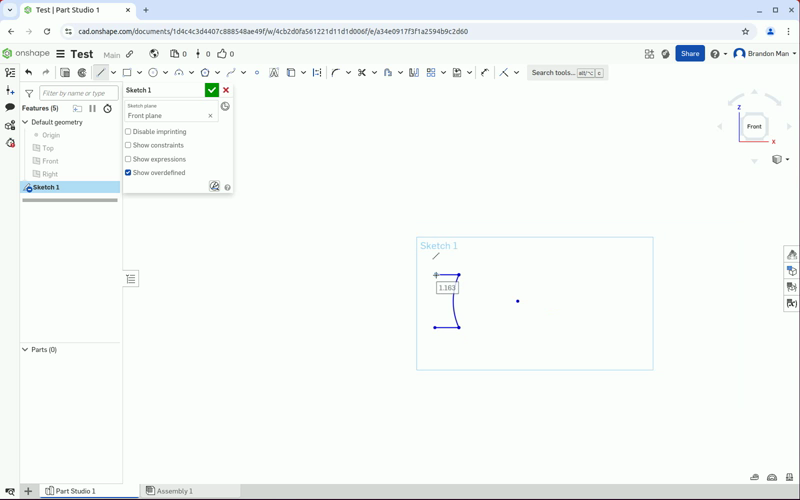
scroll(-6)
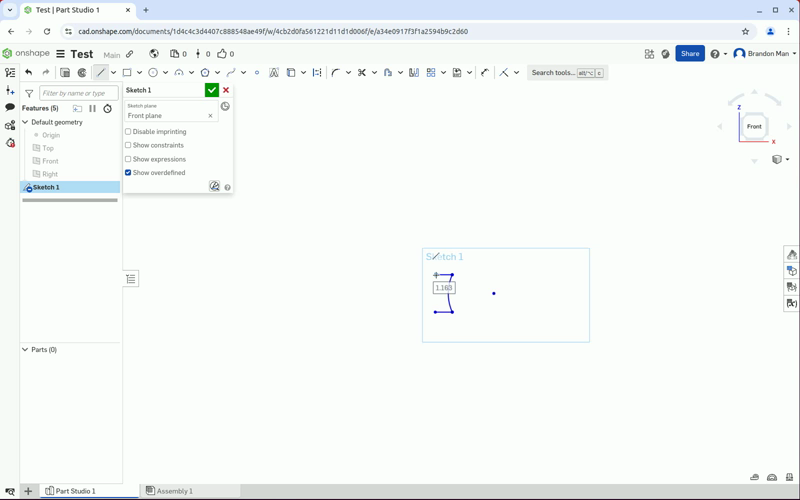
scroll(-6)
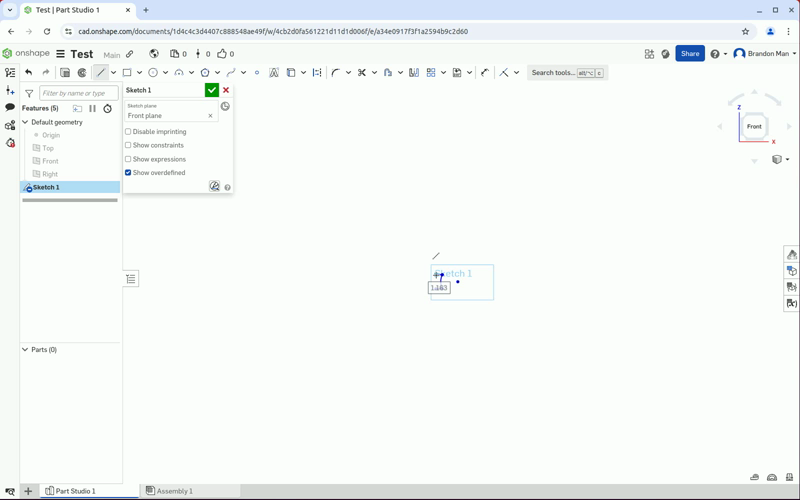
key_up(shift)
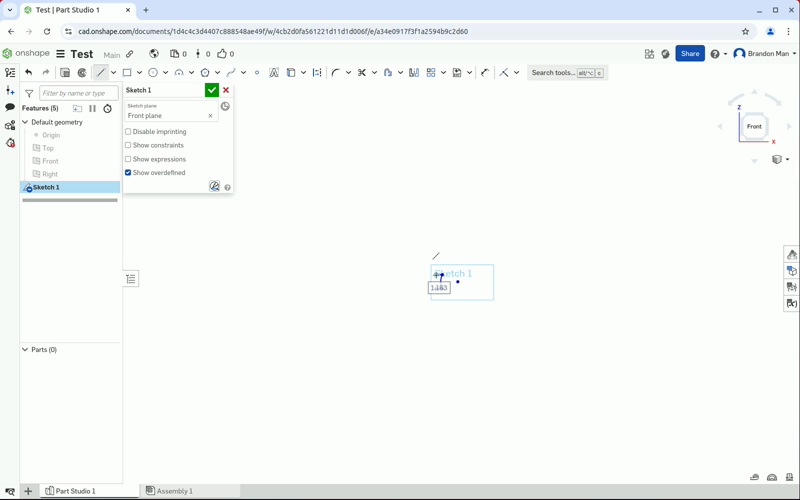
mouse_move(466, 274)
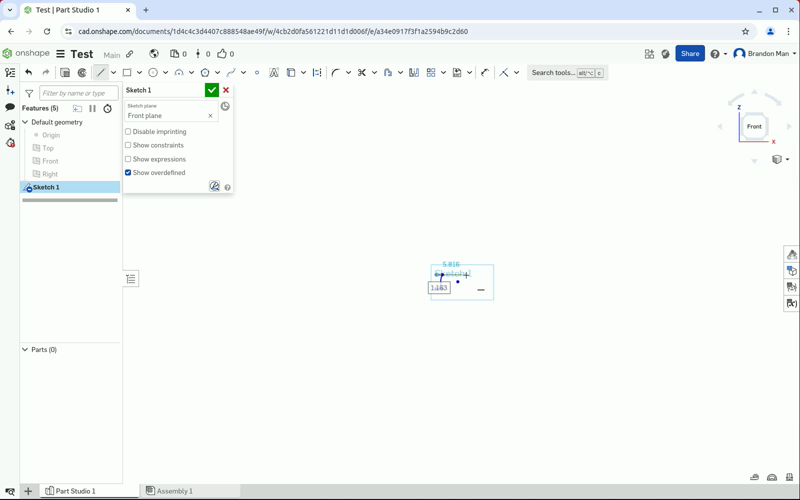
key_down(shift)
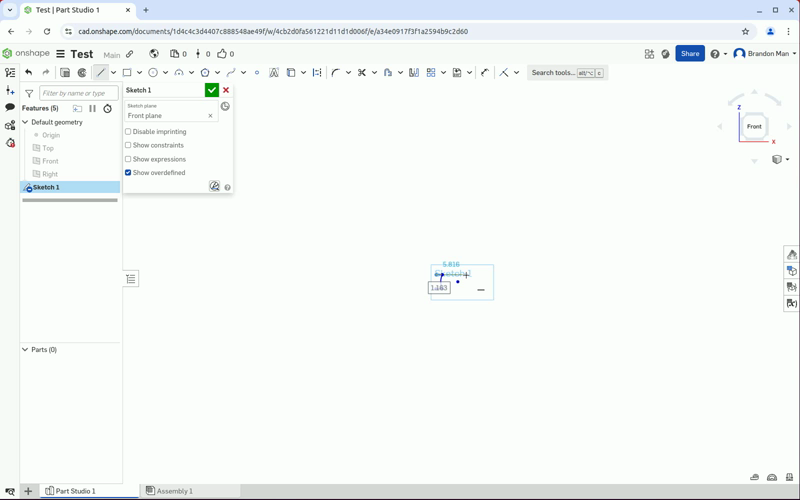
mouse_move(436, 288)
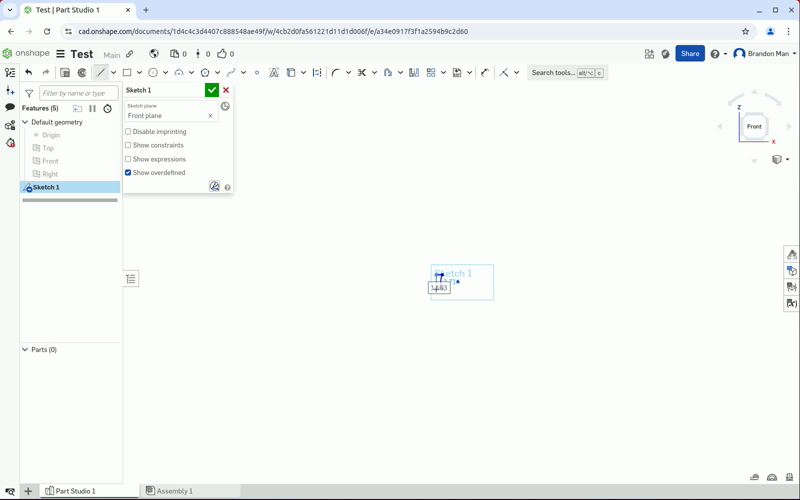
key_up(shift)
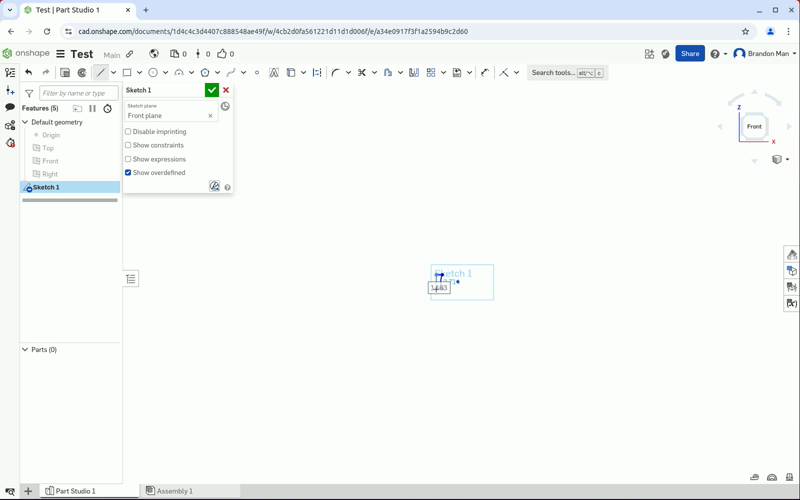
click(436, 288)
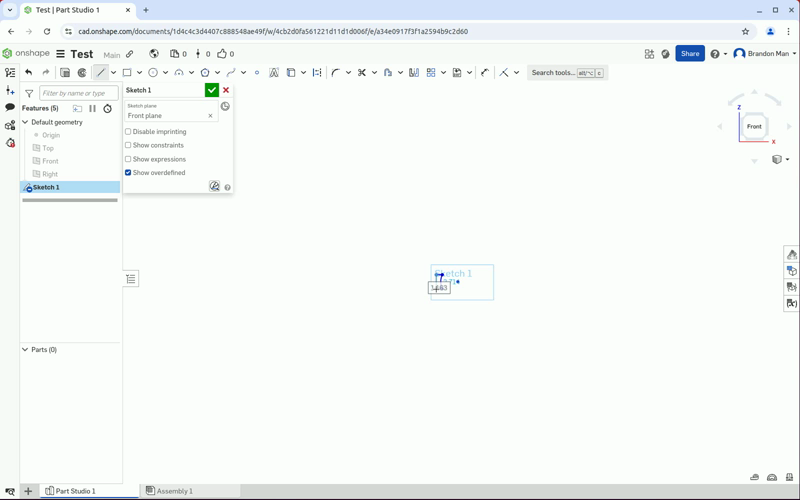
key(esc)
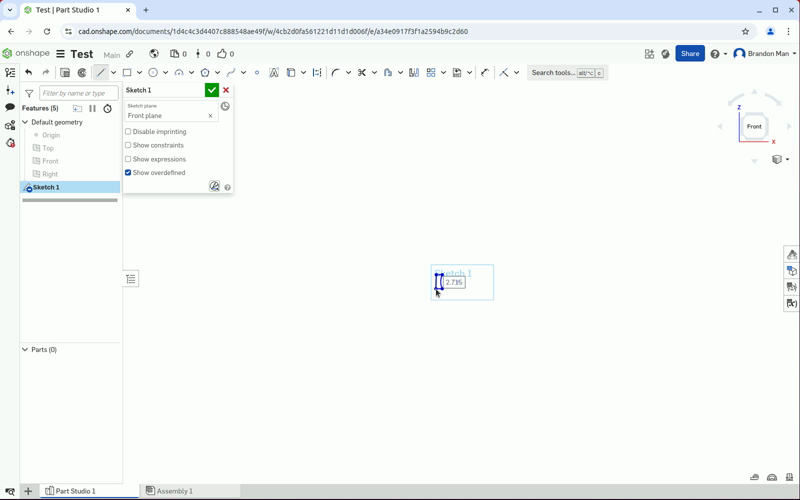
mouse_move(441, 276)
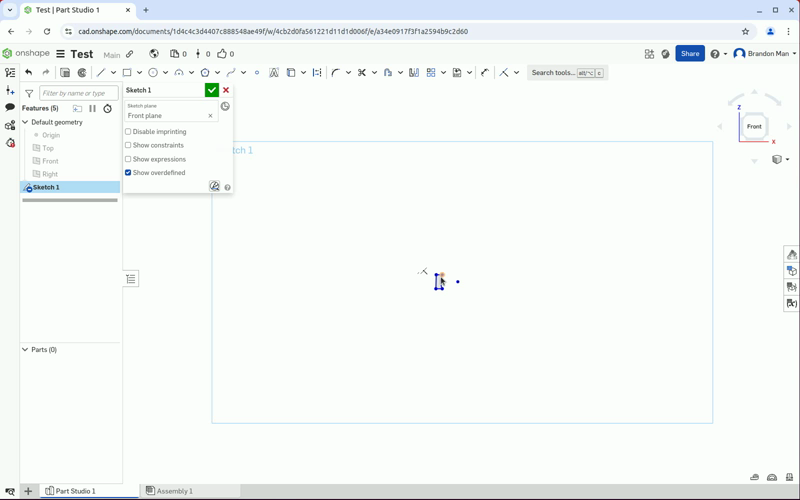
scroll(6)
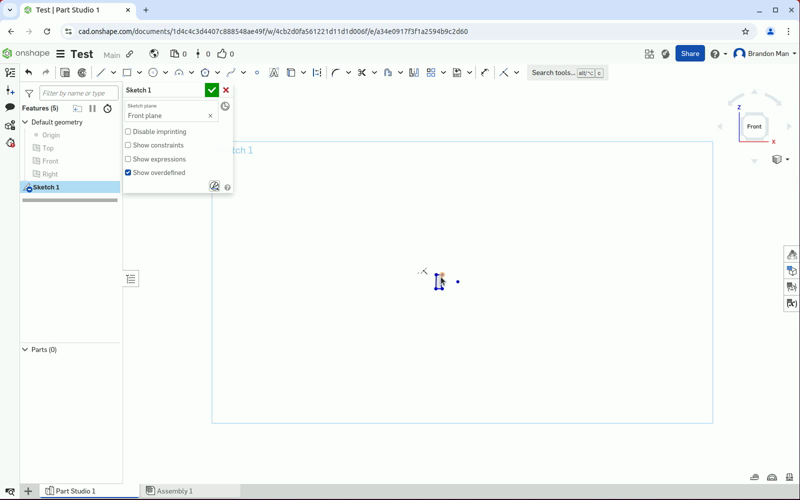
scroll(6)
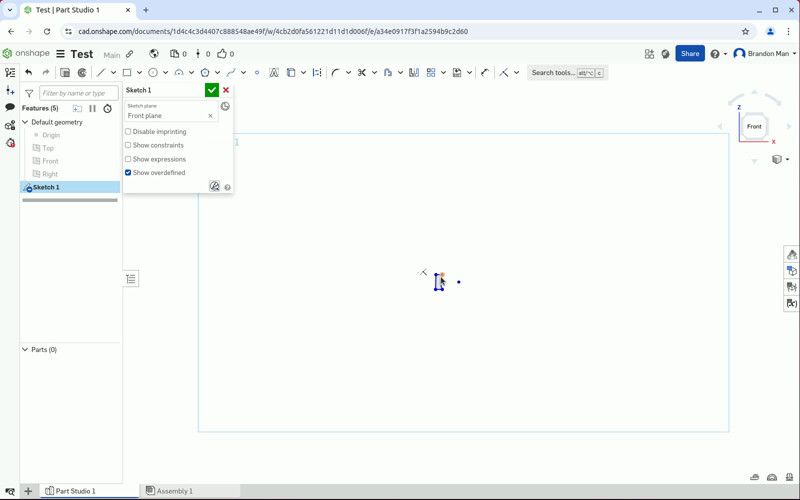
scroll(6)
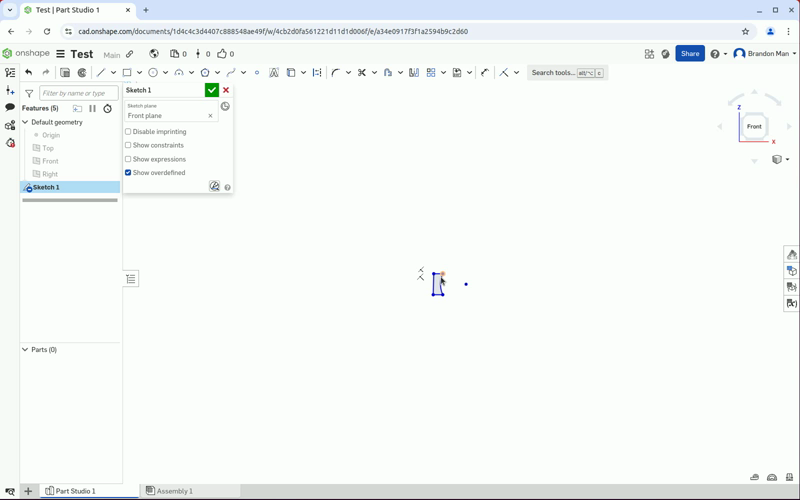
scroll(6)
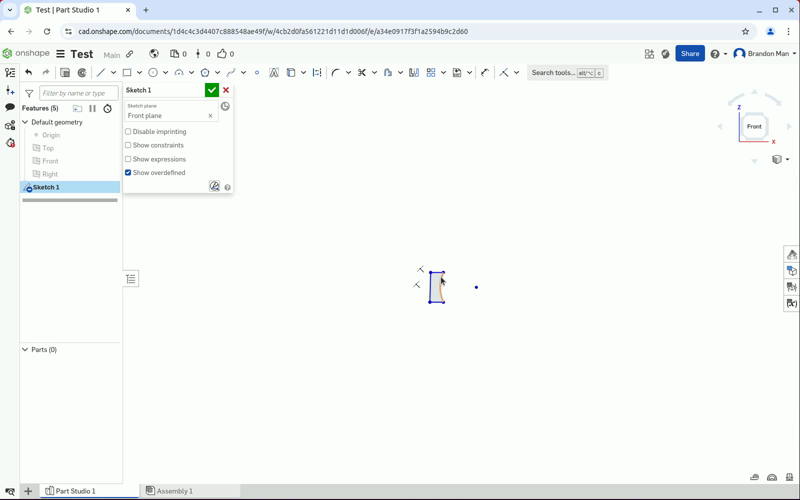
scroll(6)
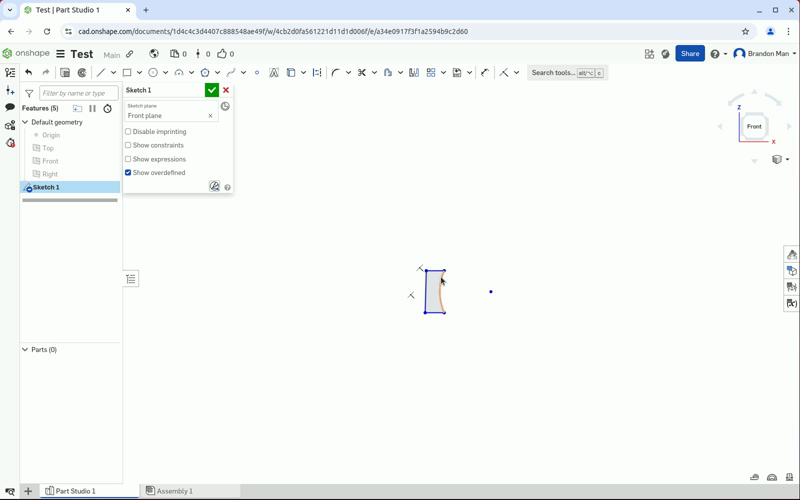
scroll(6)
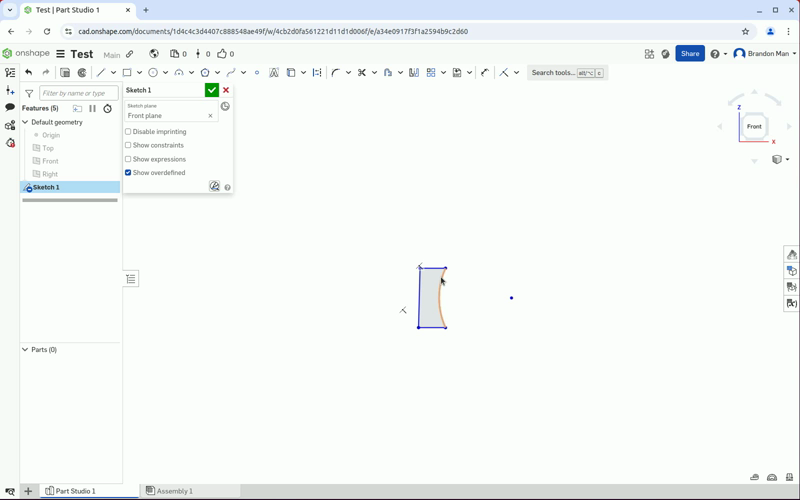
scroll(6)
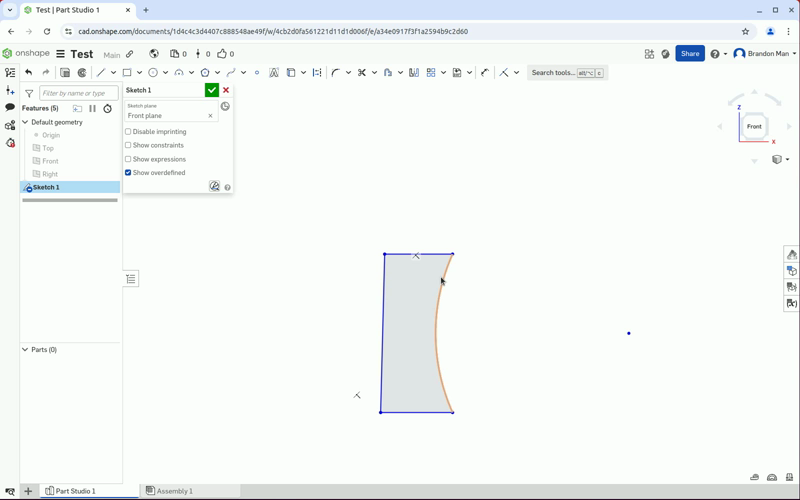
click(441, 276)
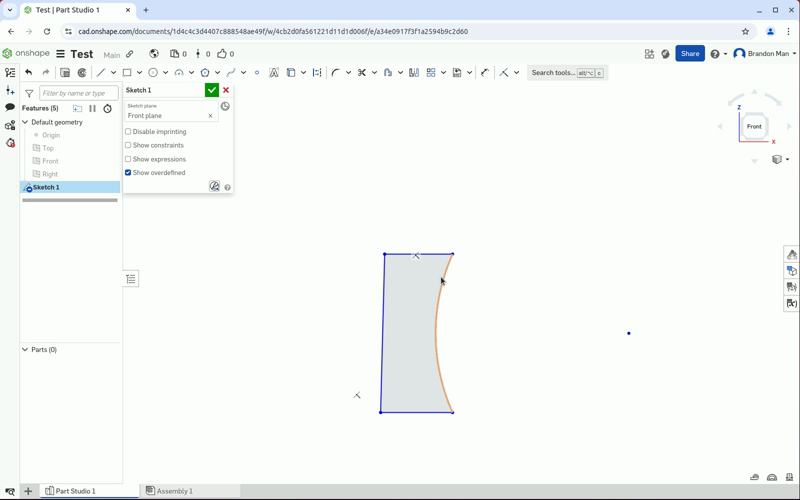
scroll(-6)
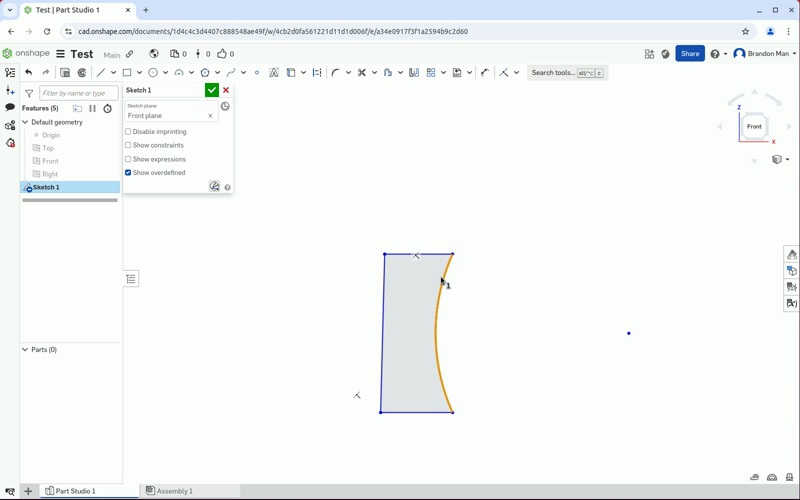
scroll(-6)
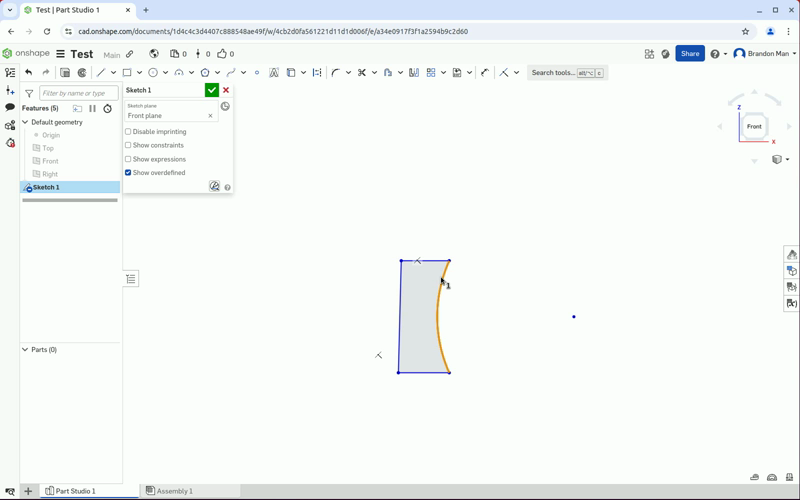
scroll(-6)
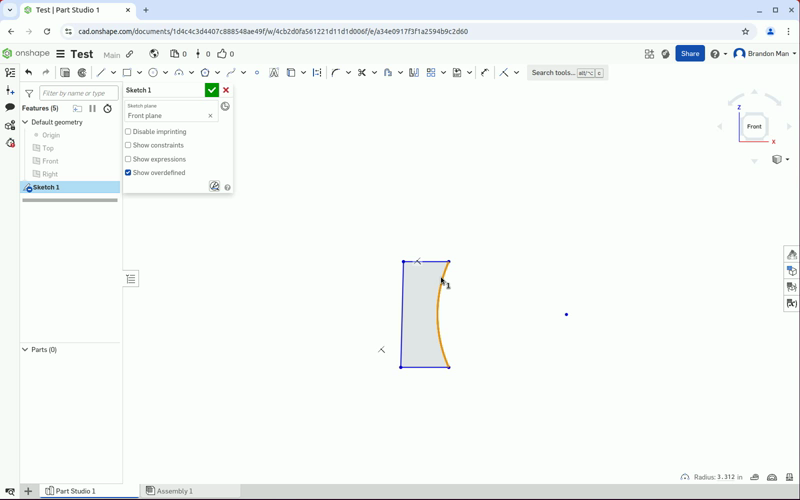
scroll(-6)
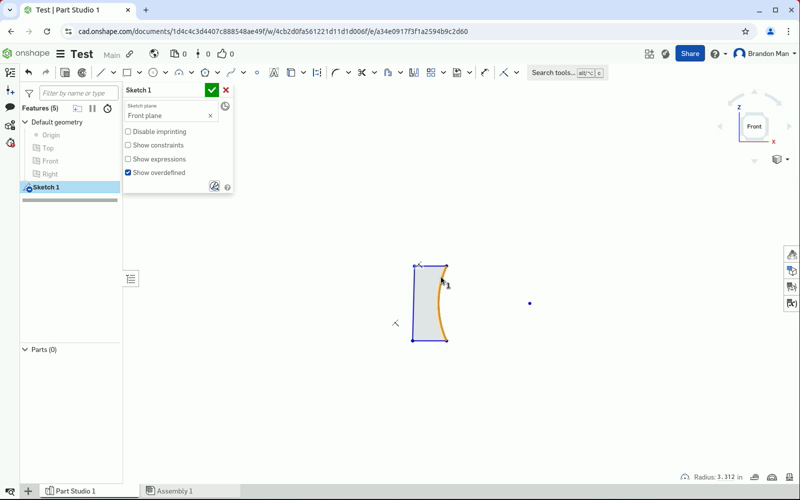
scroll(-6)
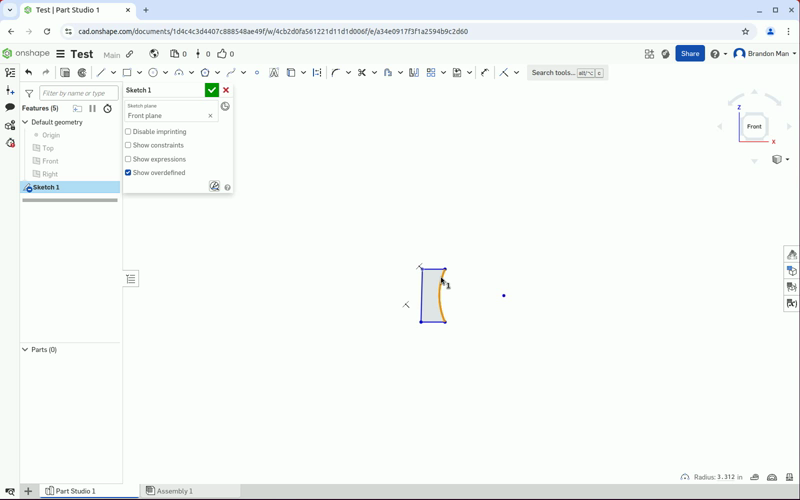
scroll(-6)
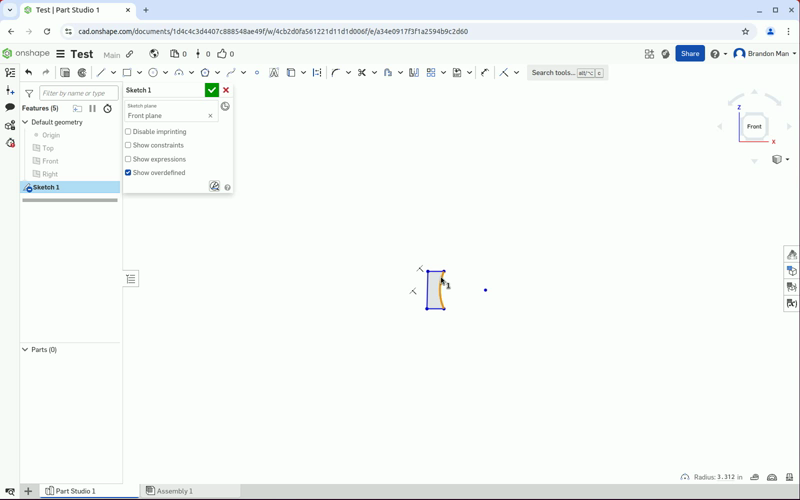
scroll(-6)
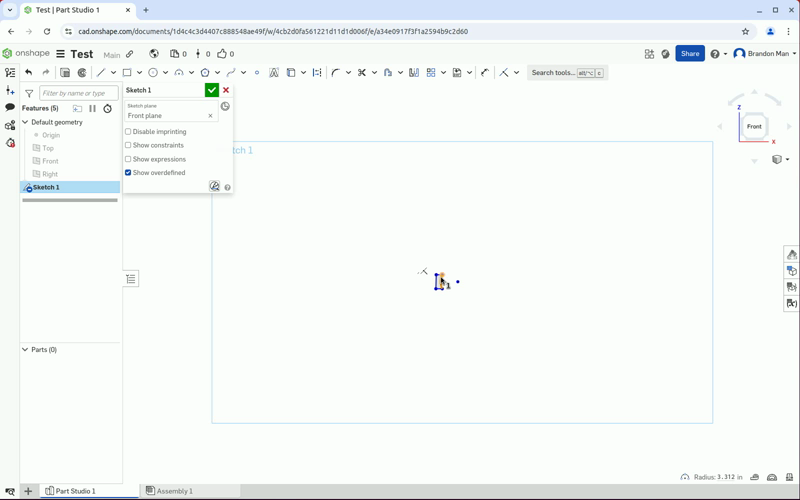
mouse_move(73, 352)
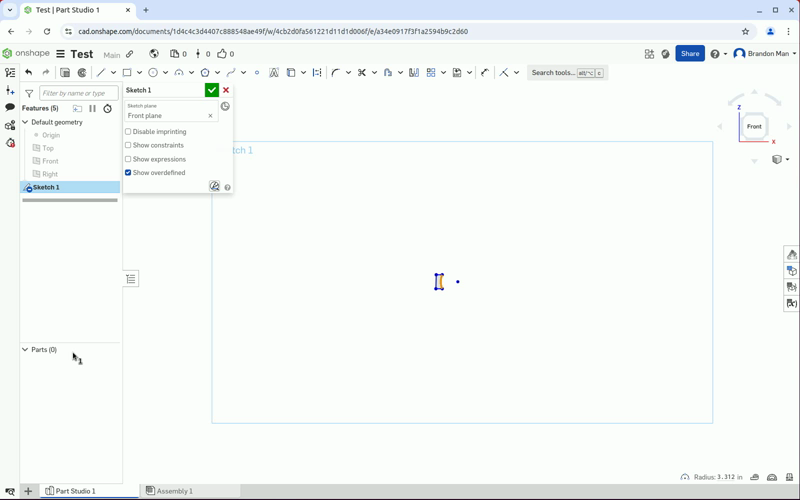
key(shift+y)
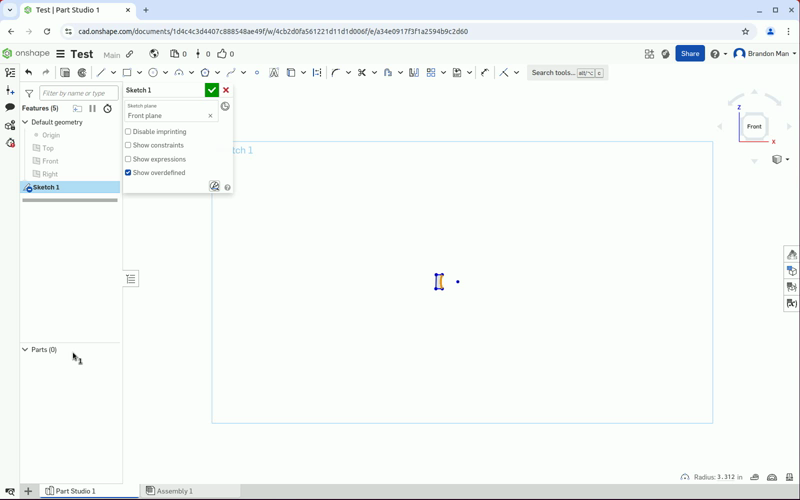
key(shift+e)
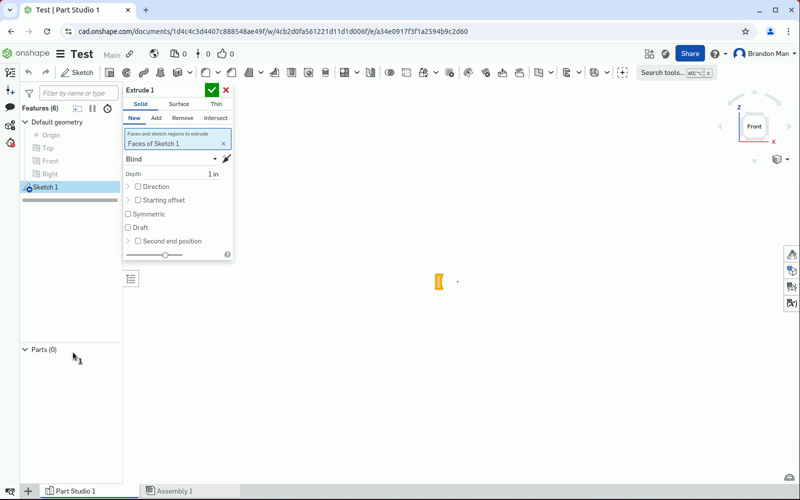
mouse_move(143, 106)
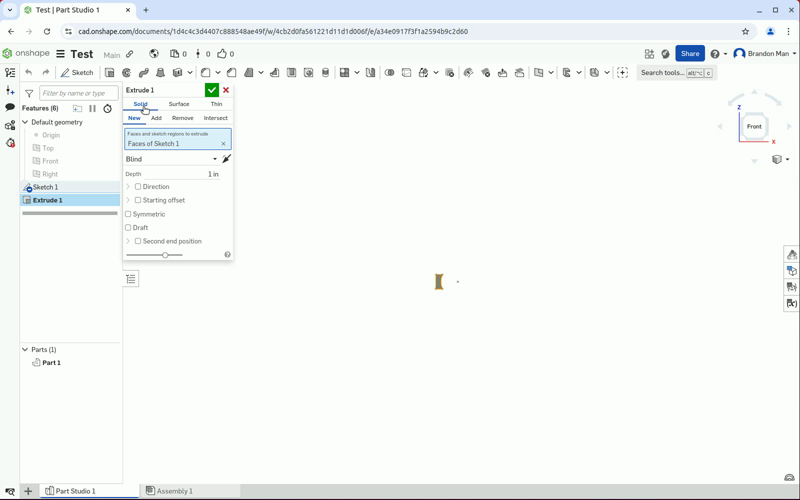
click(143, 106)
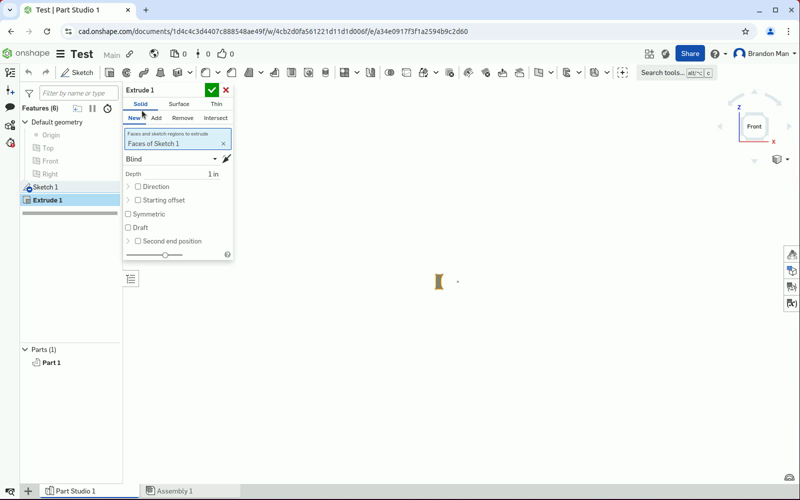
mouse_move(137, 120)
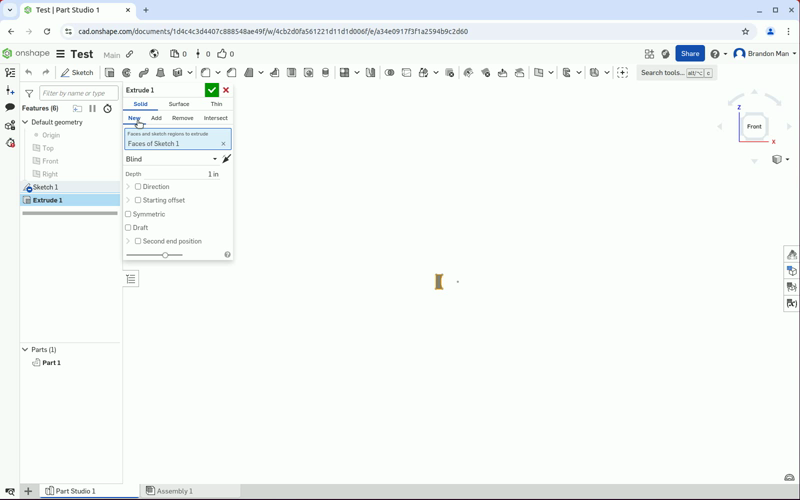
click(137, 120)
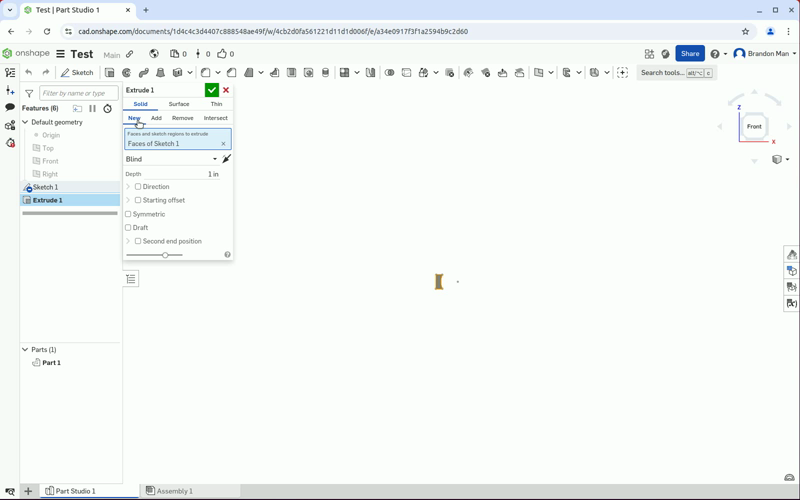
key(tab, 4)
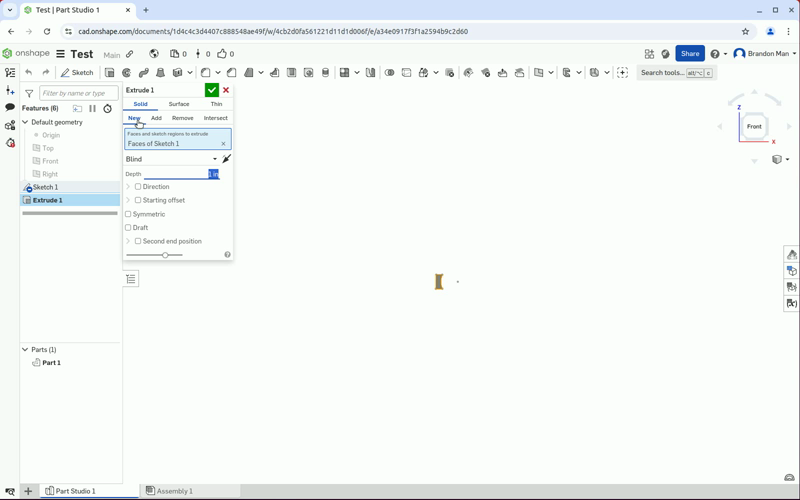
text(6.74)
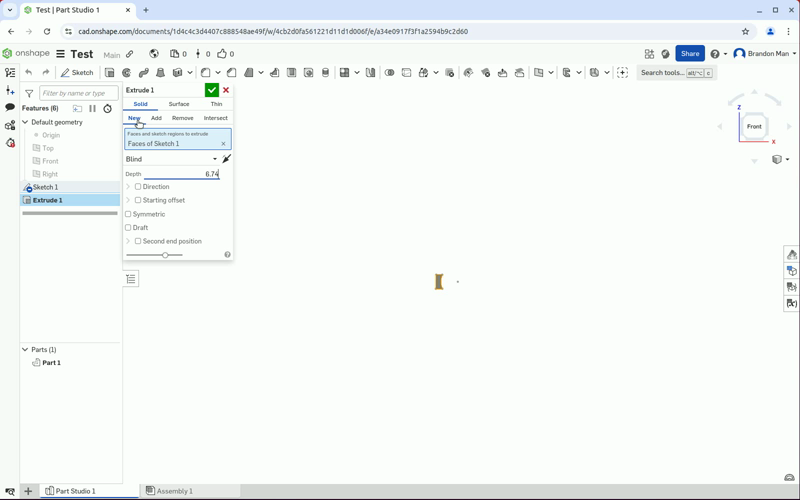
key(enter)
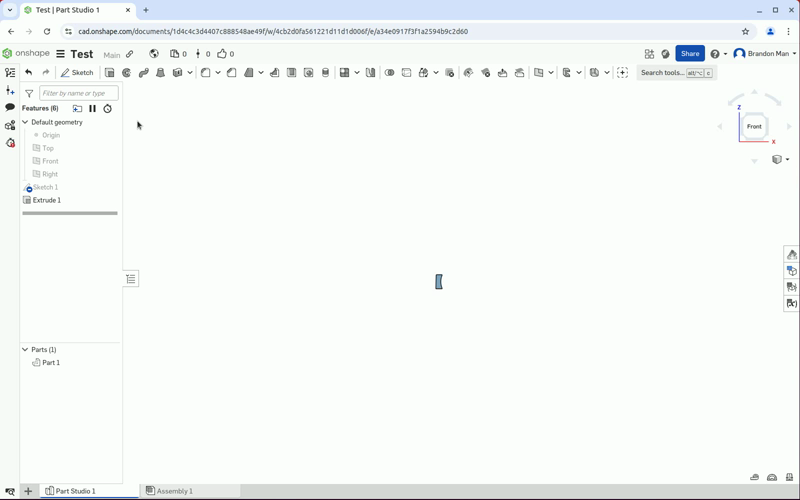
key(shift+h)
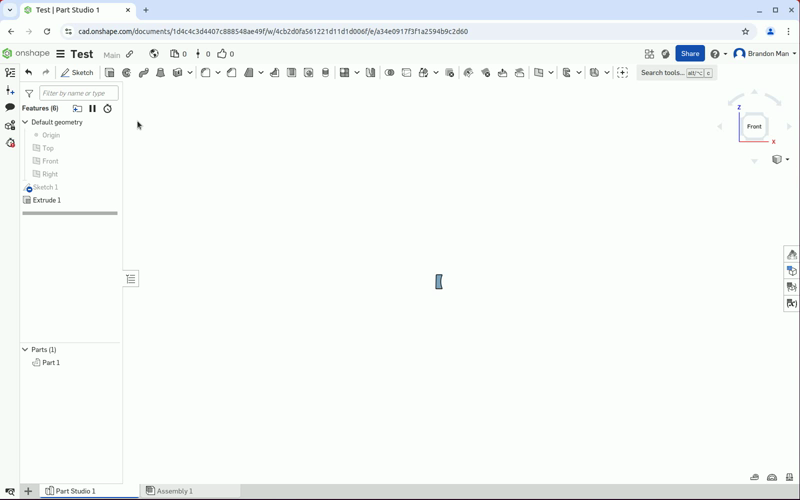
key(shift+h)
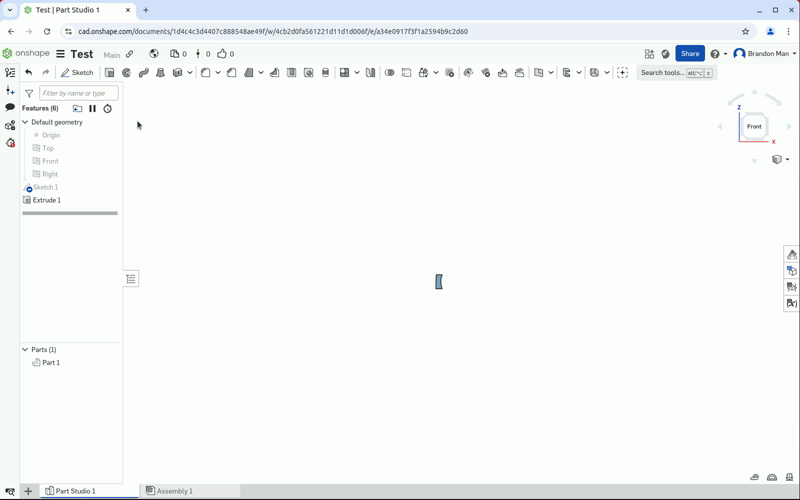
mouse_move(73, 189)
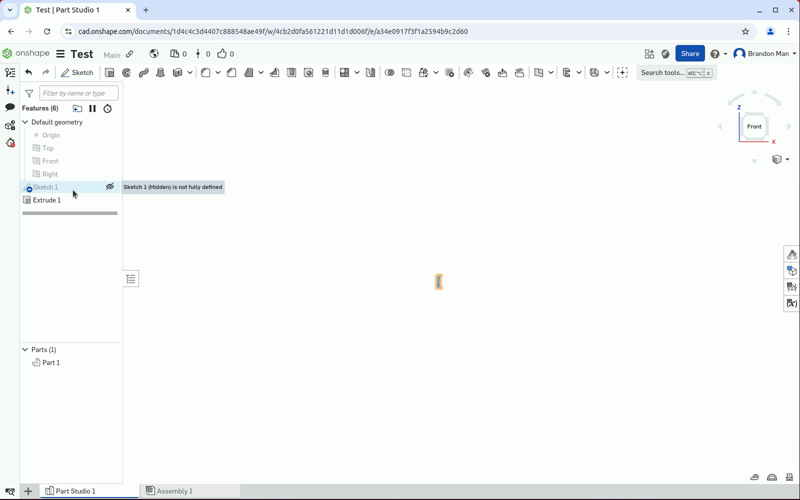
click(73, 189)
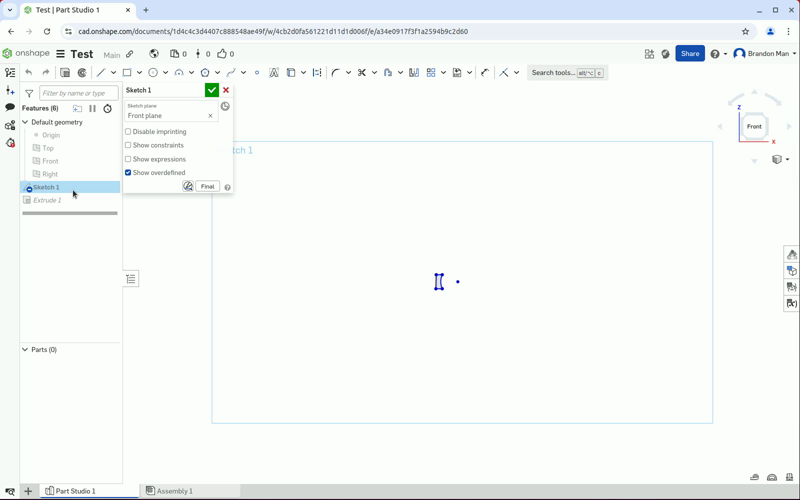
mouse_move(229, 92)
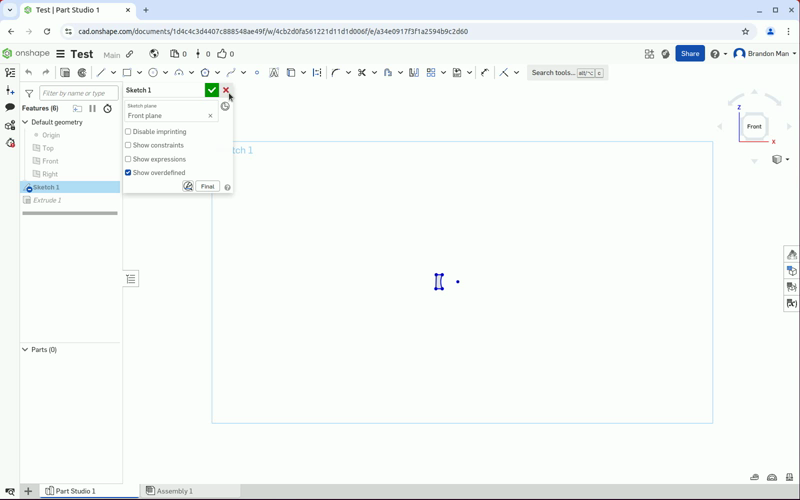
click(229, 92)
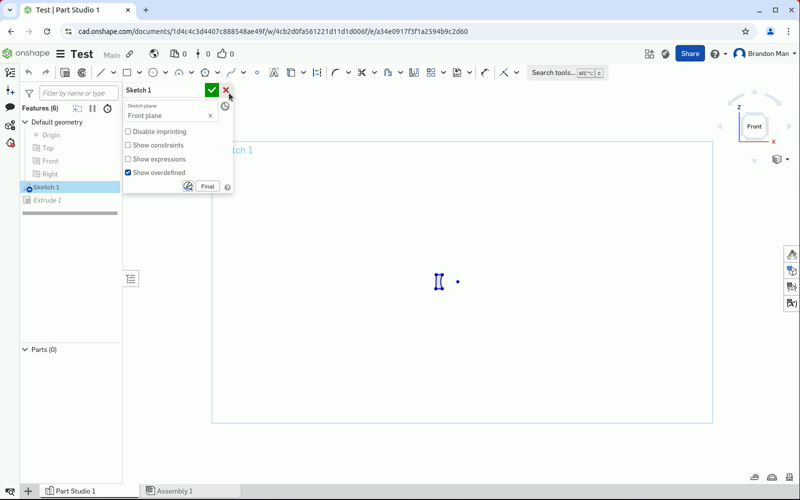
key(shift+s)
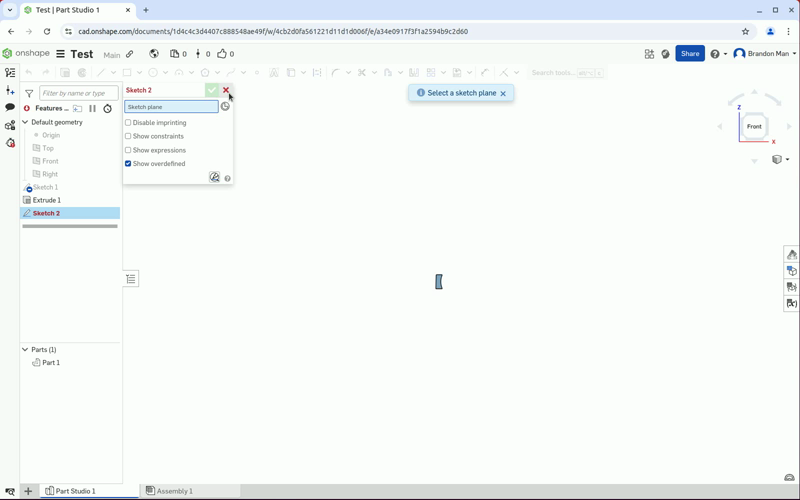
mouse_move(73, 163)
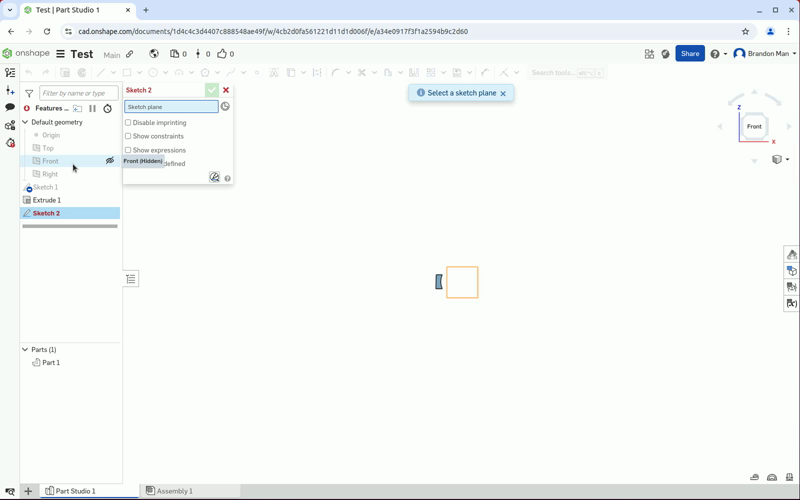
click(73, 163)
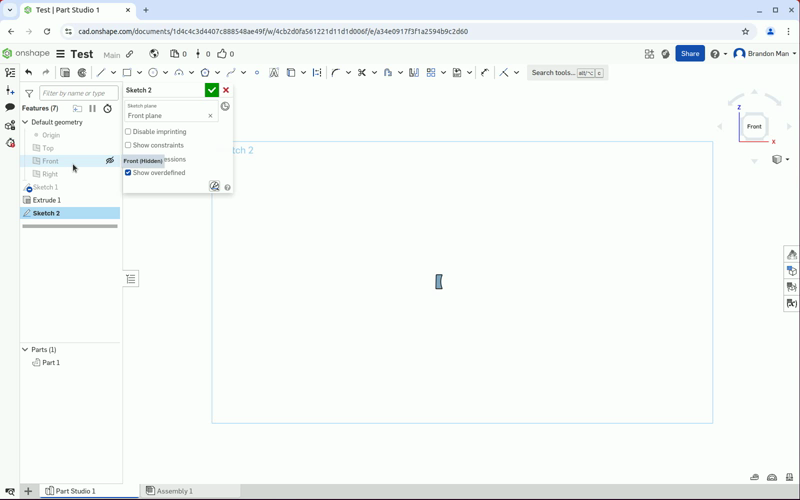
mouse_move(73, 352)
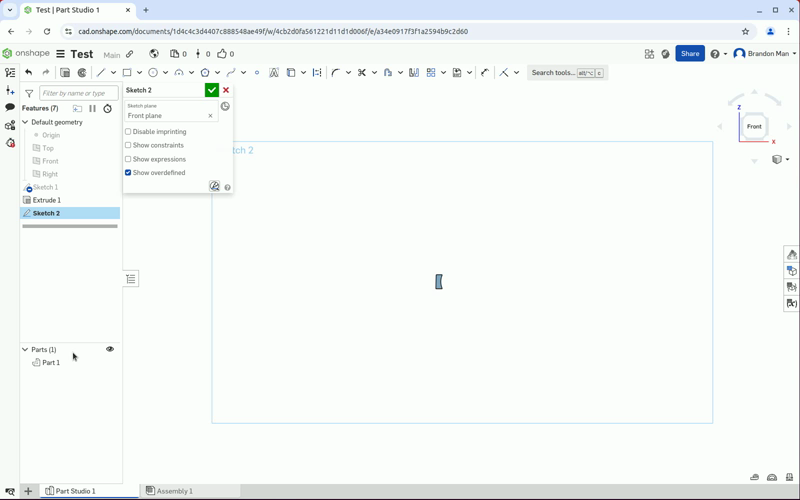
key(y)
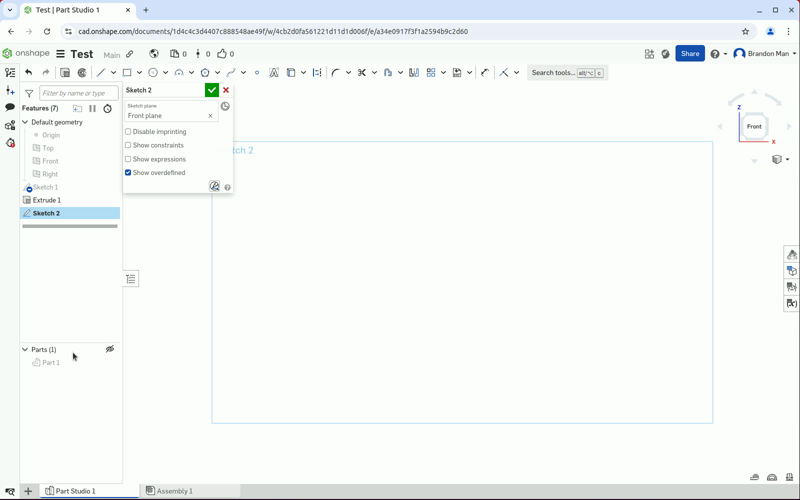
key(c)
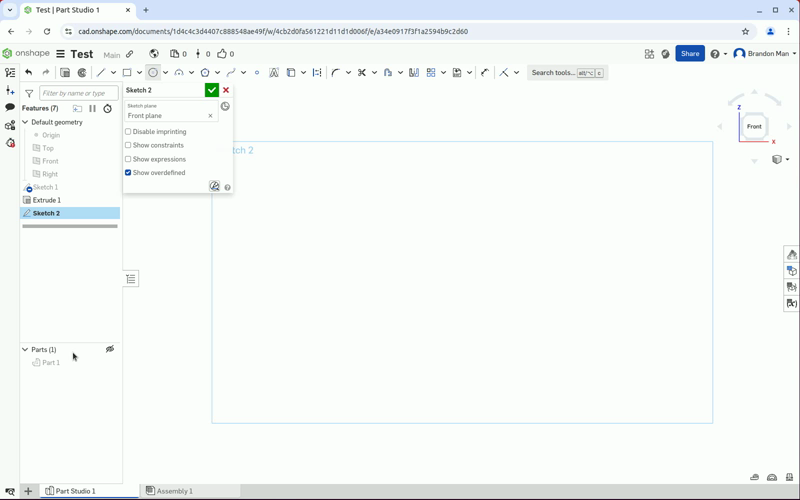
key_down(shift)
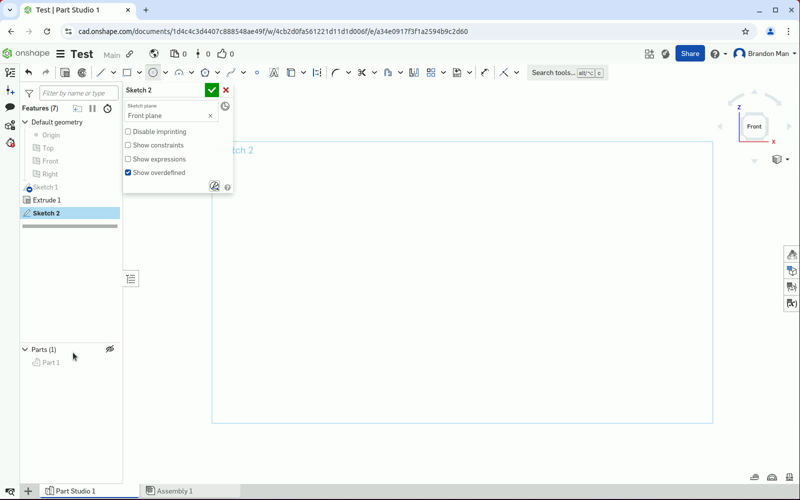
mouse_move(460, 282)
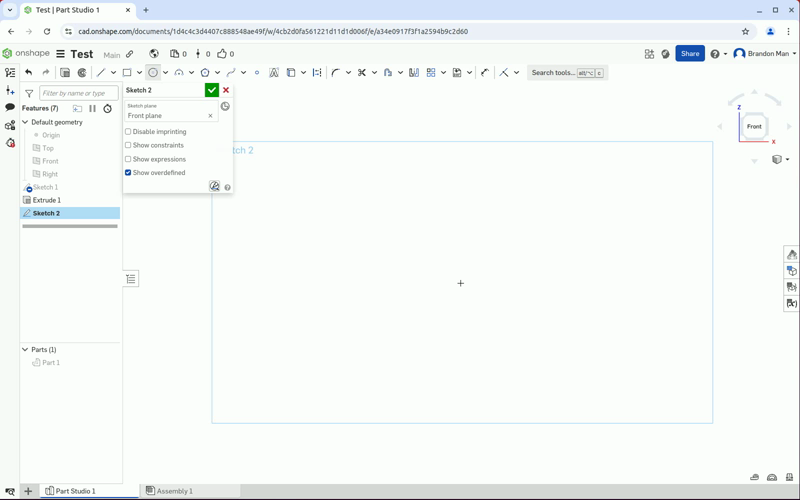
click(460, 282)
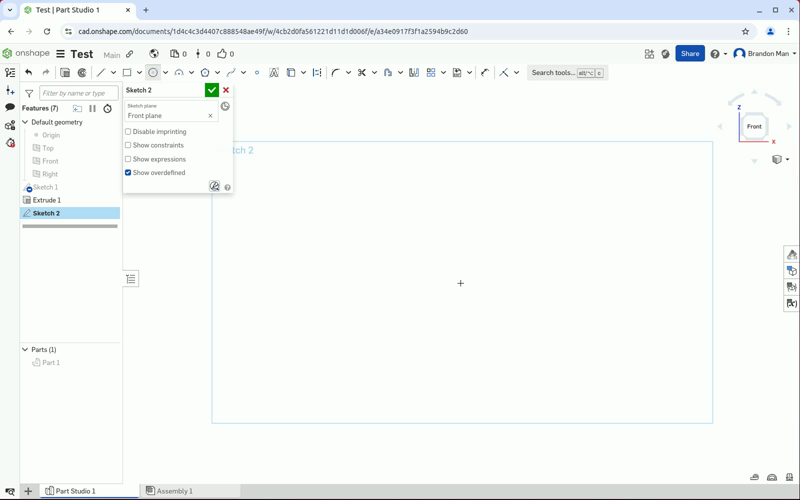
key_up(shift)
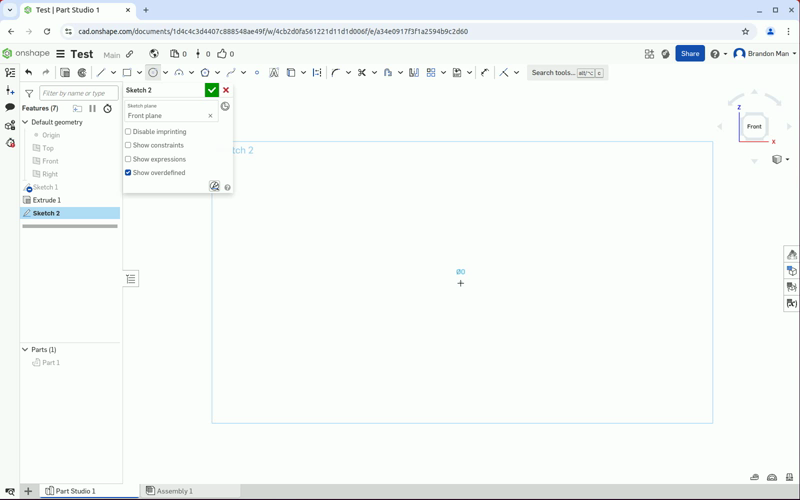
mouse_move(503, 282)
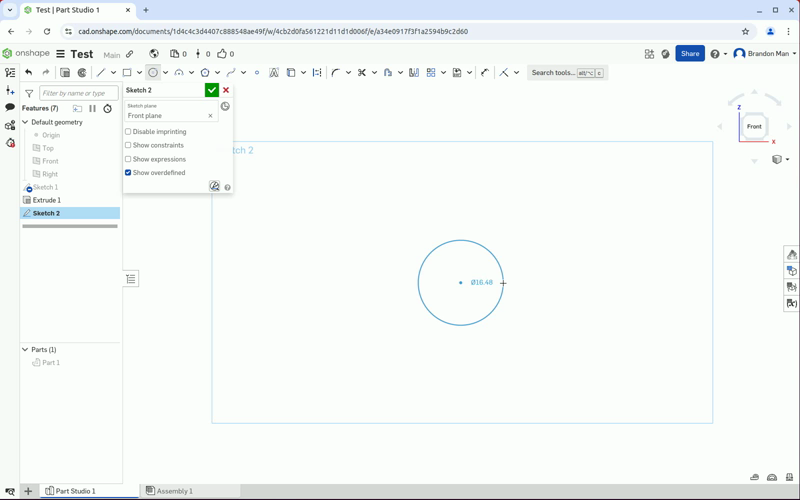
click(503, 282)
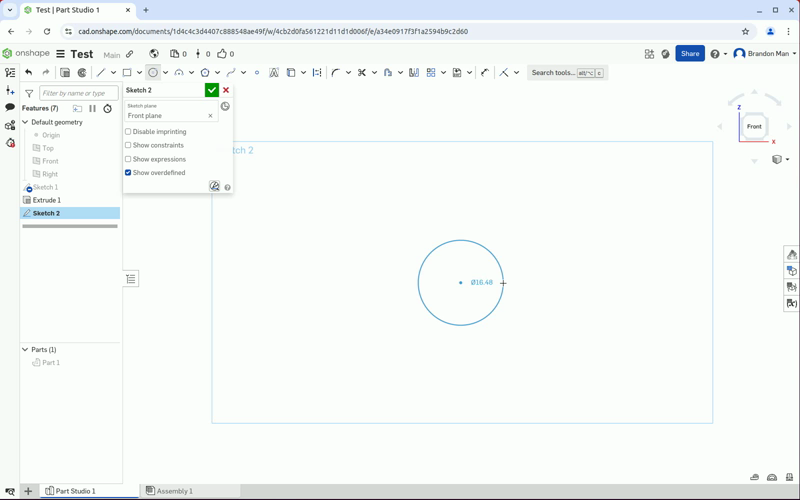
key(esc)
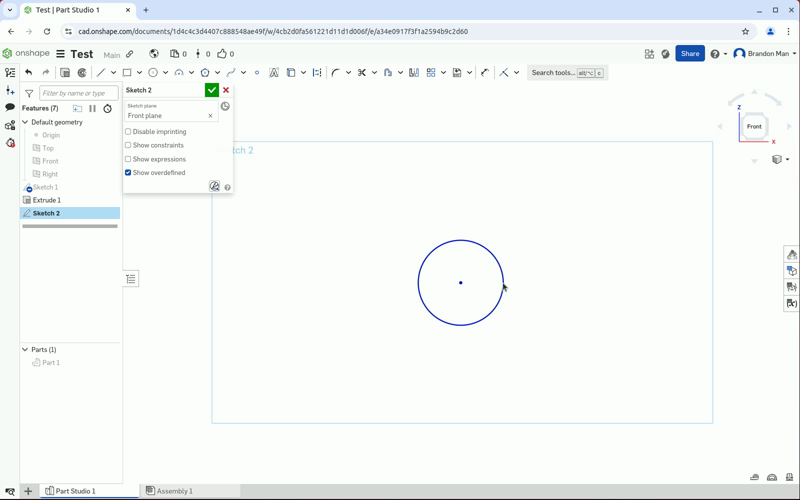
key(l)
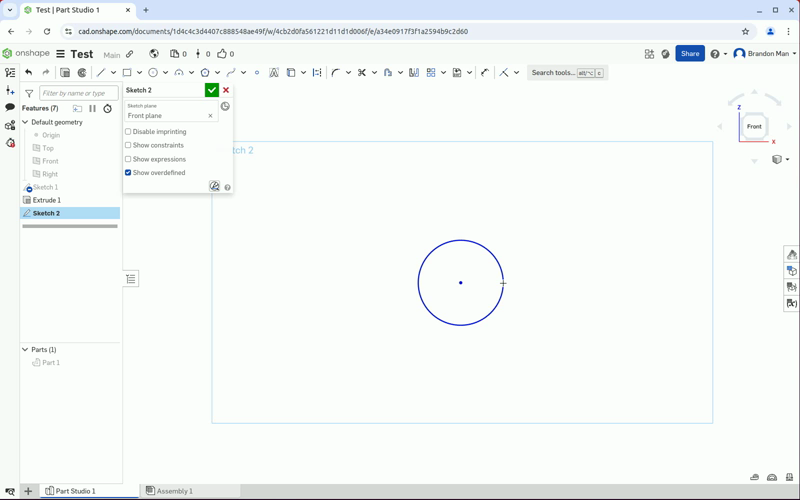
key_down(shift)
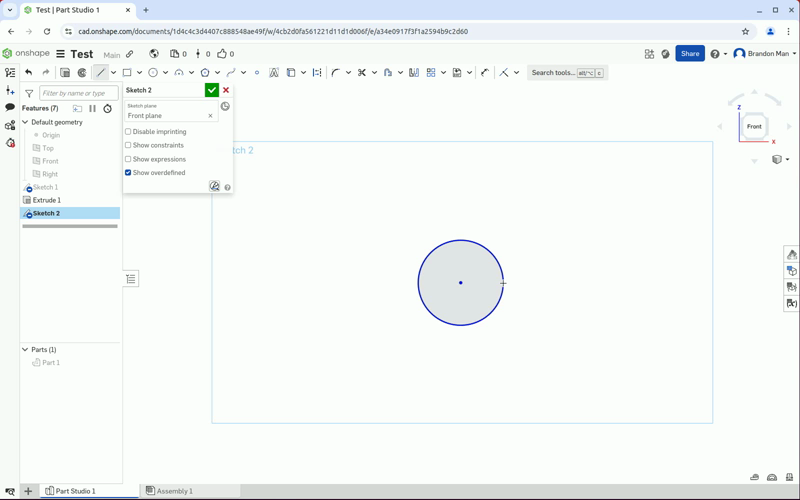
mouse_move(435, 289)
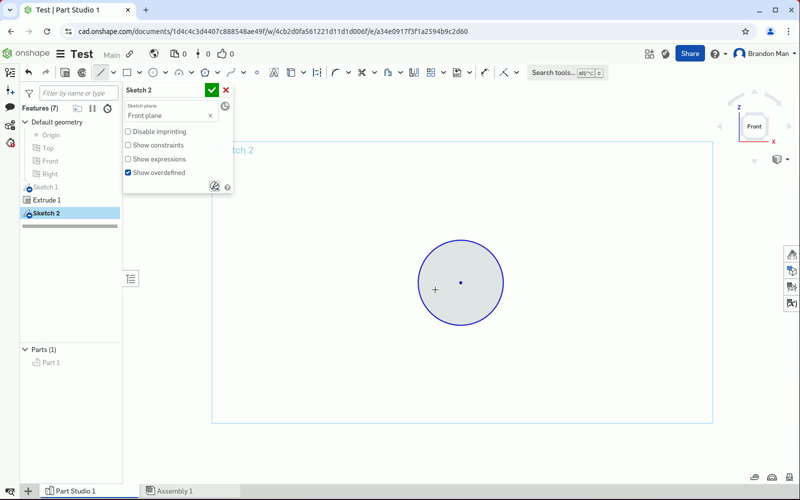
click(435, 289)
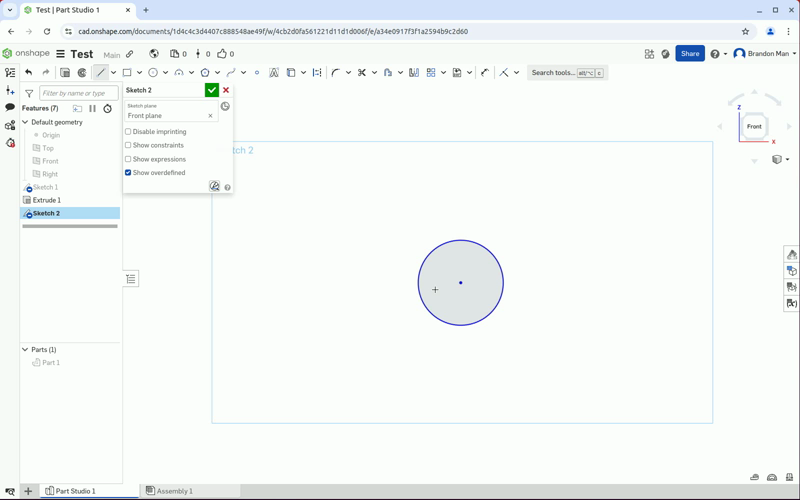
key_up(shift)
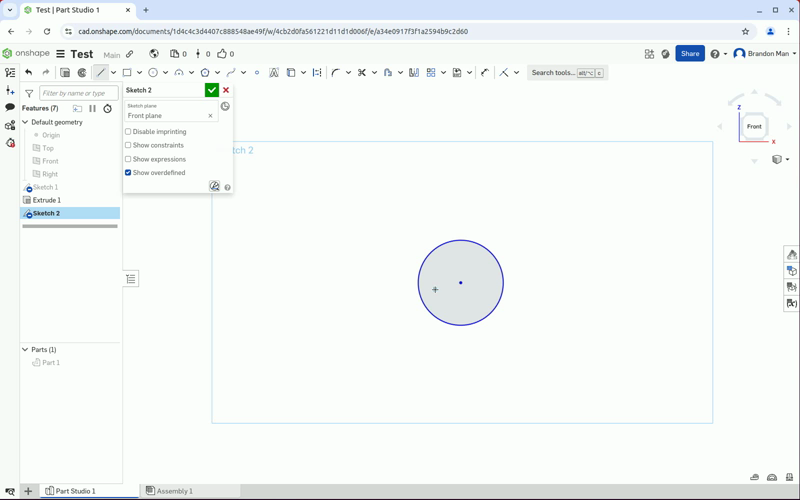
key_down(shift)
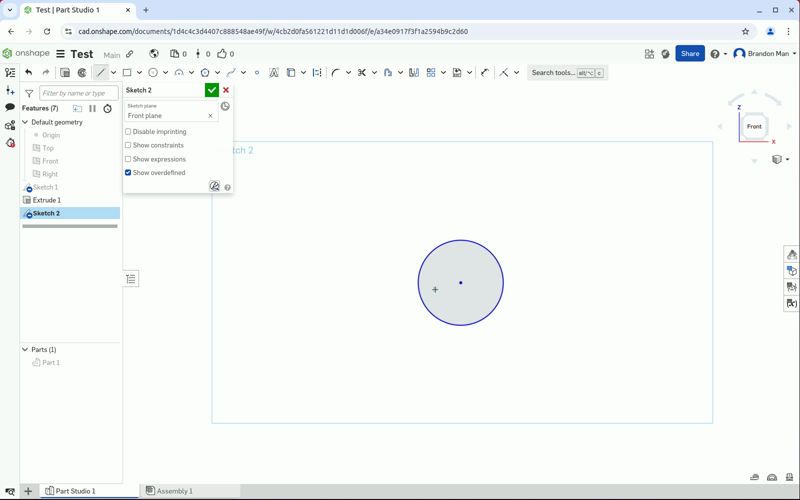
mouse_move(465, 289)
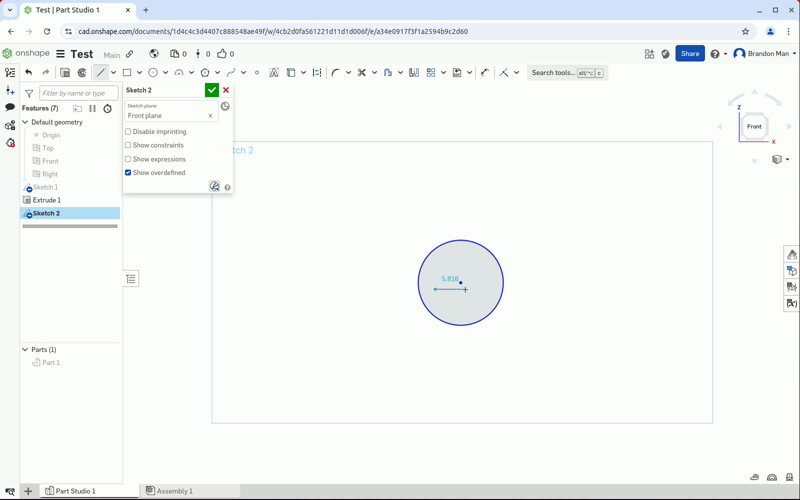
mouse_move(440, 289)
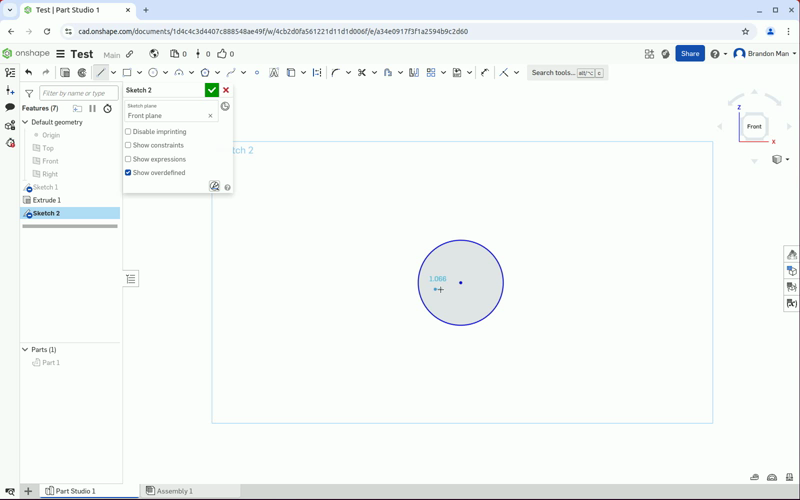
scroll(6)
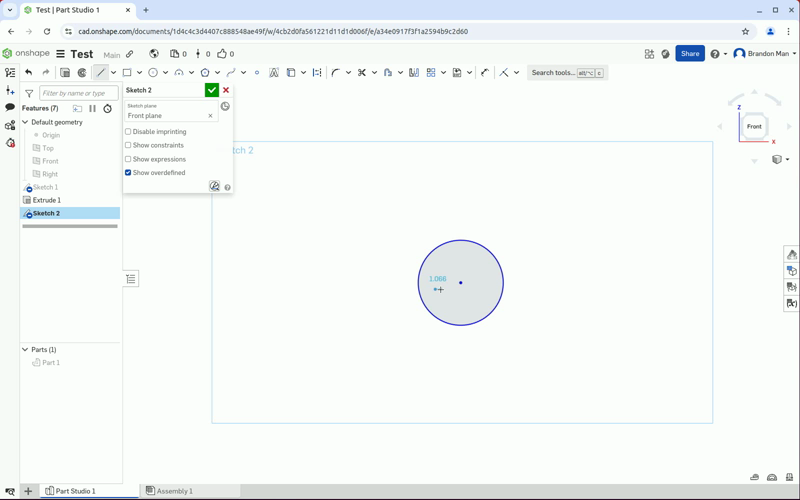
scroll(6)
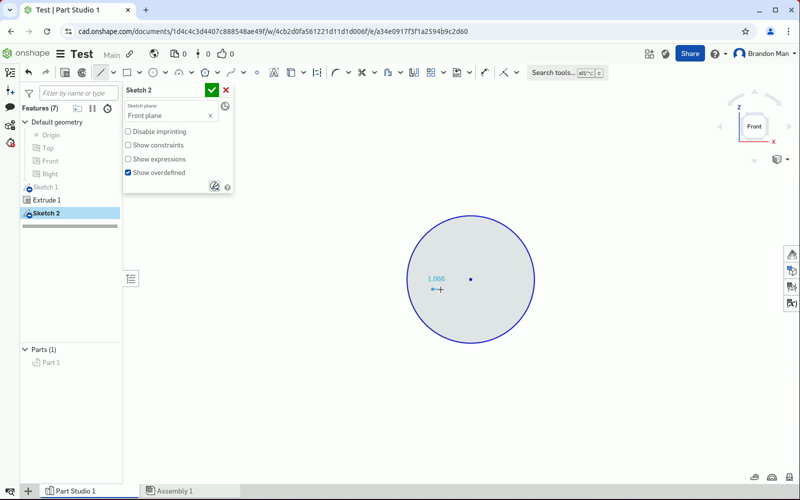
scroll(6)
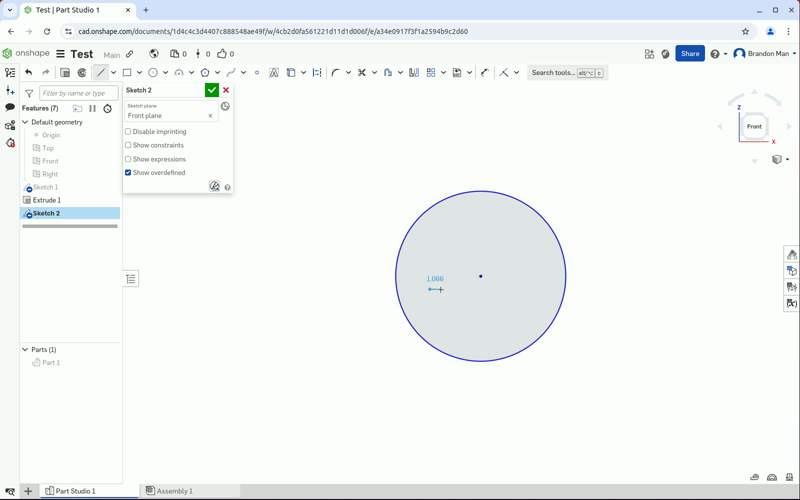
scroll(6)
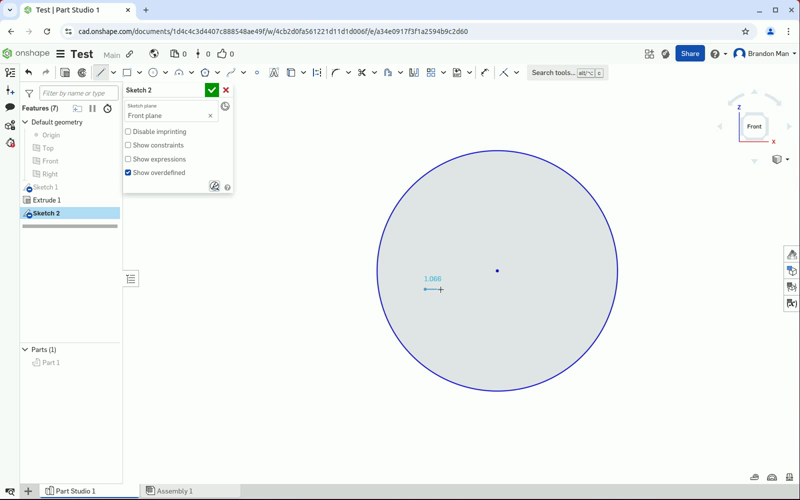
scroll(6)
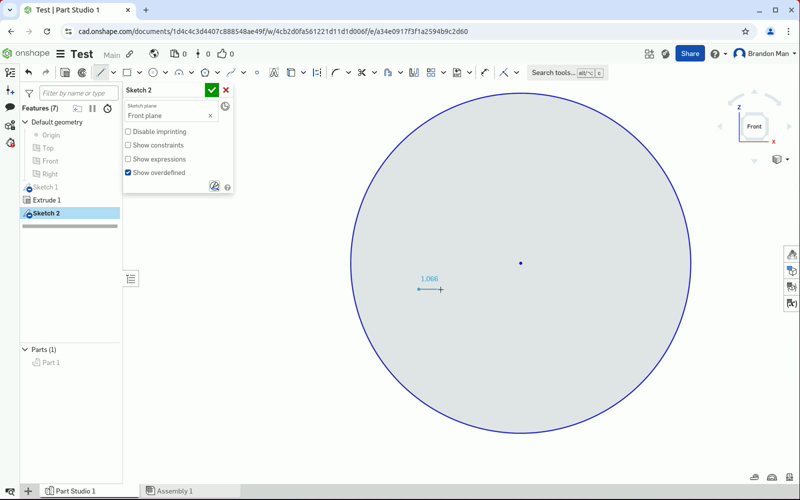
scroll(6)
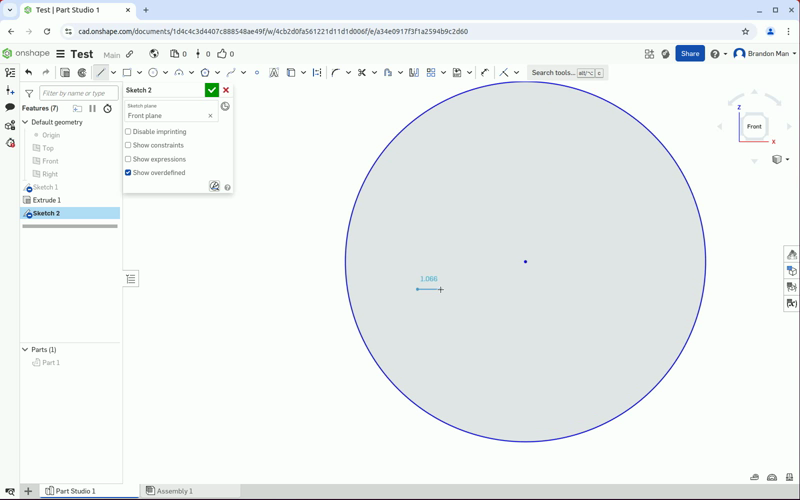
scroll(6)
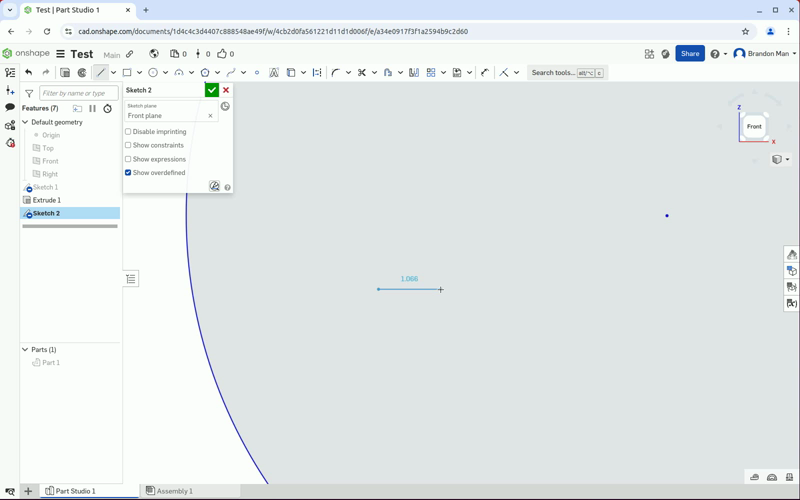
click(440, 289)
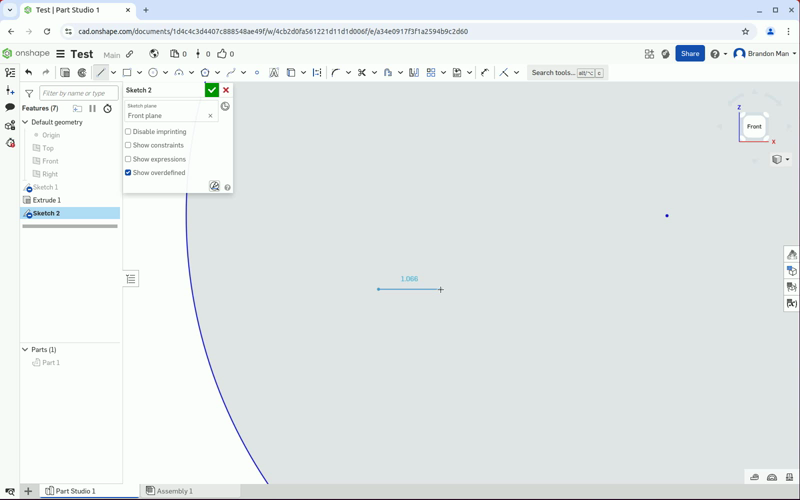
scroll(-6)
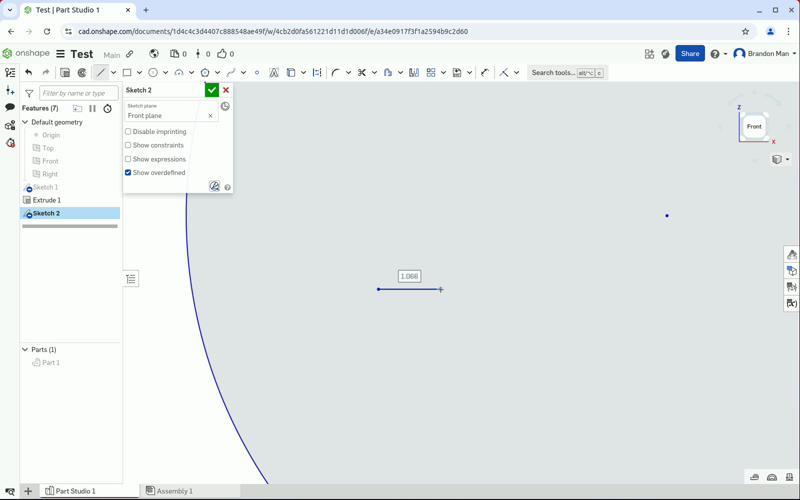
scroll(-6)
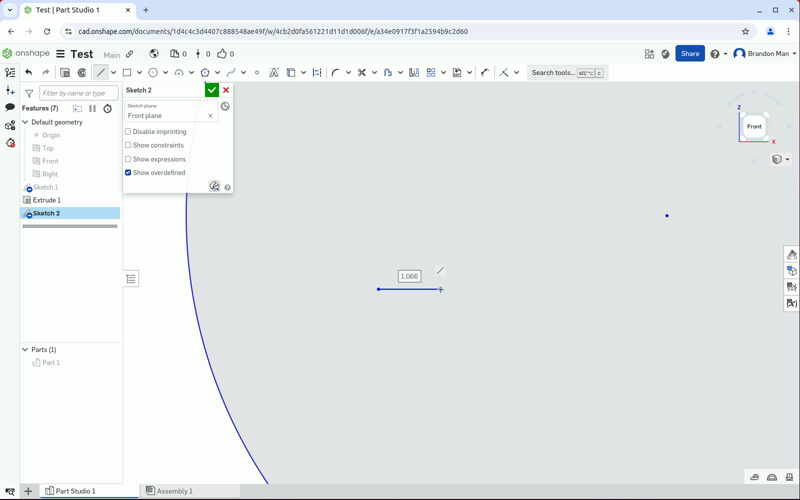
scroll(-6)
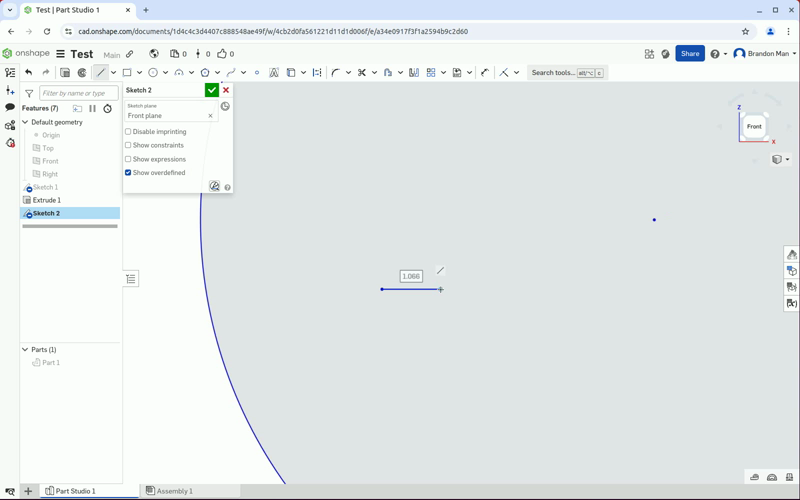
scroll(-6)
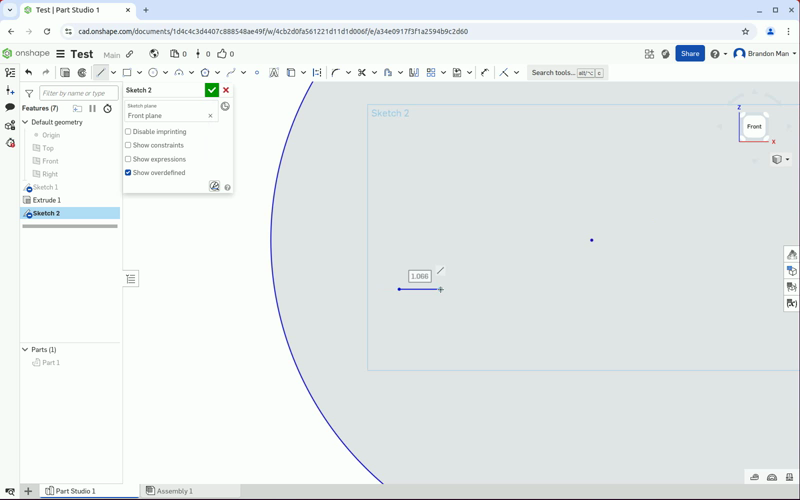
scroll(-6)
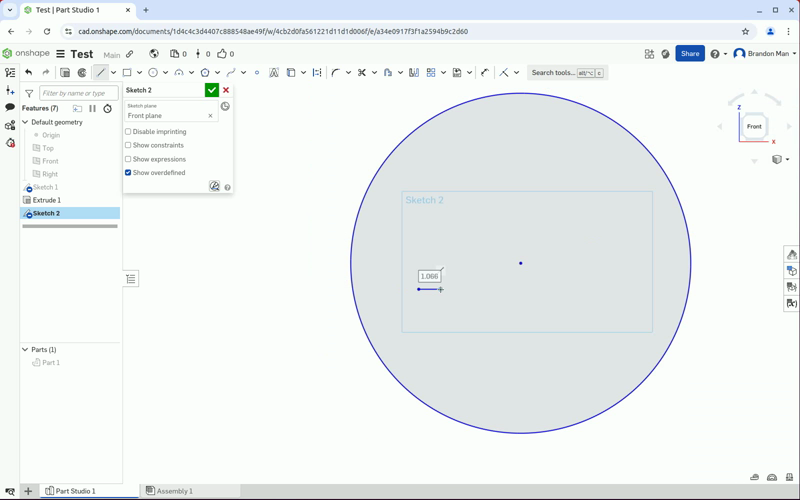
scroll(-6)
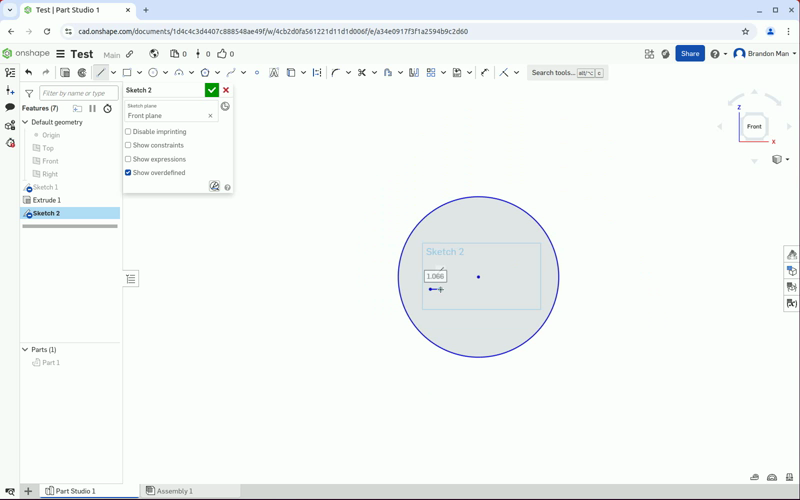
scroll(-6)
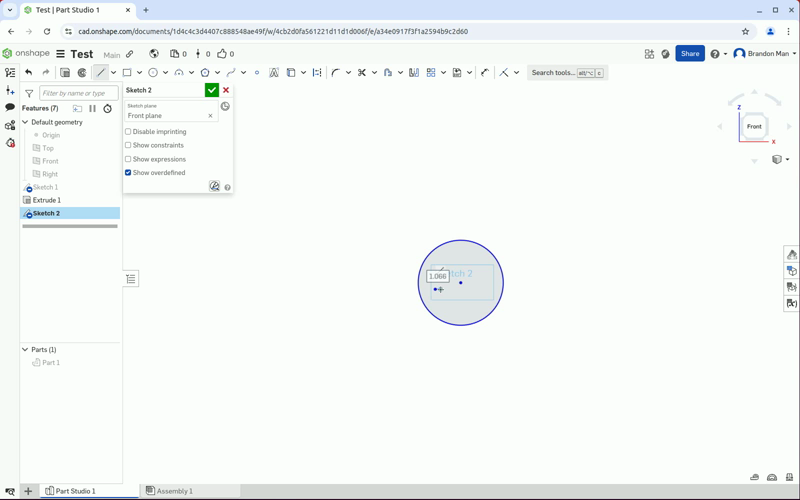
key_up(shift)
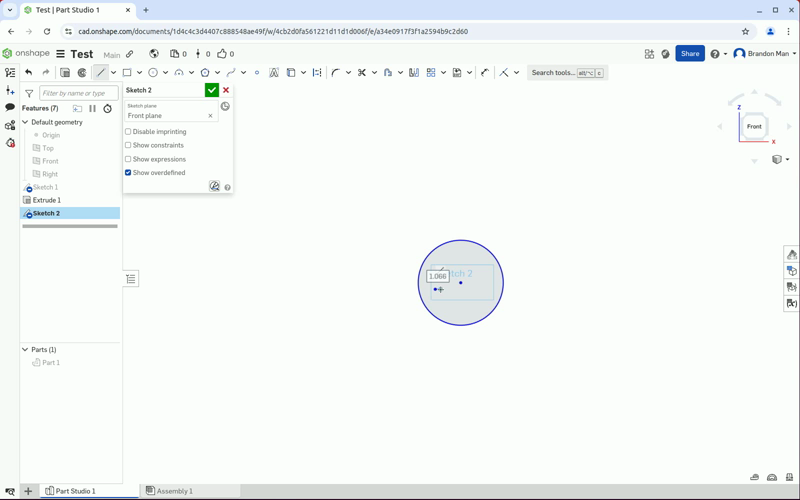
key(esc)
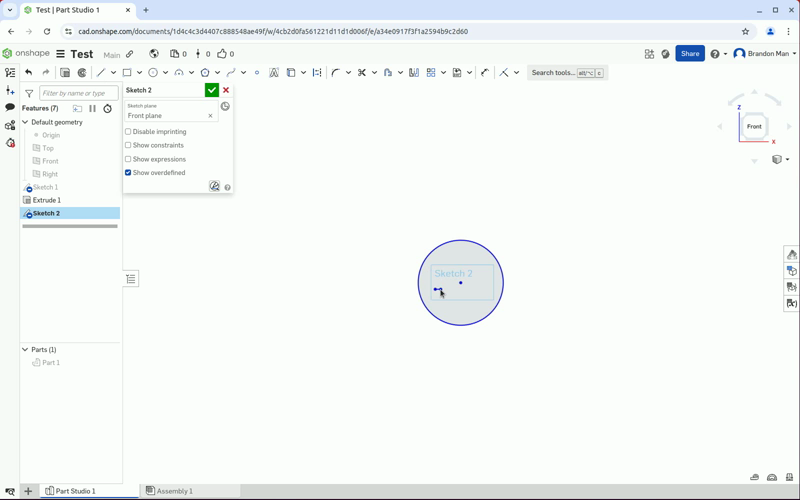
key(a)
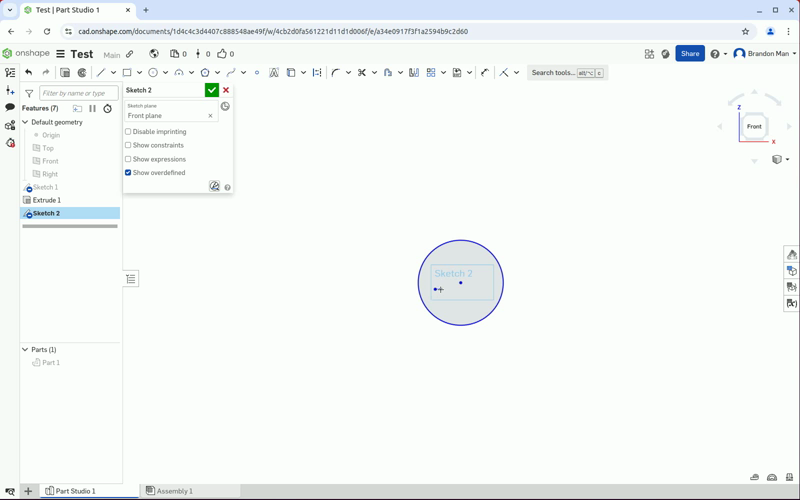
mouse_move(440, 289)
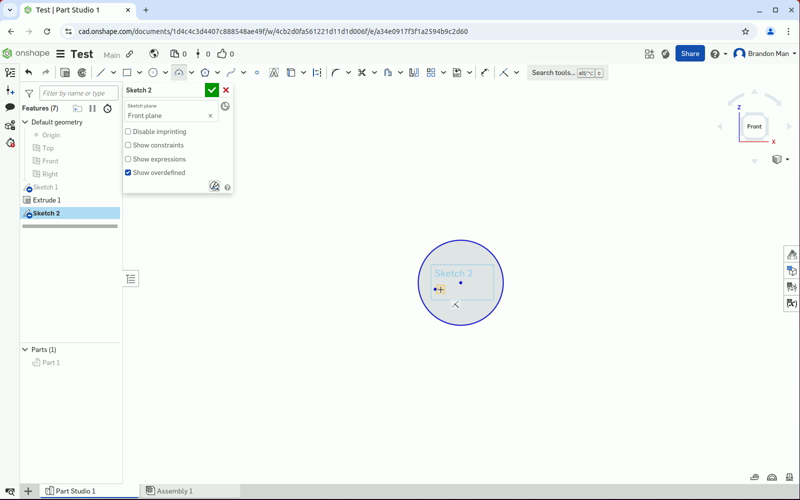
click(440, 289)
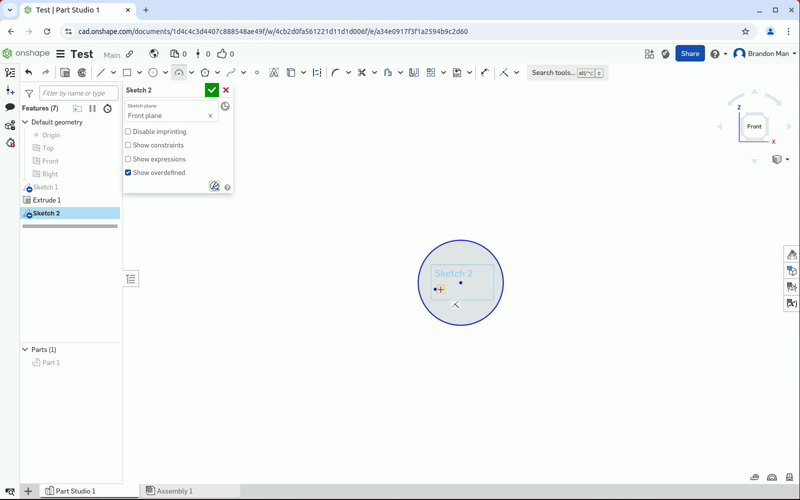
key_down(shift)
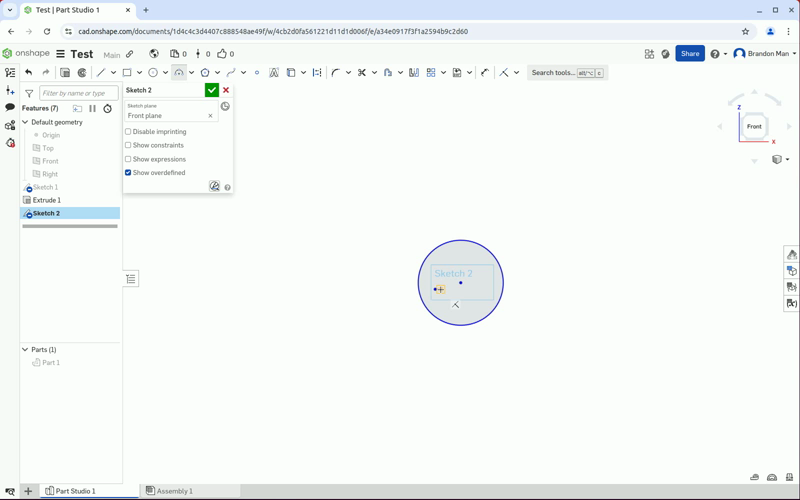
mouse_move(480, 289)
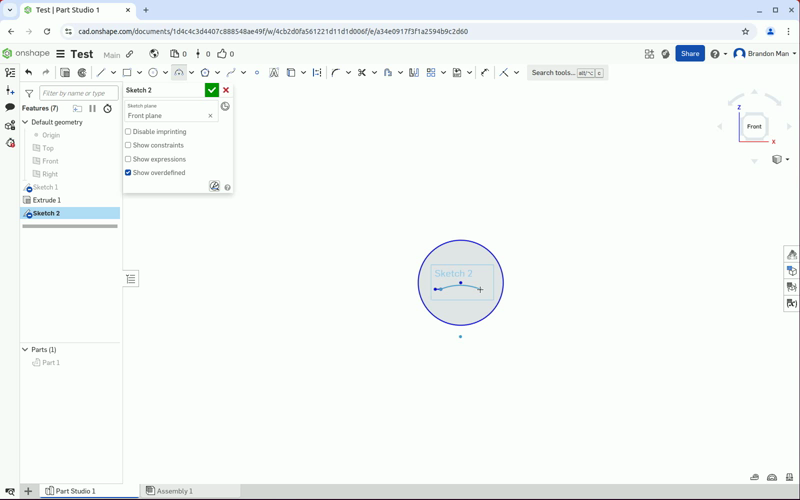
click(480, 289)
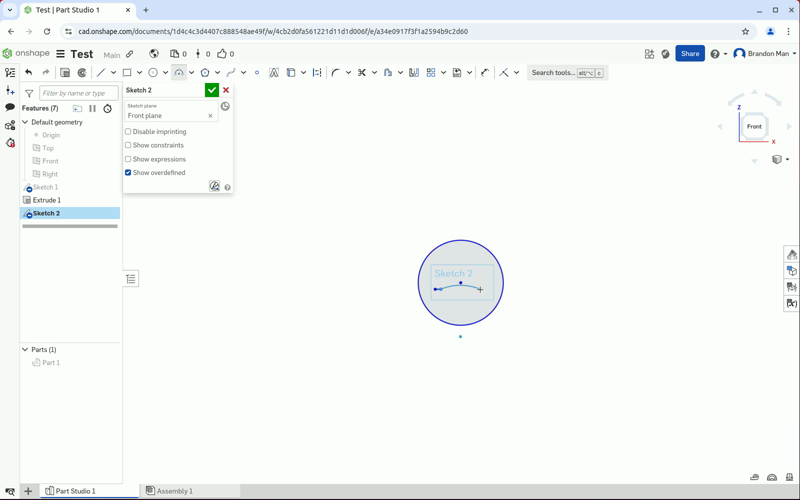
mouse_move(460, 303)
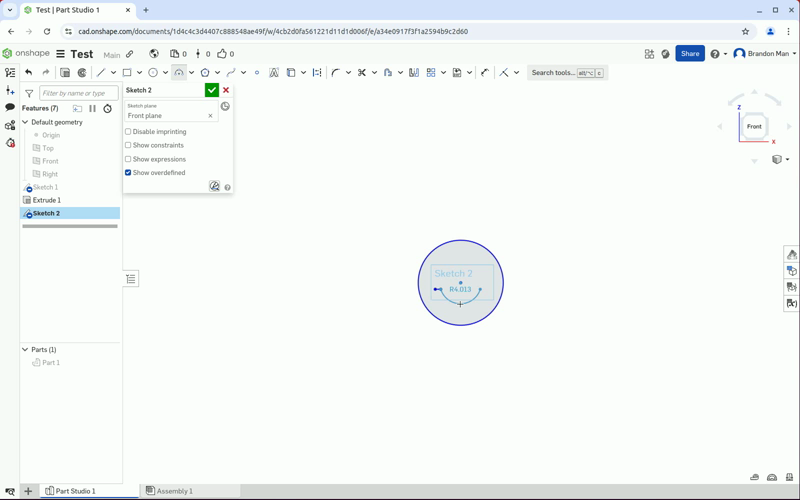
click(460, 303)
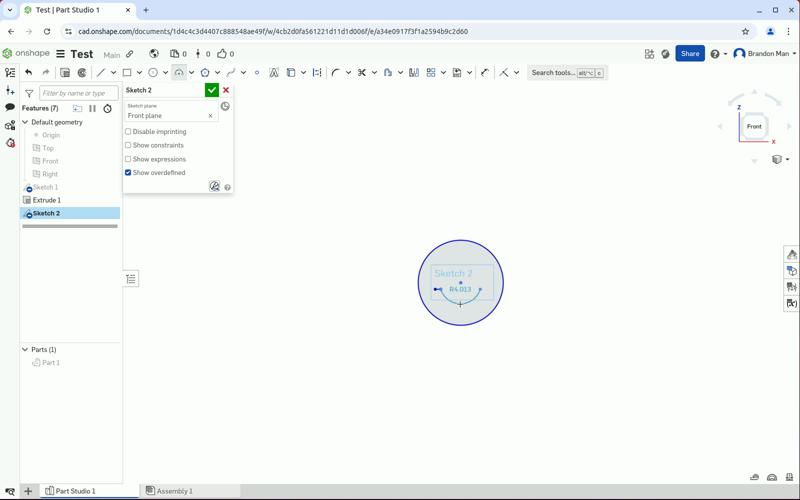
key_up(shift)
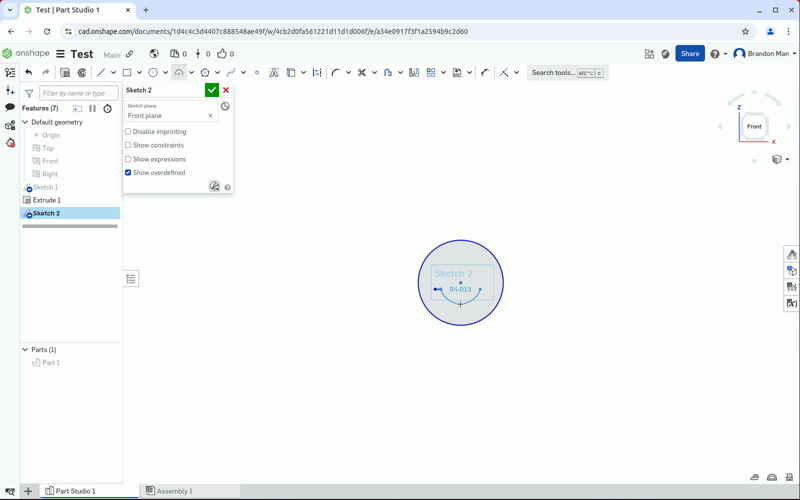
key(esc)
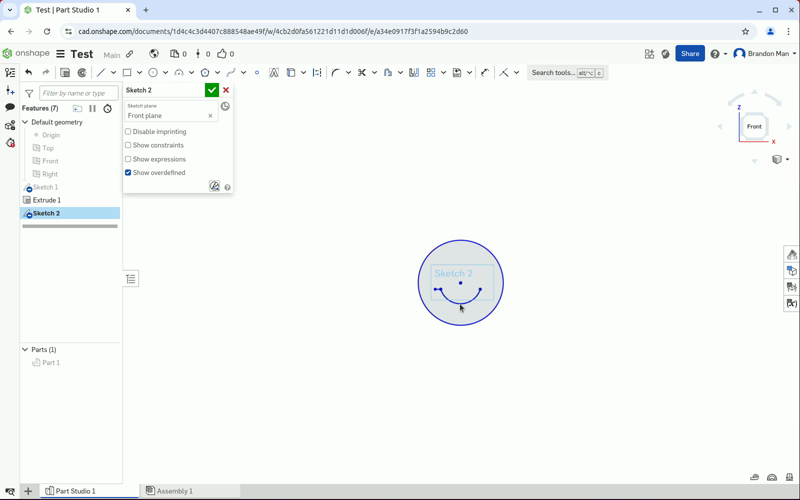
key(l)
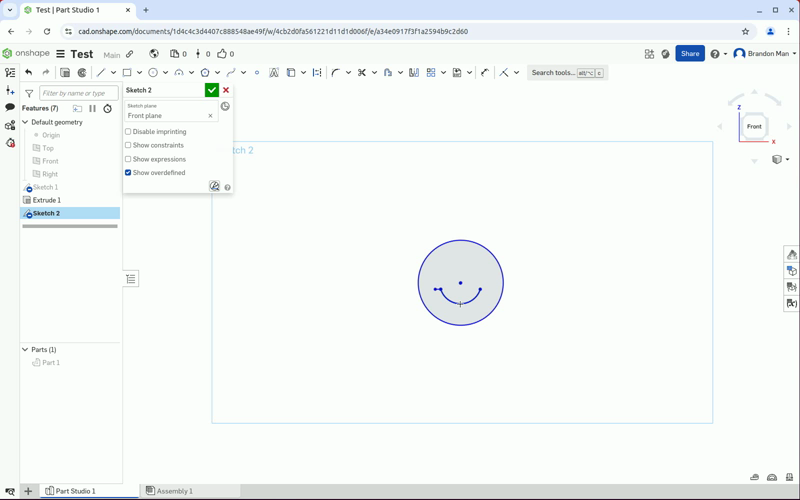
mouse_move(480, 289)
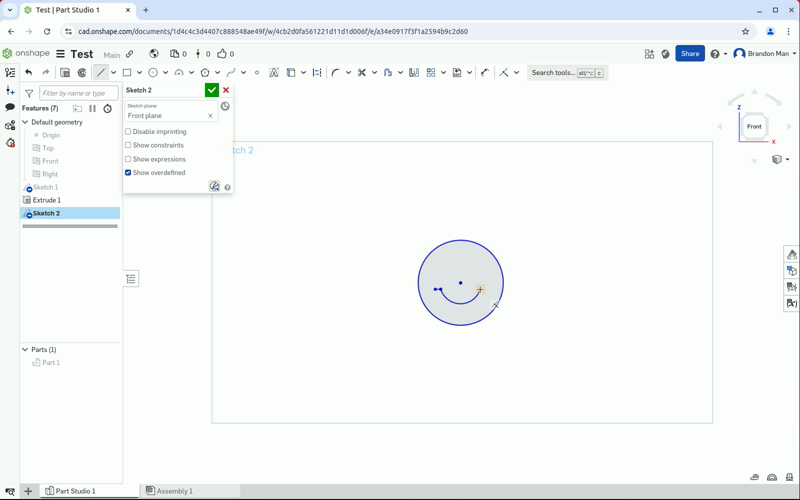
click(480, 289)
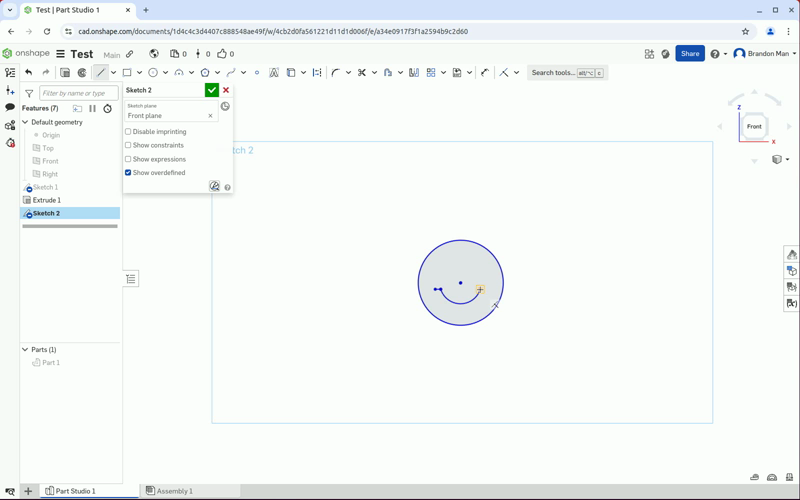
key_down(shift)
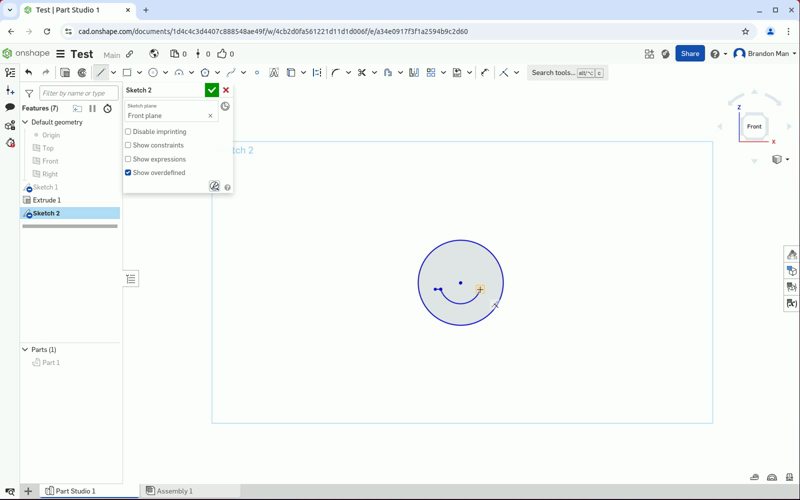
mouse_move(510, 289)
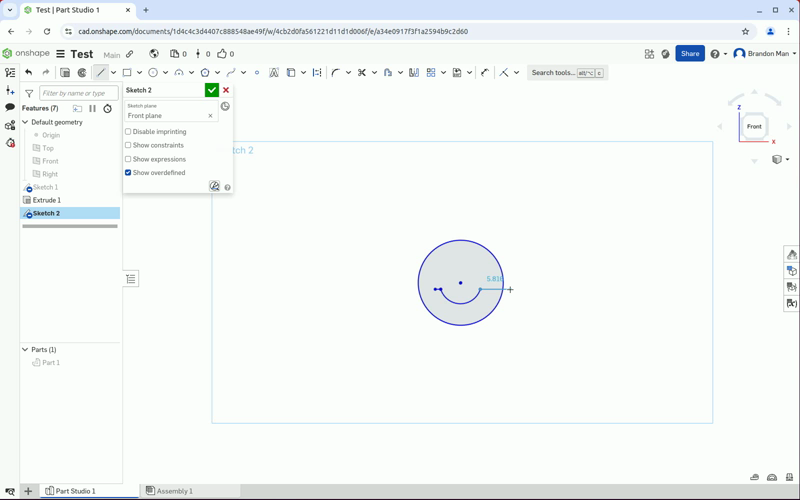
mouse_move(485, 289)
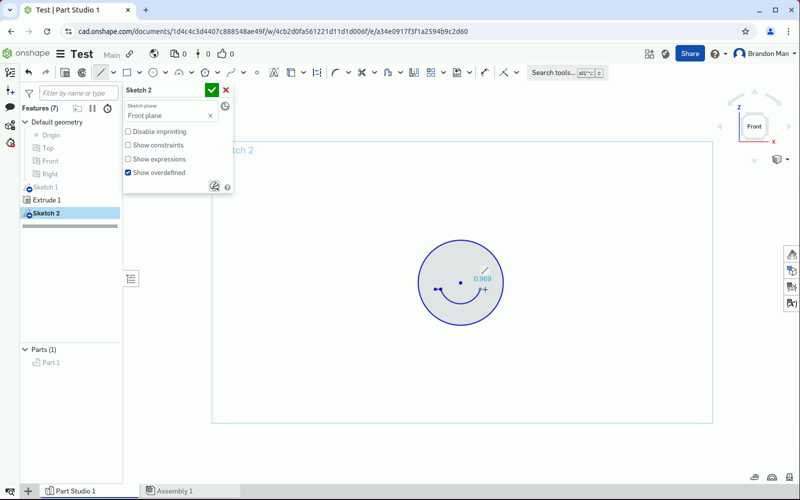
scroll(6)
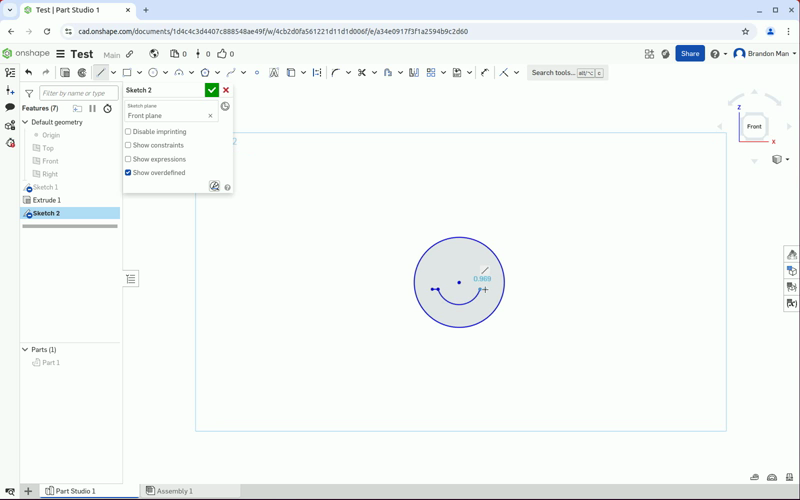
scroll(6)
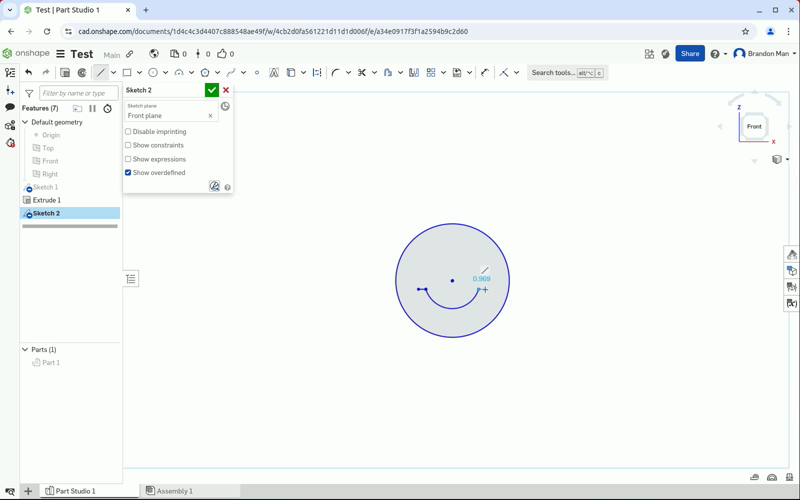
scroll(6)
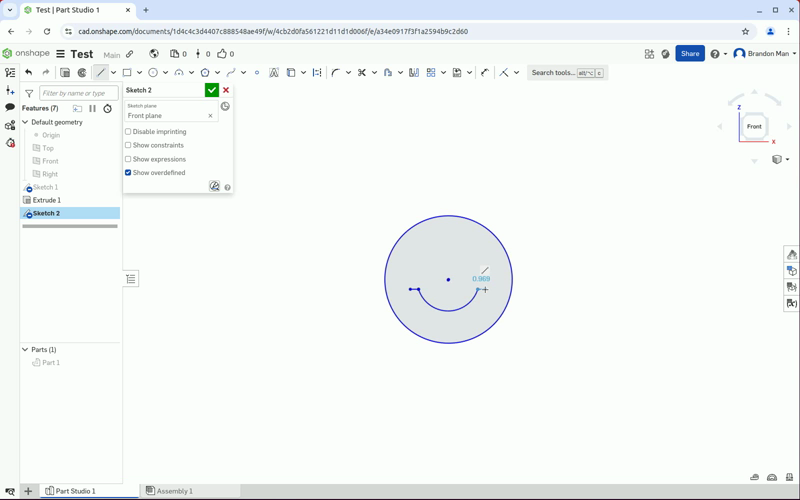
scroll(6)
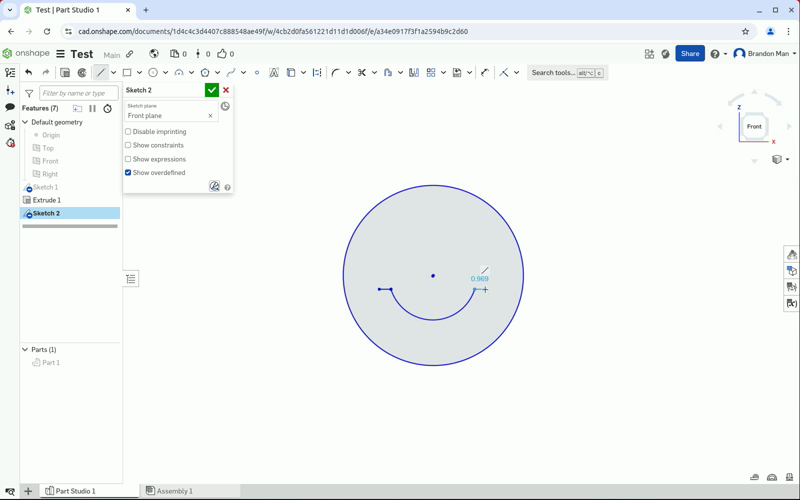
scroll(6)
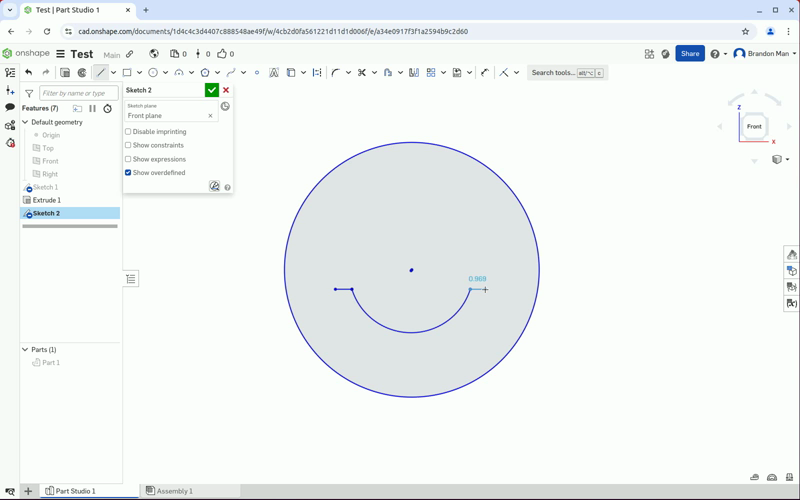
scroll(6)
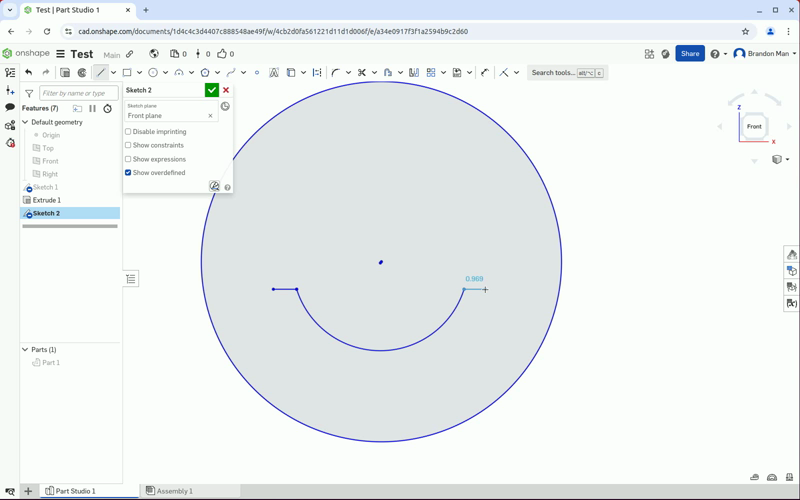
scroll(6)
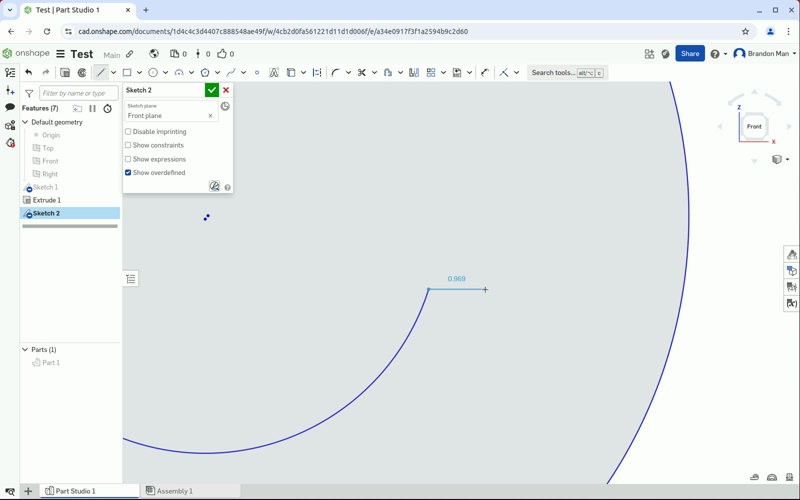
click(485, 289)
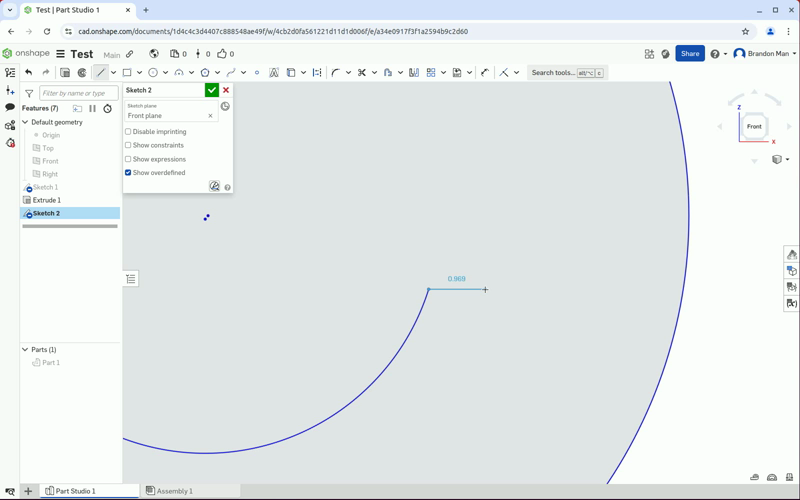
scroll(-6)
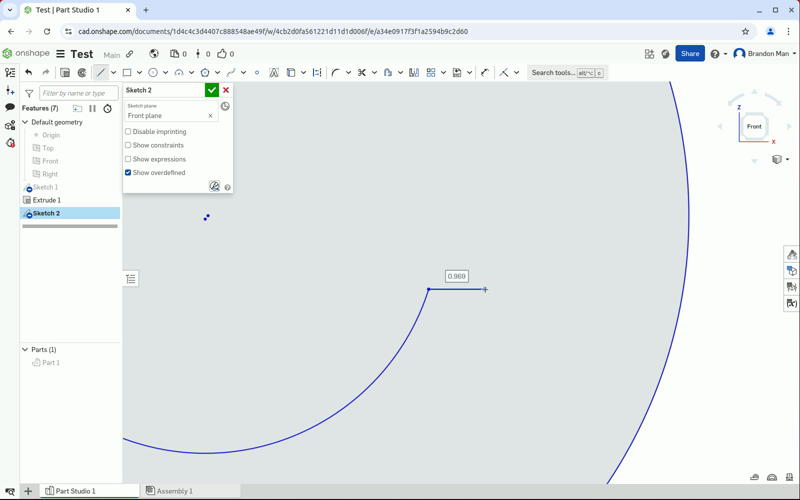
scroll(-6)
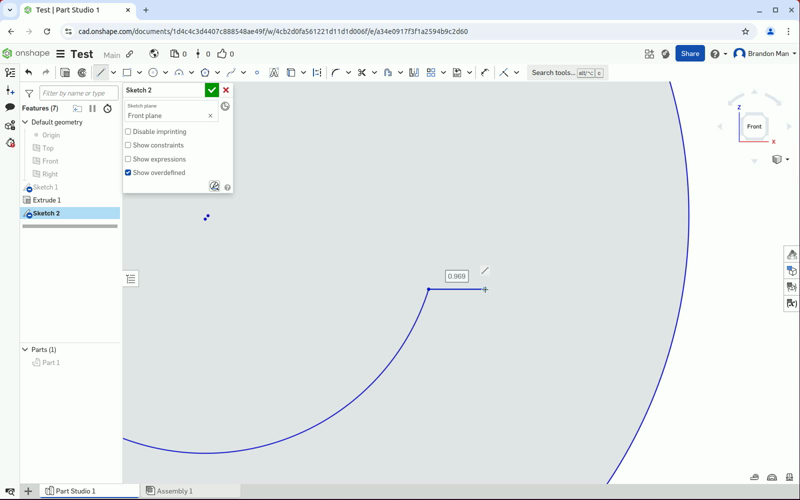
scroll(-6)
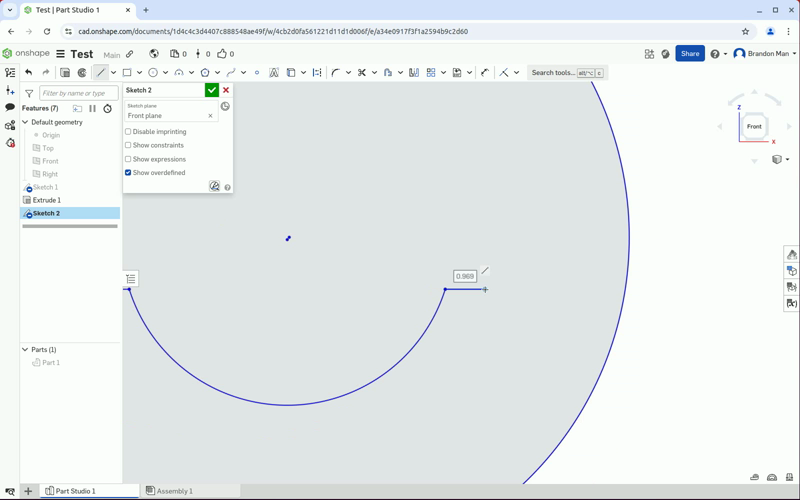
scroll(-6)
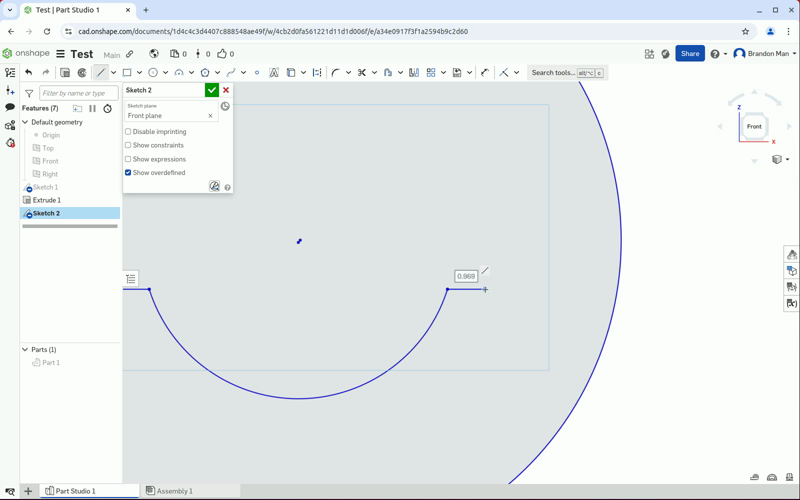
scroll(-6)
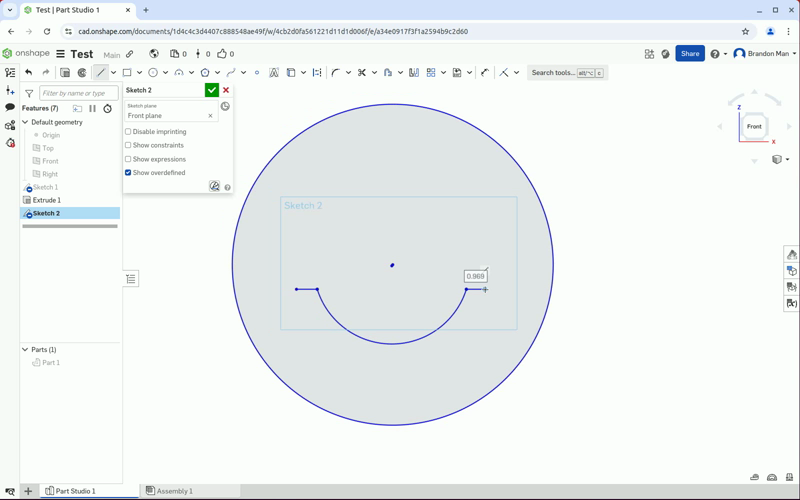
scroll(-6)
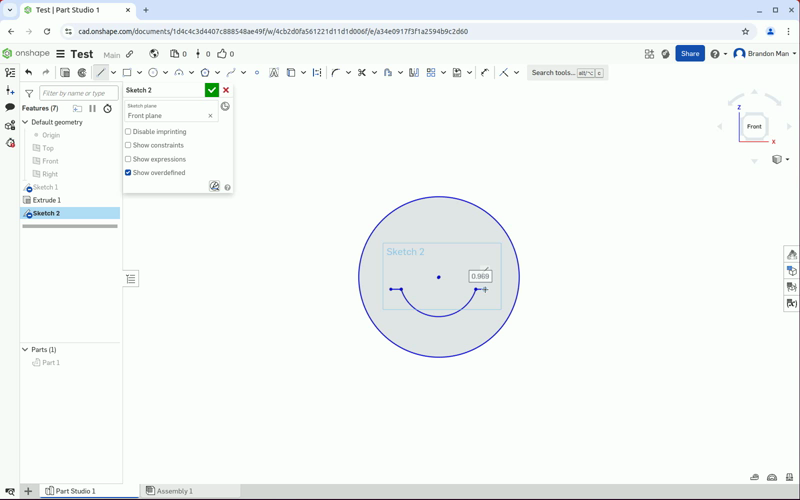
scroll(-6)
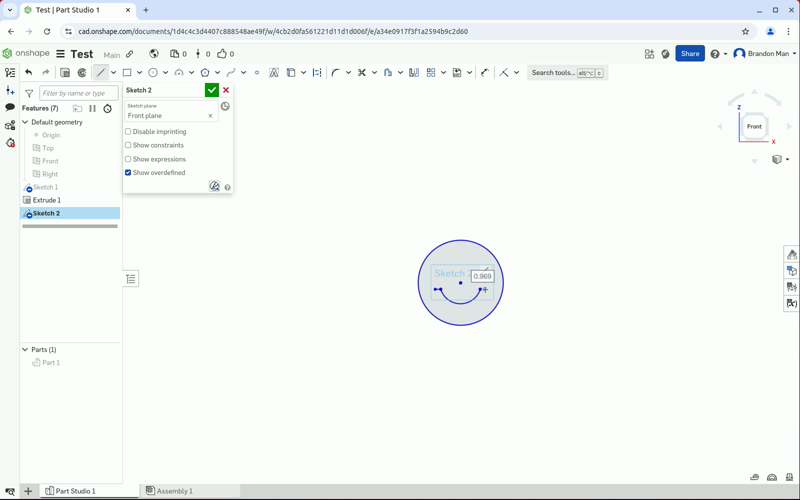
key_up(shift)
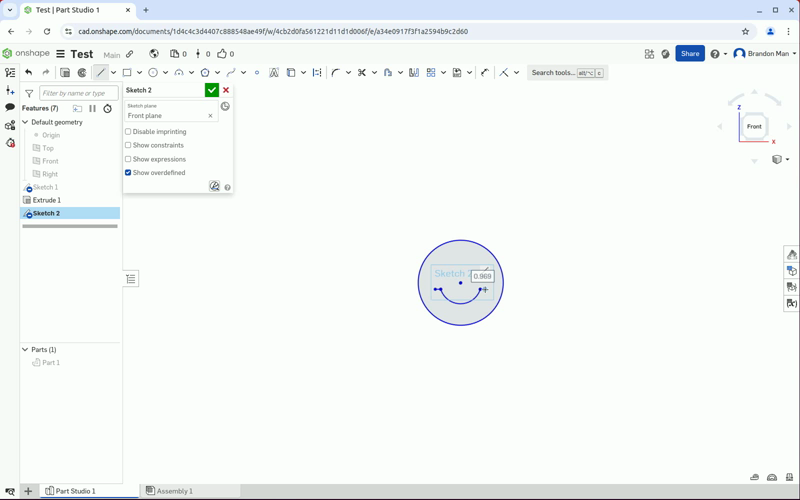
key_down(shift)
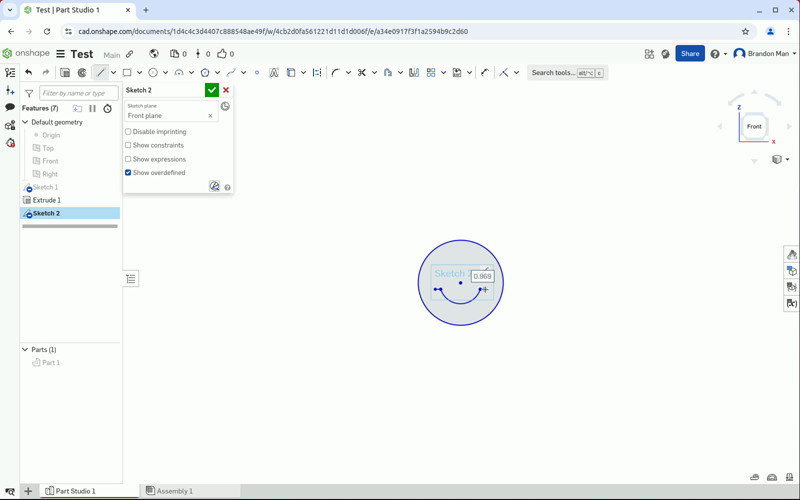
mouse_move(515, 289)
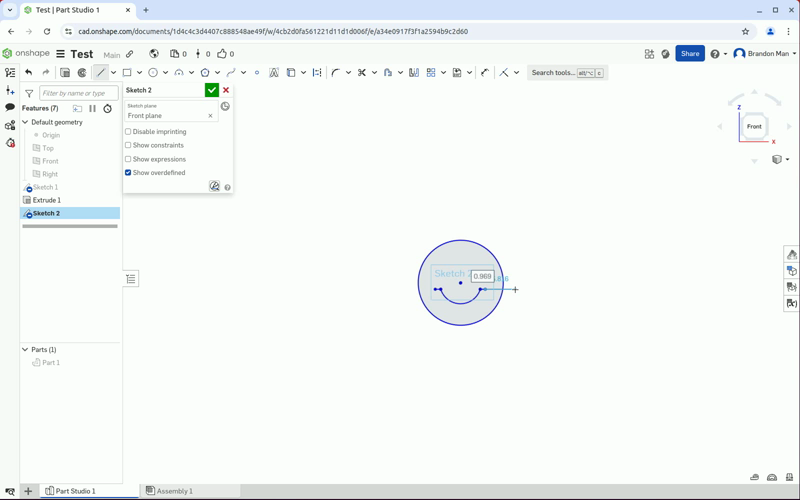
mouse_move(485, 276)
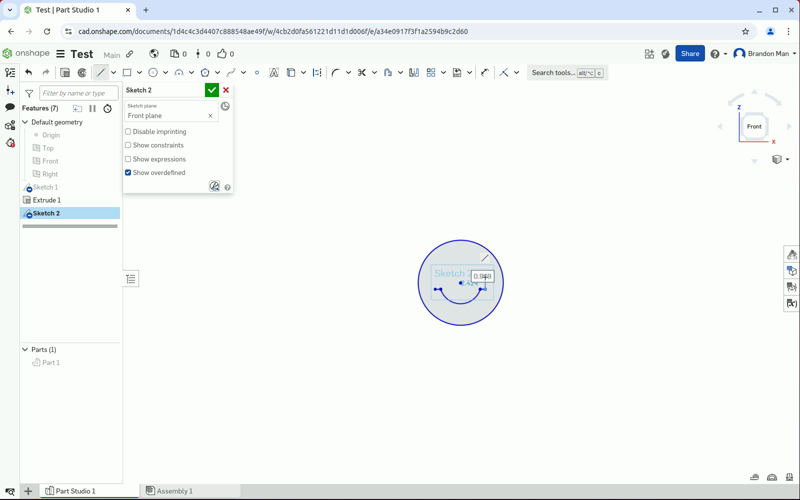
click(485, 276)
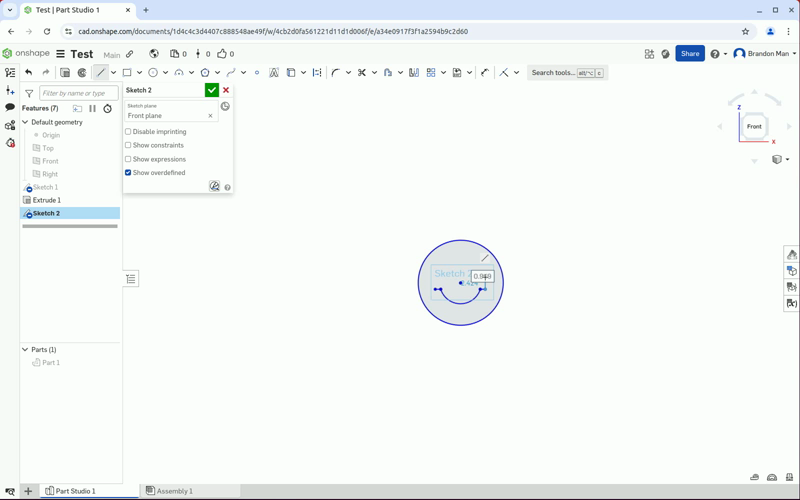
key_up(shift)
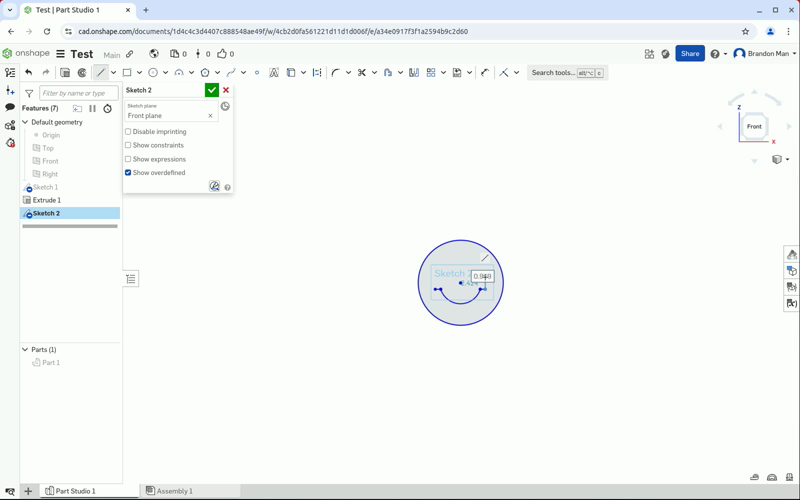
key_down(shift)
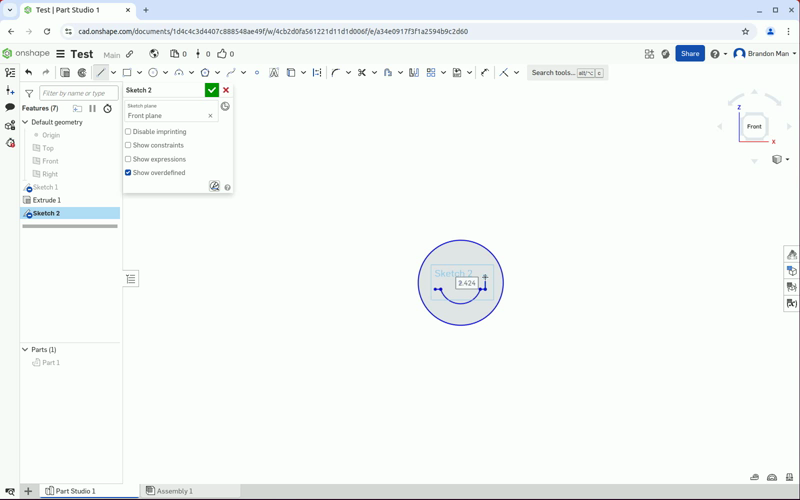
mouse_move(515, 276)
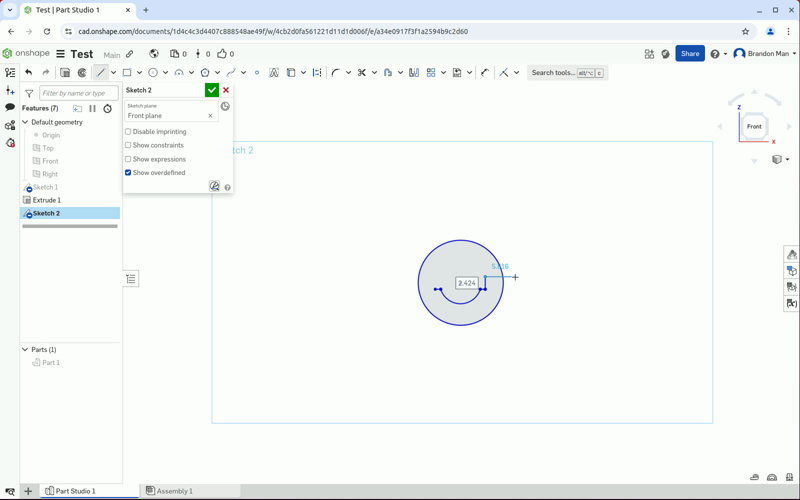
mouse_move(480, 276)
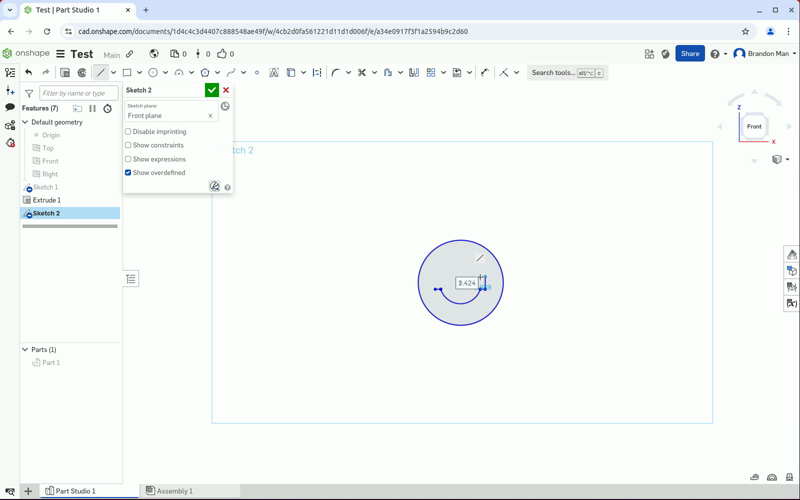
scroll(6)
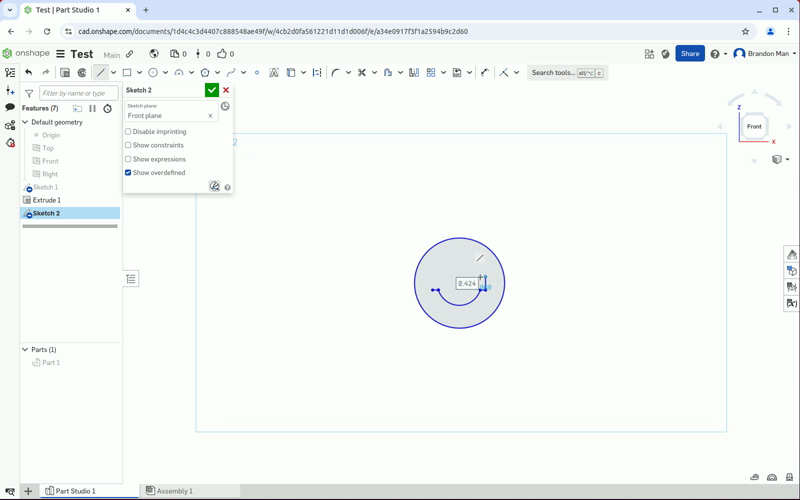
scroll(6)
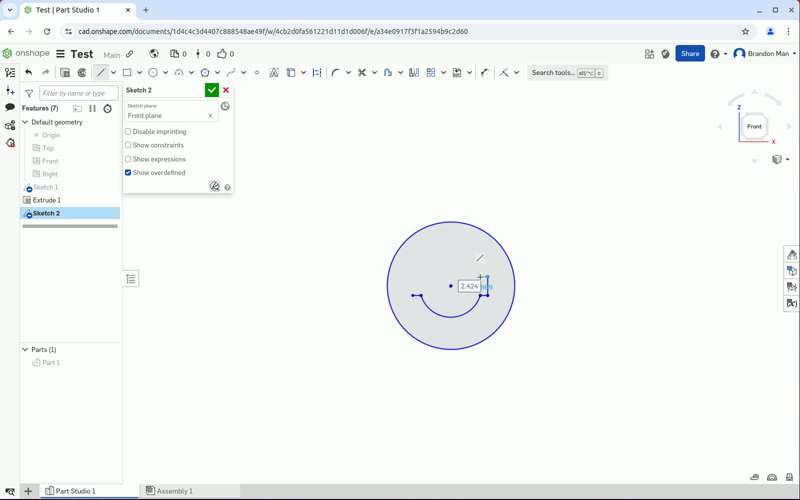
scroll(6)
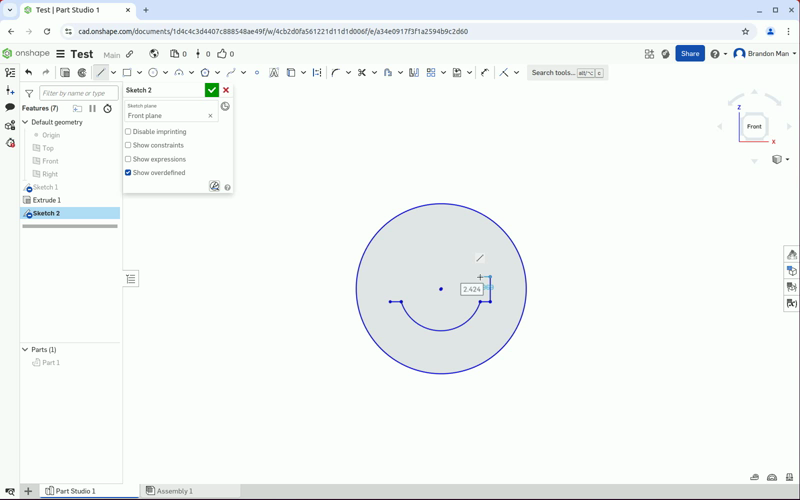
scroll(6)
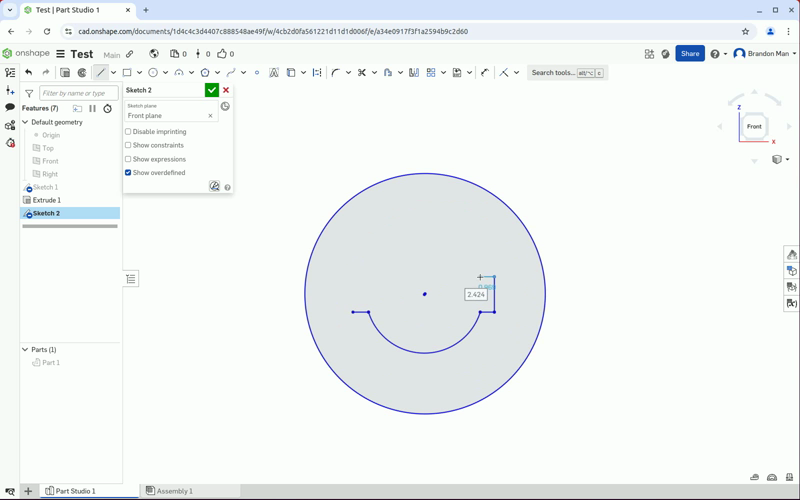
scroll(6)
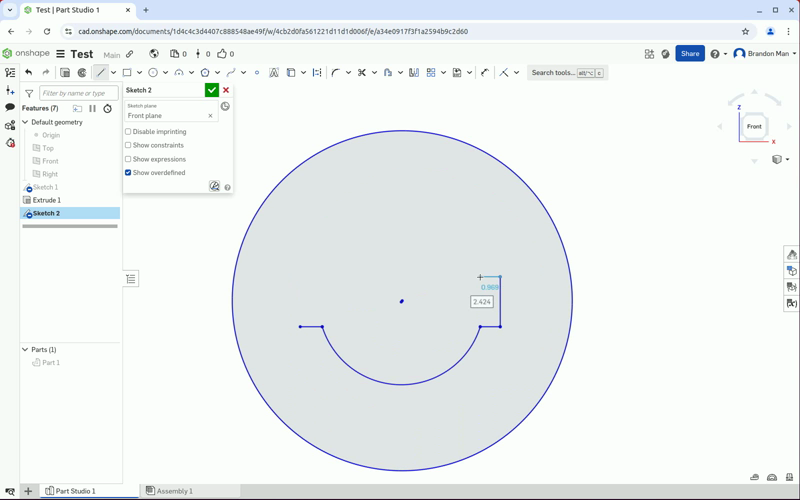
scroll(6)
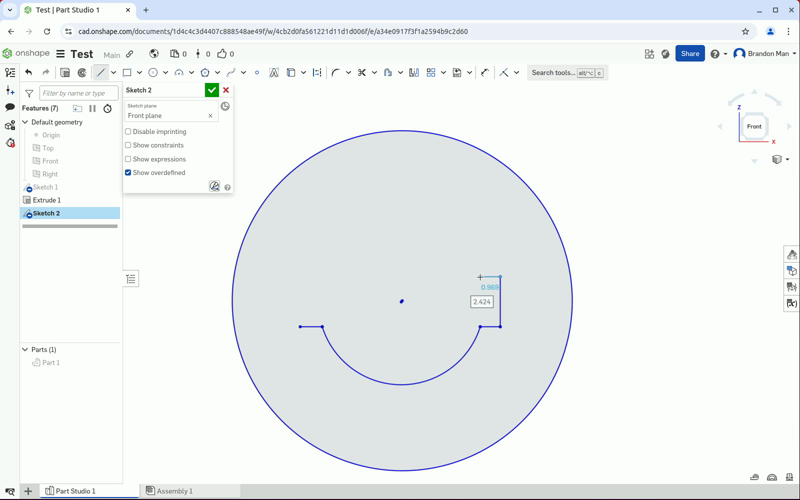
scroll(6)
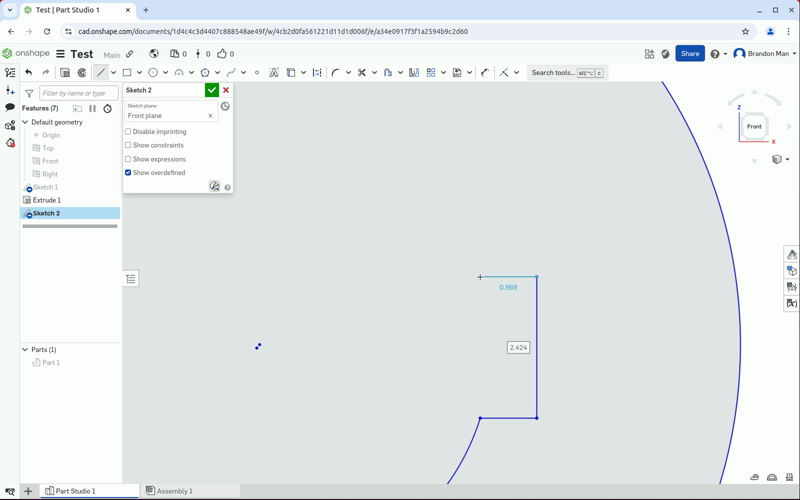
click(480, 276)
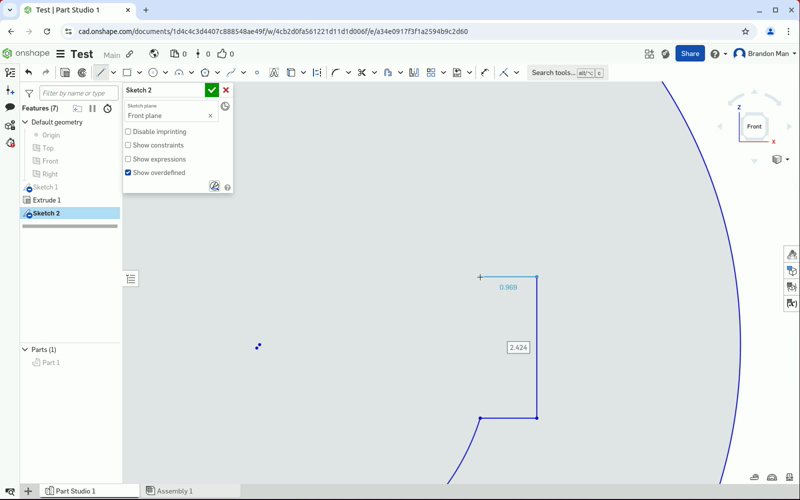
scroll(-6)
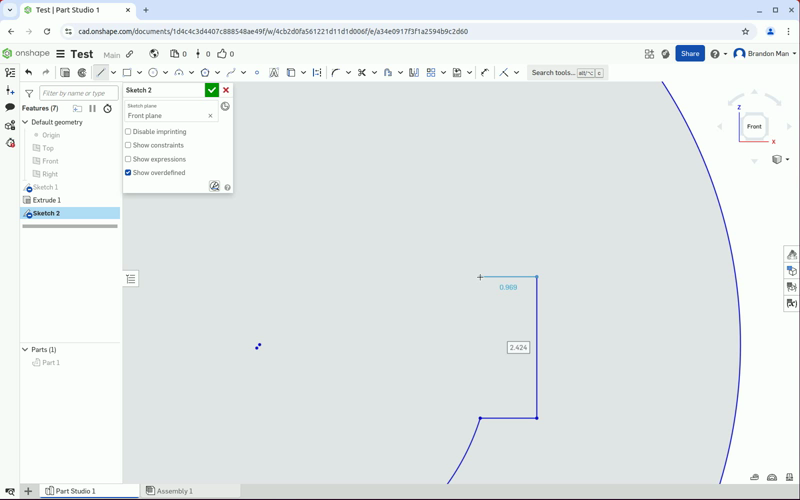
scroll(-6)
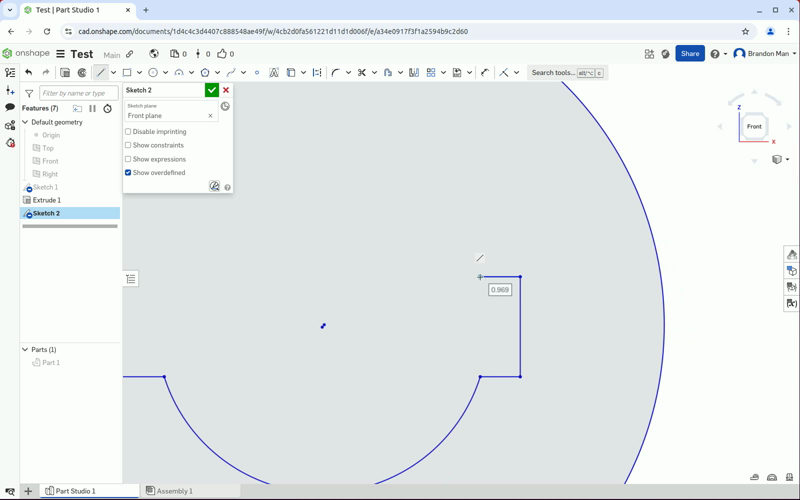
scroll(-6)
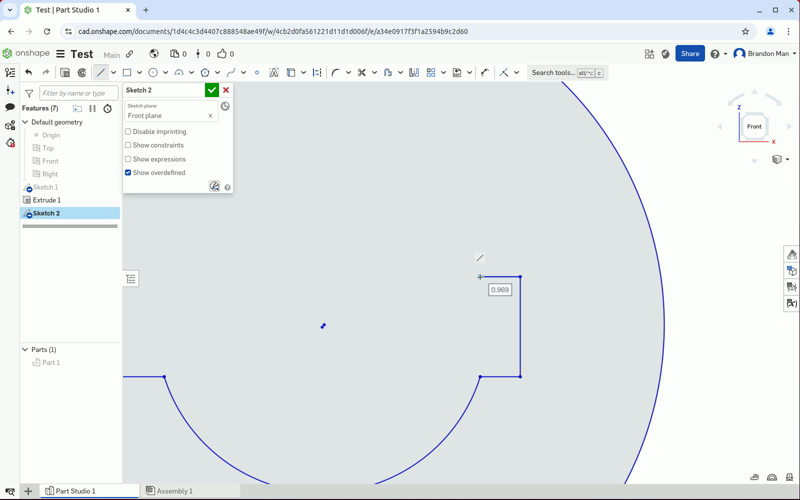
scroll(-6)
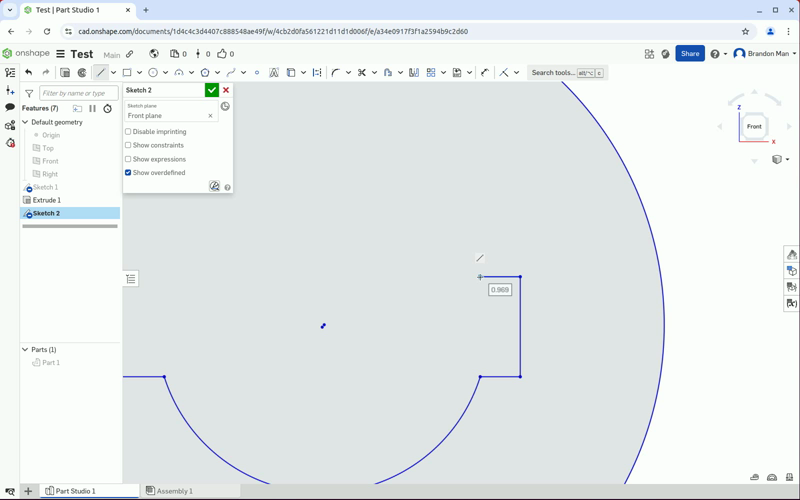
scroll(-6)
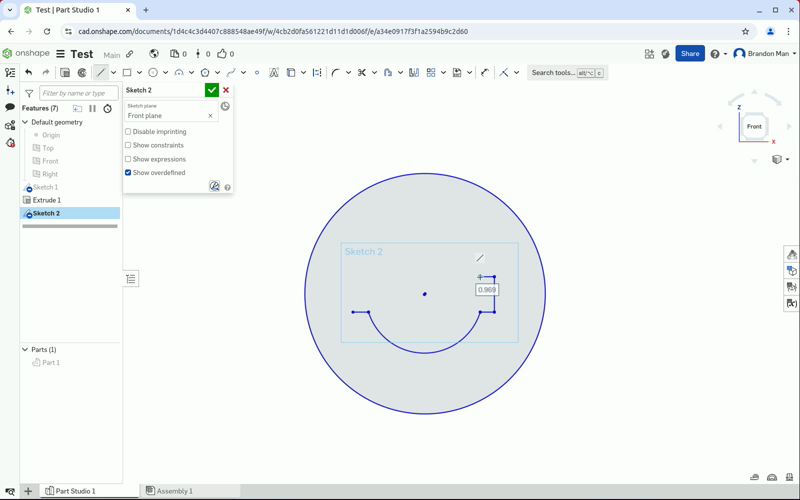
scroll(-6)
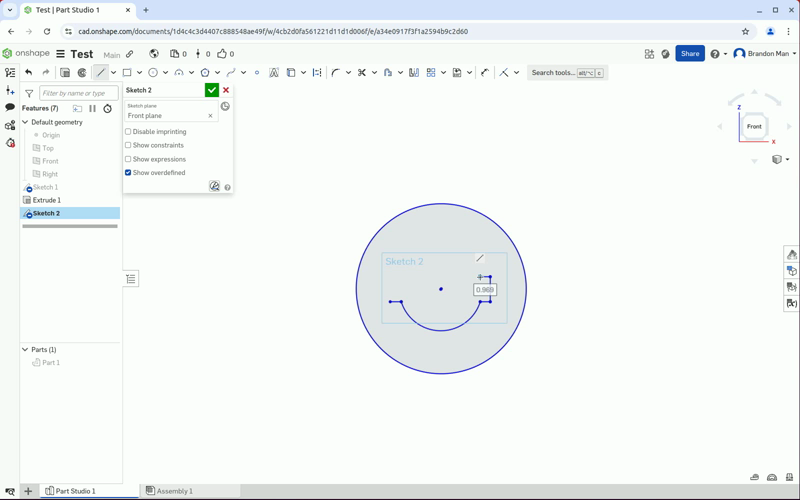
scroll(-6)
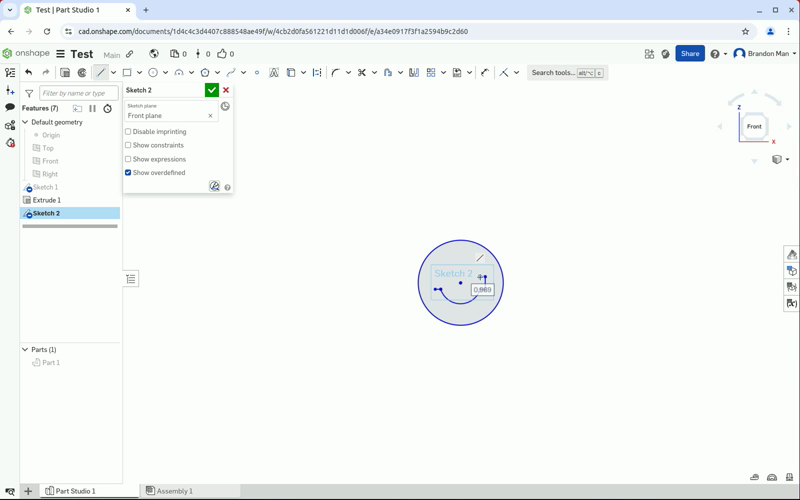
key_up(shift)
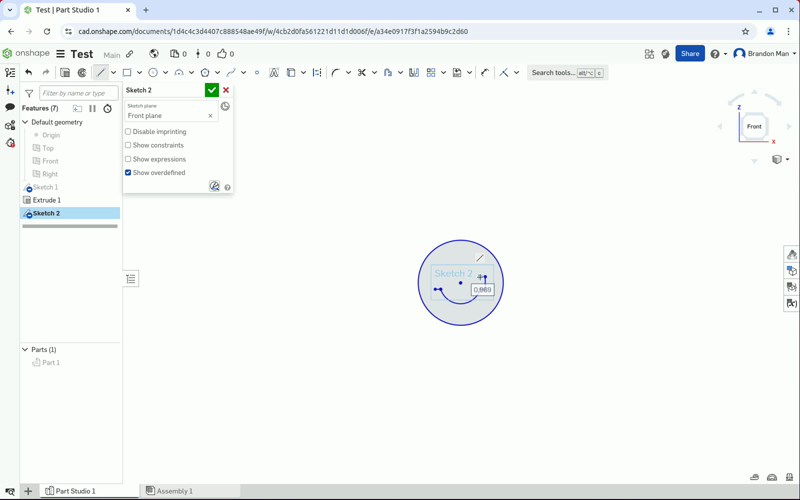
key(esc)
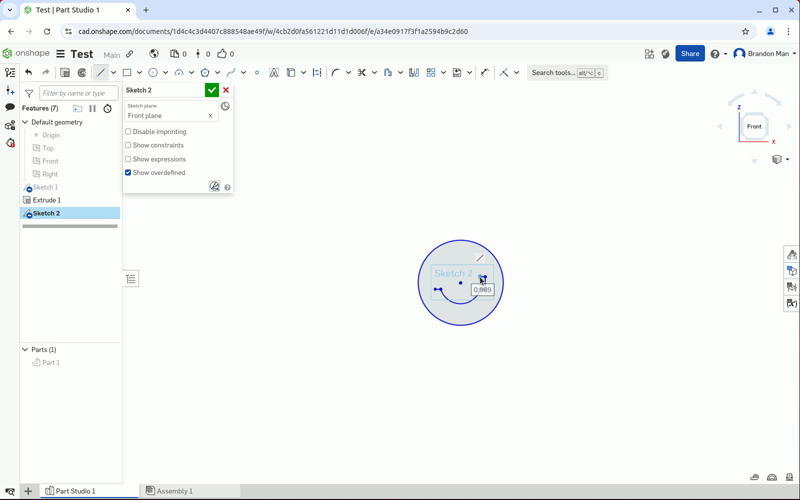
key(a)
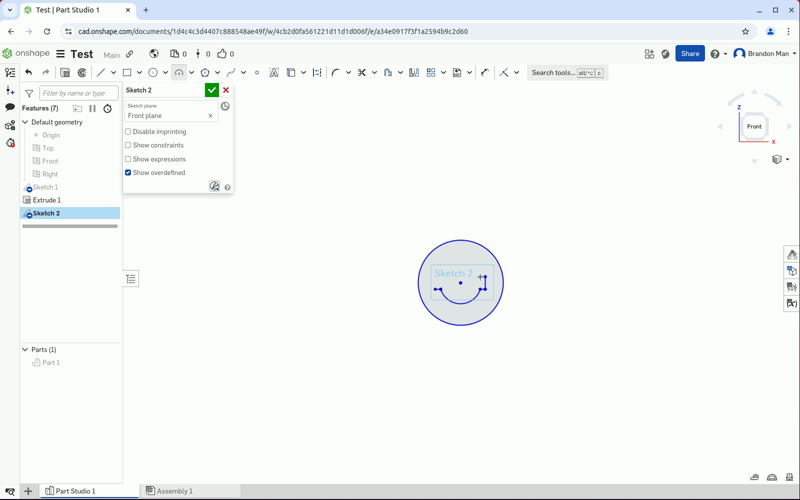
mouse_move(480, 276)
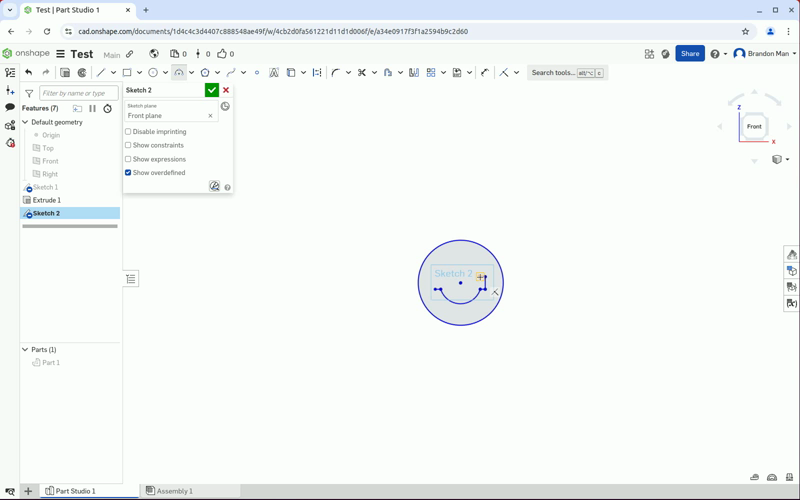
click(480, 276)
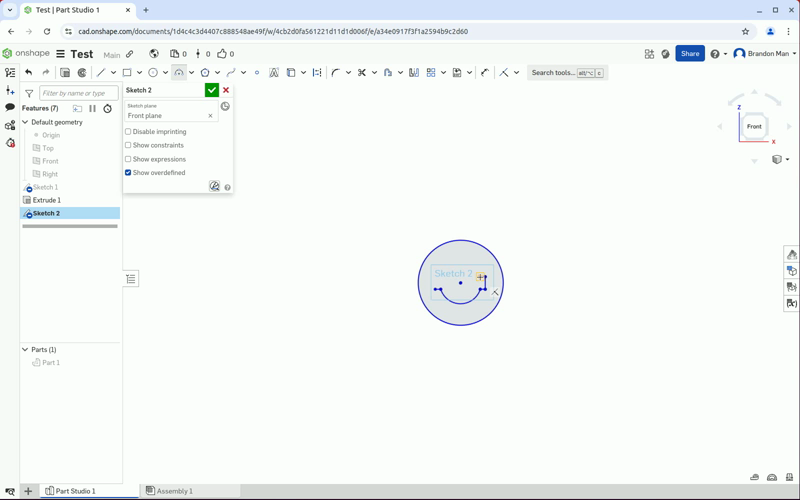
key_down(shift)
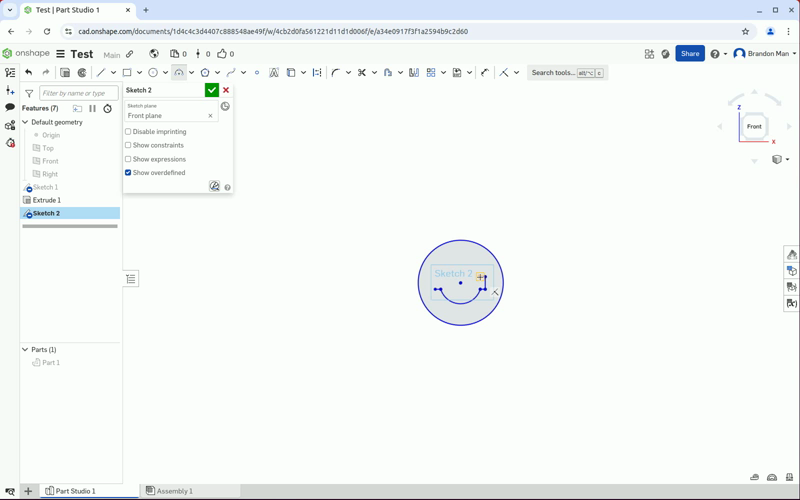
mouse_move(440, 276)
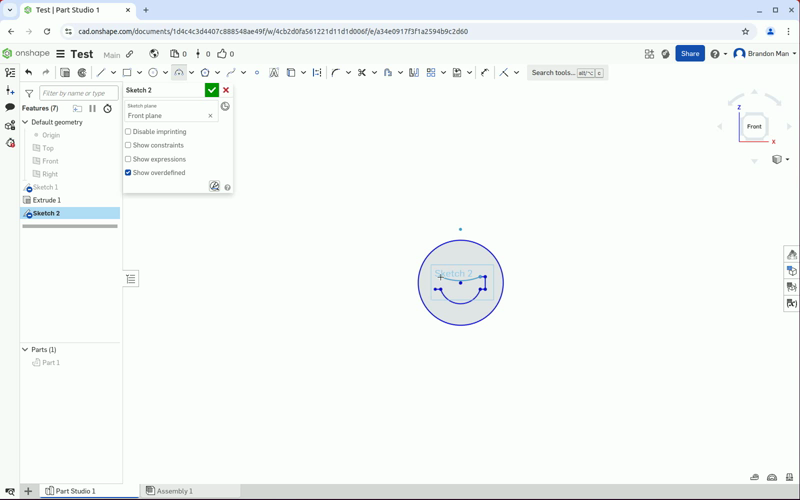
click(440, 276)
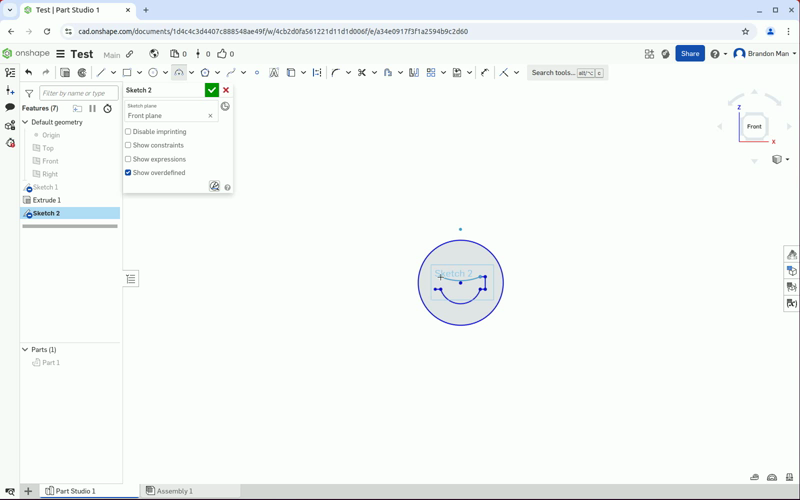
mouse_move(460, 262)
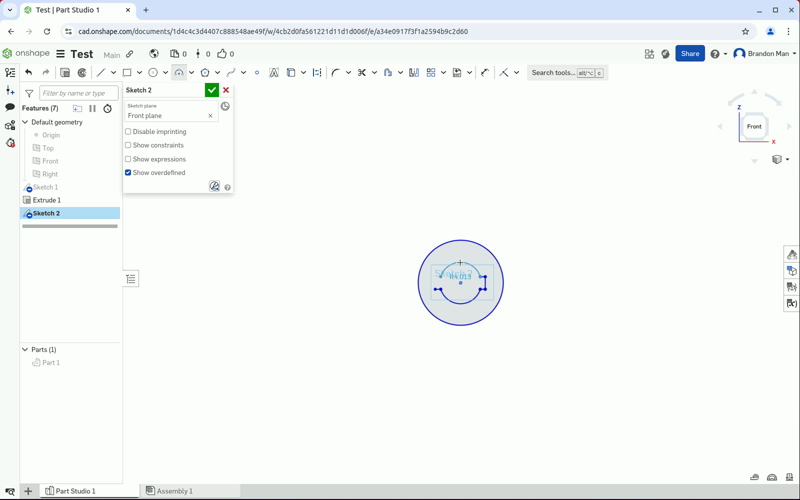
click(460, 262)
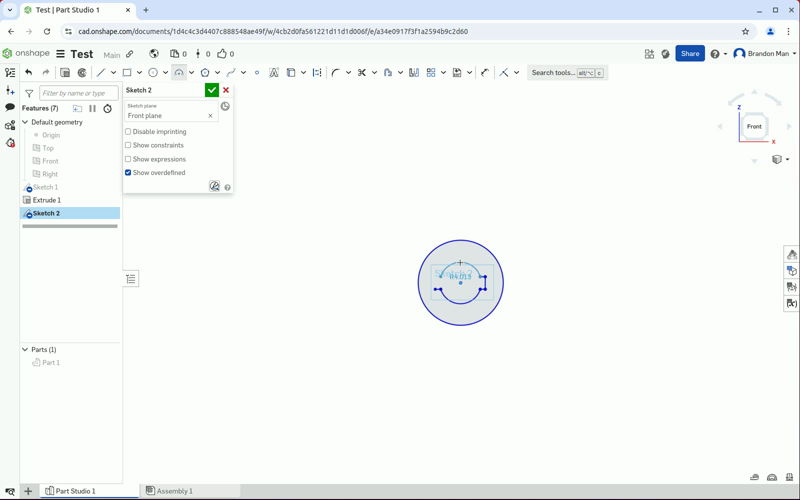
key_up(shift)
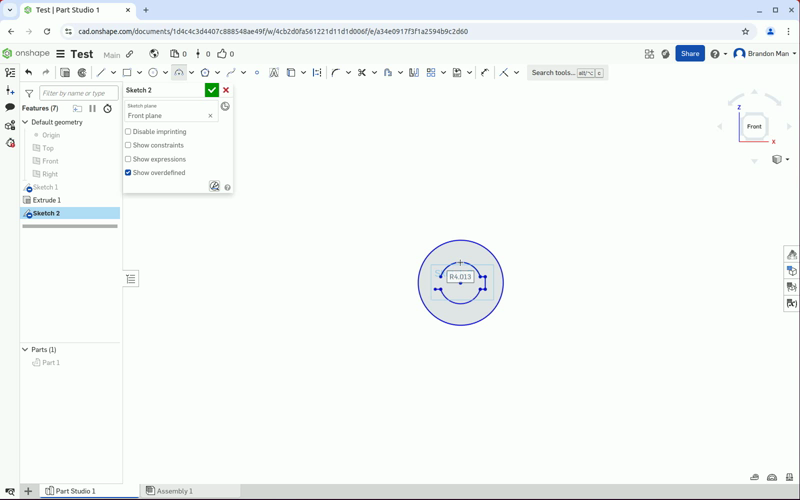
key(esc)
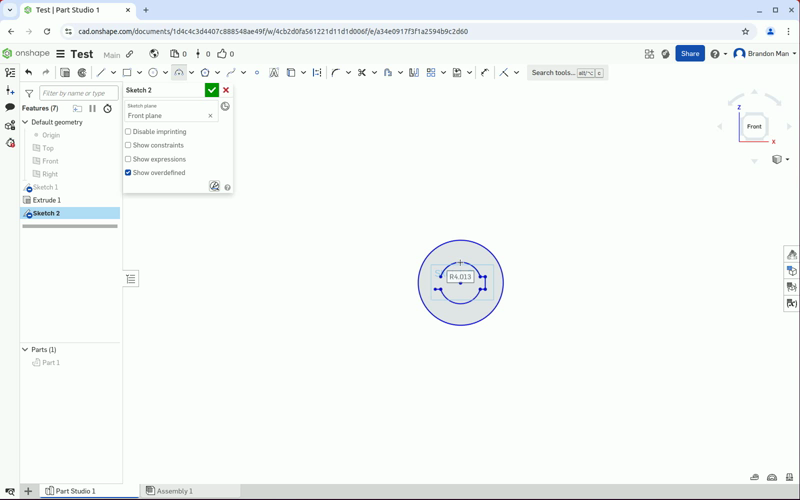
key(l)
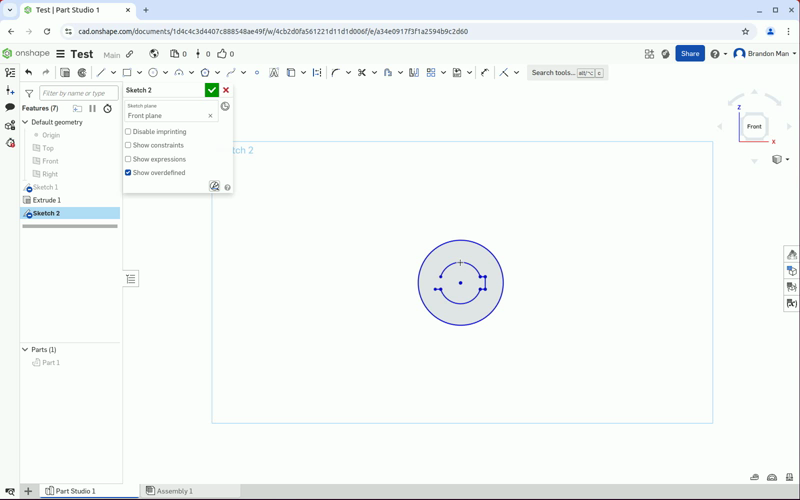
mouse_move(440, 276)
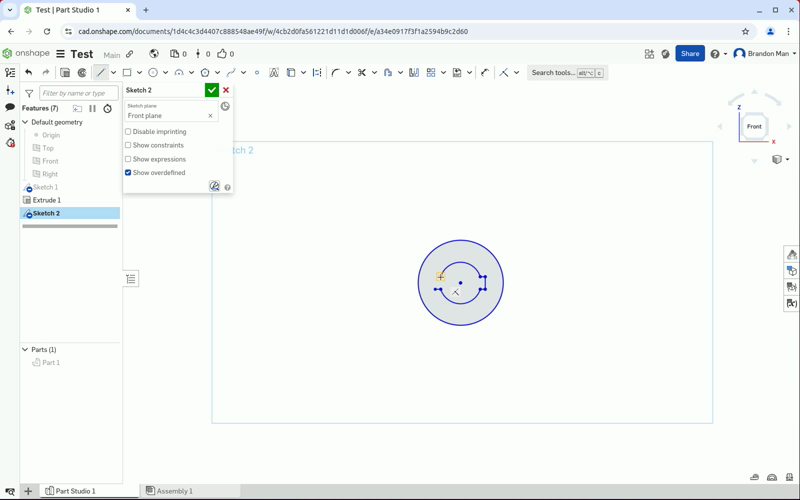
click(440, 276)
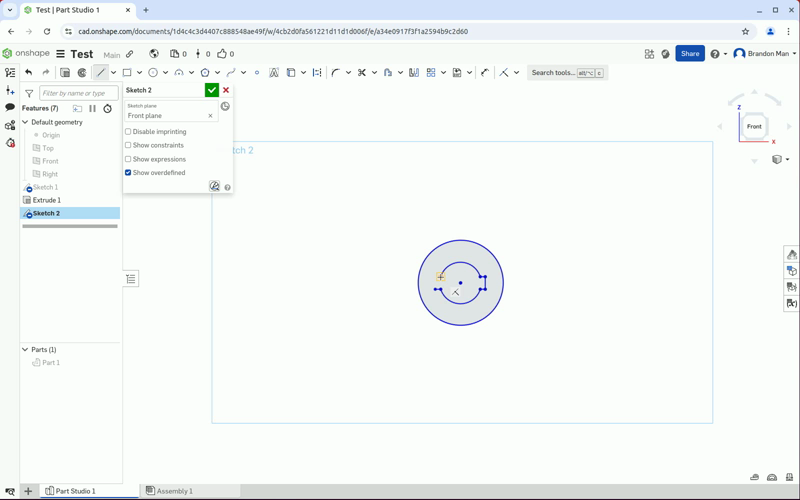
key_down(shift)
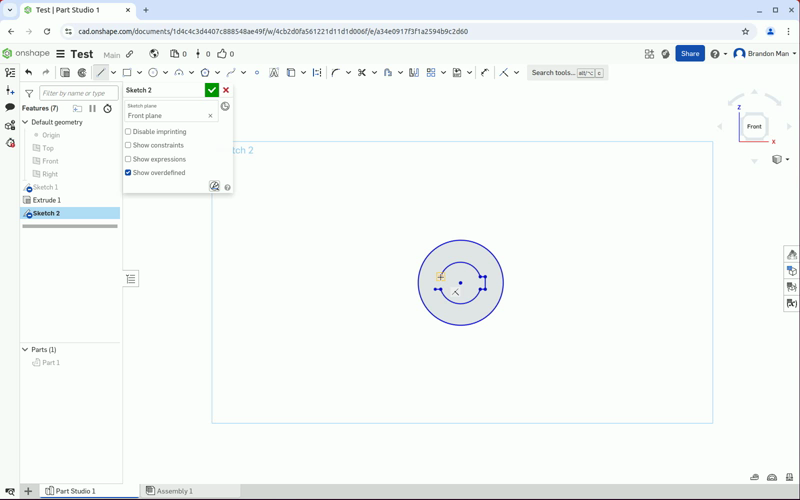
mouse_move(470, 276)
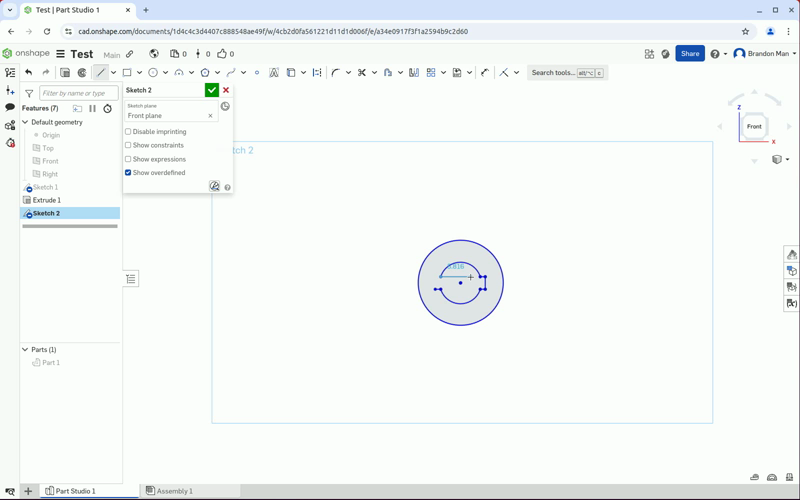
mouse_move(435, 276)
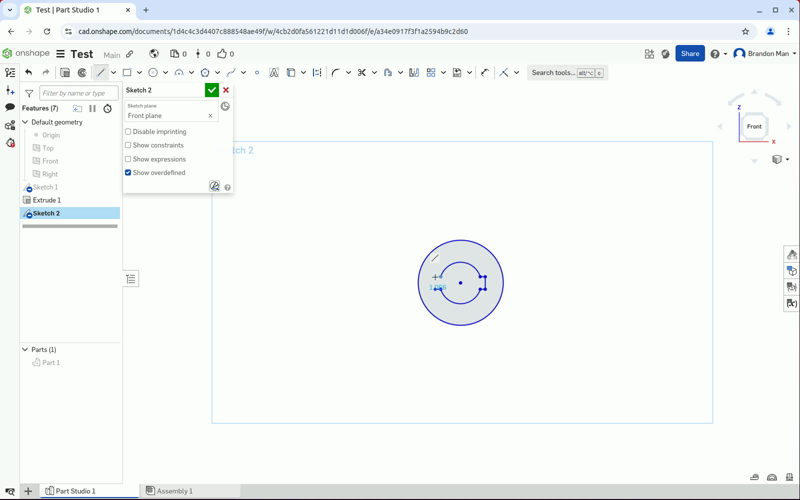
scroll(6)
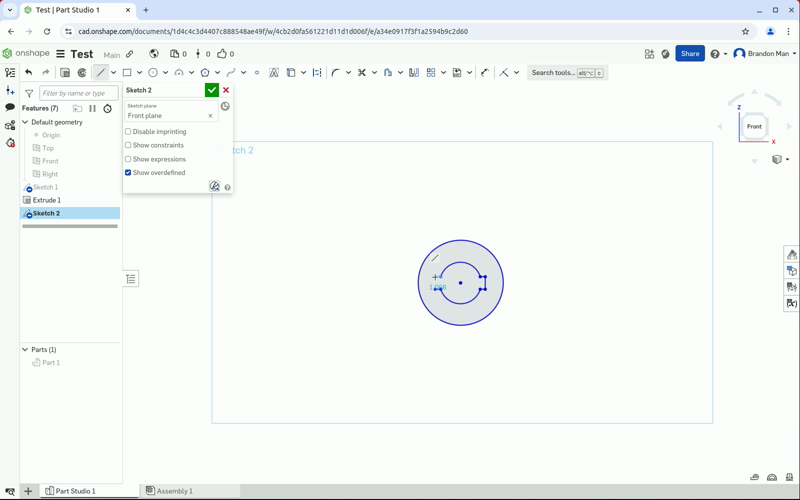
scroll(6)
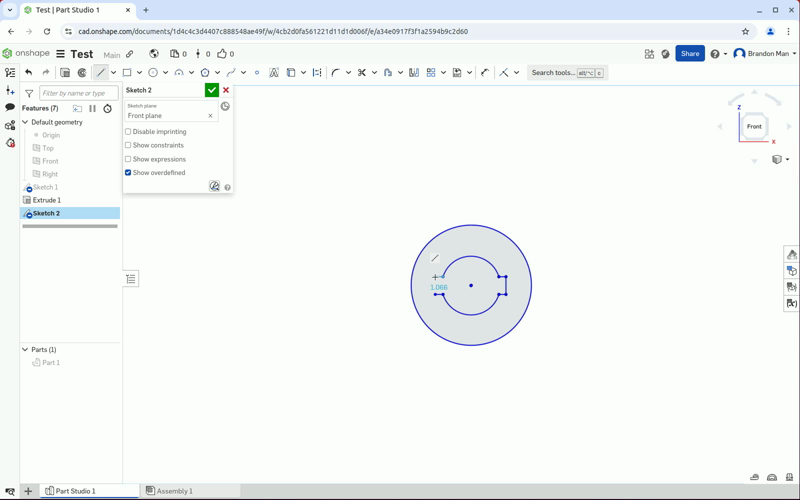
scroll(6)
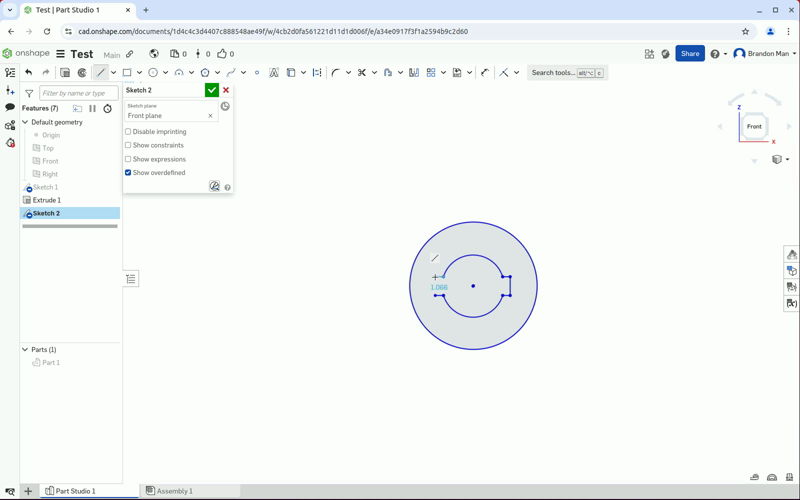
scroll(6)
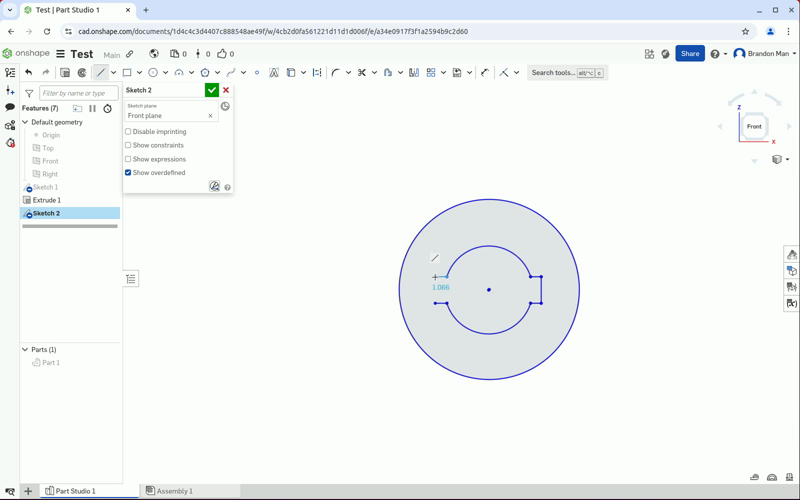
scroll(6)
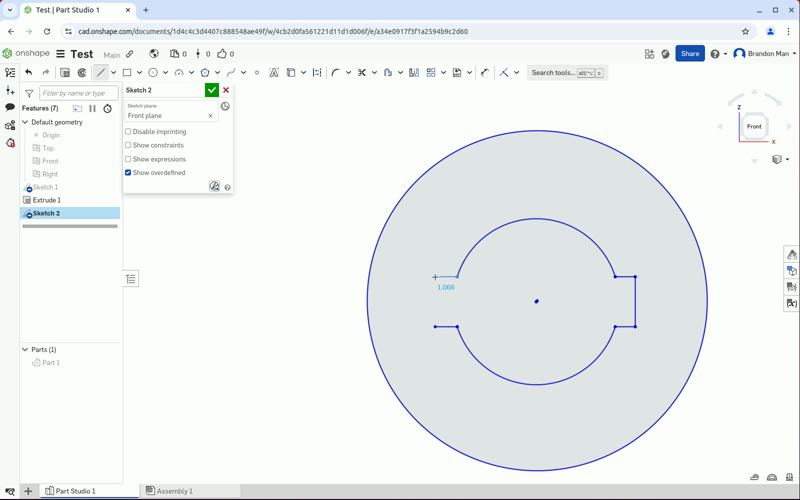
scroll(6)
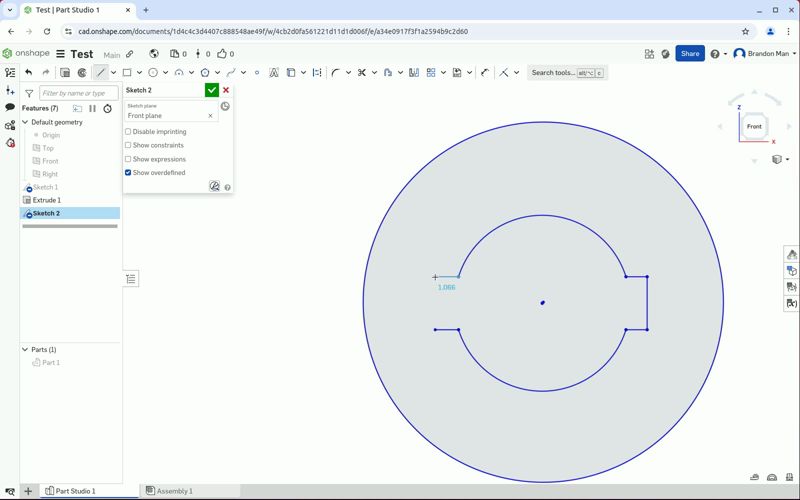
scroll(6)
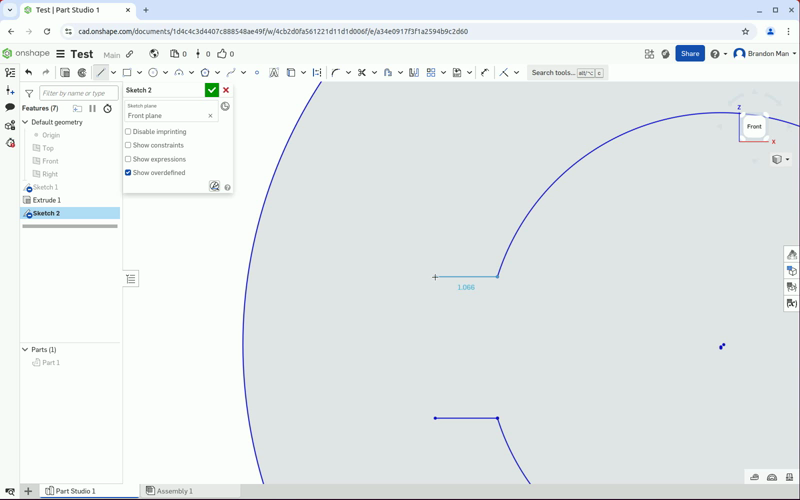
click(435, 276)
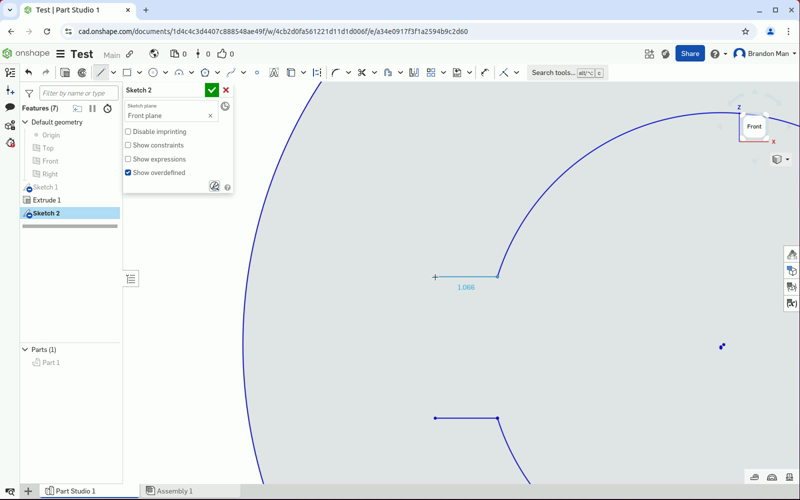
scroll(-6)
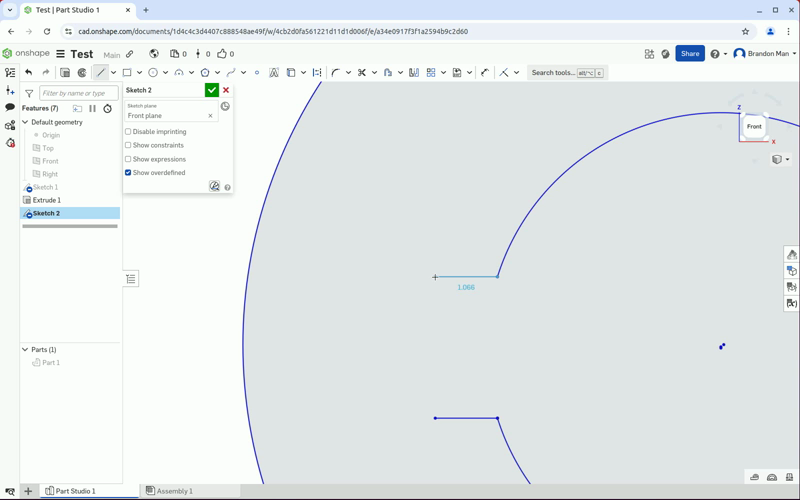
scroll(-6)
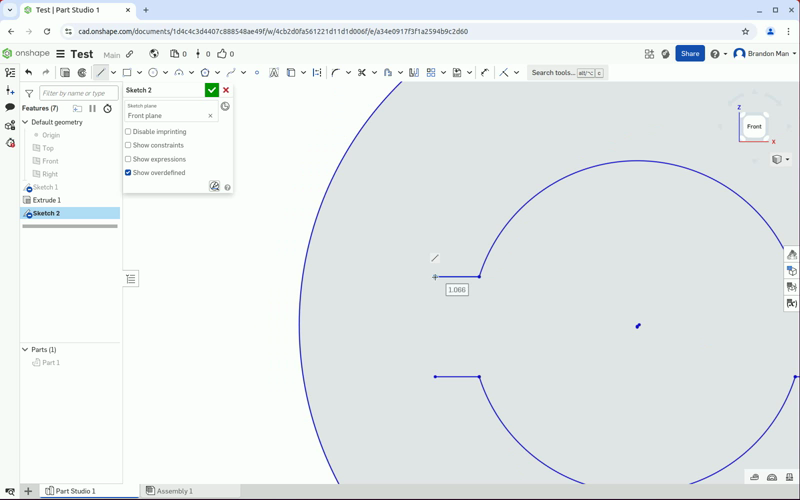
scroll(-6)
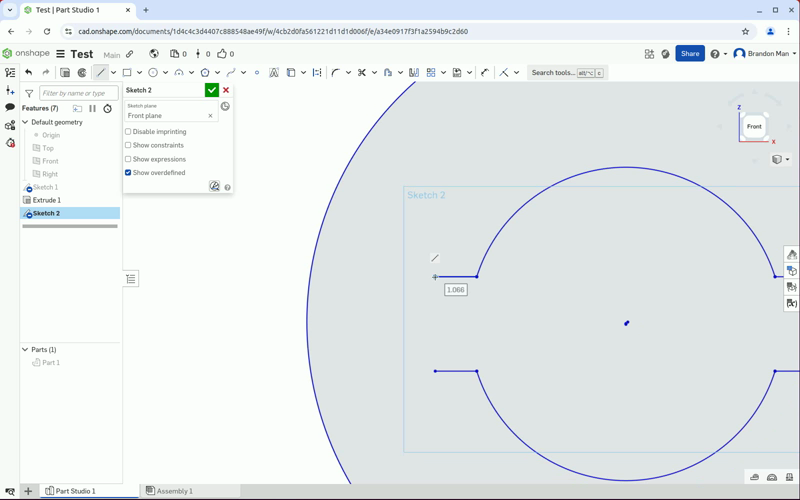
scroll(-6)
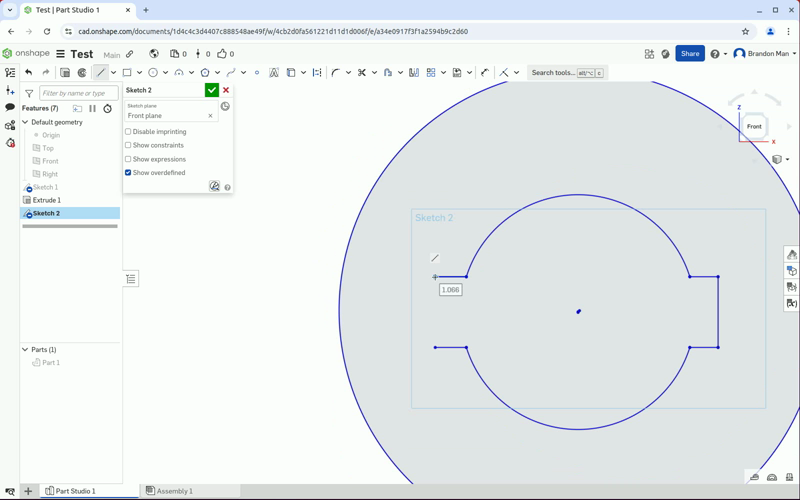
scroll(-6)
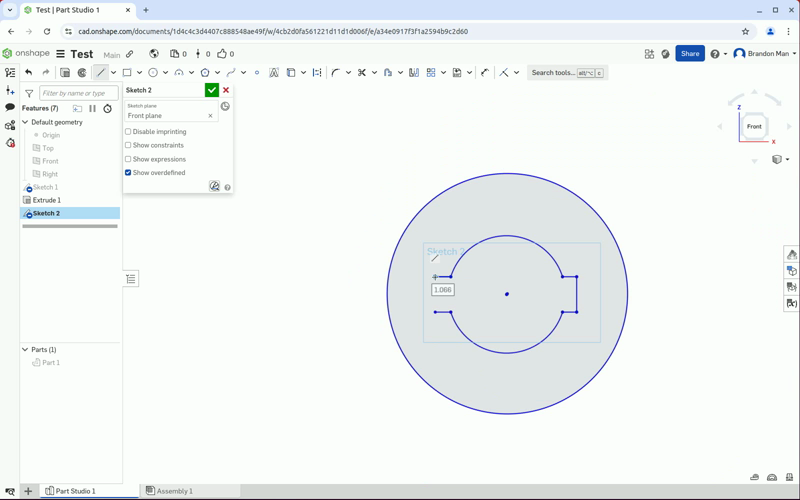
scroll(-6)
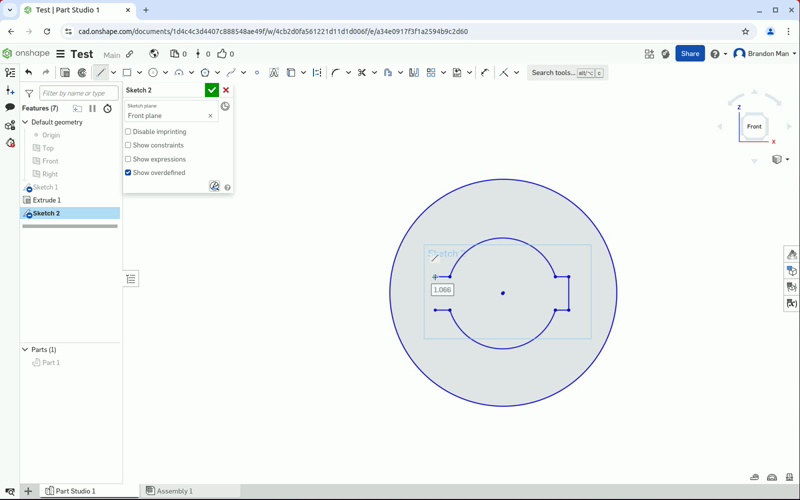
scroll(-6)
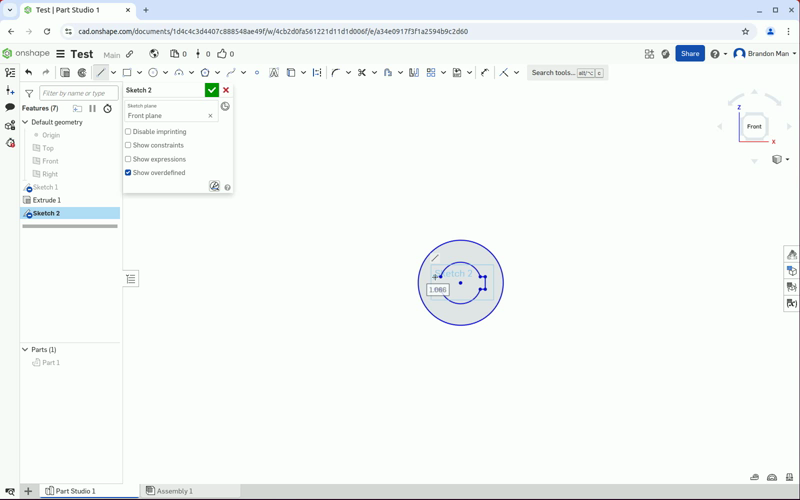
key_up(shift)
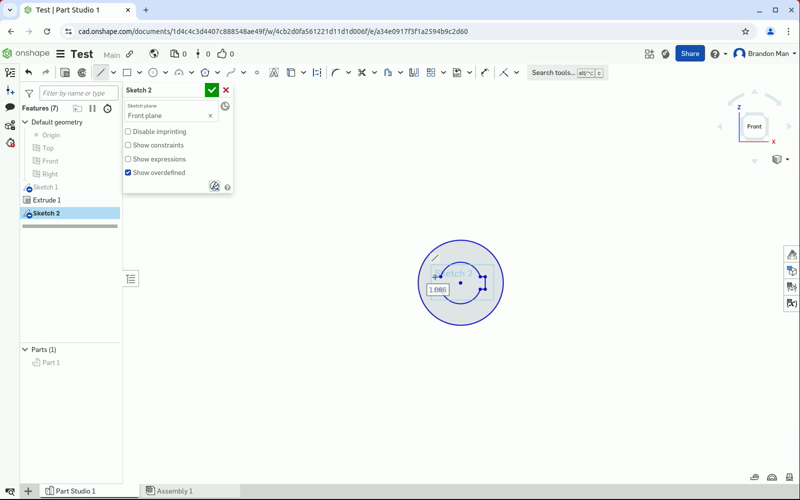
mouse_move(465, 276)
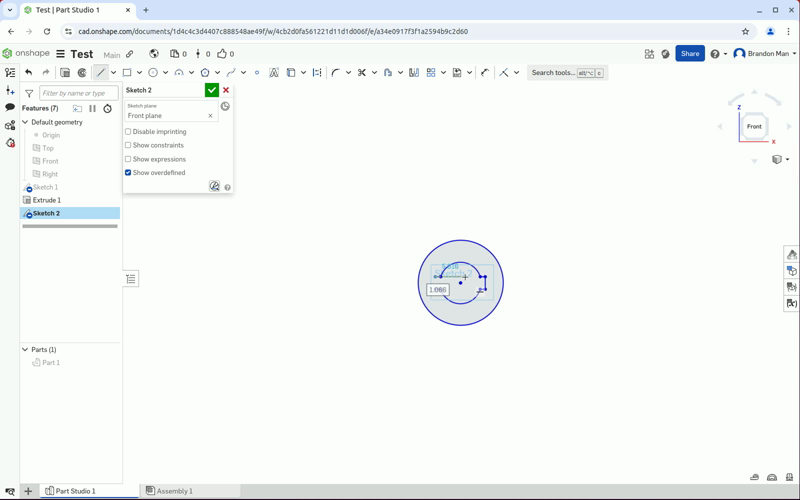
key_down(shift)
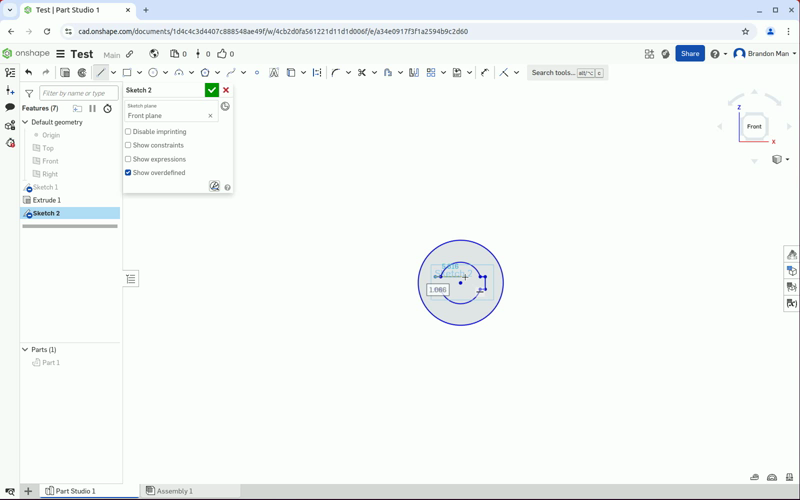
mouse_move(435, 289)
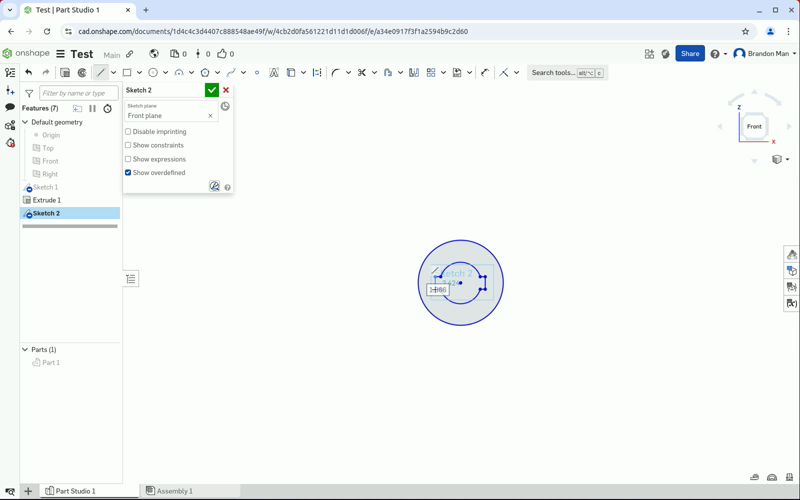
key_up(shift)
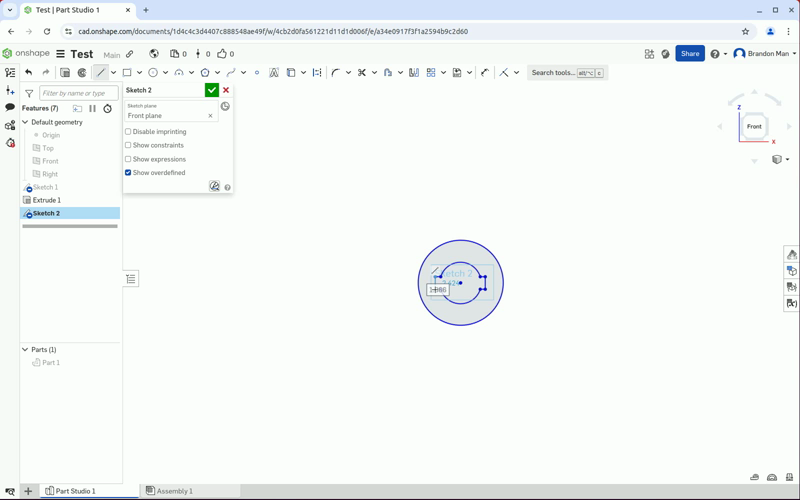
click(435, 289)
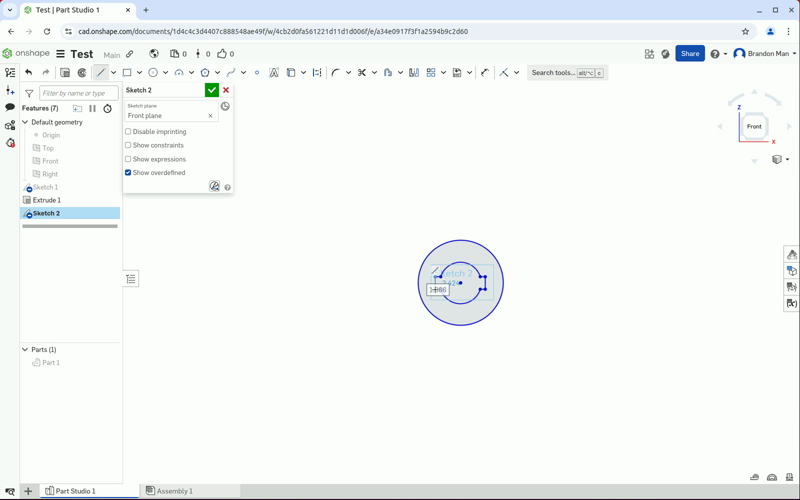
key(esc)
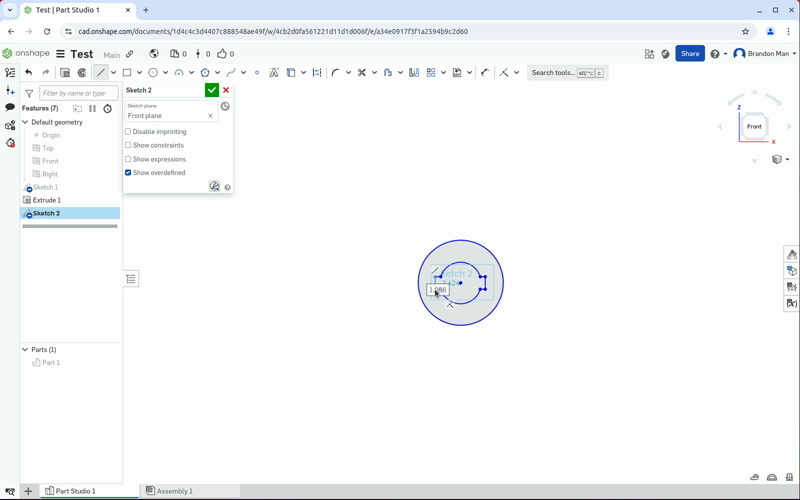
mouse_move(499, 280)
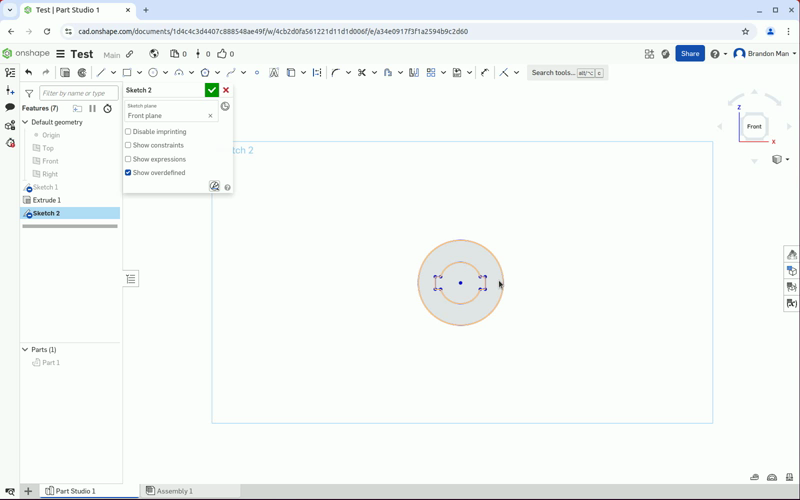
click(499, 280)
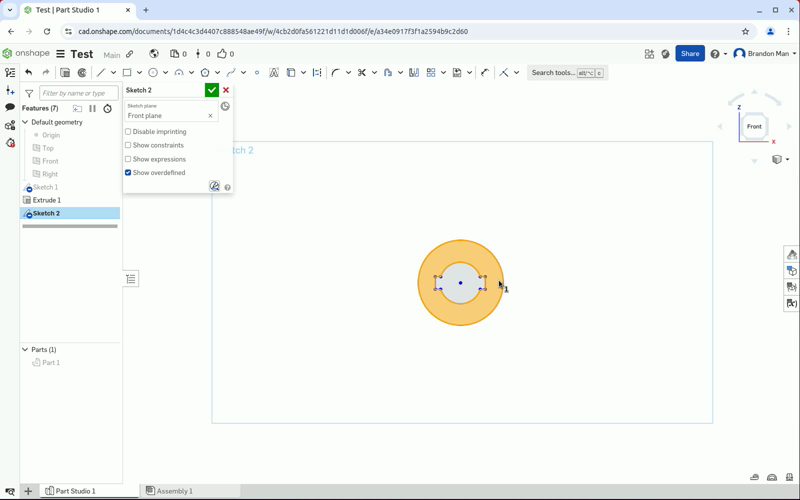
mouse_move(73, 352)
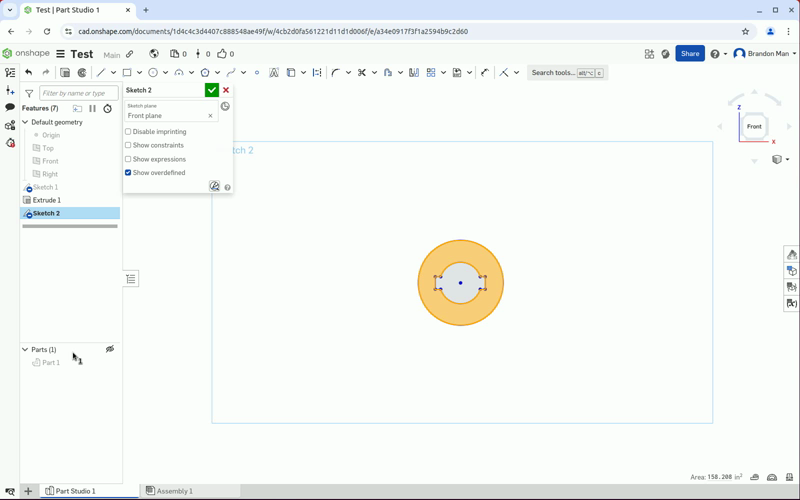
key(shift+y)
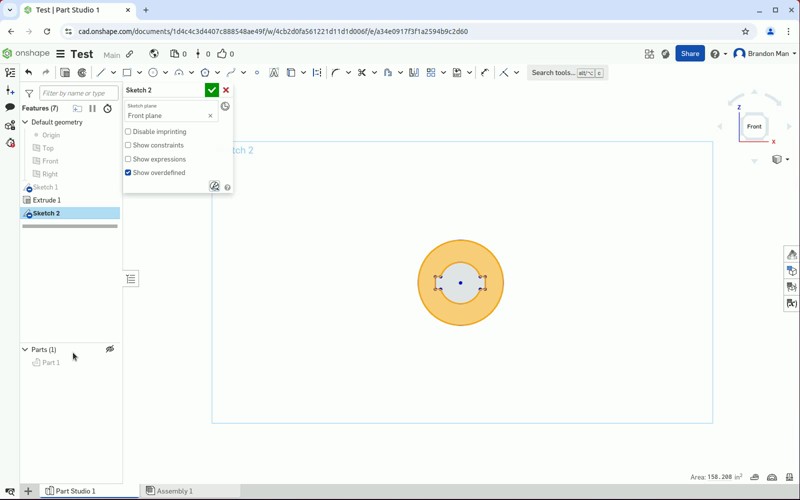
key(shift+e)
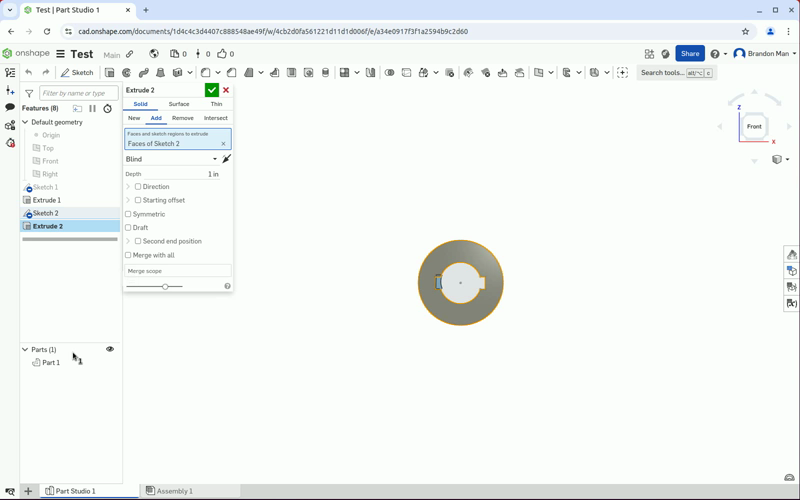
mouse_move(143, 106)
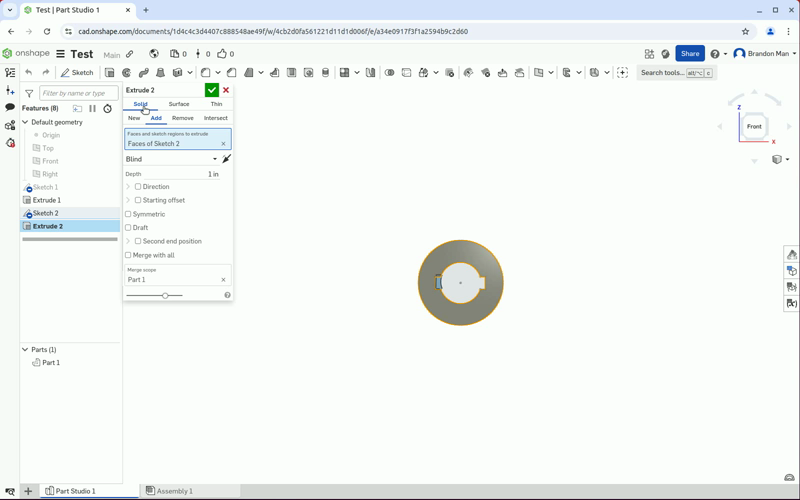
click(143, 106)
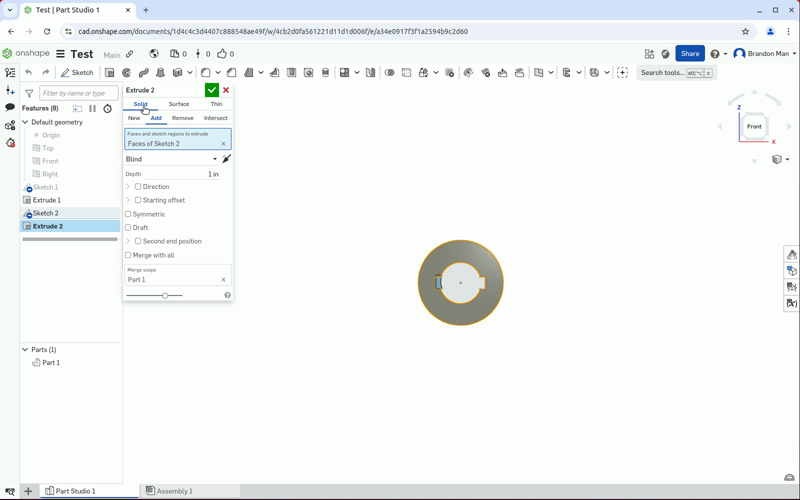
mouse_move(137, 120)
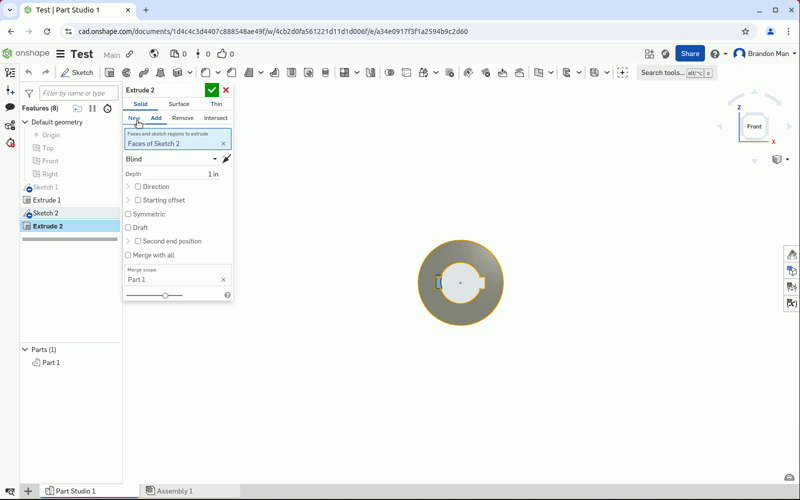
click(137, 120)
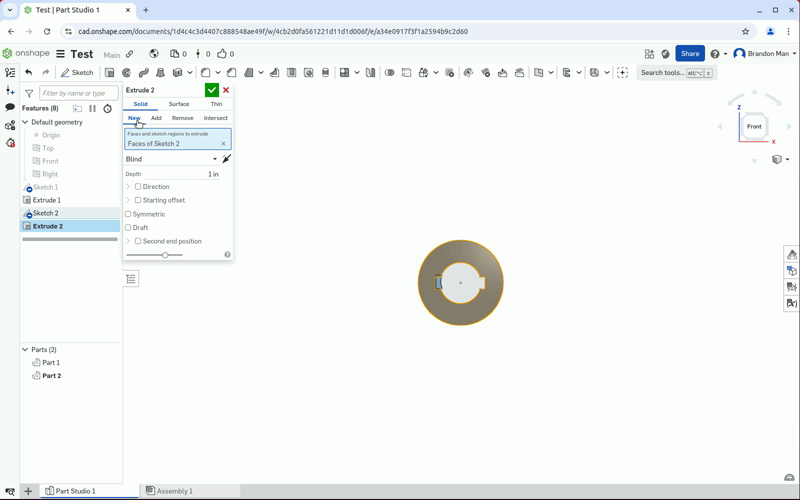
key(tab, 4)
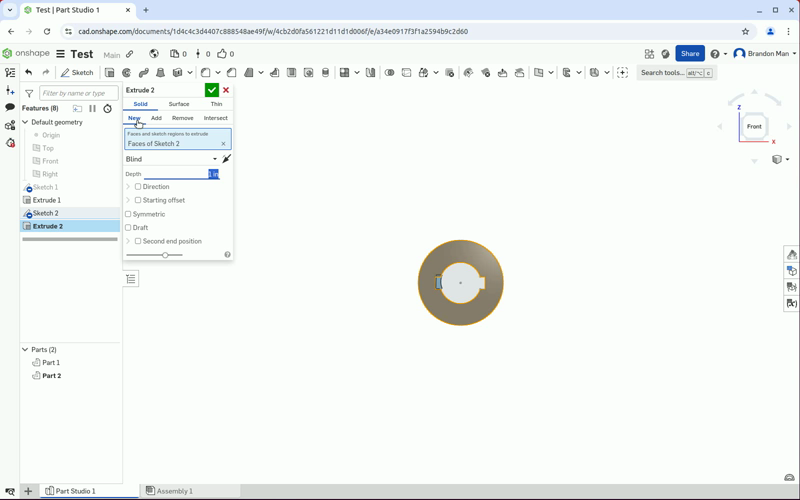
text(6.74)
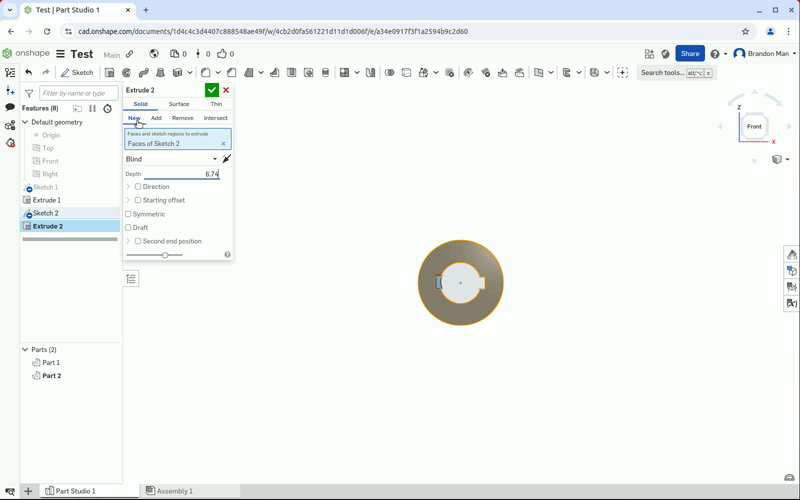
key(enter)
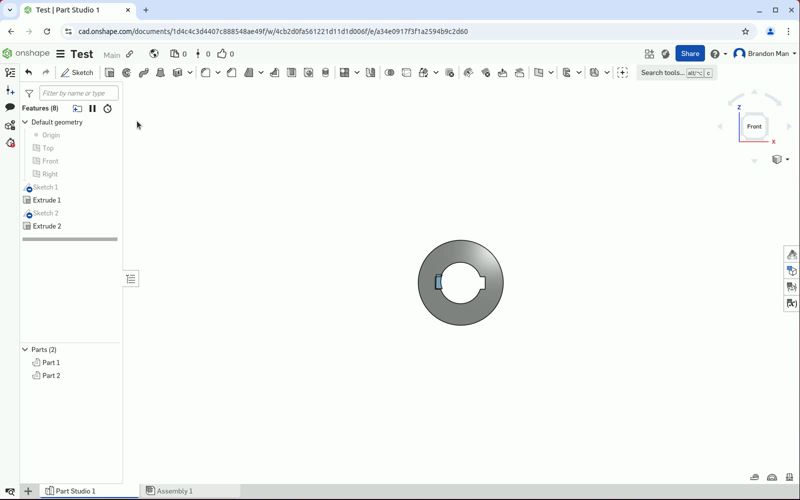
key(shift+h)
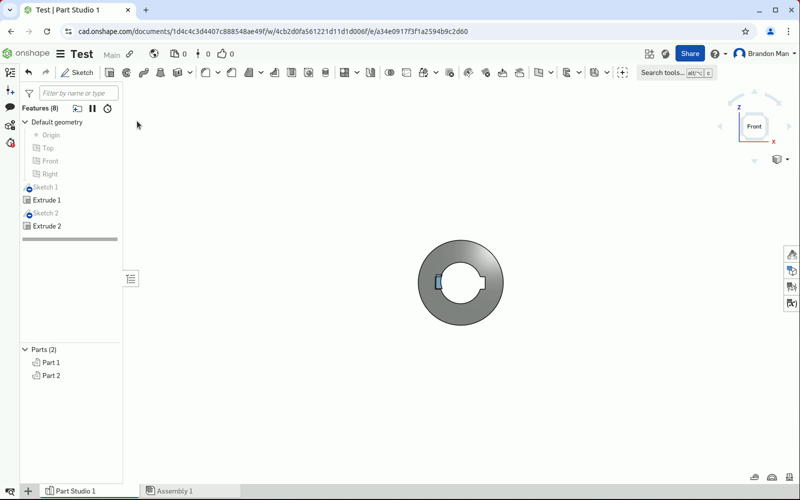
key(shift+h)
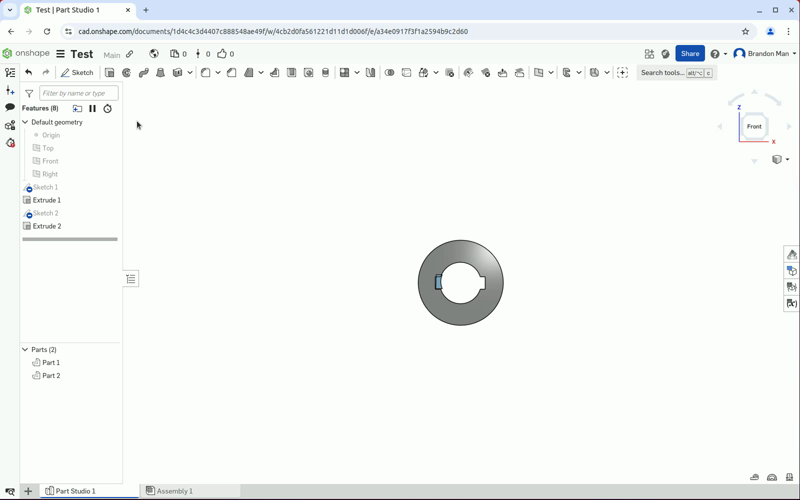
mouse_move(73, 189)
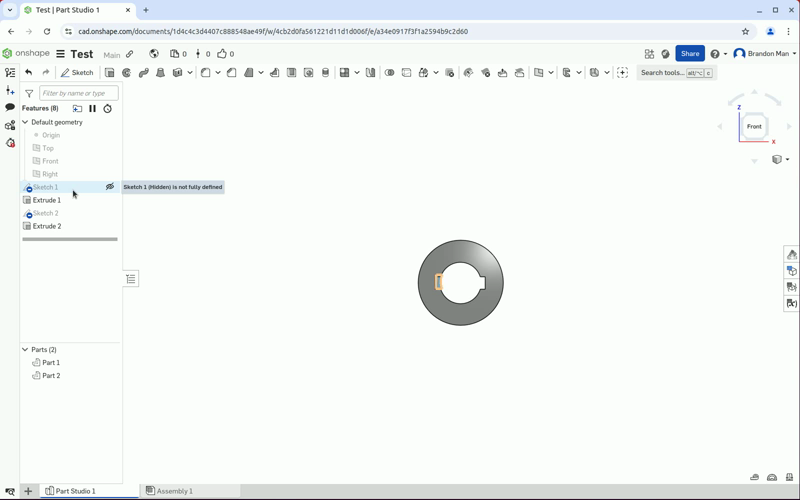
click(73, 189)
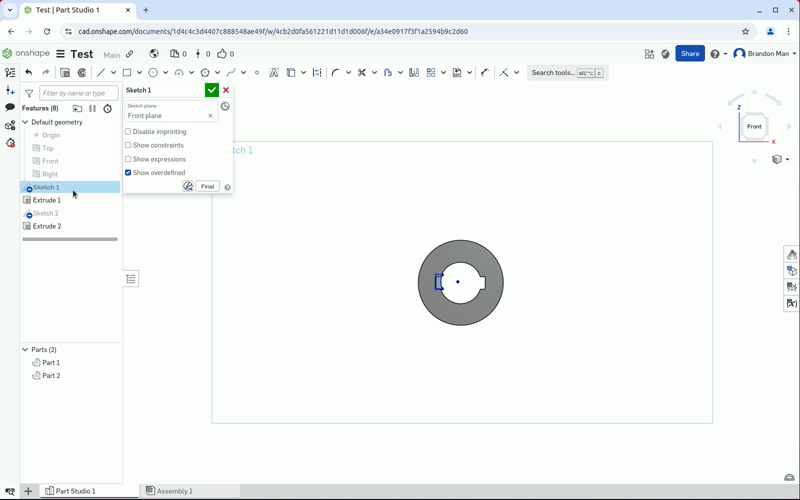
mouse_move(229, 92)
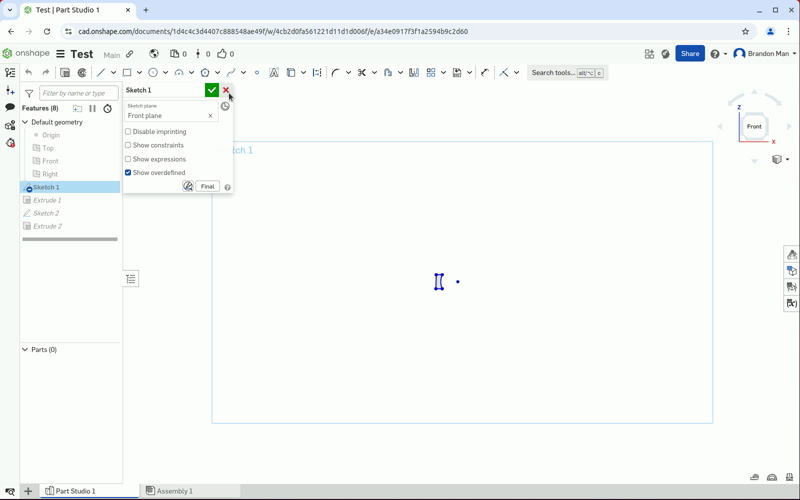
click(229, 92)
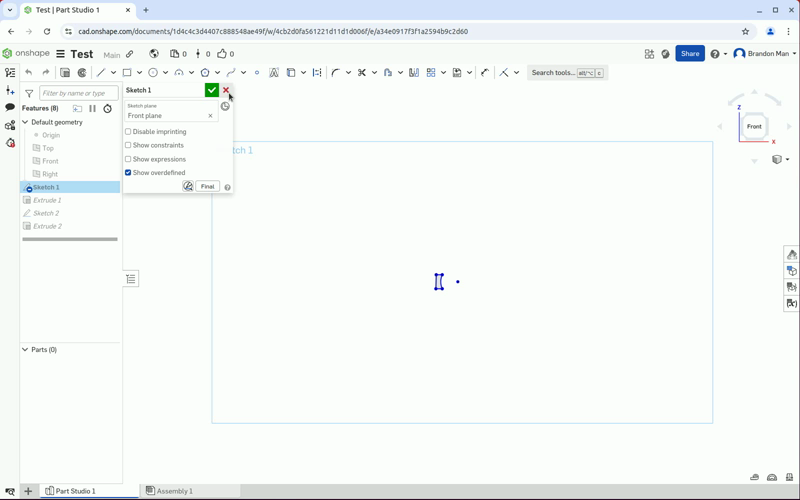
key(shift+s)
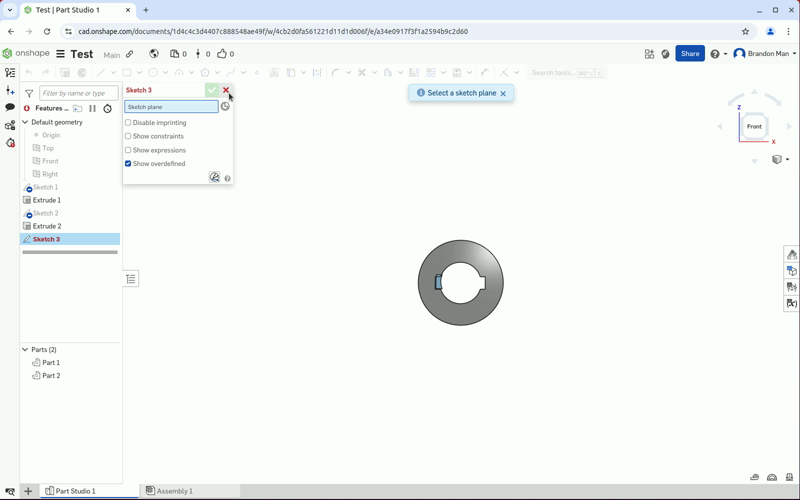
mouse_move(73, 163)
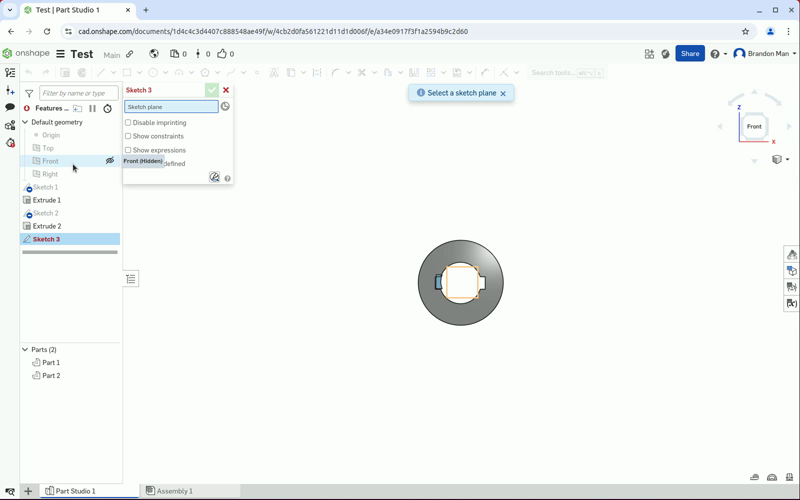
click(73, 163)
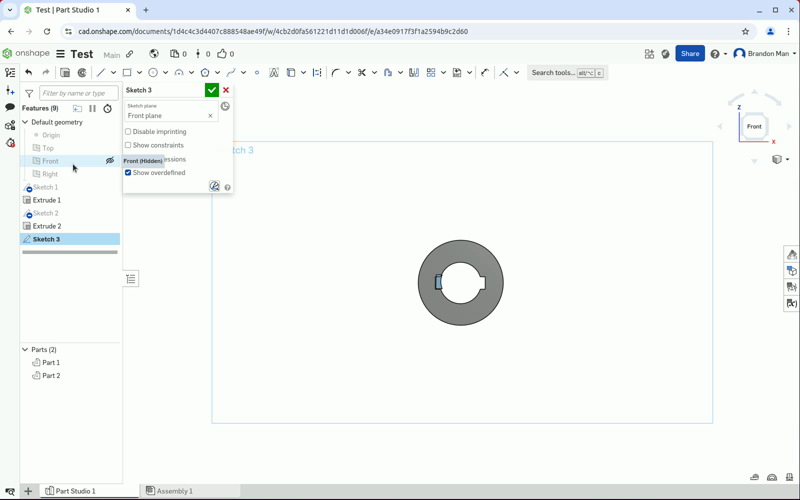
mouse_move(73, 352)
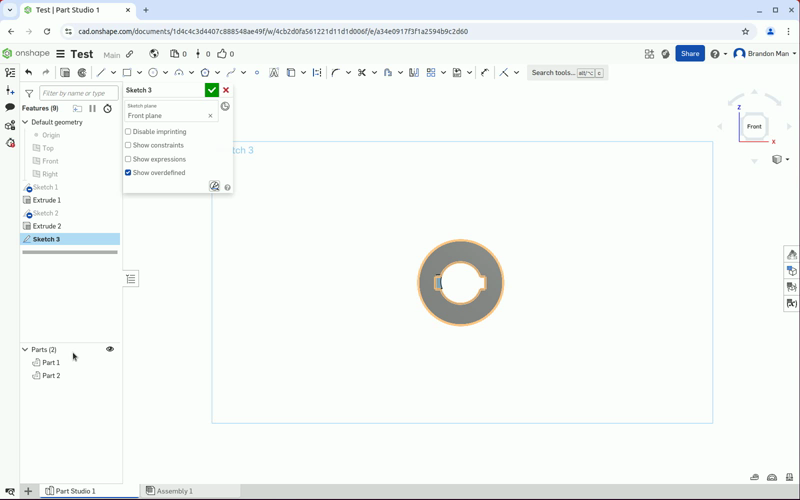
key(y)
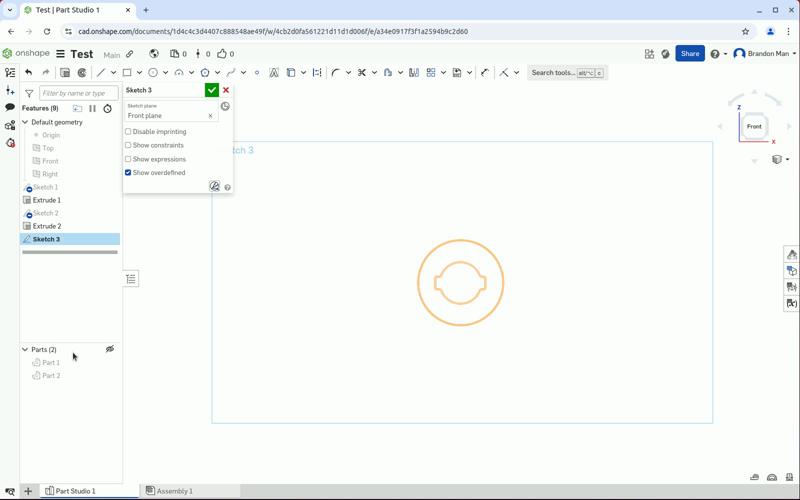
key(c)
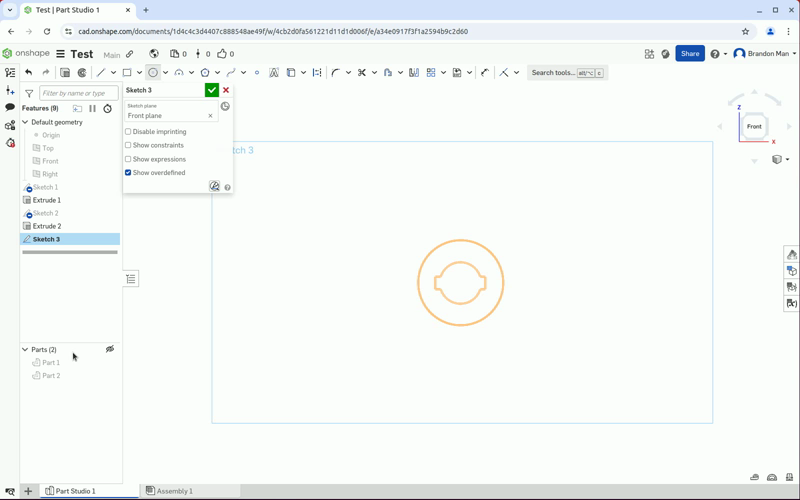
key_down(shift)
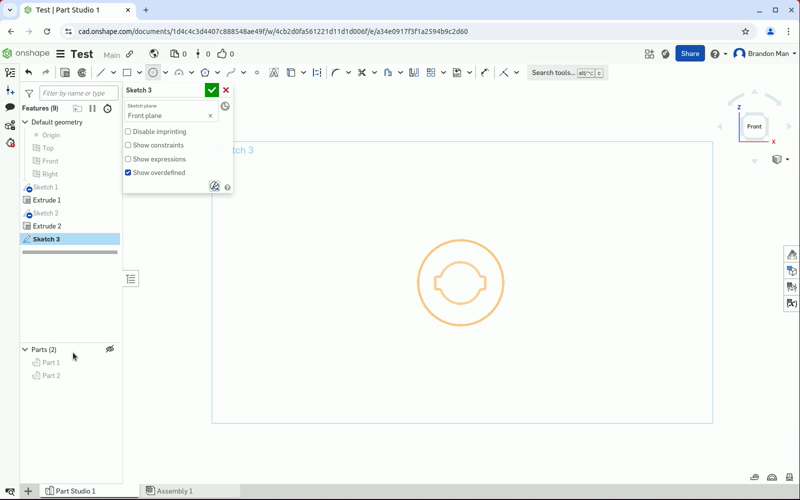
mouse_move(544, 282)
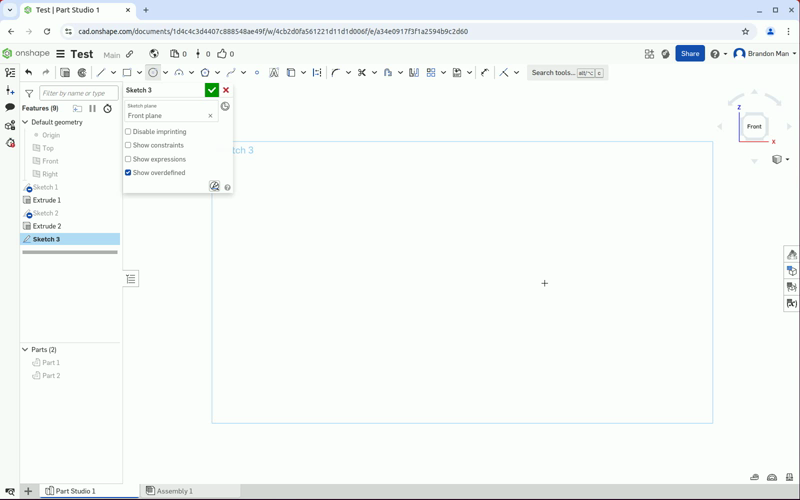
click(544, 282)
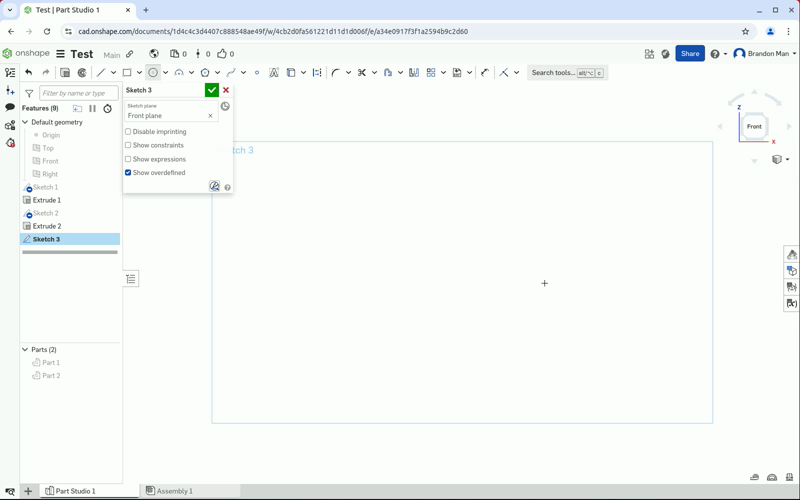
key_up(shift)
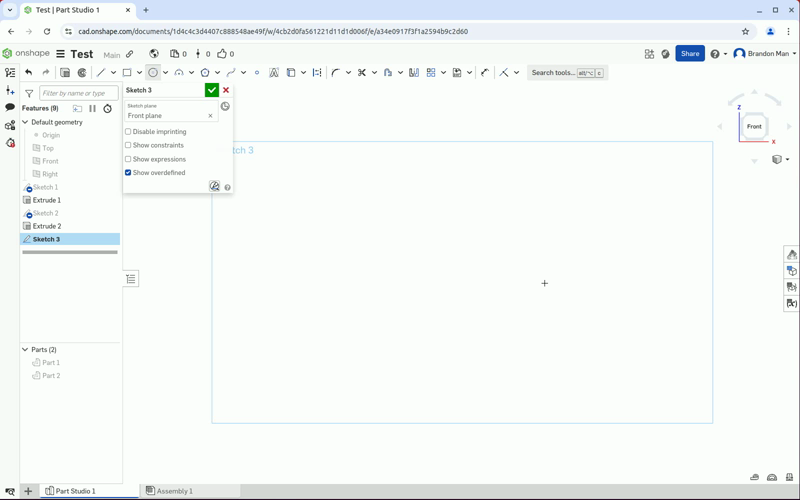
mouse_move(574, 282)
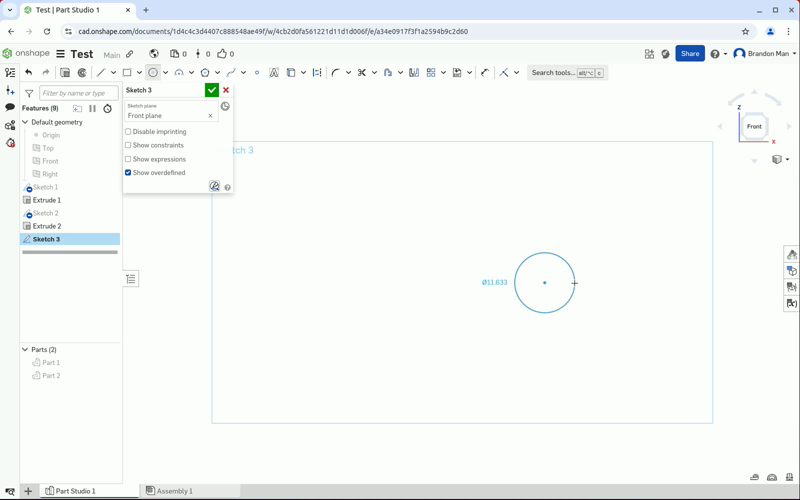
click(574, 282)
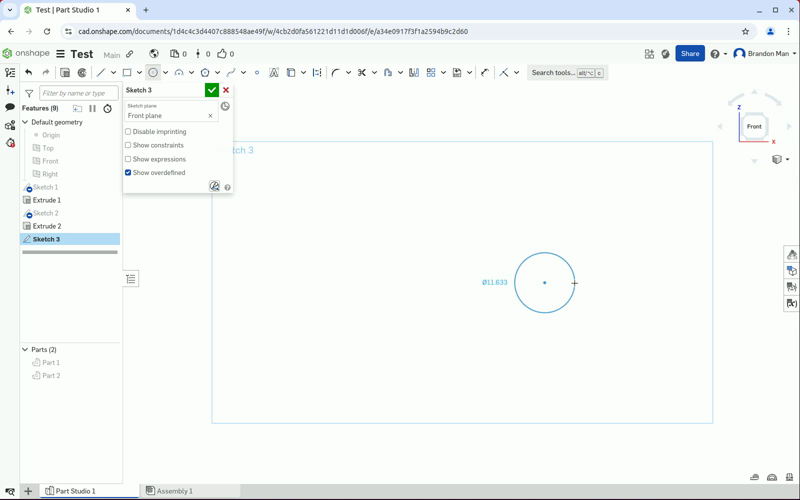
key(esc)
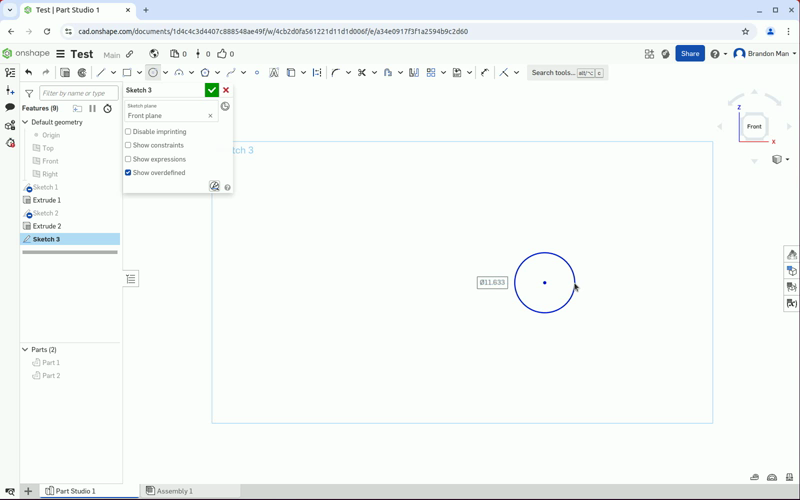
key(c)
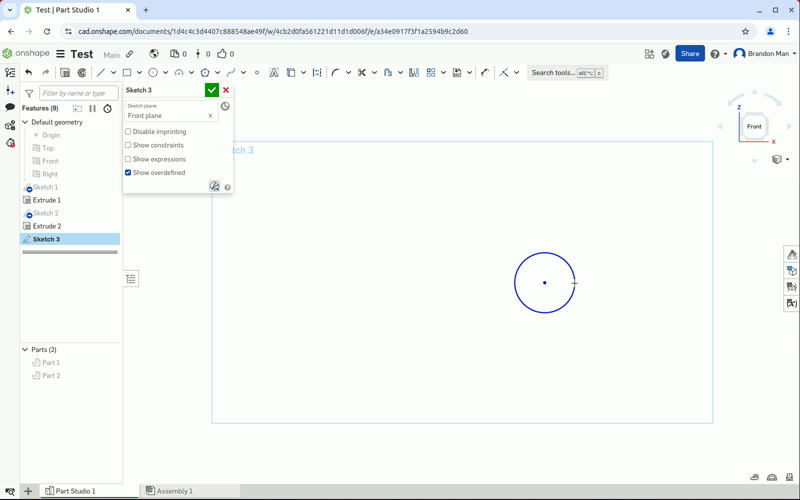
key_down(shift)
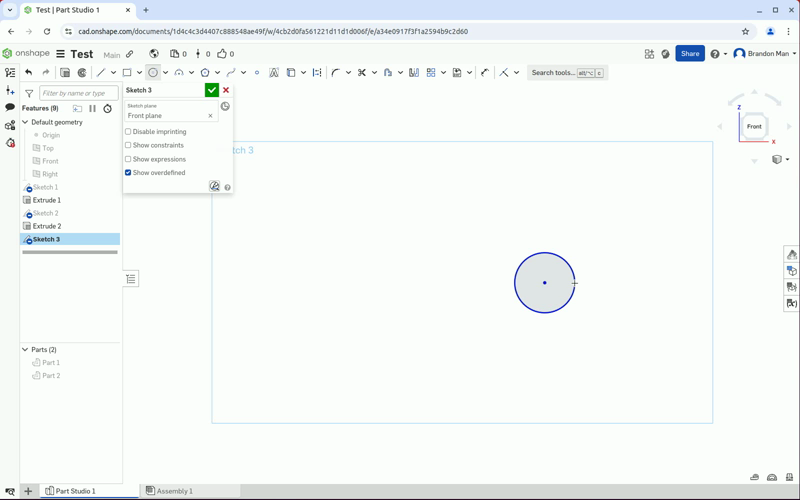
mouse_move(544, 282)
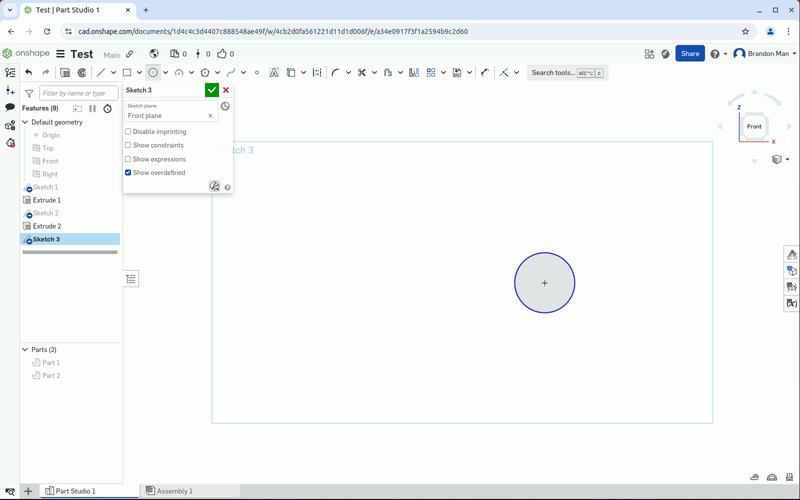
click(544, 282)
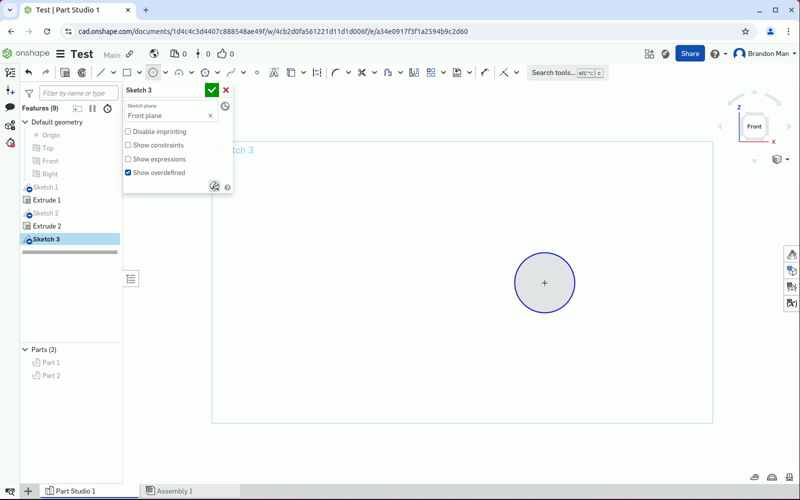
key_up(shift)
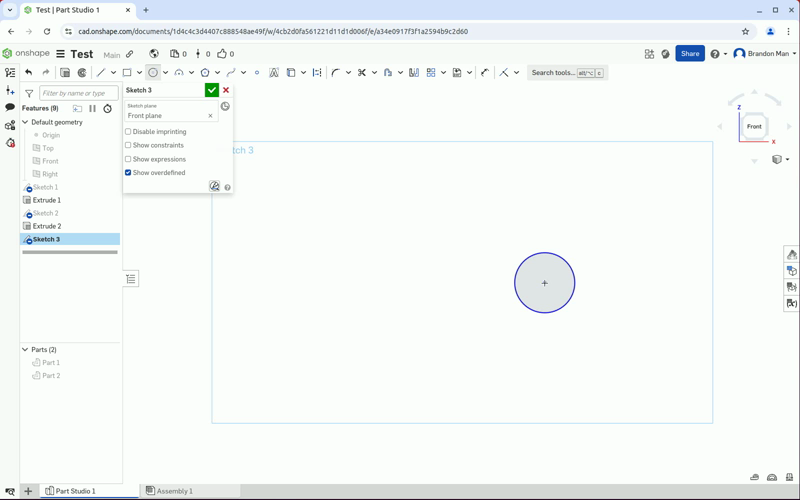
mouse_move(565, 282)
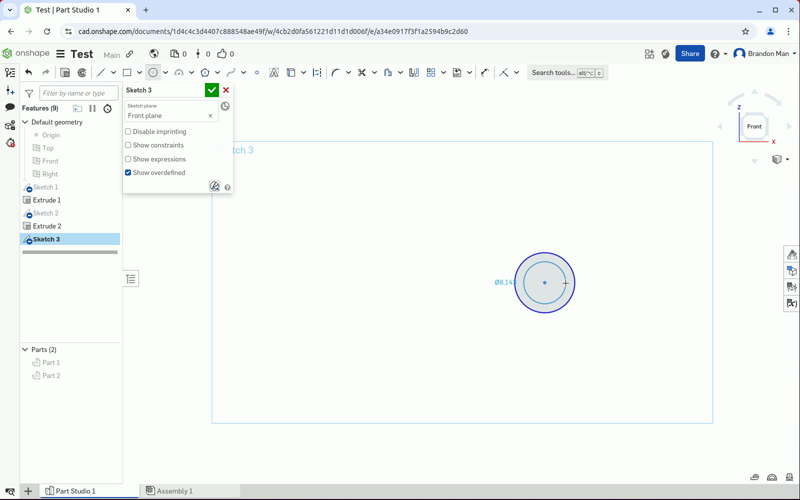
click(565, 282)
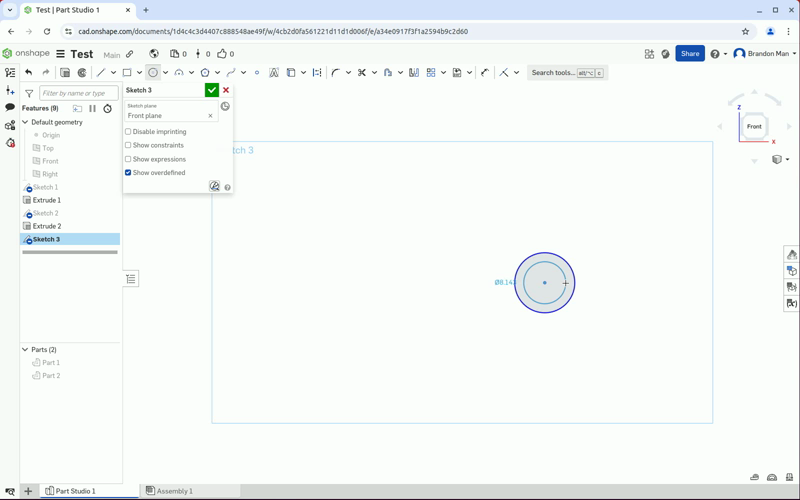
key(esc)
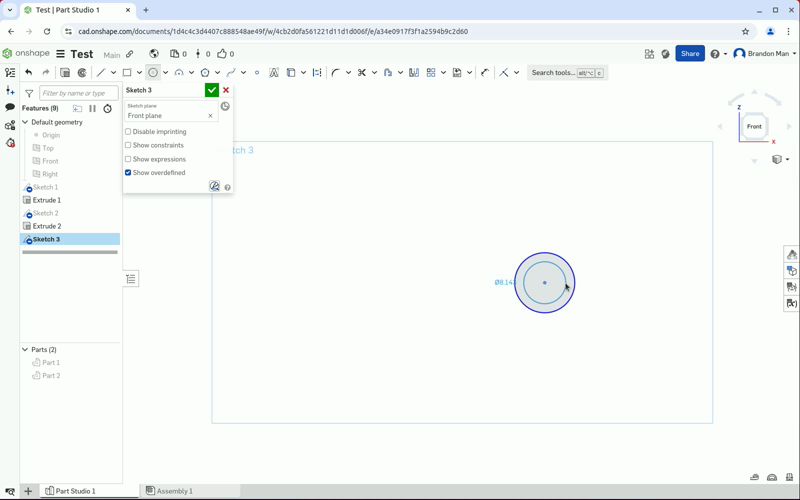
mouse_move(544, 258)
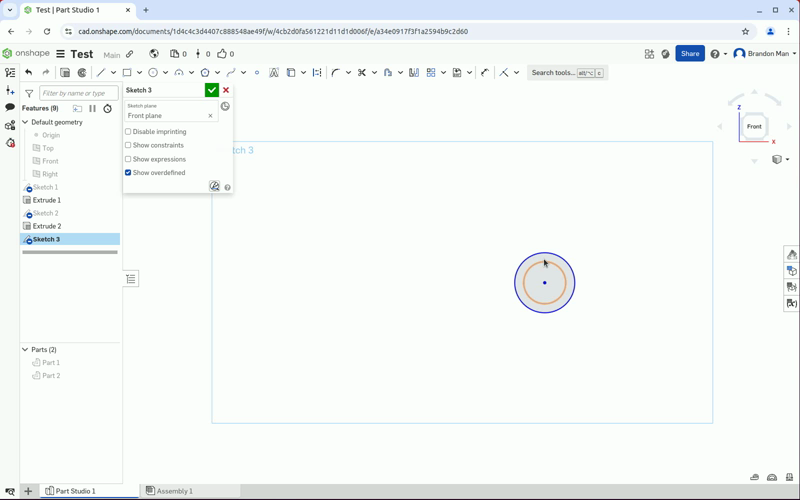
scroll(6)
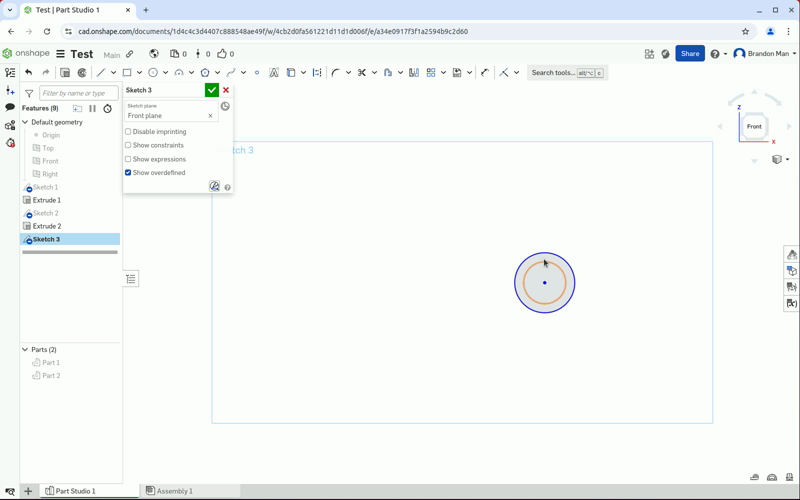
scroll(6)
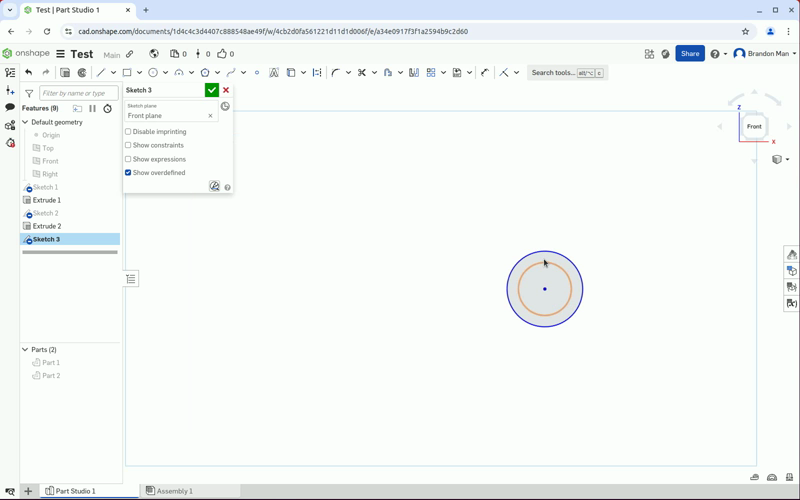
scroll(6)
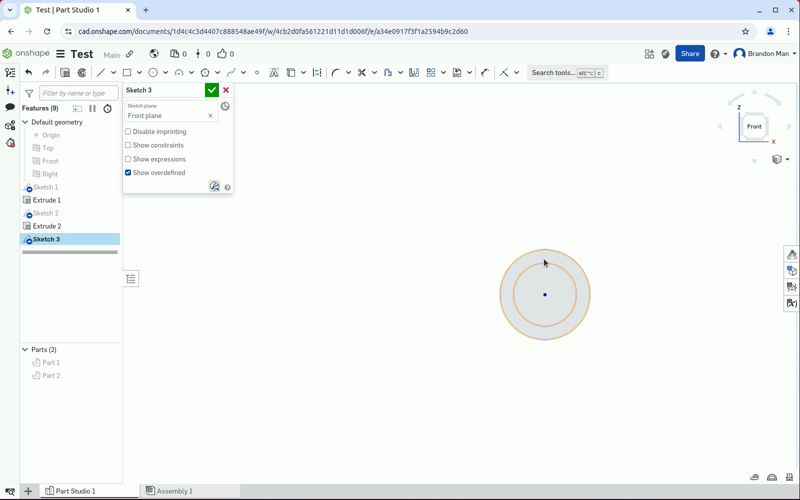
scroll(6)
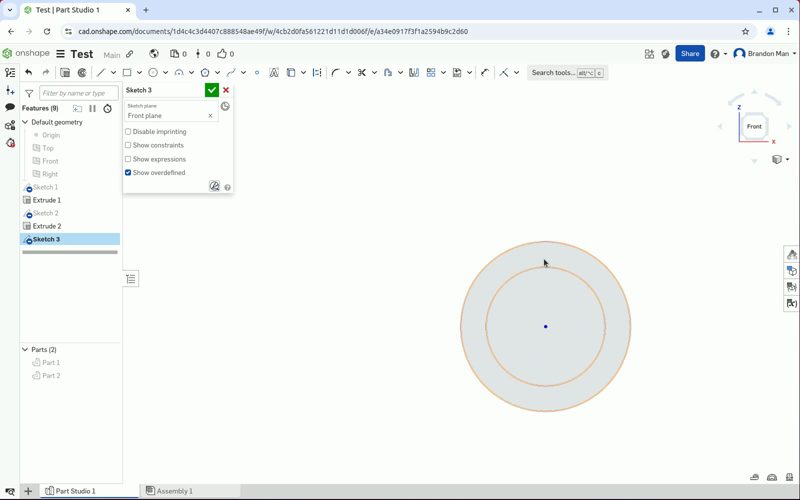
scroll(6)
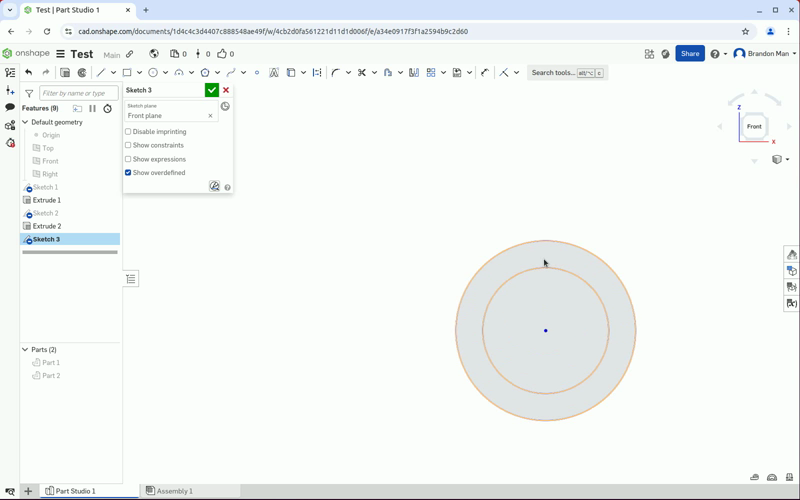
scroll(6)
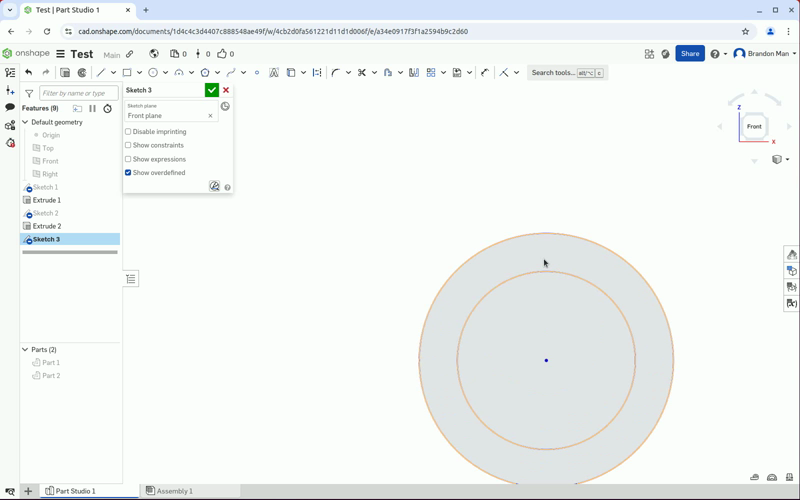
scroll(6)
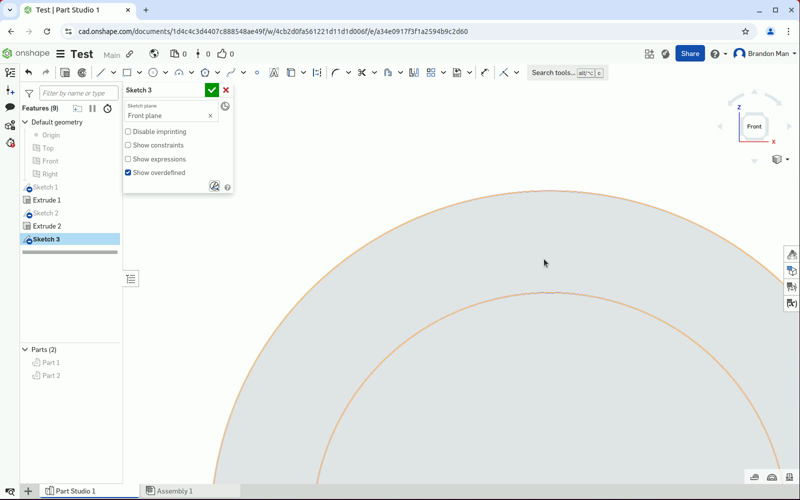
click(544, 258)
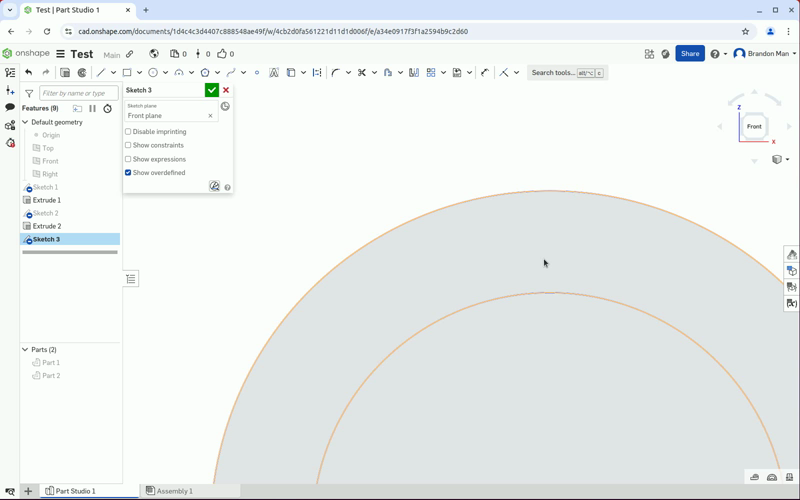
scroll(-6)
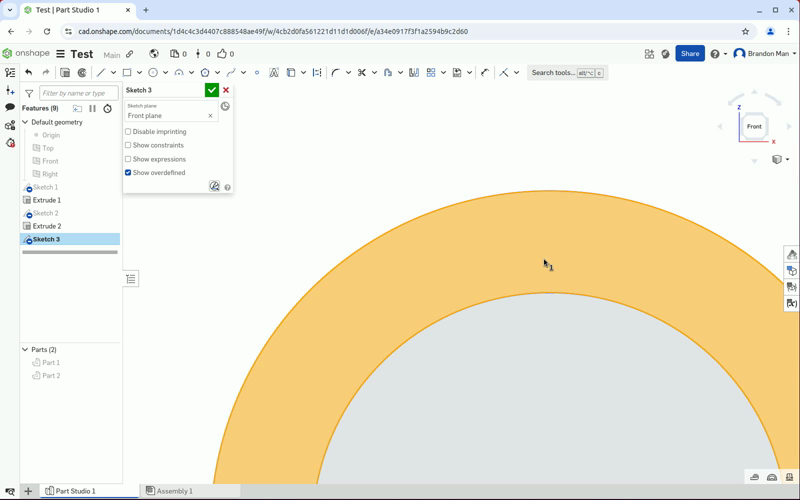
scroll(-6)
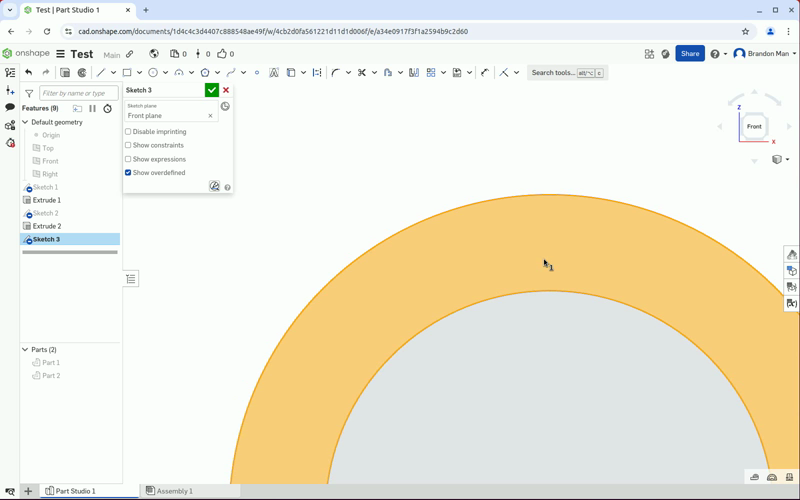
scroll(-6)
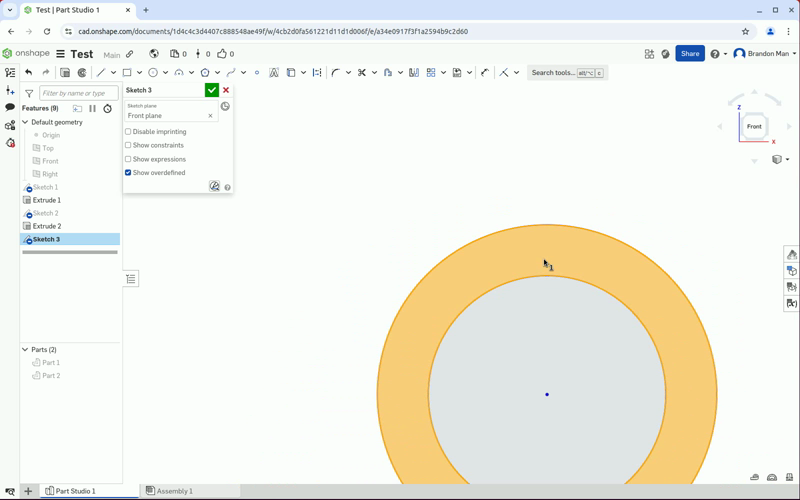
scroll(-6)
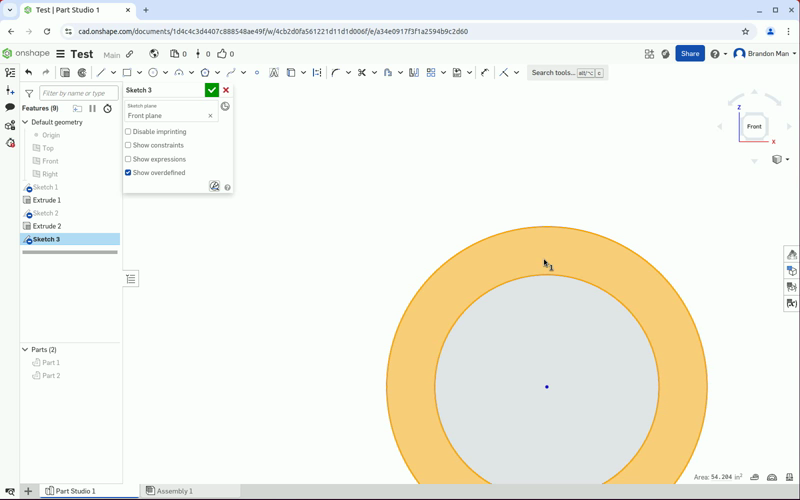
scroll(-6)
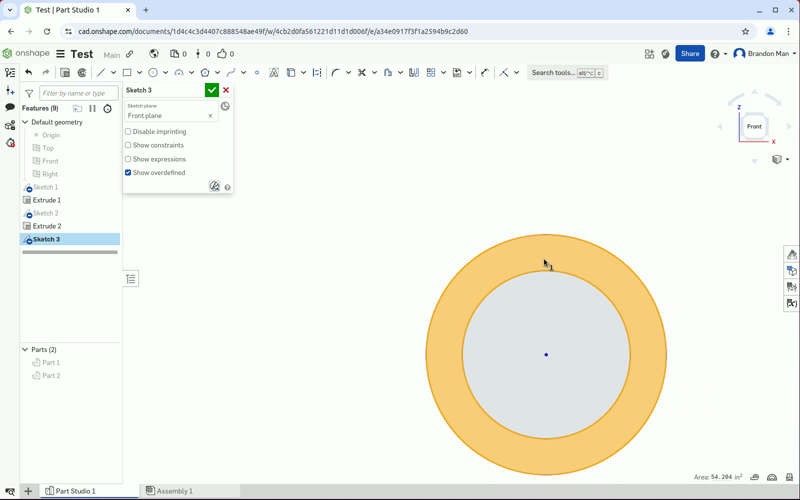
scroll(-6)
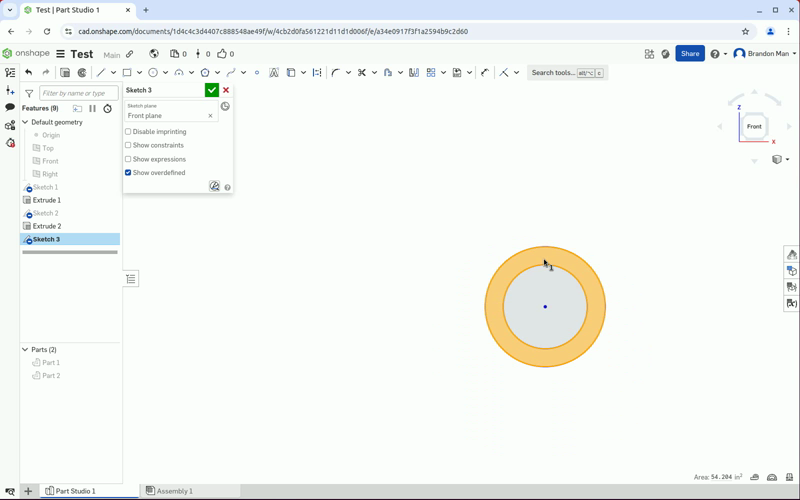
scroll(-6)
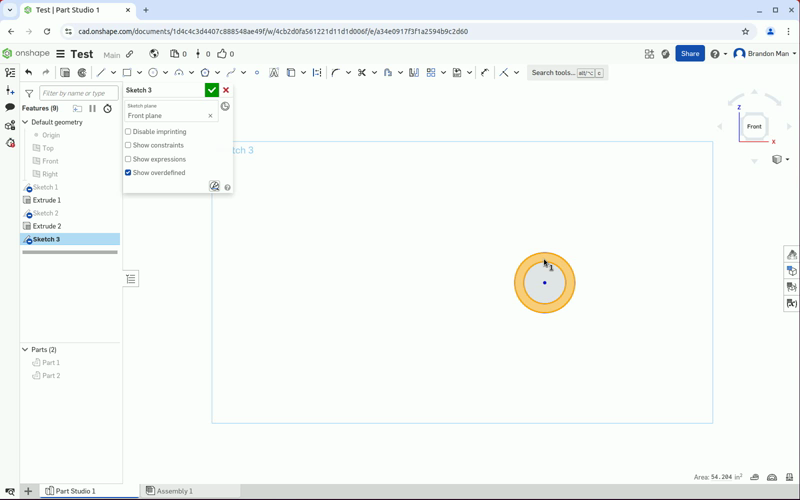
mouse_move(73, 352)
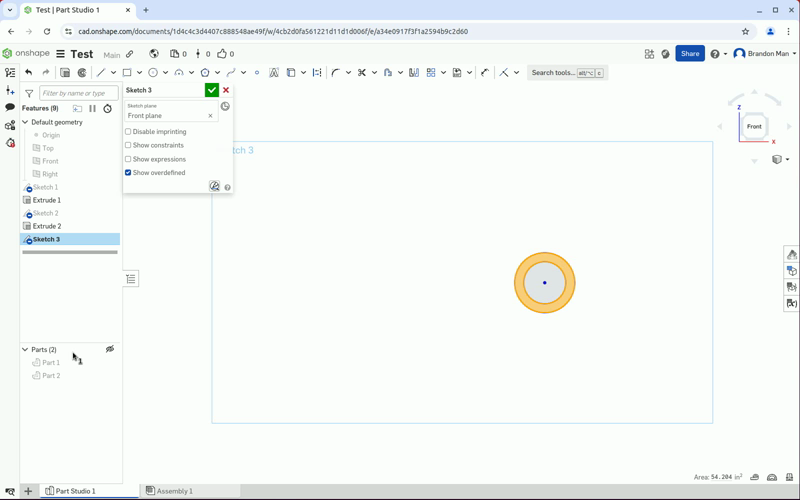
key(shift+y)
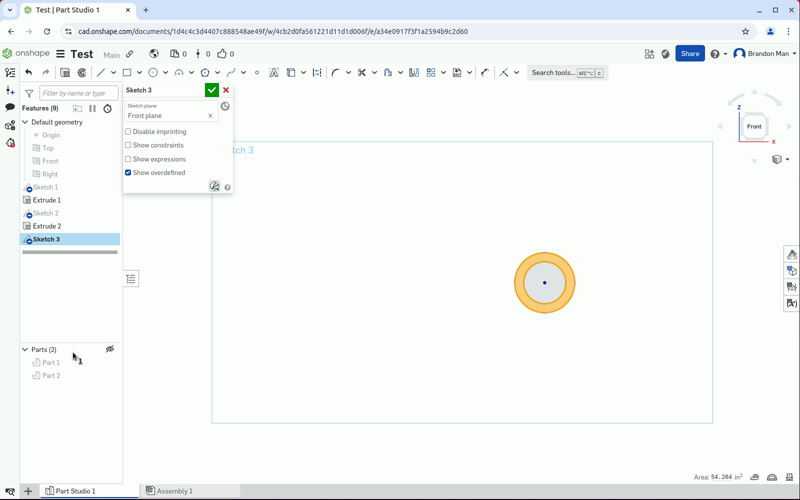
key(shift+e)
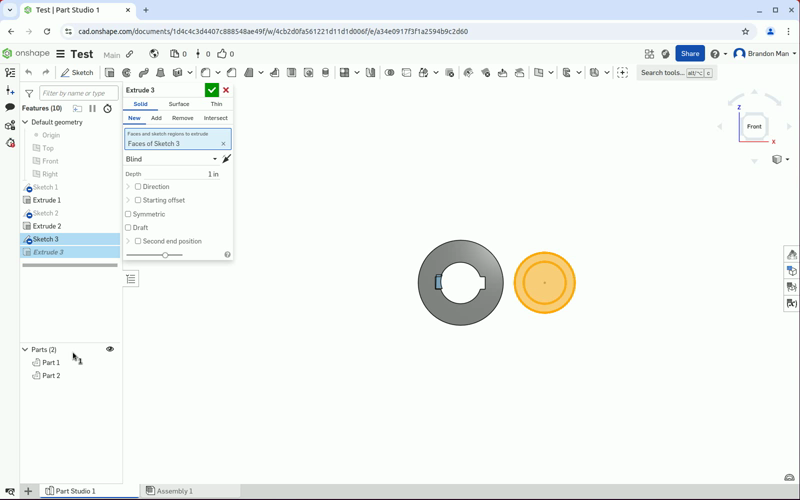
mouse_move(143, 106)
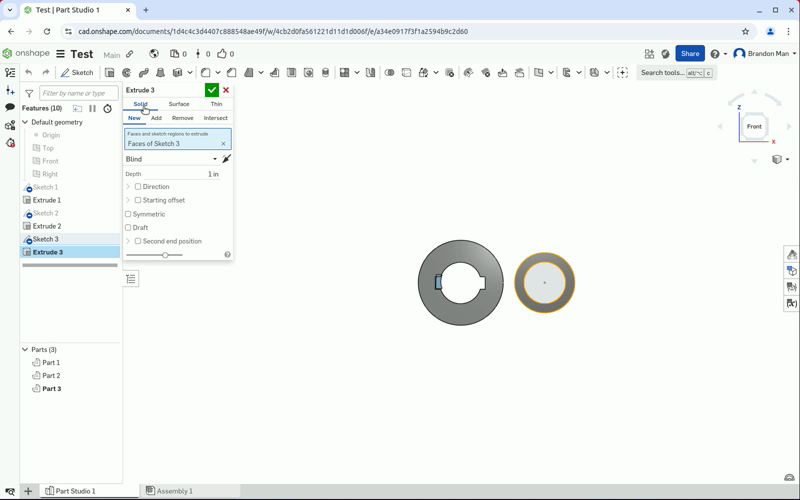
click(143, 106)
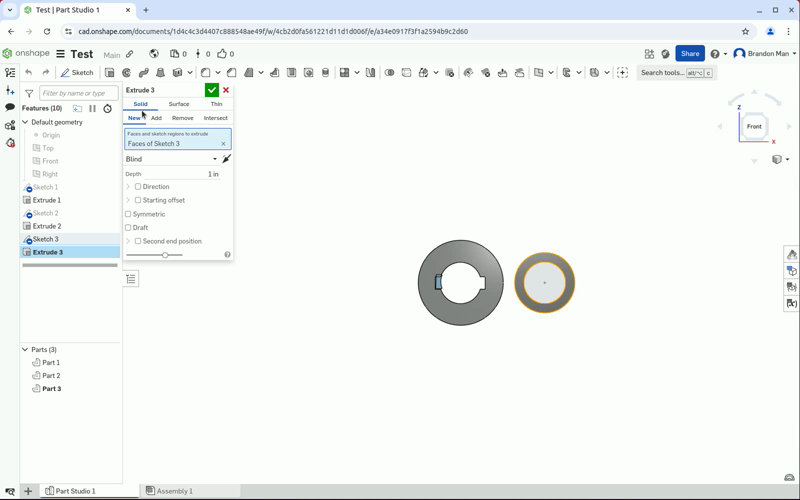
mouse_move(137, 120)
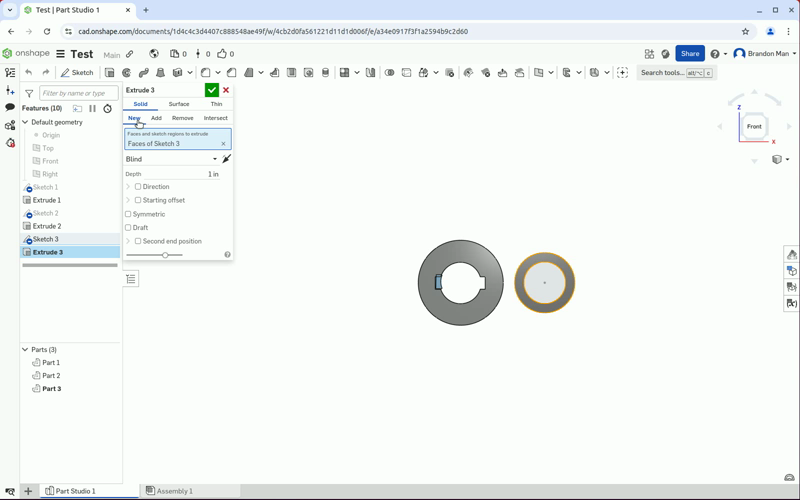
click(137, 120)
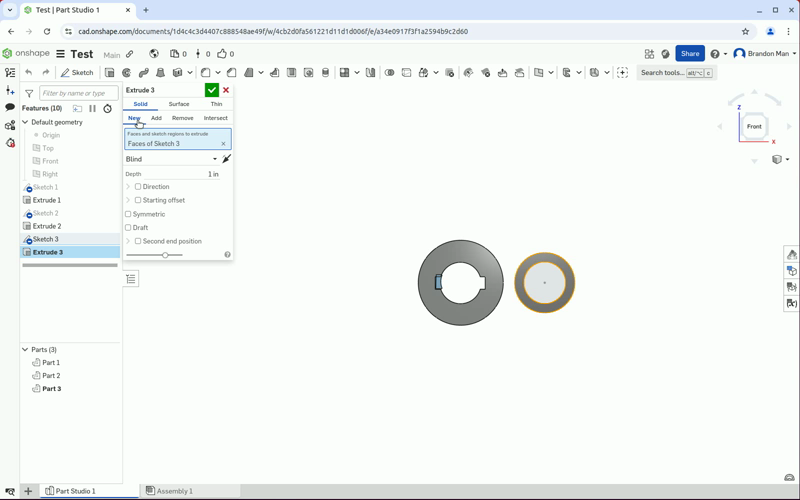
key(tab, 4)
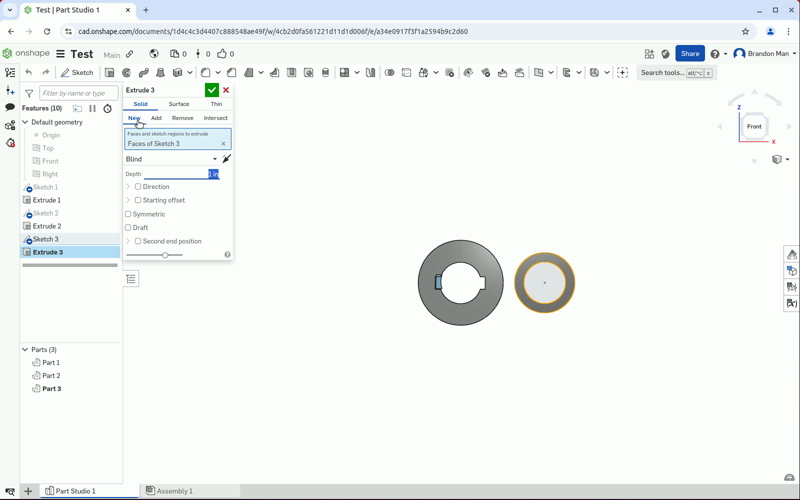
text(6.74)
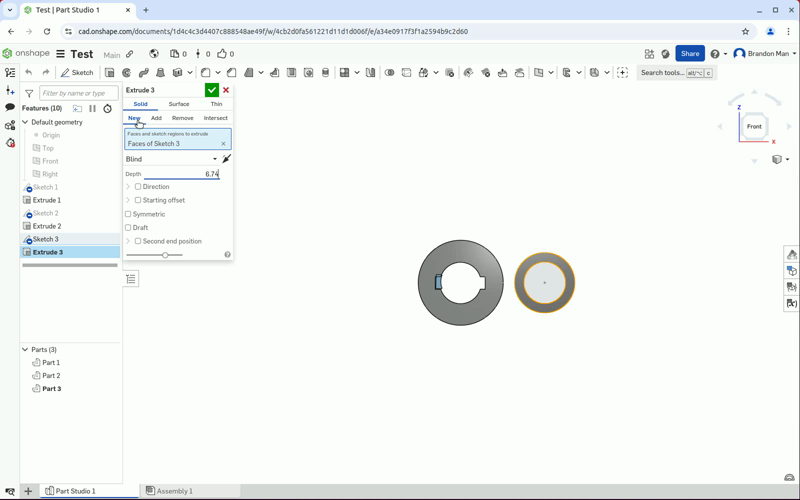
key(enter)
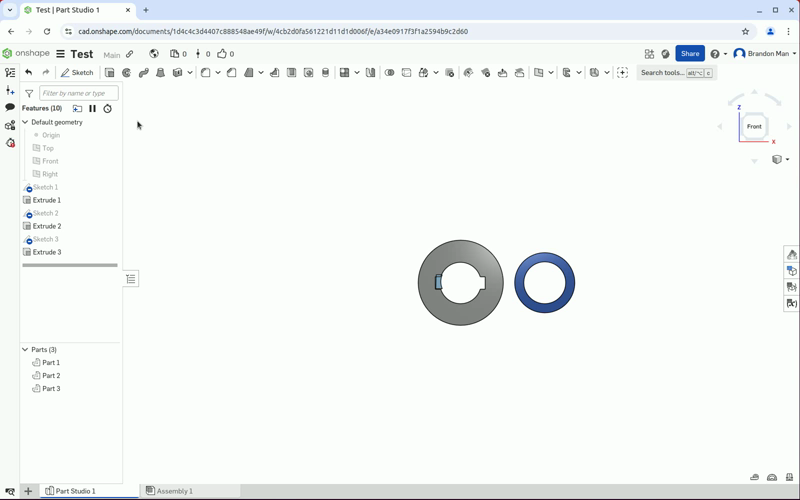
key(shift+h)
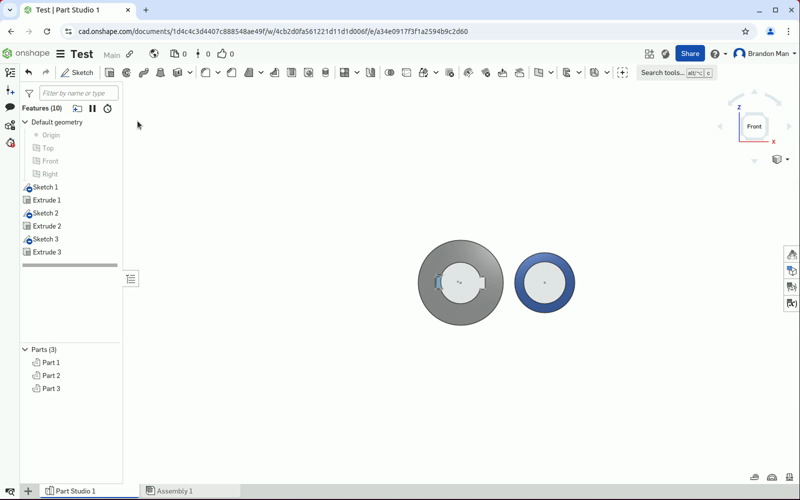
key(shift+h)
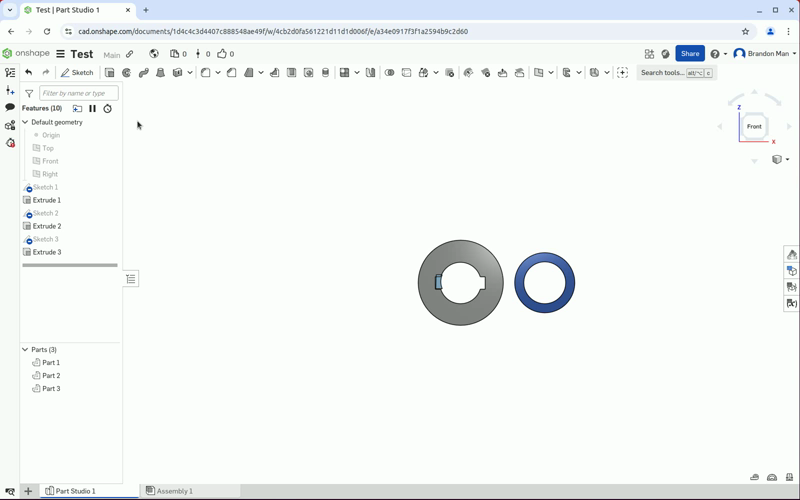
mouse_move(73, 189)
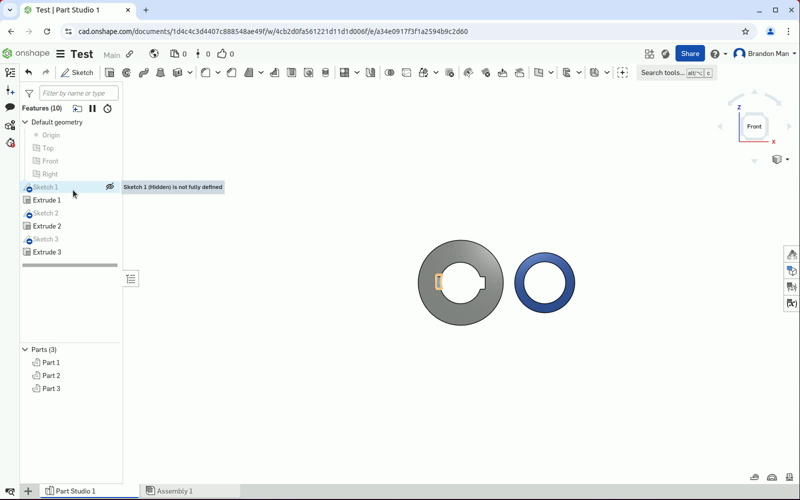
click(73, 189)
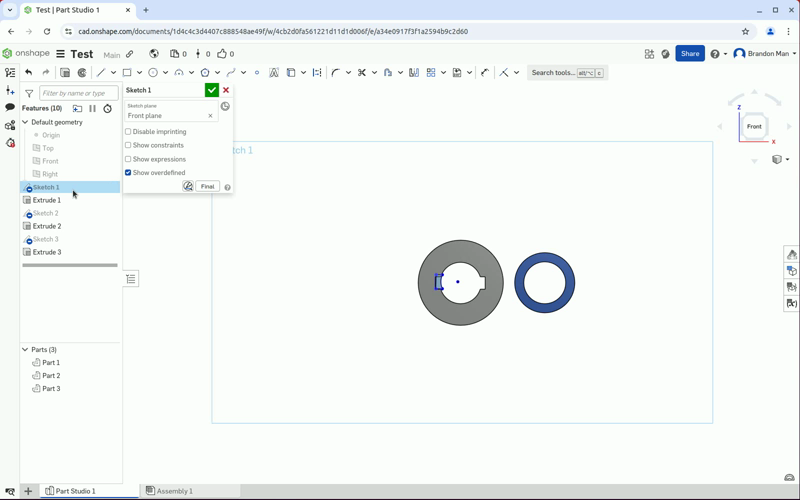
mouse_move(229, 92)
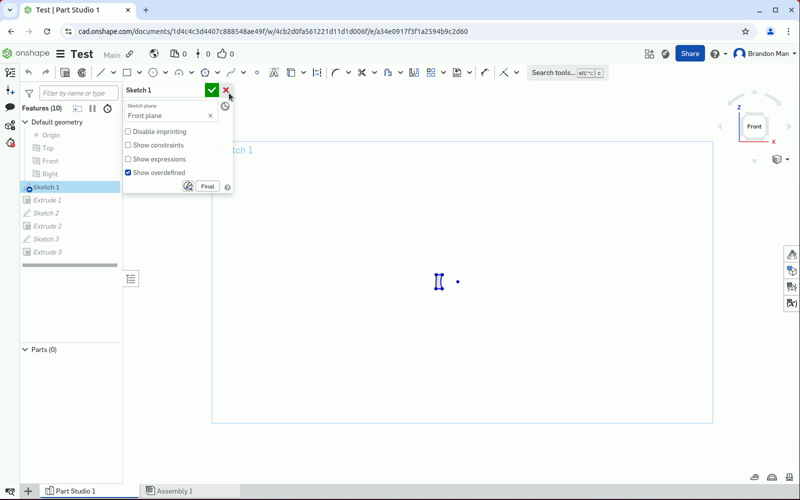
click(229, 92)
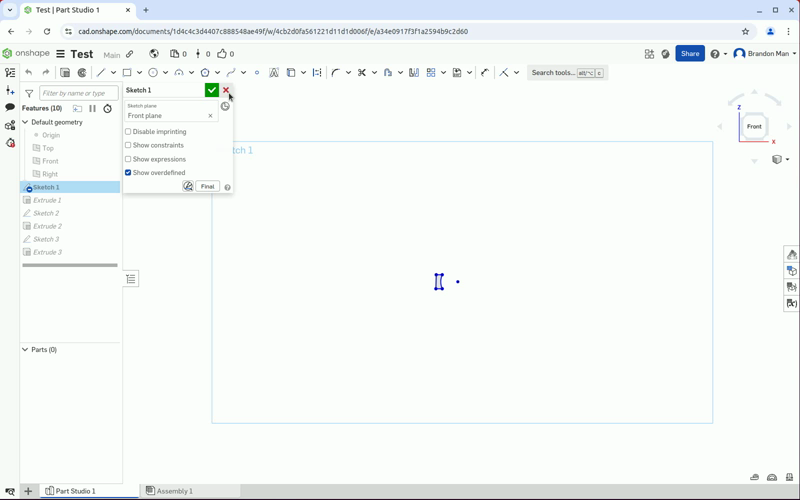
key(shift+s)
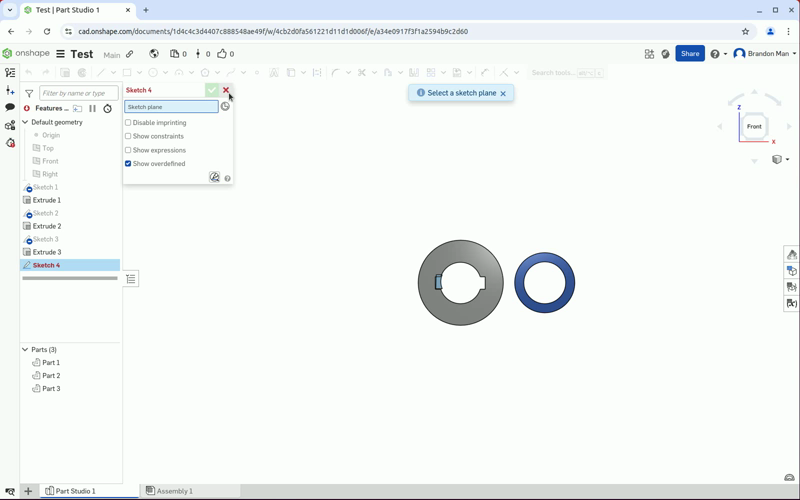
mouse_move(73, 163)
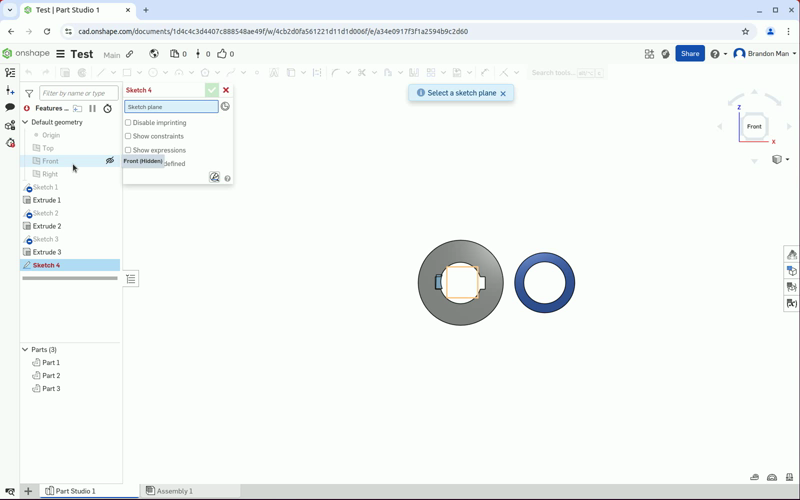
click(73, 163)
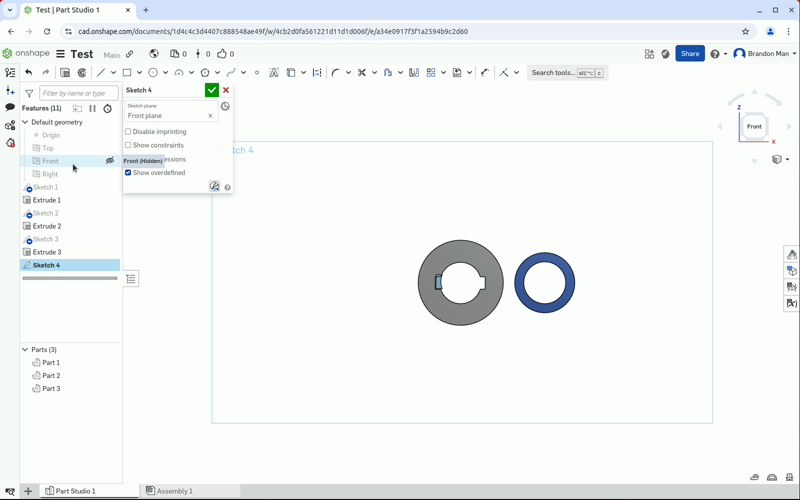
mouse_move(73, 352)
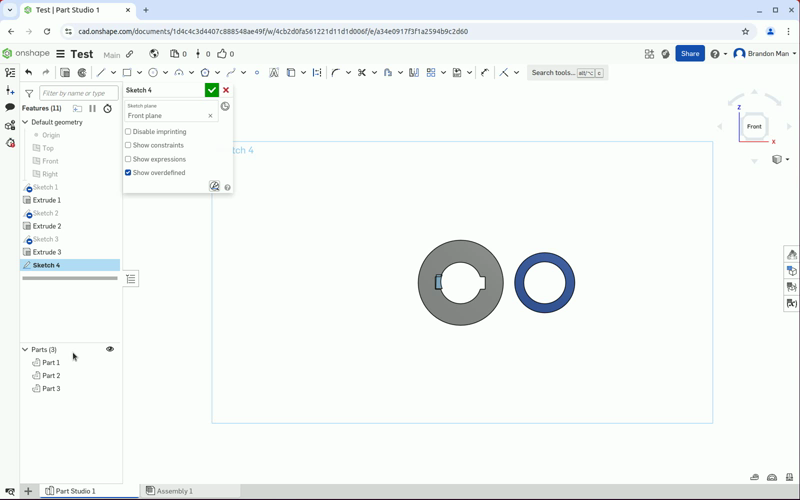
key(y)
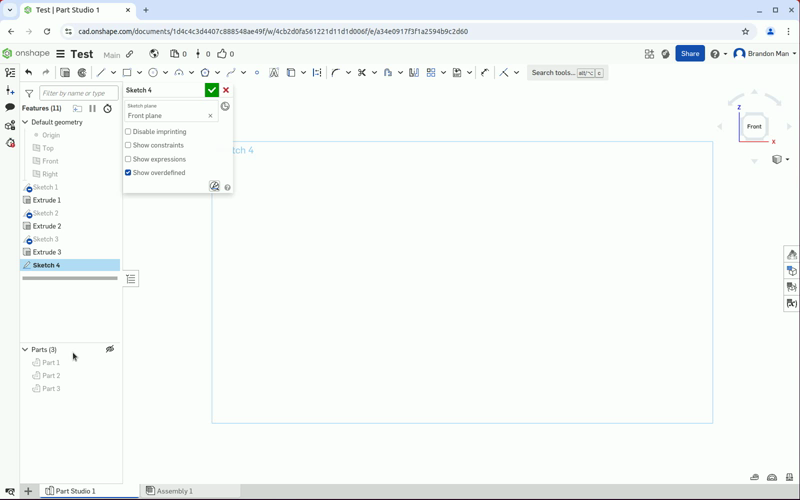
key(l)
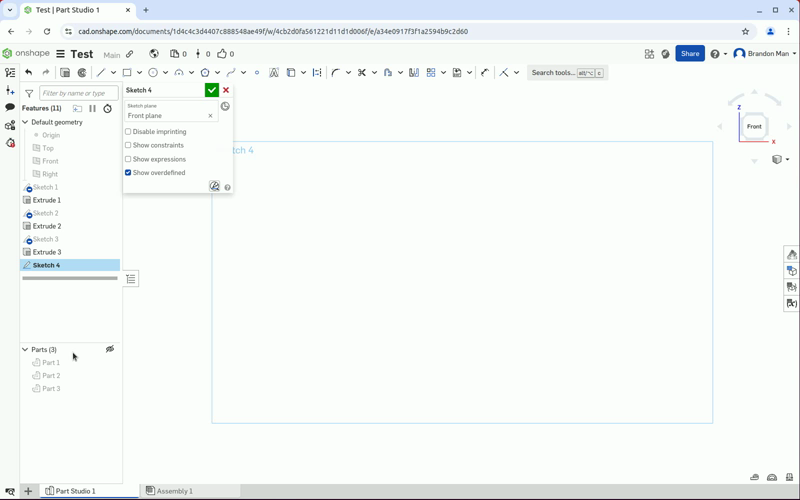
key_down(shift)
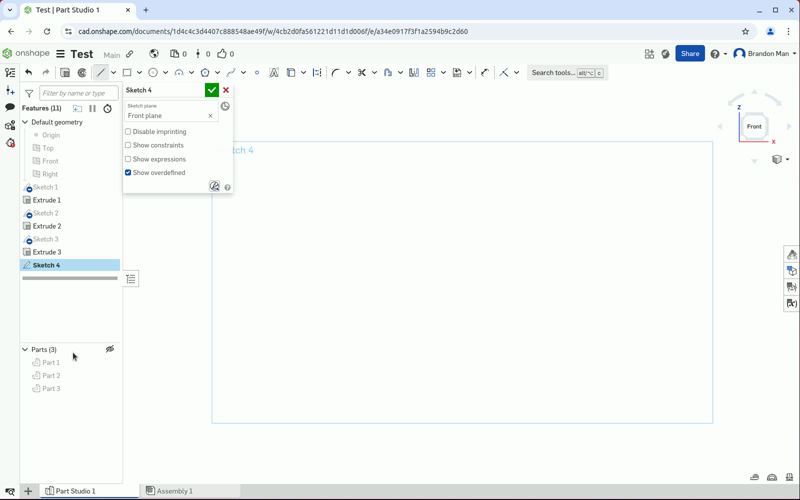
mouse_move(466, 324)
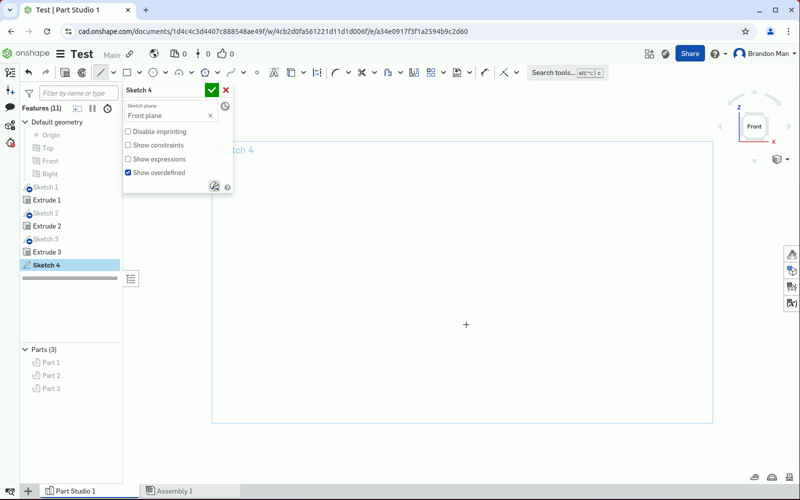
click(466, 324)
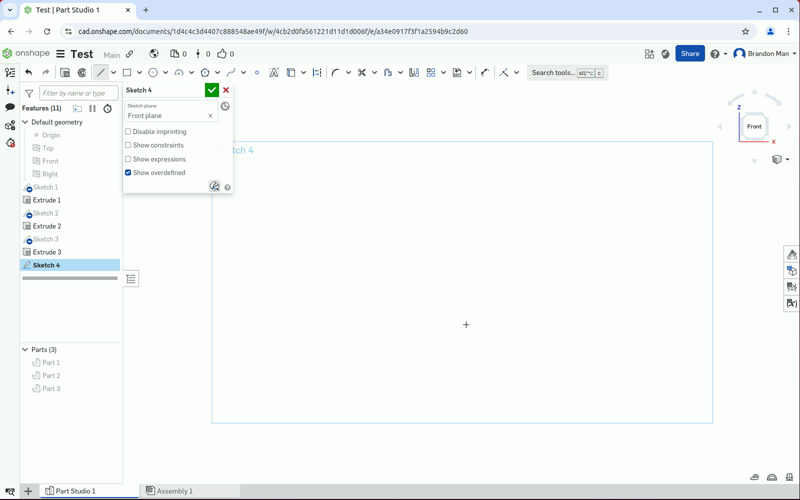
key_up(shift)
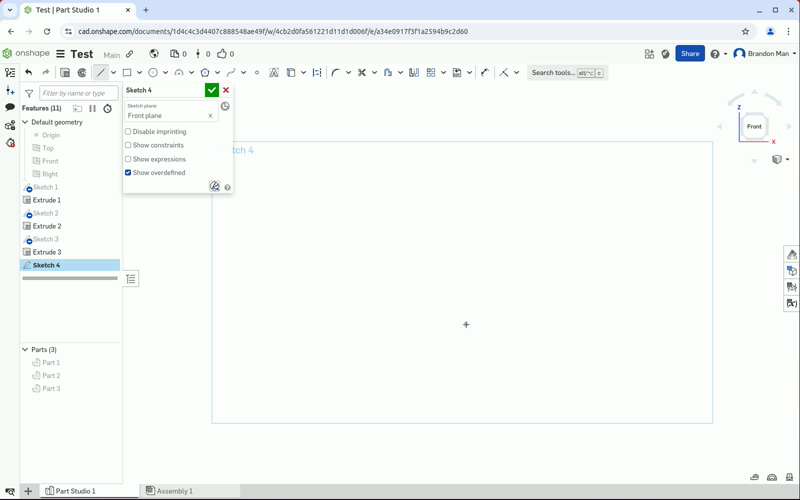
key_down(shift)
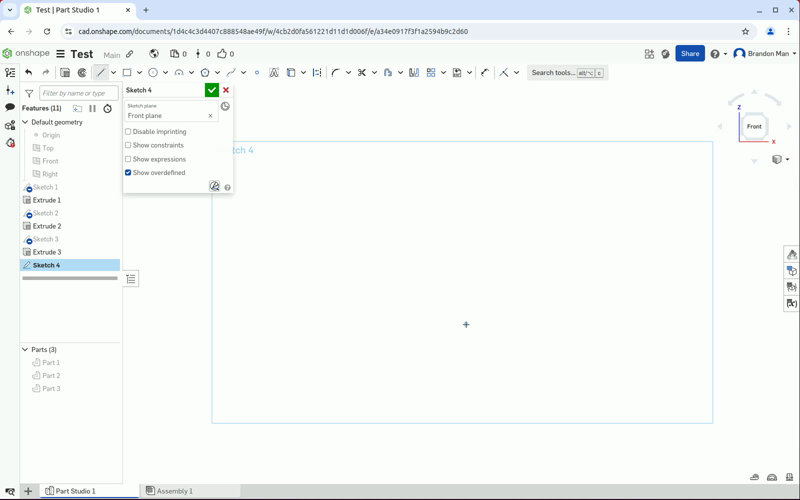
mouse_move(548, 311)
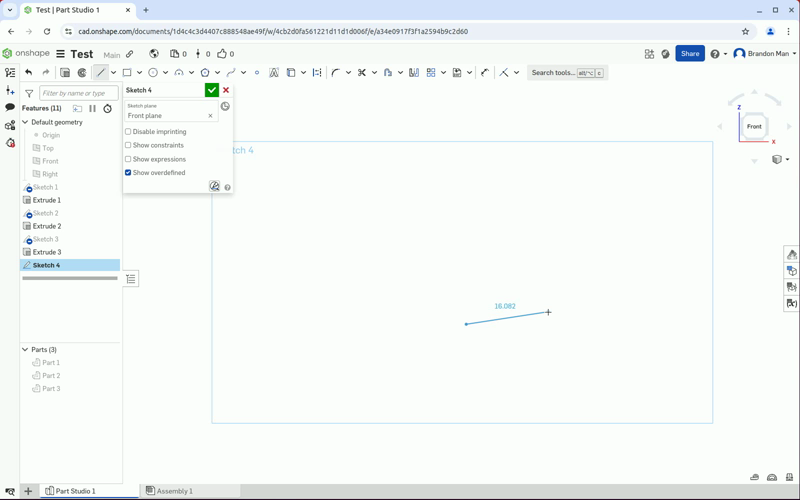
click(548, 311)
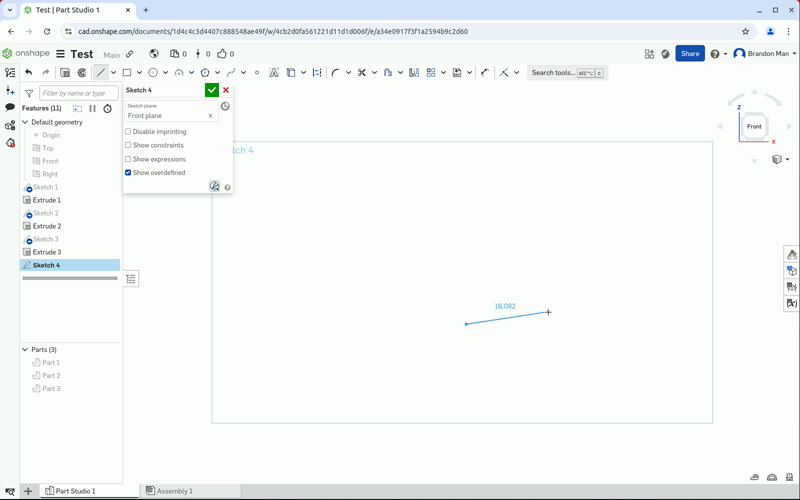
key_up(shift)
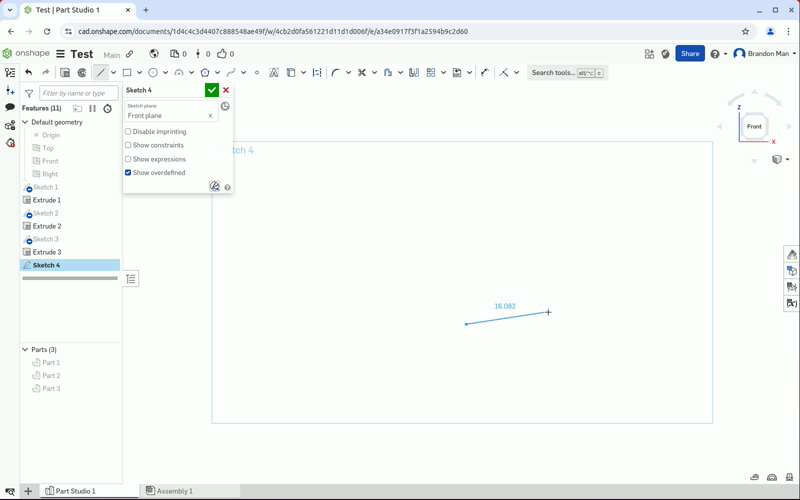
key(esc)
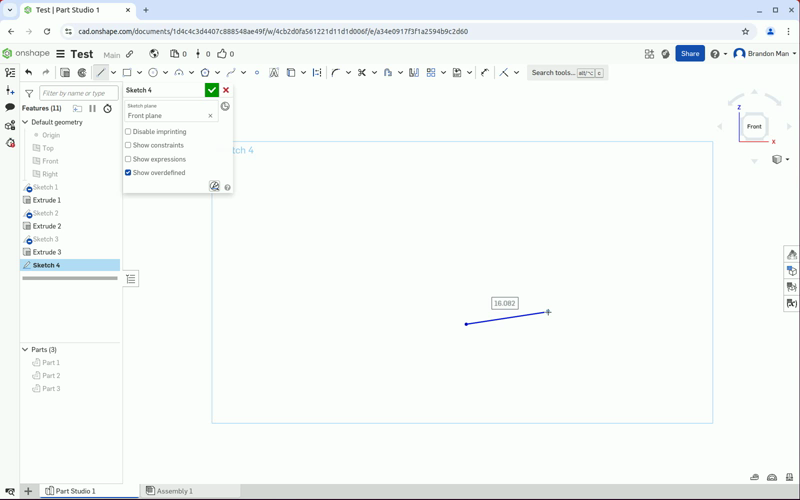
key(a)
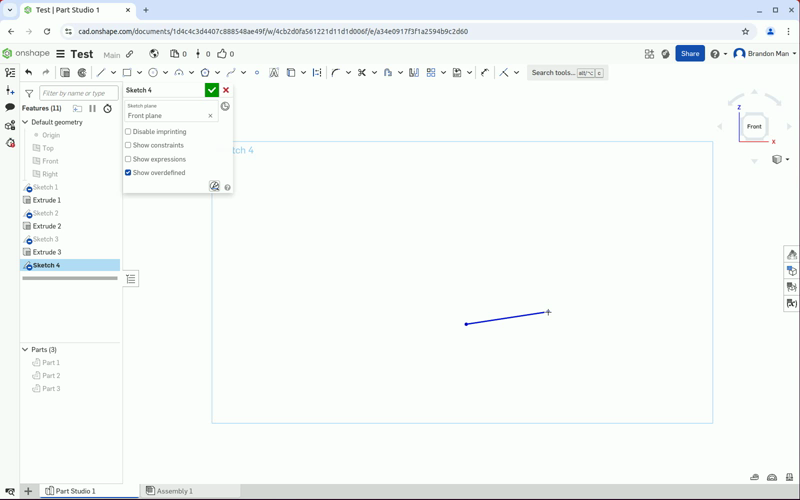
mouse_move(548, 311)
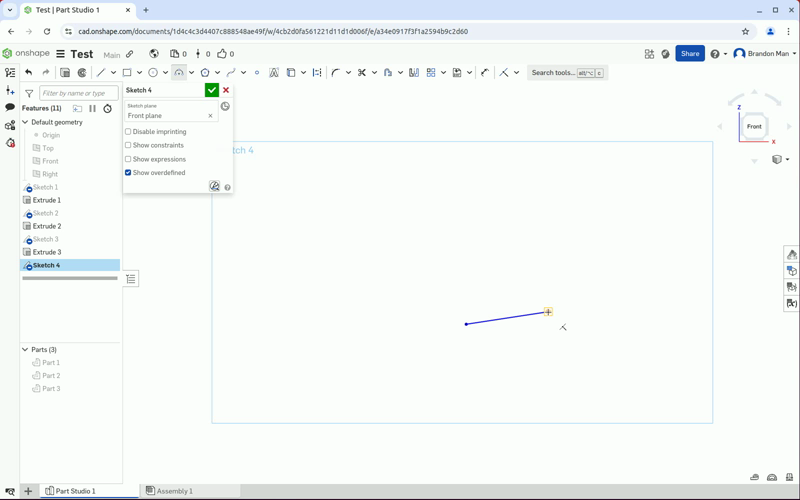
click(548, 311)
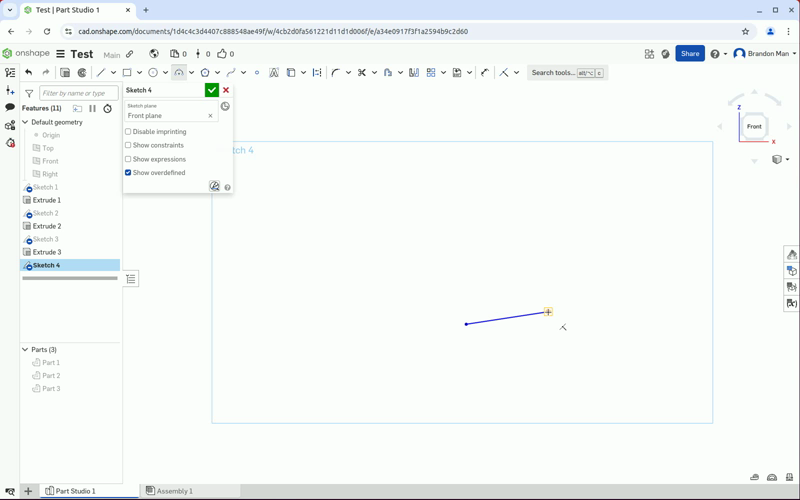
key_down(shift)
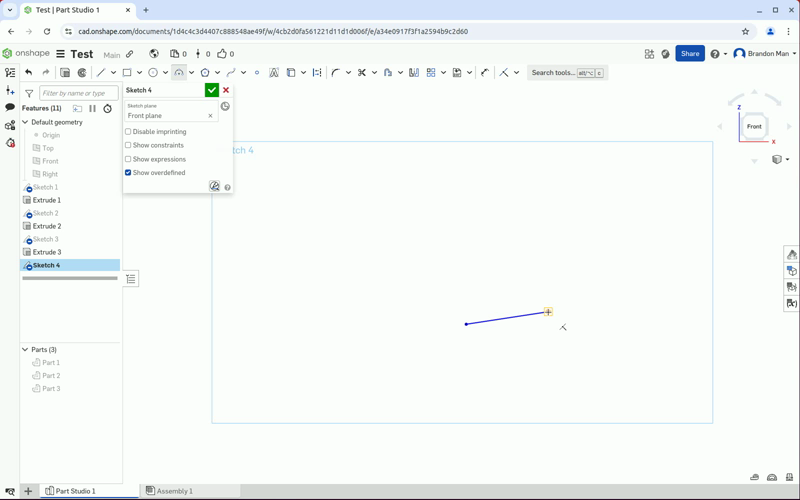
mouse_move(548, 253)
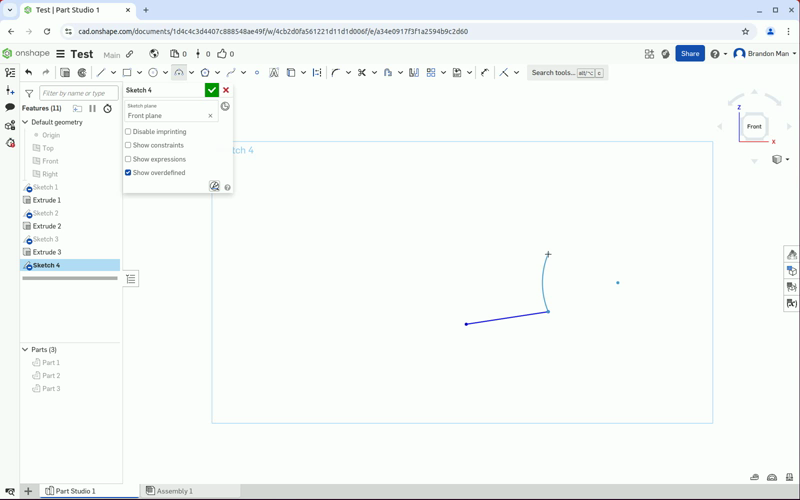
click(548, 253)
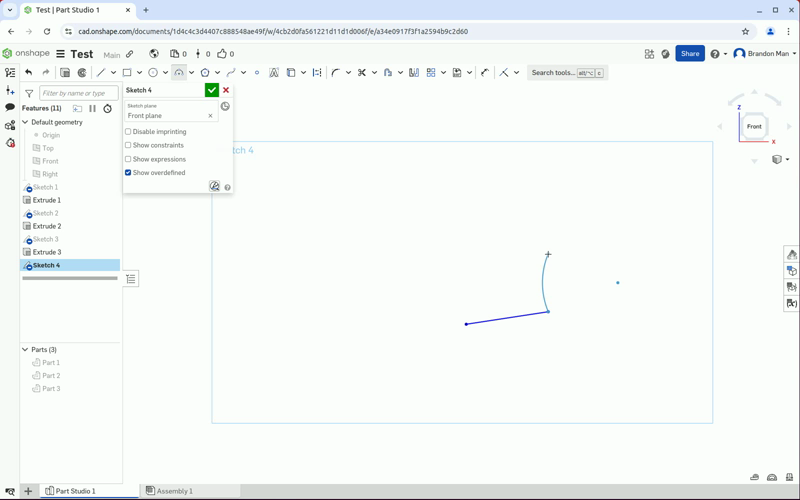
mouse_move(514, 282)
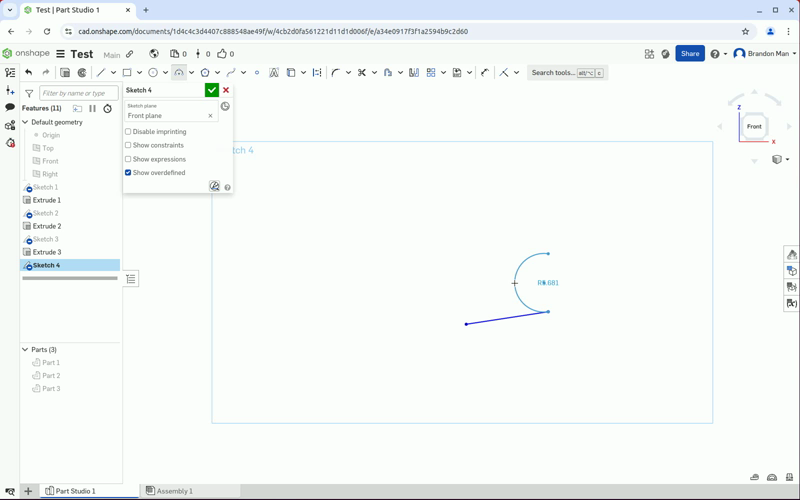
click(514, 282)
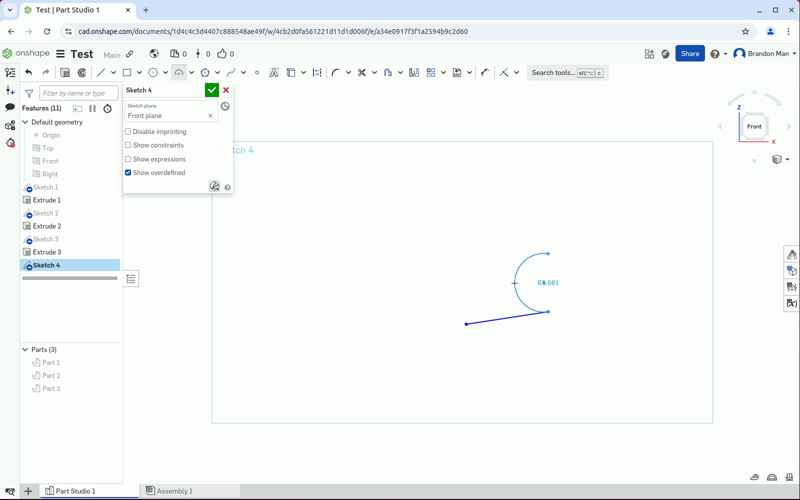
key_up(shift)
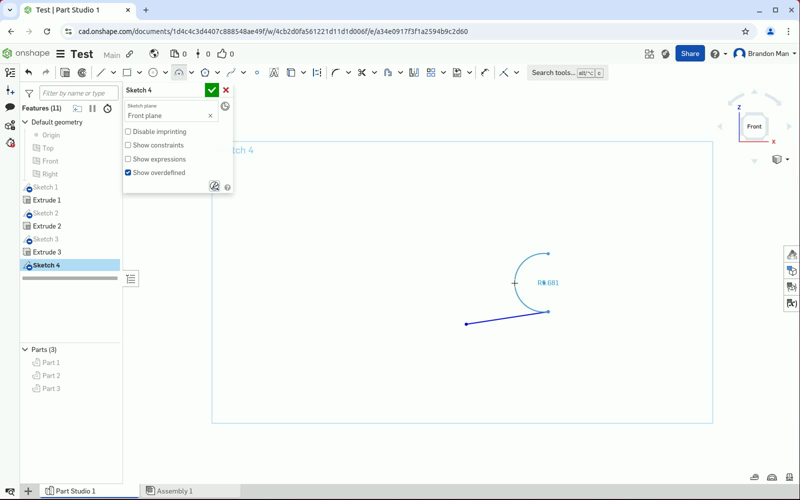
key(esc)
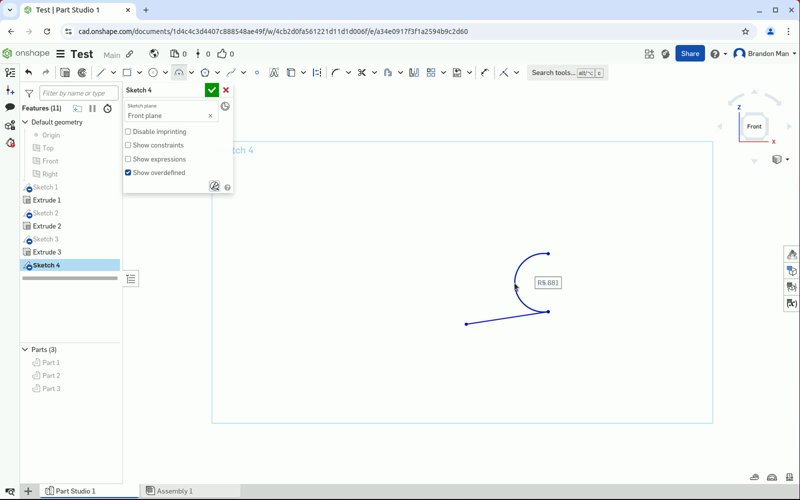
key(l)
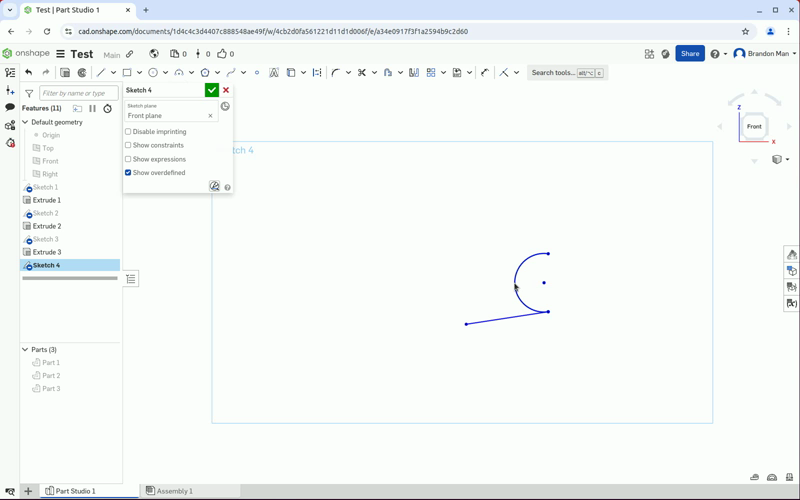
mouse_move(548, 253)
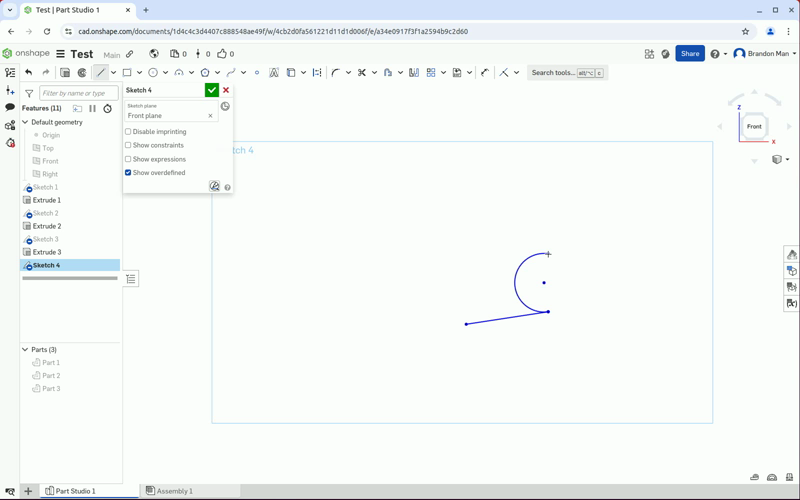
click(548, 253)
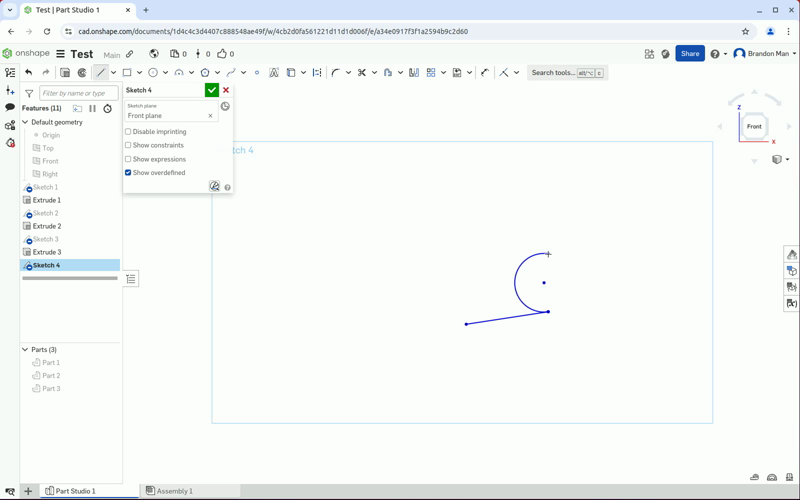
key_down(shift)
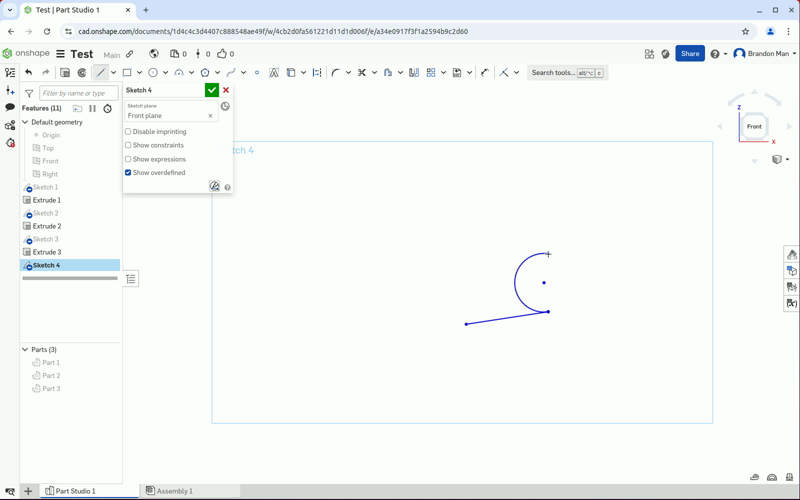
mouse_move(466, 241)
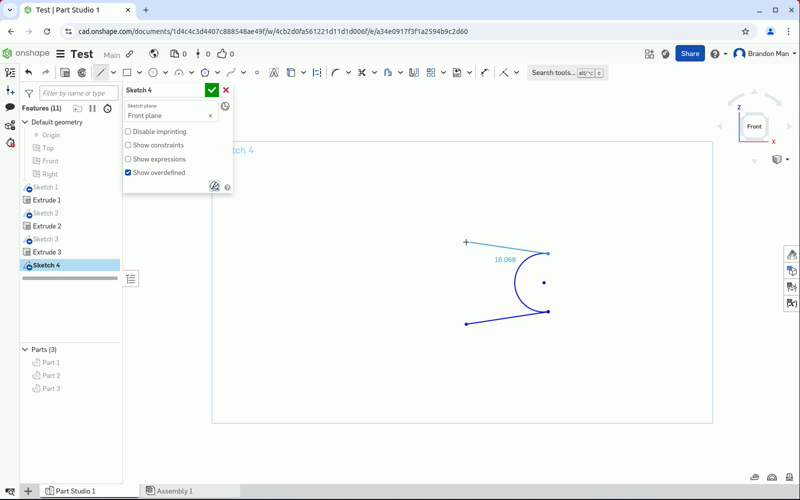
click(466, 241)
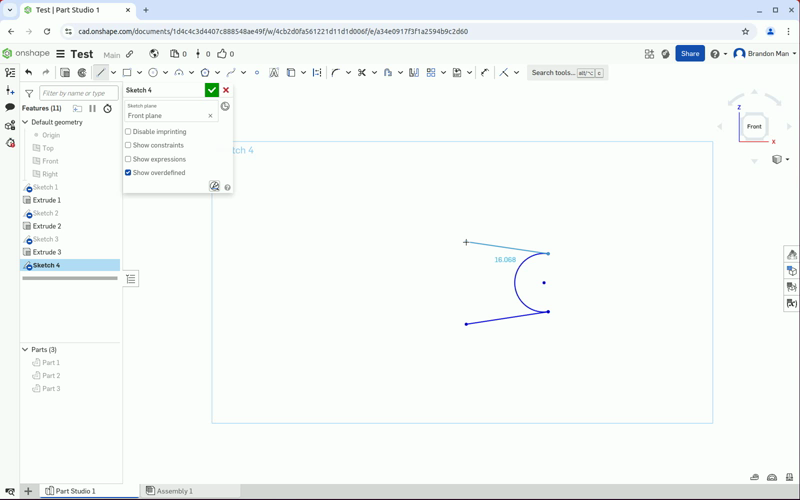
key_up(shift)
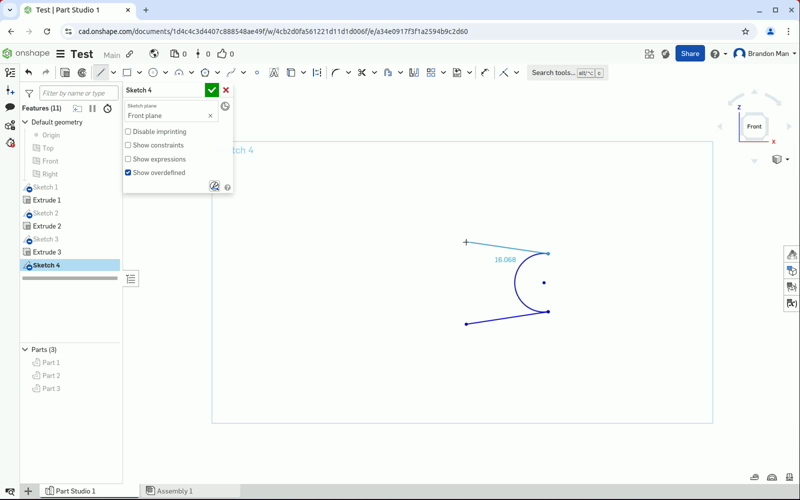
key(esc)
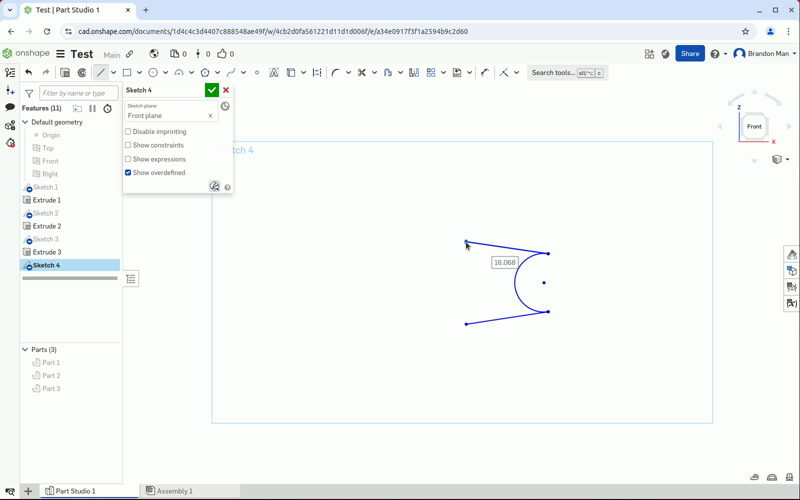
key(a)
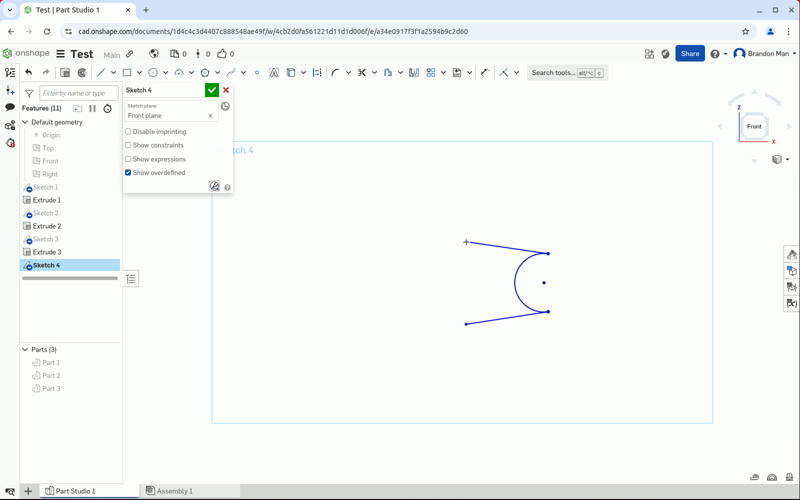
mouse_move(466, 241)
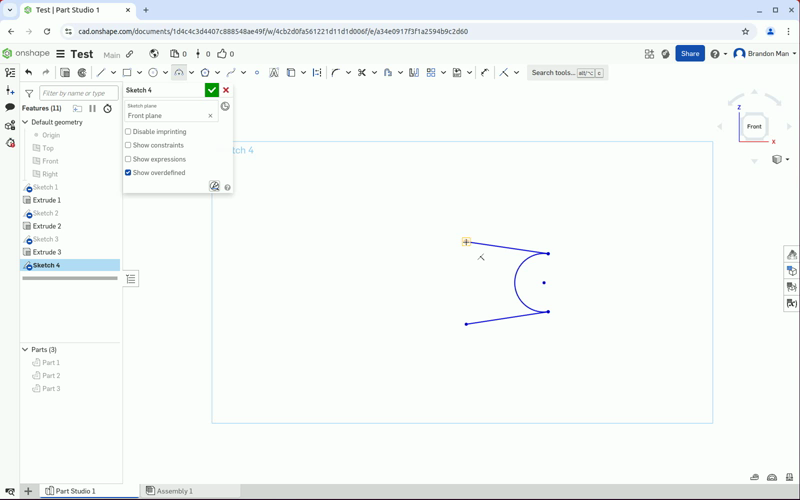
click(466, 241)
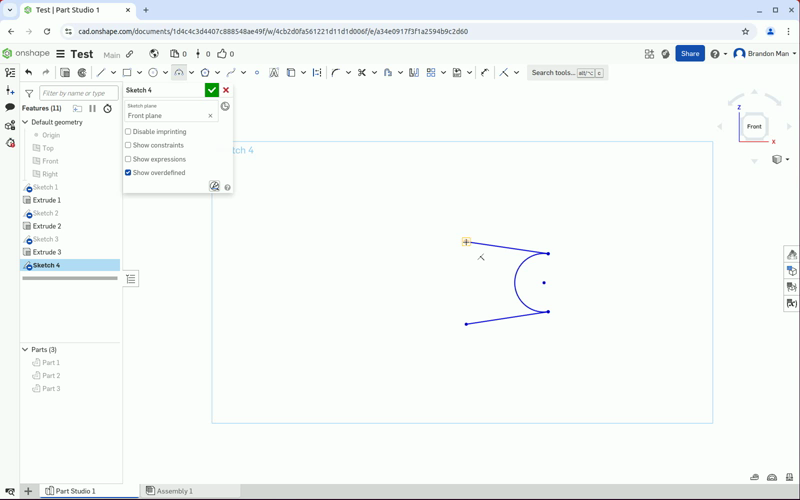
mouse_move(466, 324)
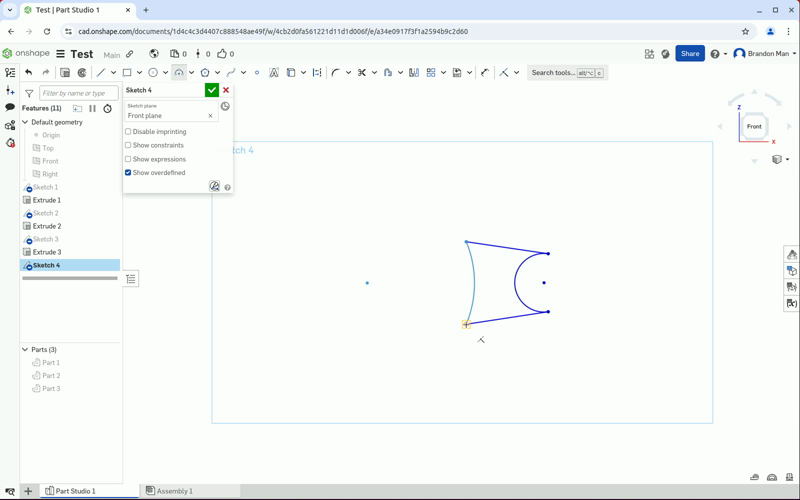
click(466, 324)
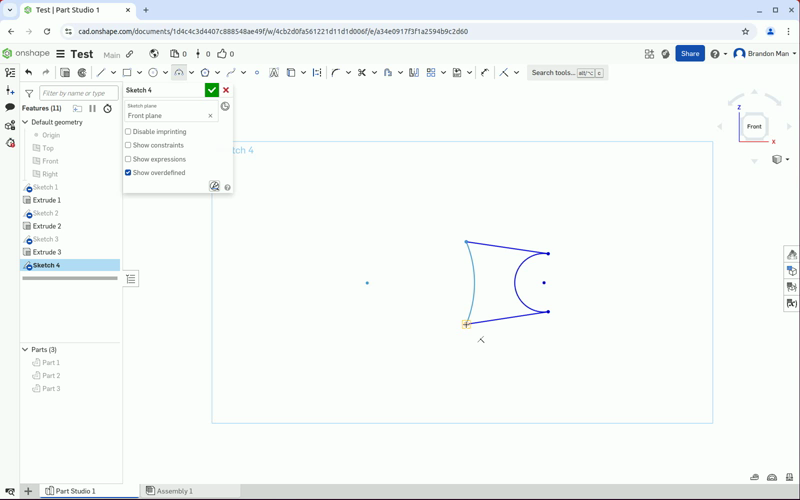
key_down(shift)
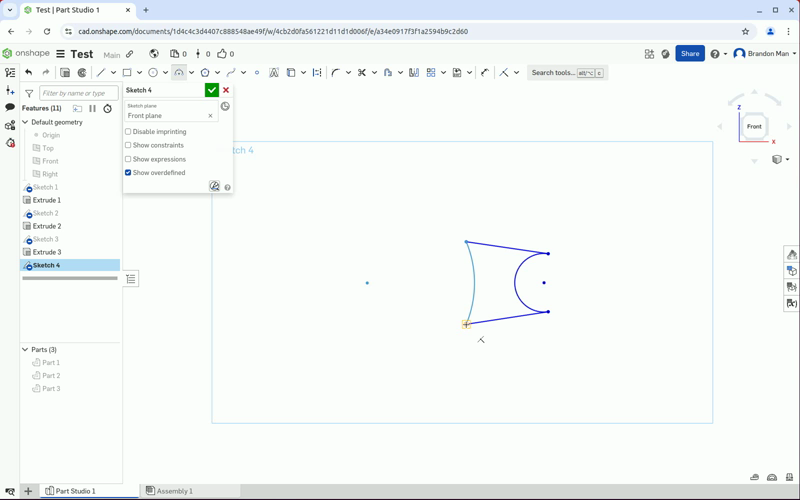
mouse_move(502, 282)
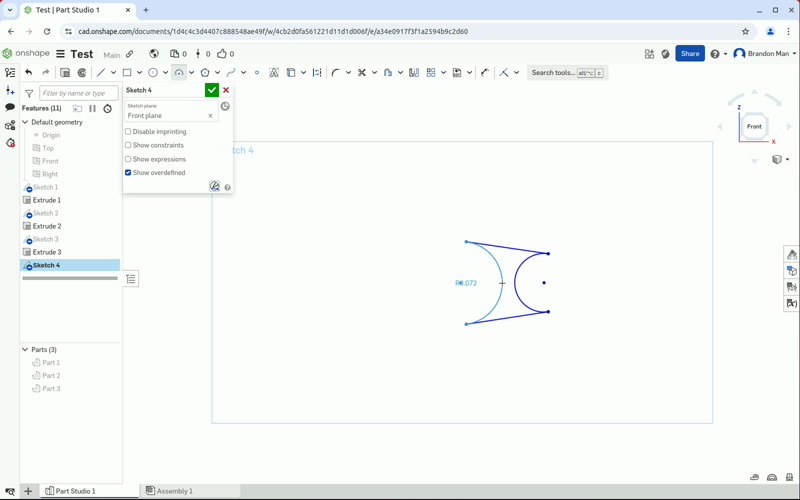
click(502, 282)
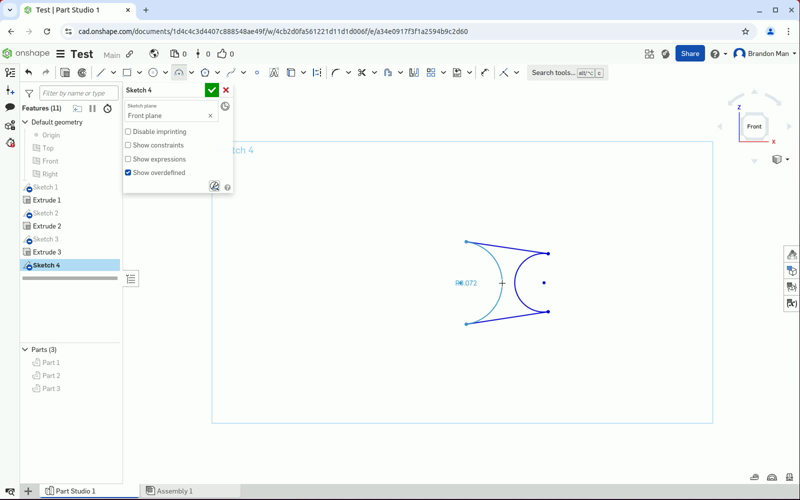
key_up(shift)
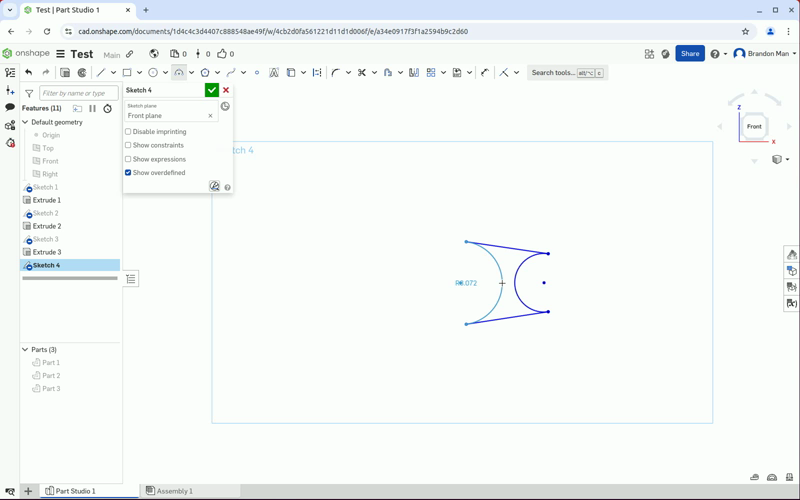
key(esc)
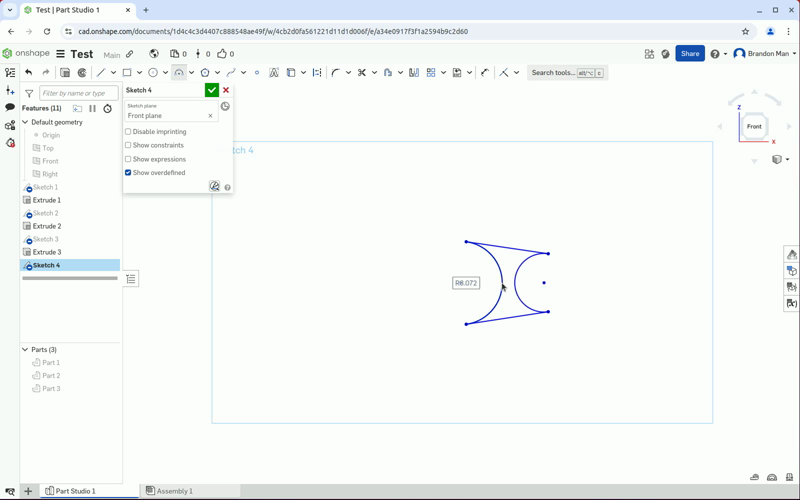
mouse_move(505, 298)
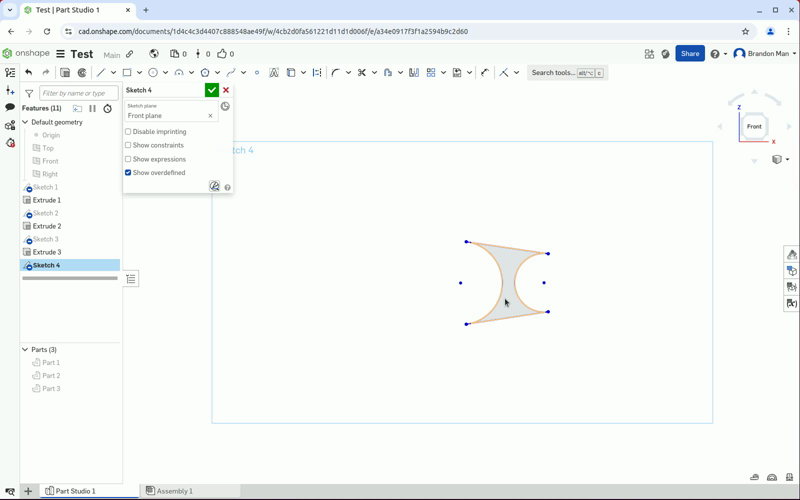
click(505, 298)
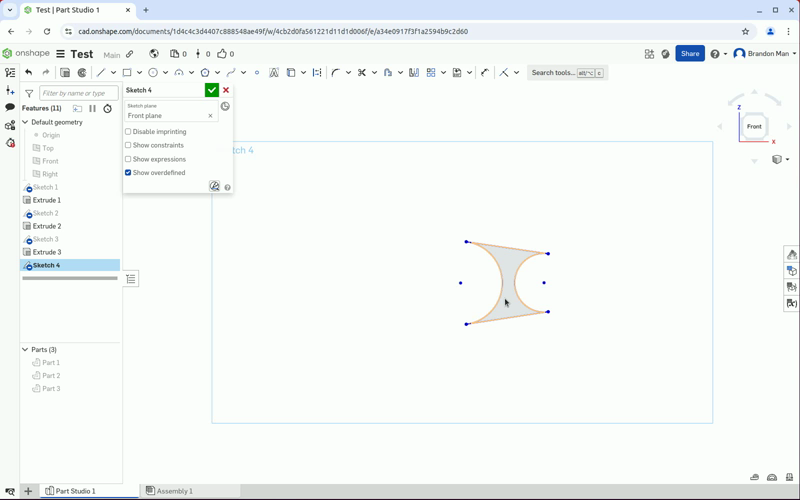
mouse_move(73, 352)
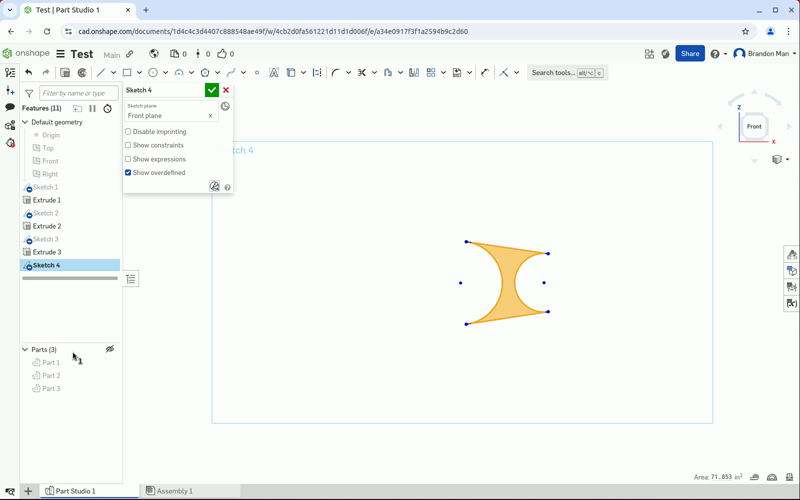
key(shift+y)
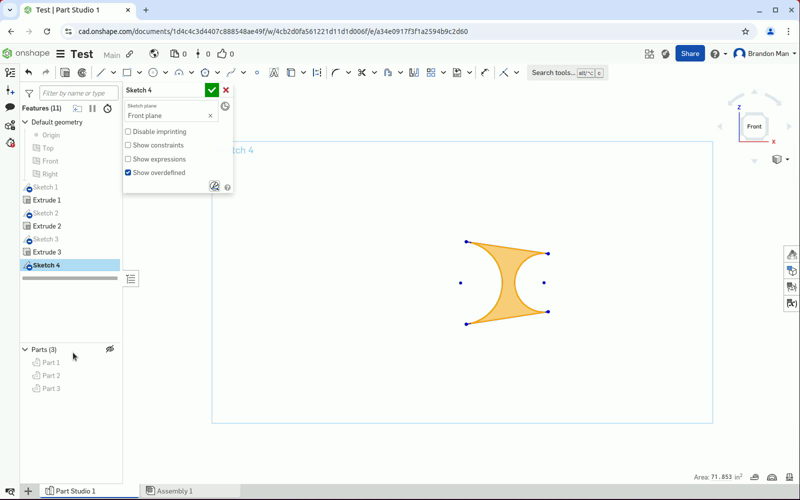
key(shift+e)
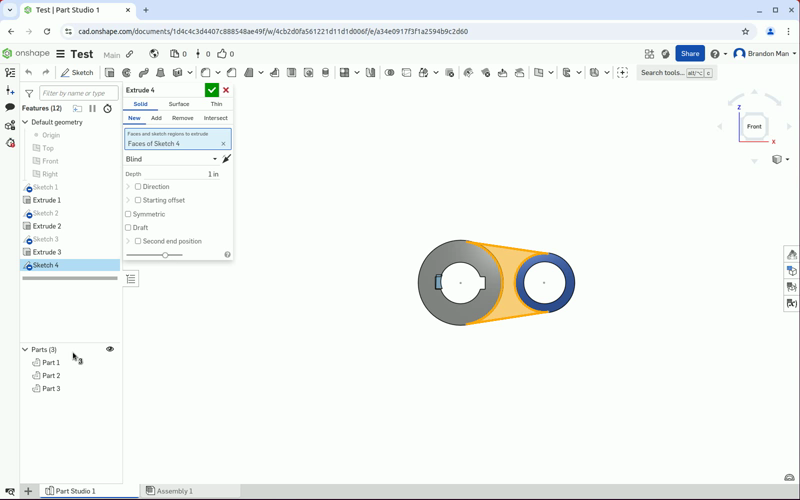
mouse_move(143, 106)
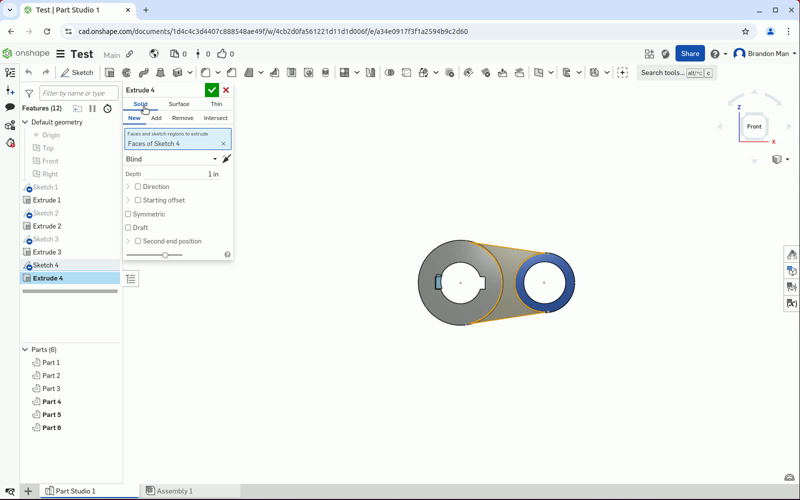
click(143, 106)
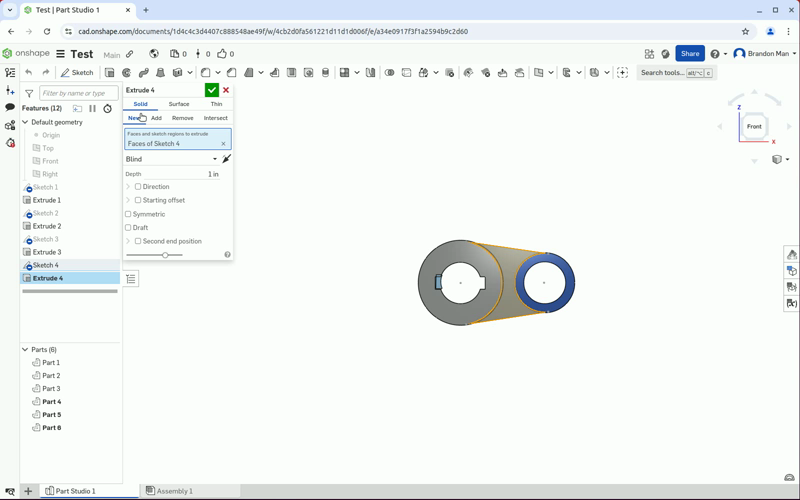
mouse_move(137, 120)
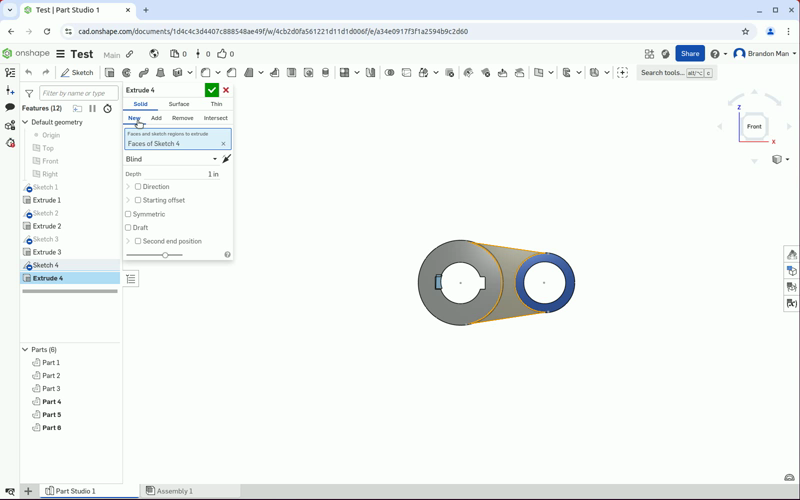
click(137, 120)
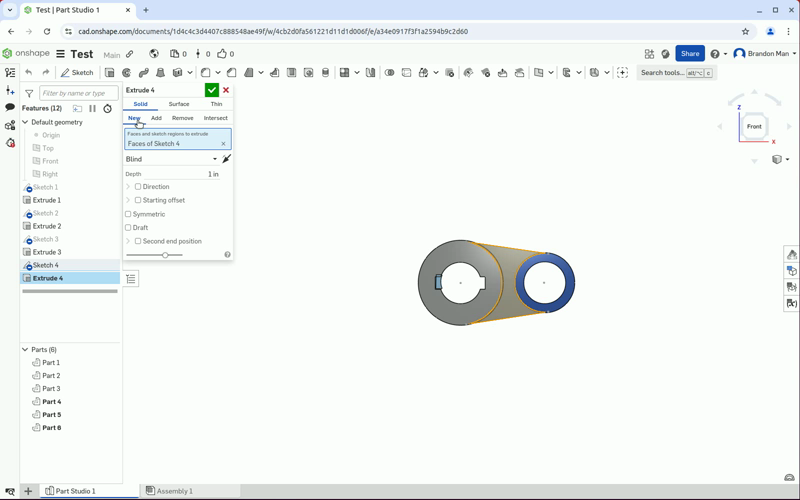
key(tab, 4)
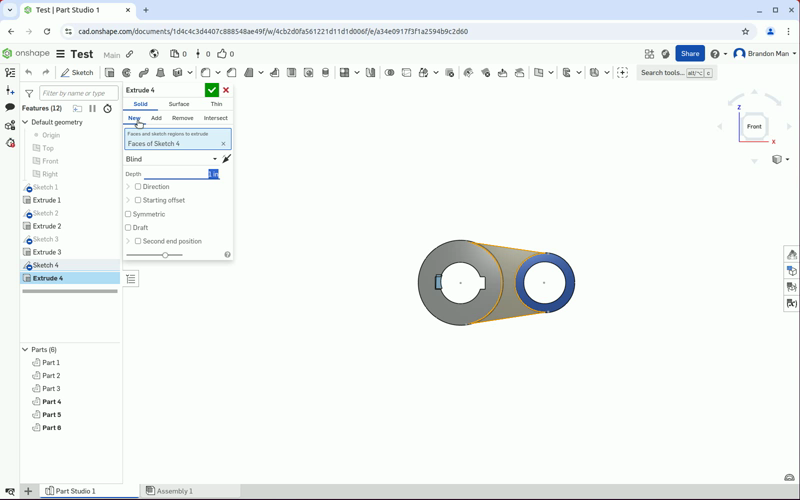
text(6.74)
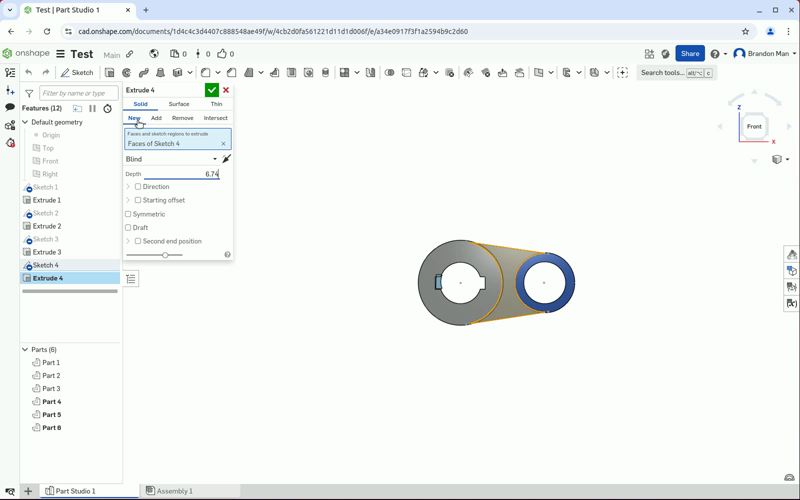
key(enter)
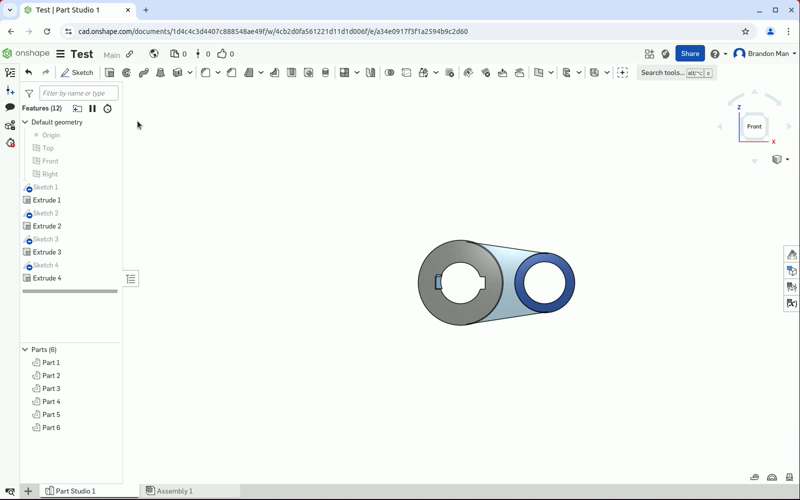
key(shift+h)
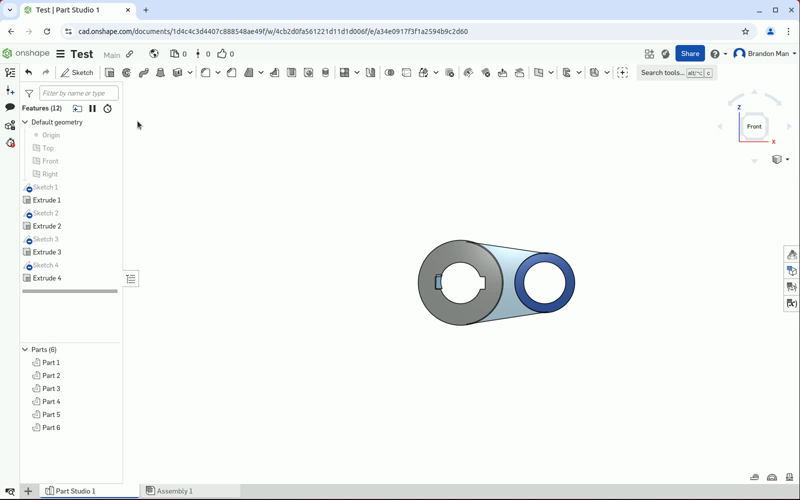
key(shift+h)
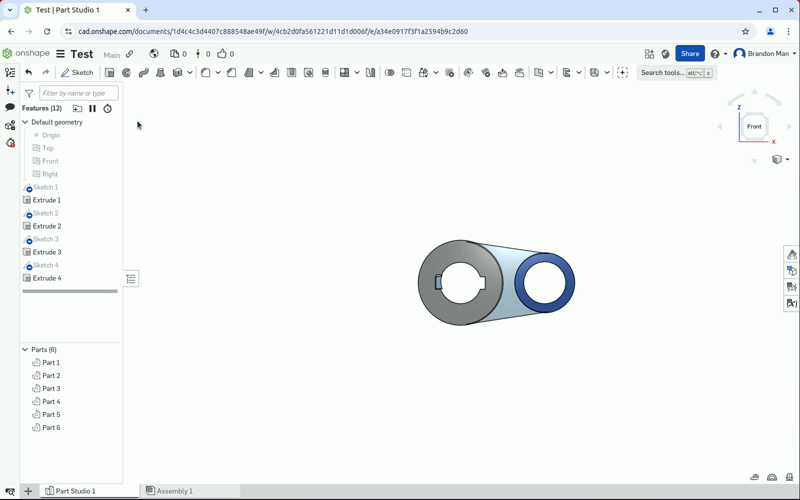
mouse_move(73, 189)
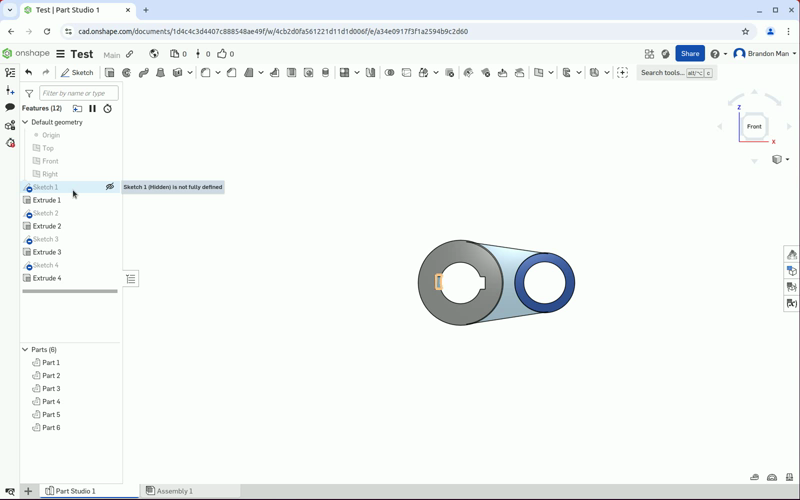
click(73, 189)
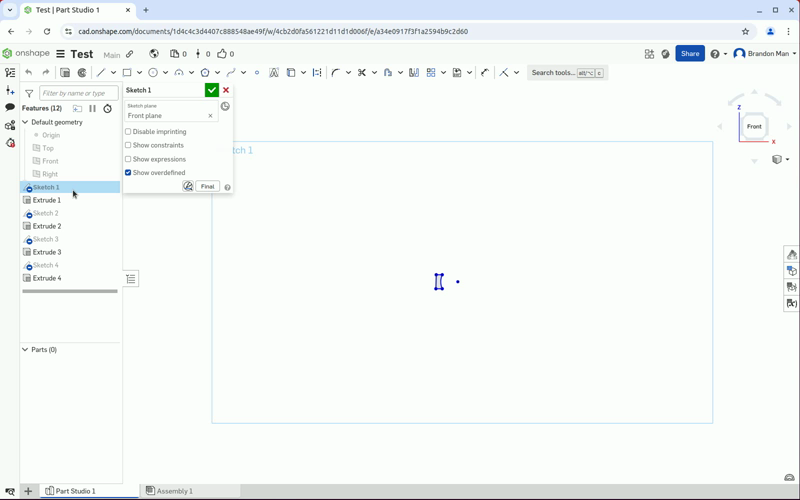
mouse_move(229, 92)
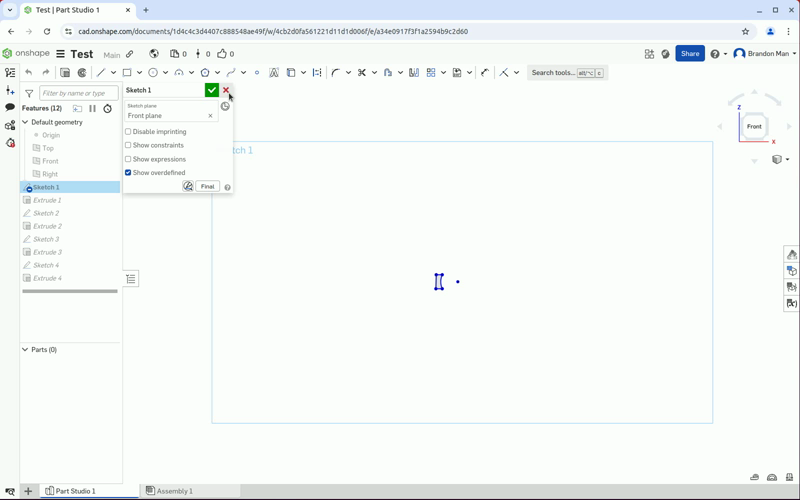
click(229, 92)
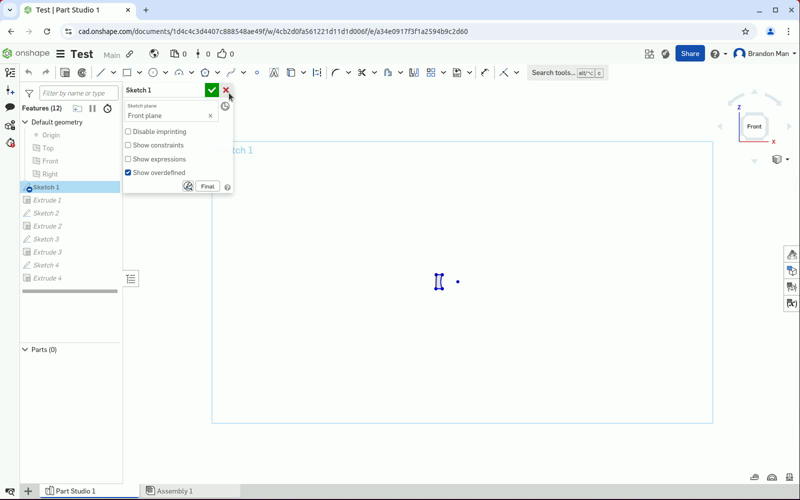
key(shift+s)
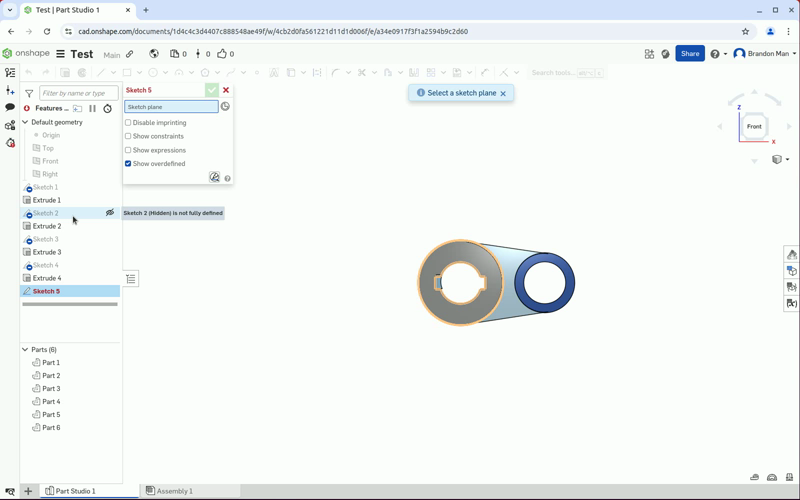
scroll(3)
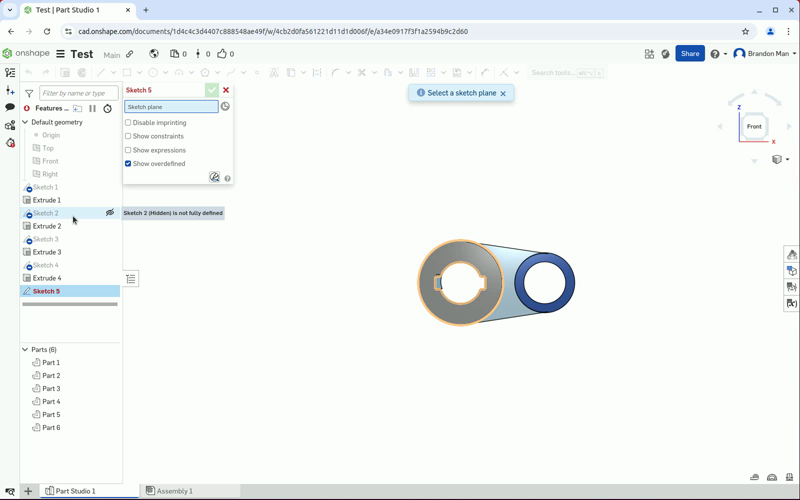
mouse_move(73, 163)
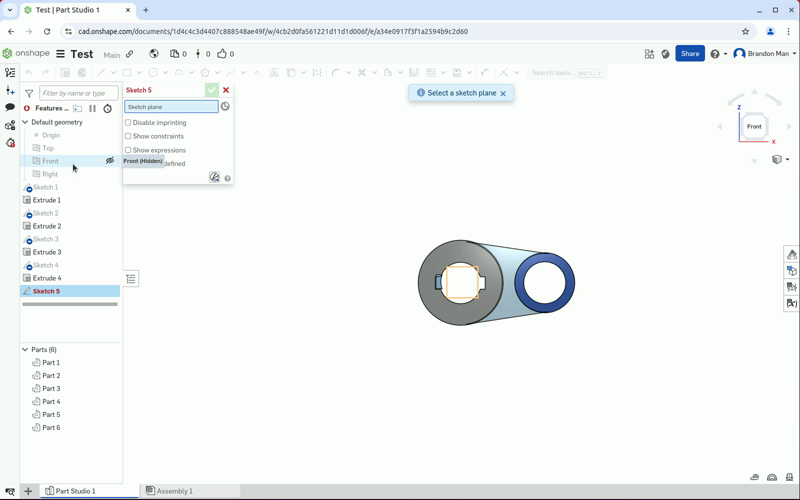
click(73, 163)
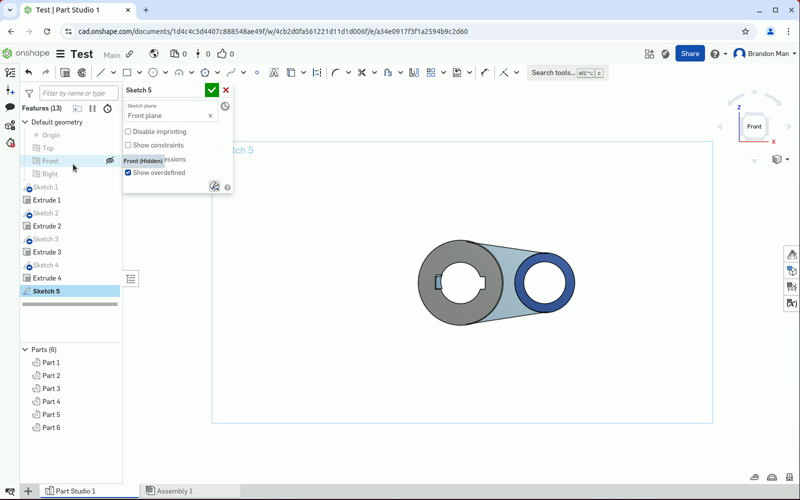
mouse_move(73, 352)
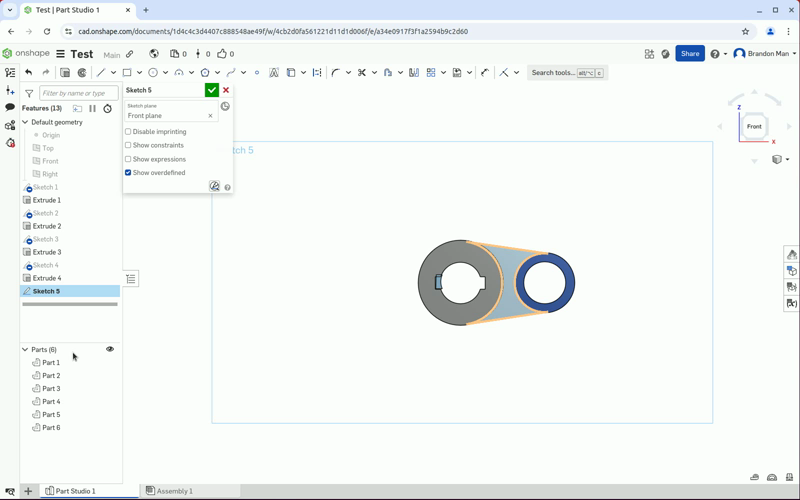
key(y)
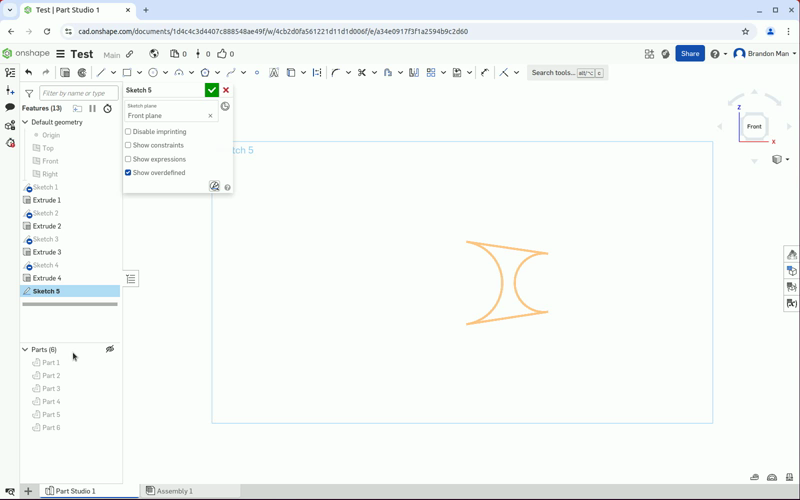
key(c)
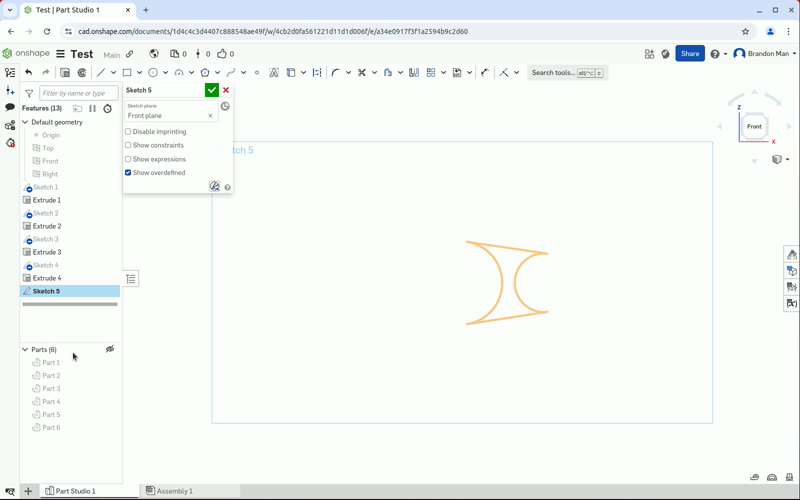
key_down(shift)
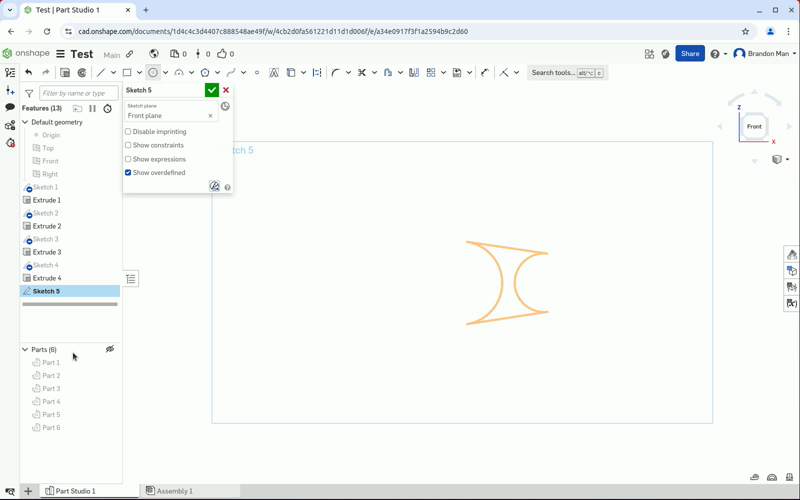
mouse_move(460, 282)
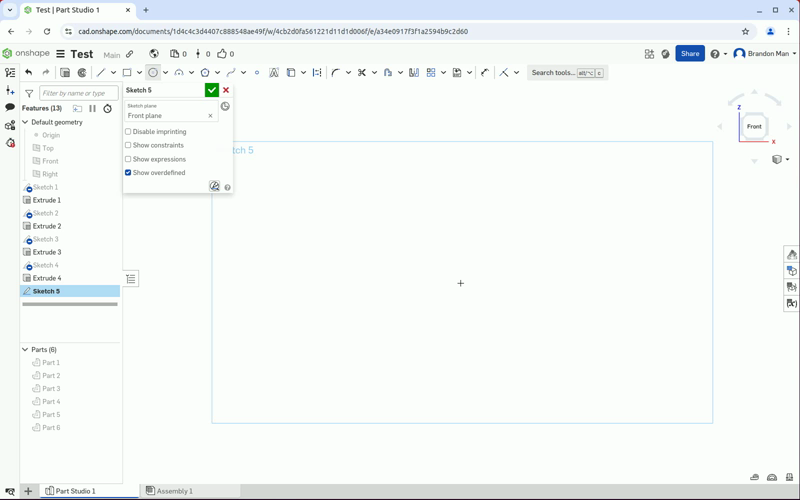
click(460, 282)
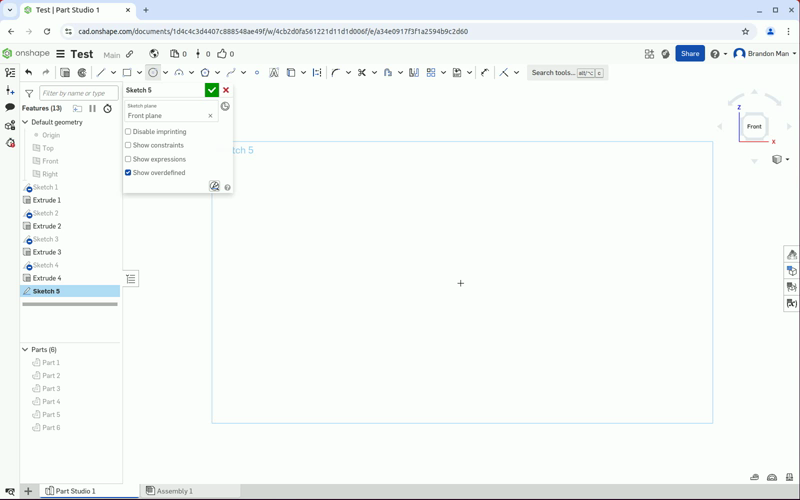
key_up(shift)
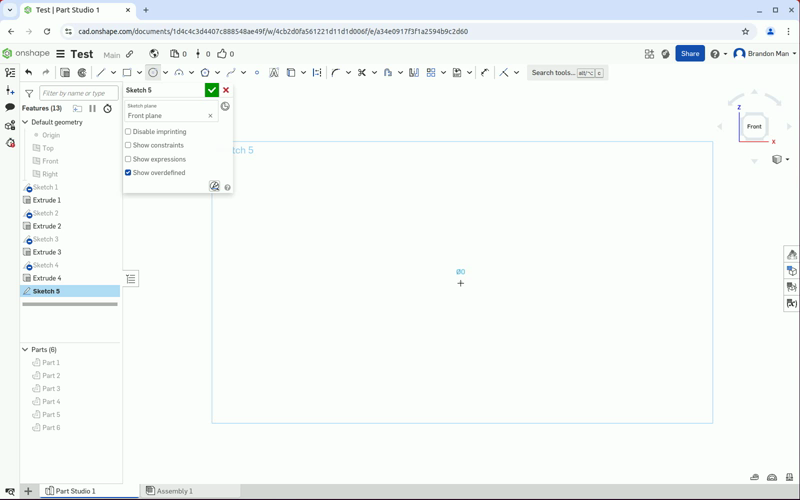
mouse_move(503, 282)
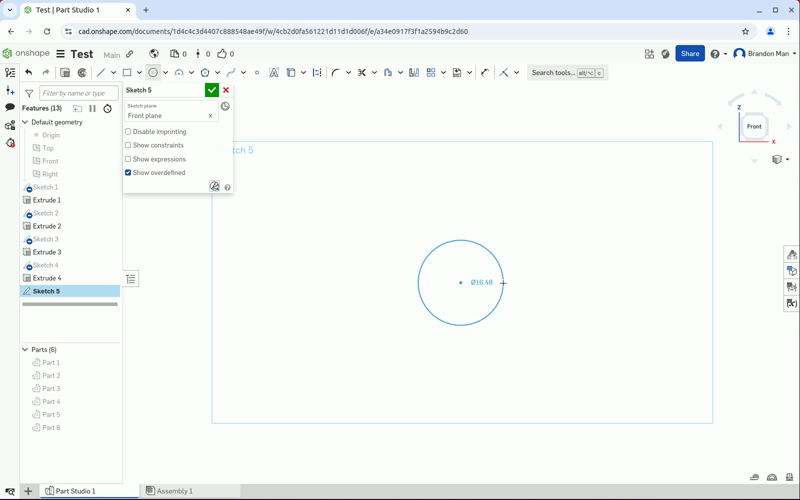
click(503, 282)
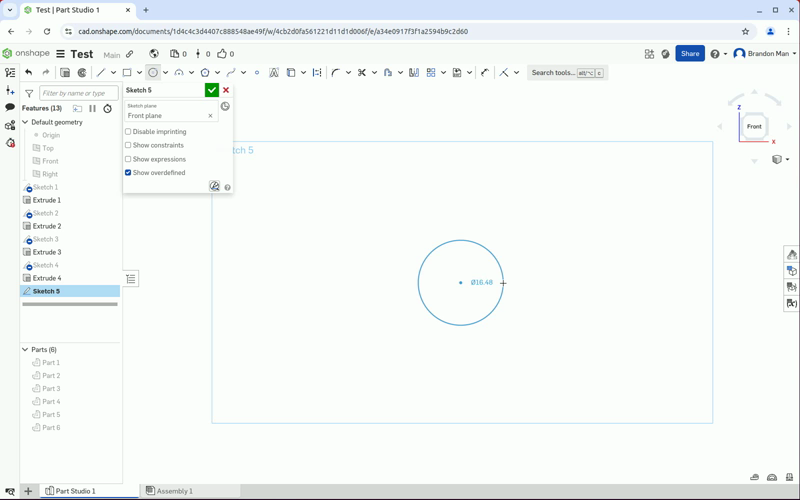
key(esc)
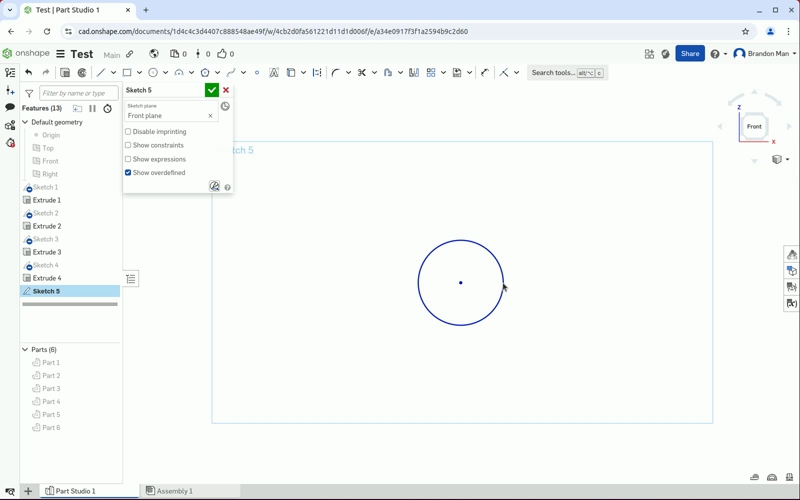
key(l)
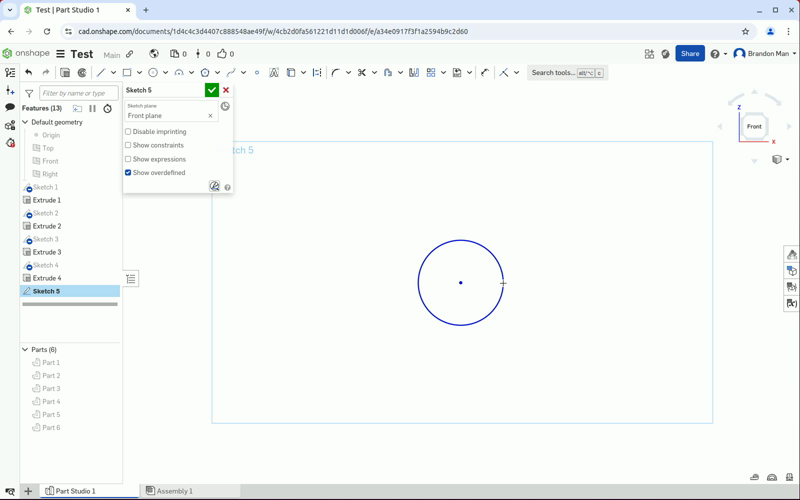
key_down(shift)
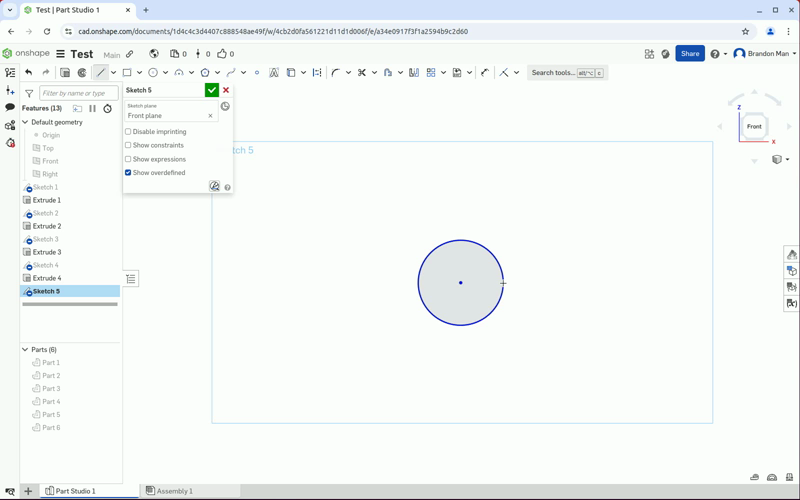
mouse_move(435, 289)
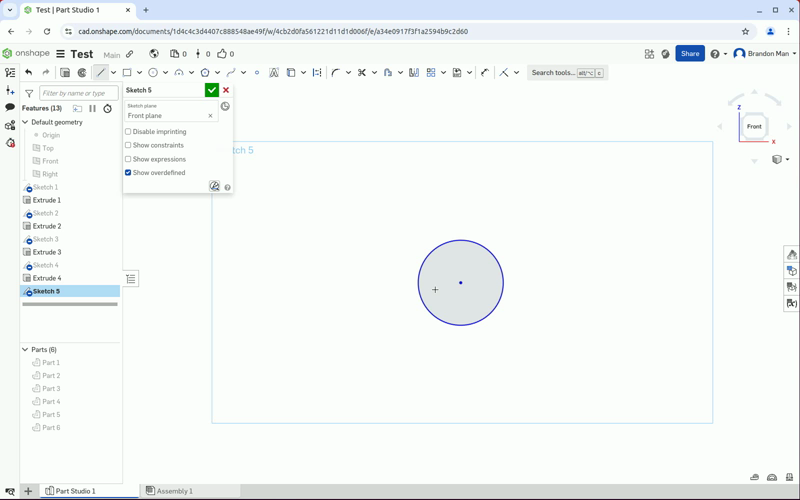
click(435, 289)
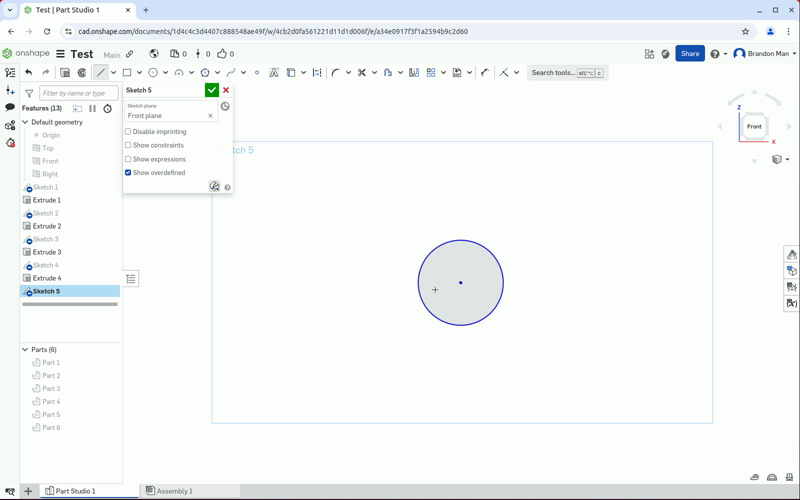
key_up(shift)
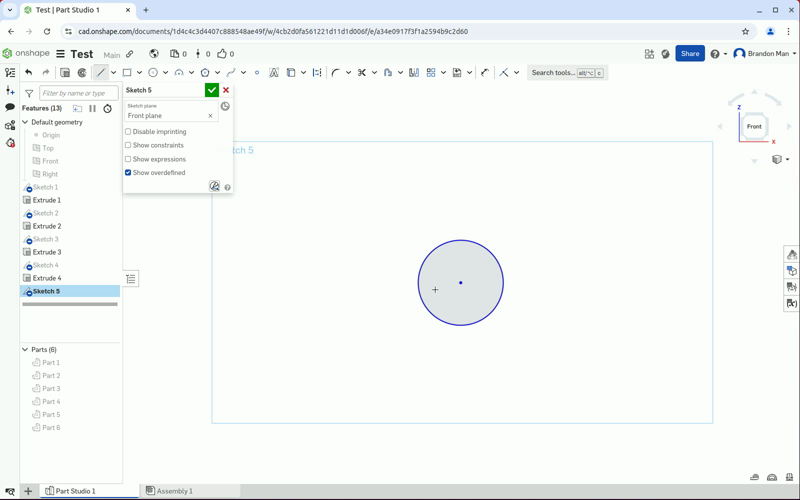
key_down(shift)
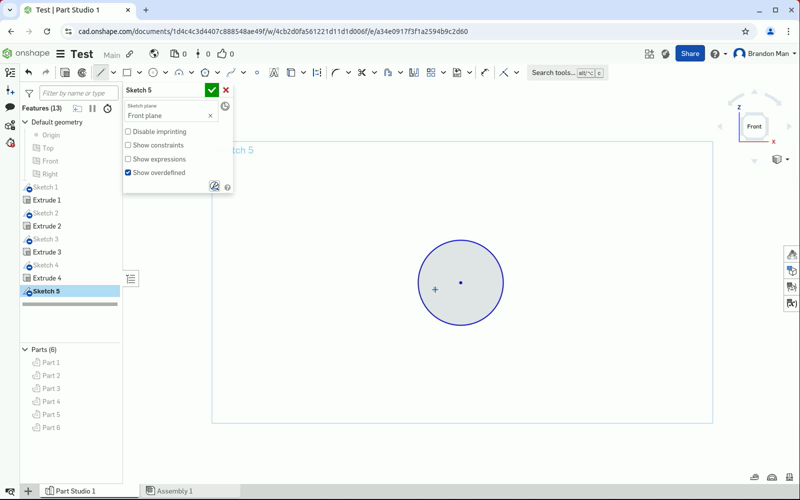
mouse_move(465, 289)
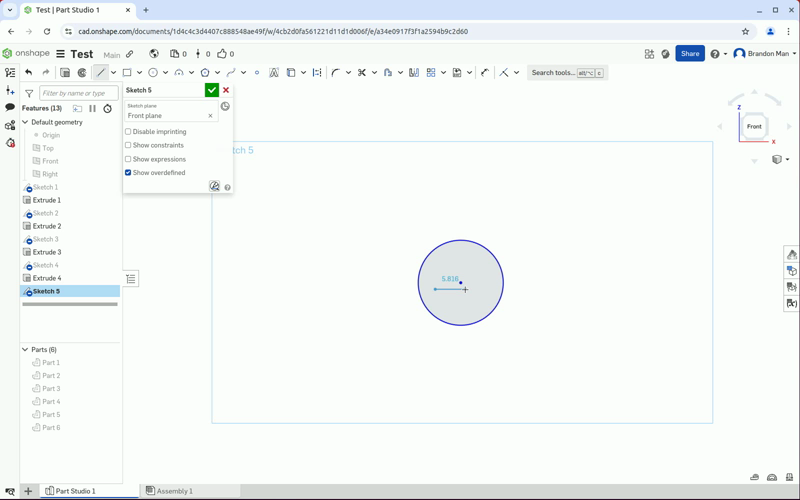
mouse_move(440, 289)
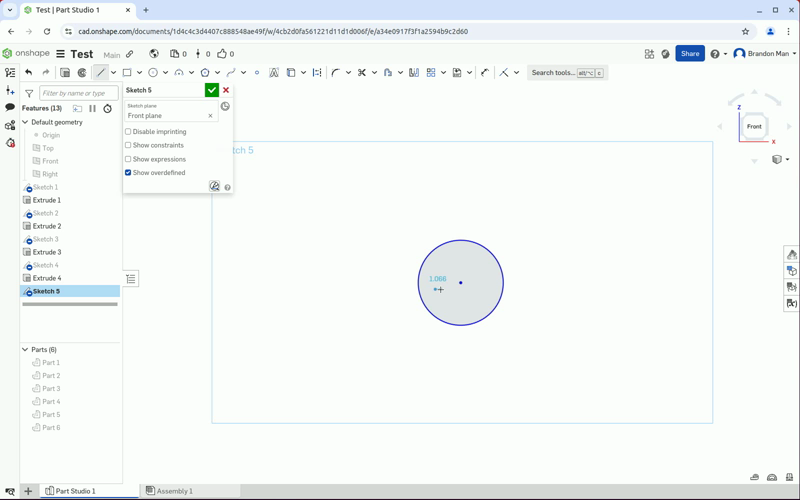
scroll(6)
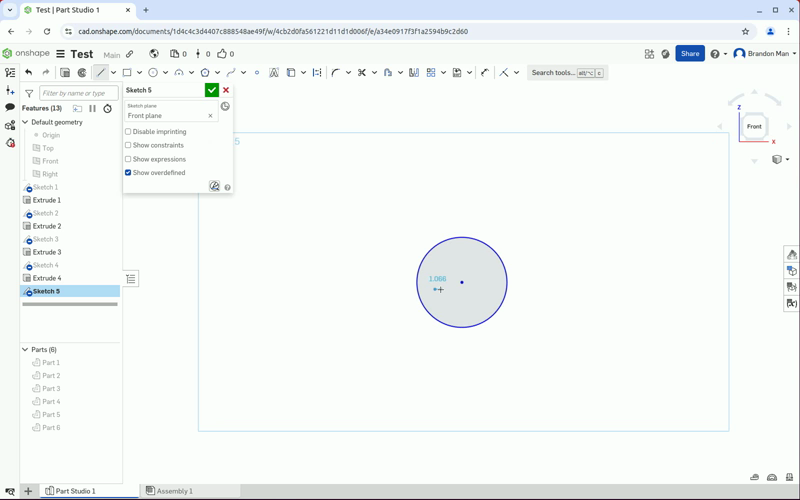
scroll(6)
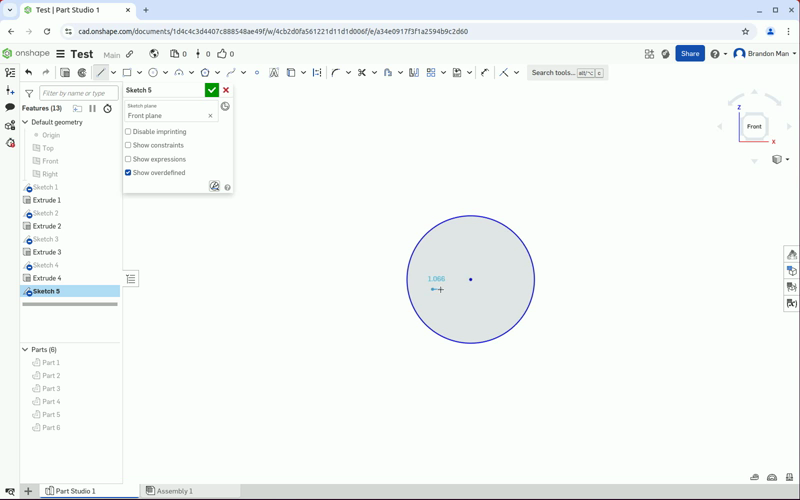
scroll(6)
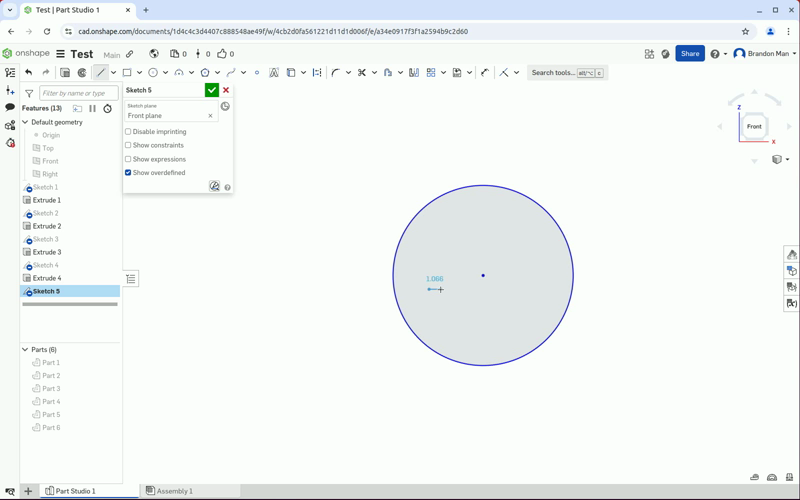
scroll(6)
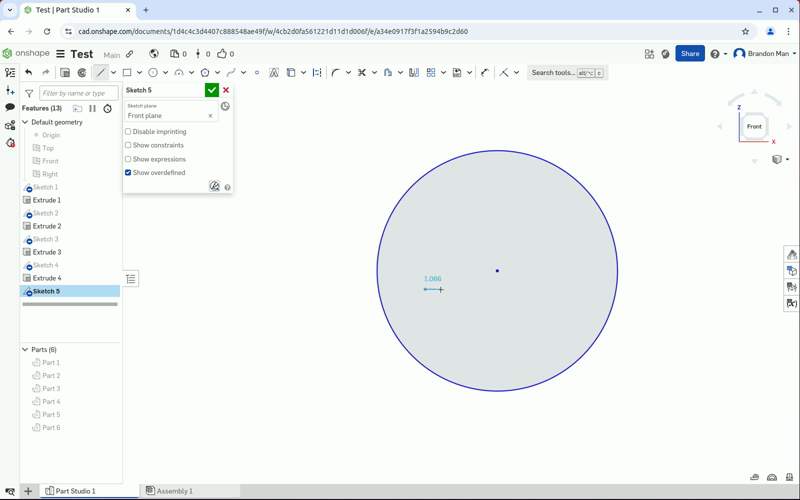
scroll(6)
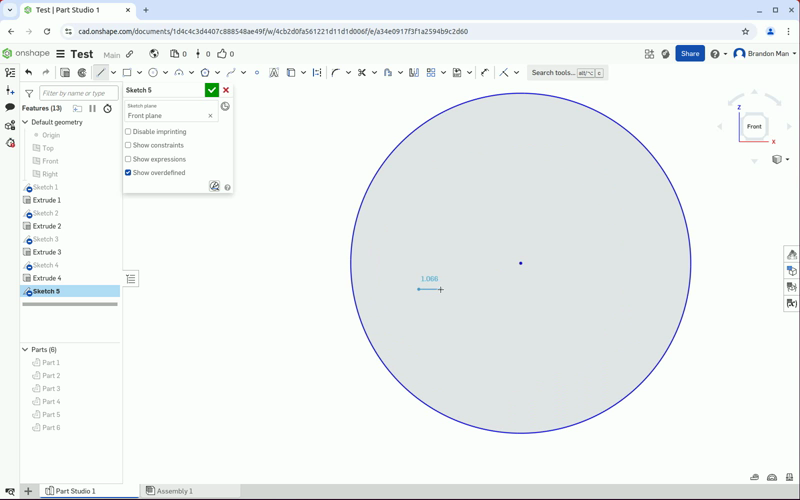
scroll(6)
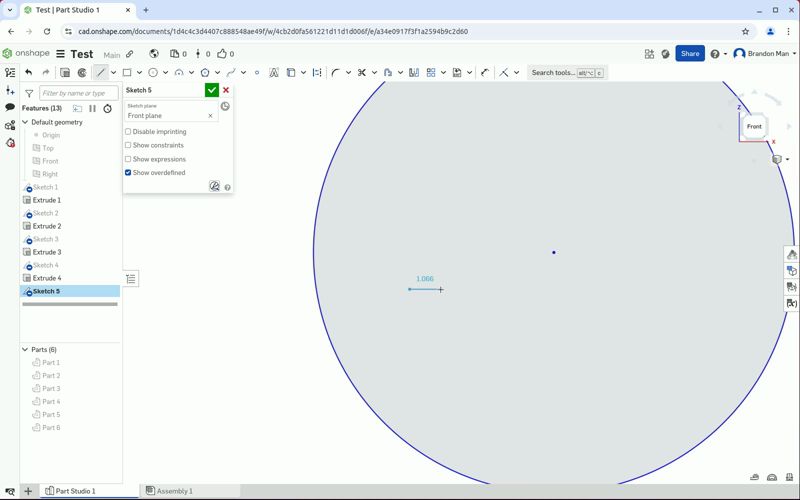
scroll(6)
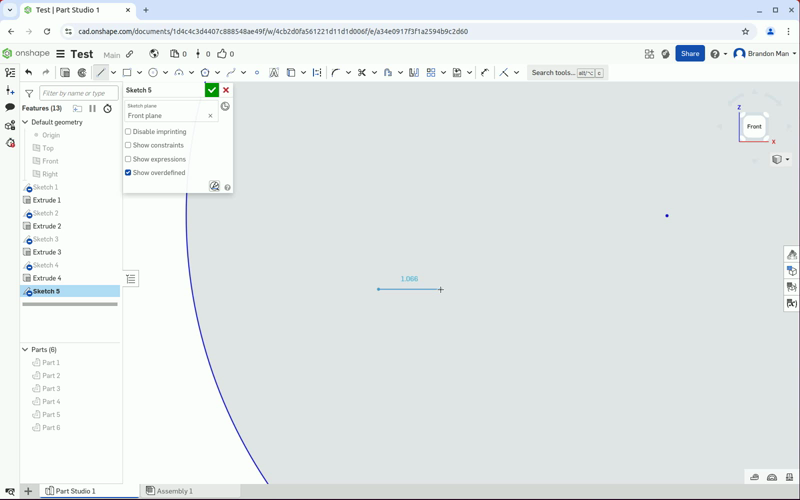
click(440, 289)
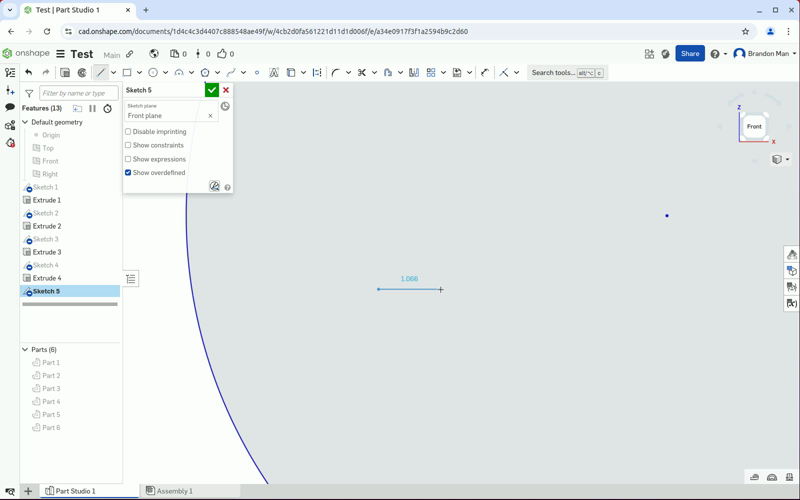
scroll(-6)
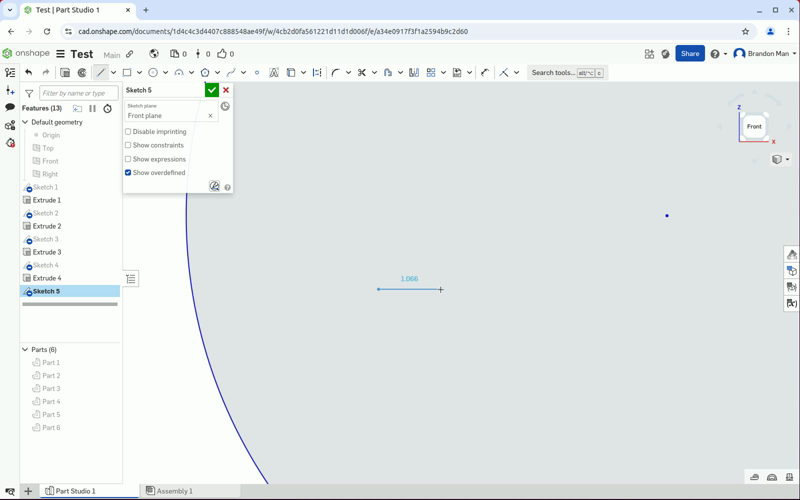
scroll(-6)
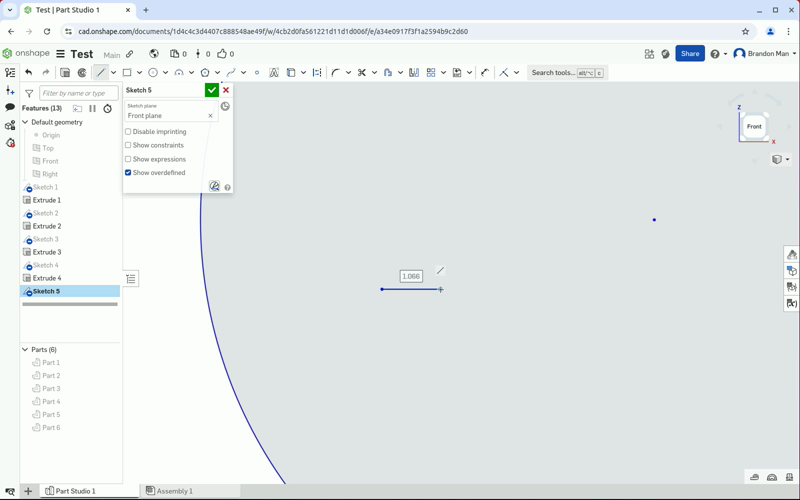
scroll(-6)
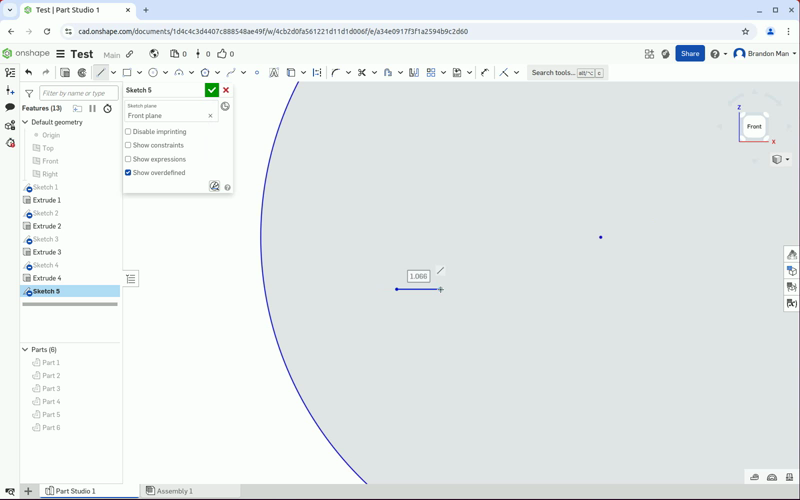
scroll(-6)
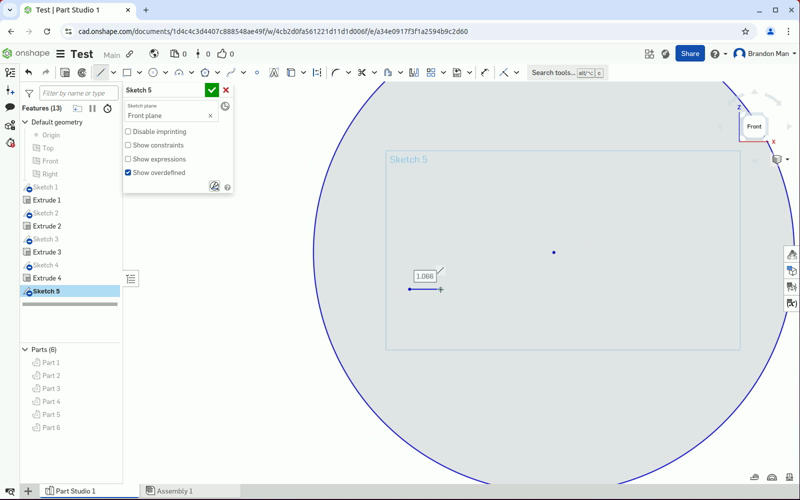
scroll(-6)
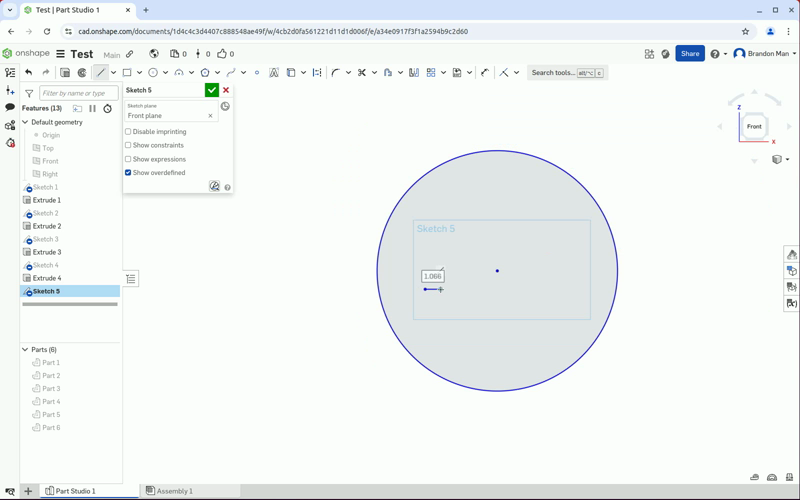
scroll(-6)
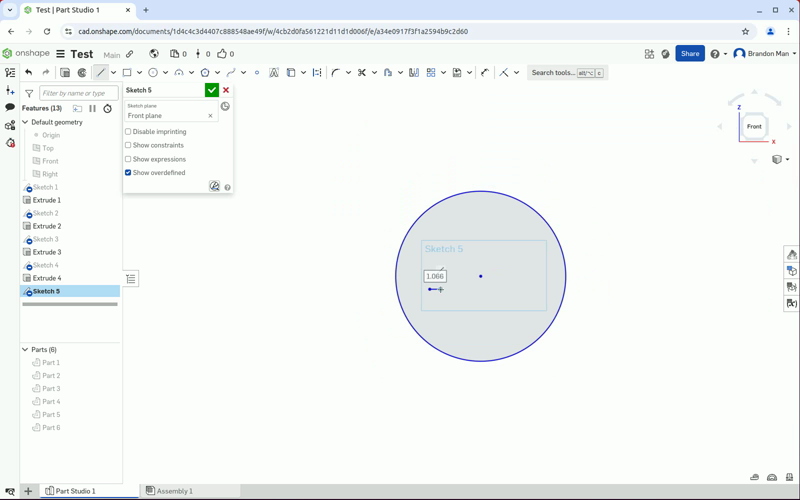
scroll(-6)
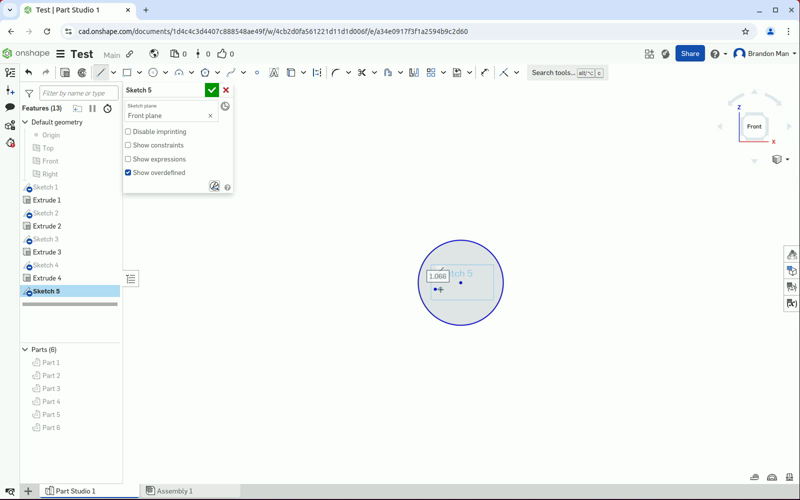
key_up(shift)
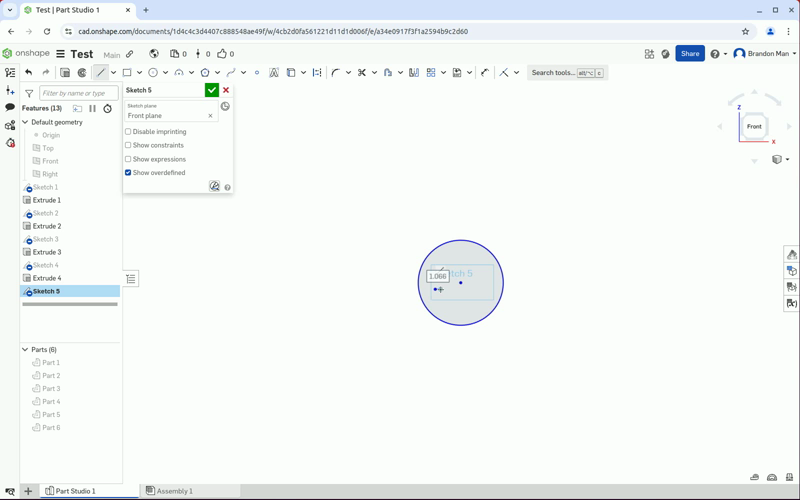
key(esc)
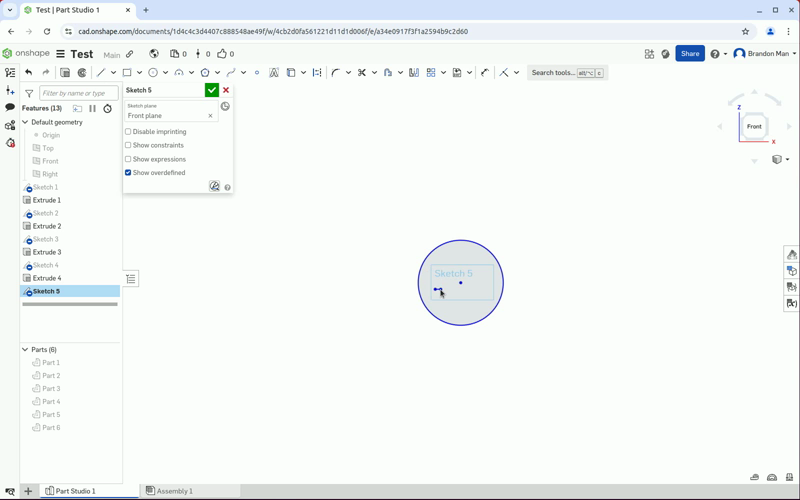
key(a)
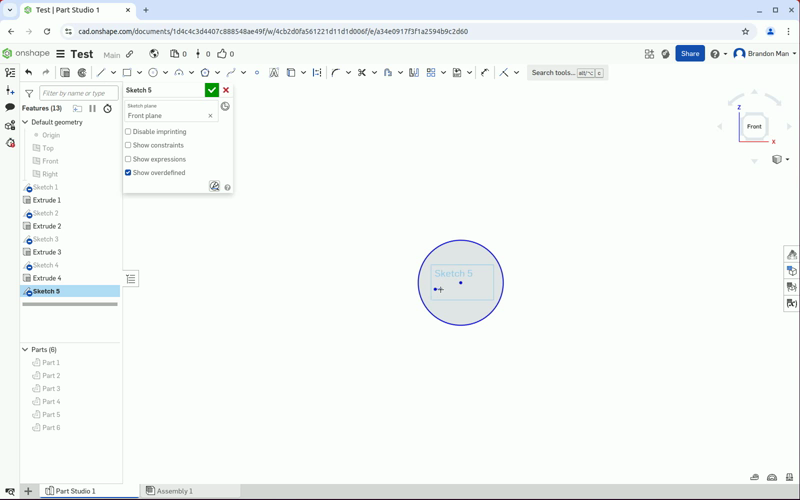
mouse_move(440, 289)
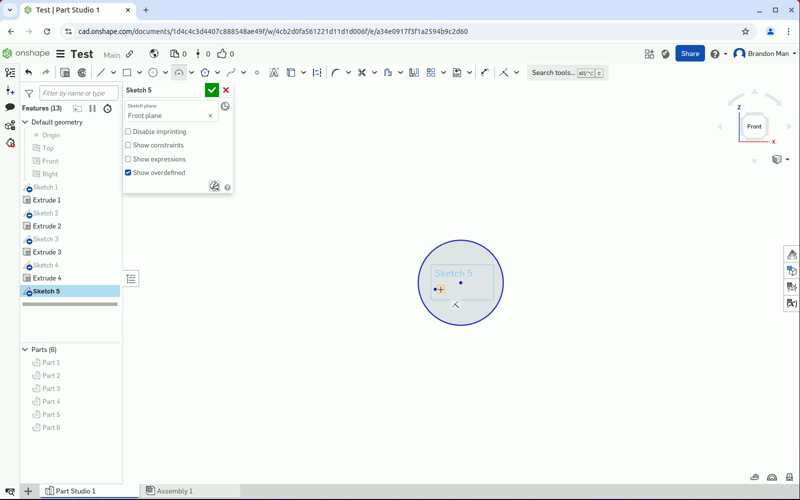
click(440, 289)
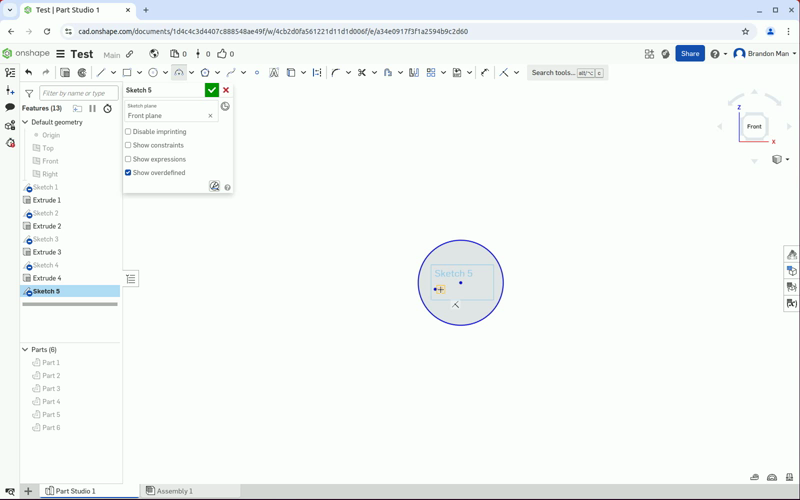
key_down(shift)
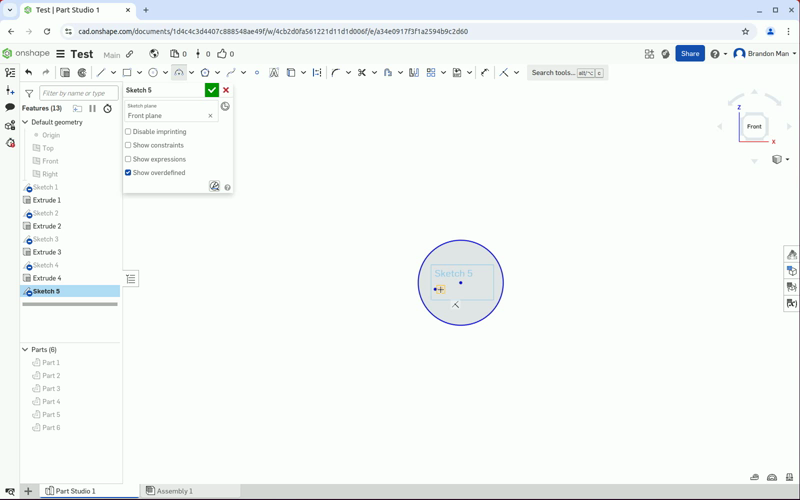
mouse_move(480, 289)
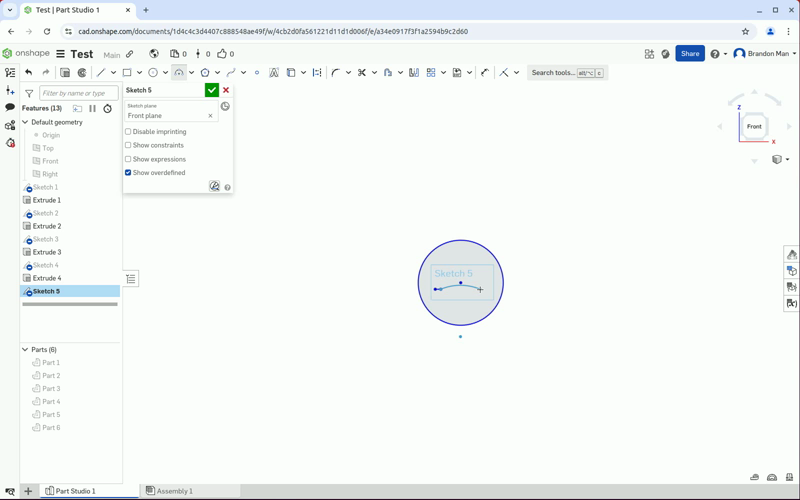
click(480, 289)
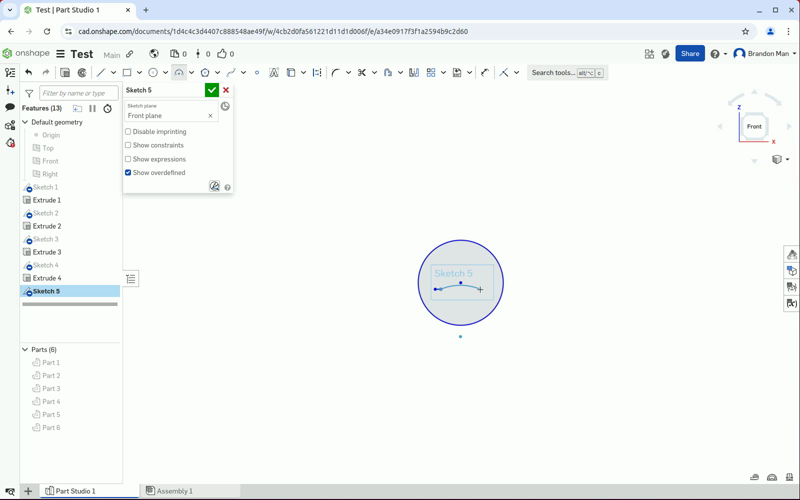
mouse_move(460, 303)
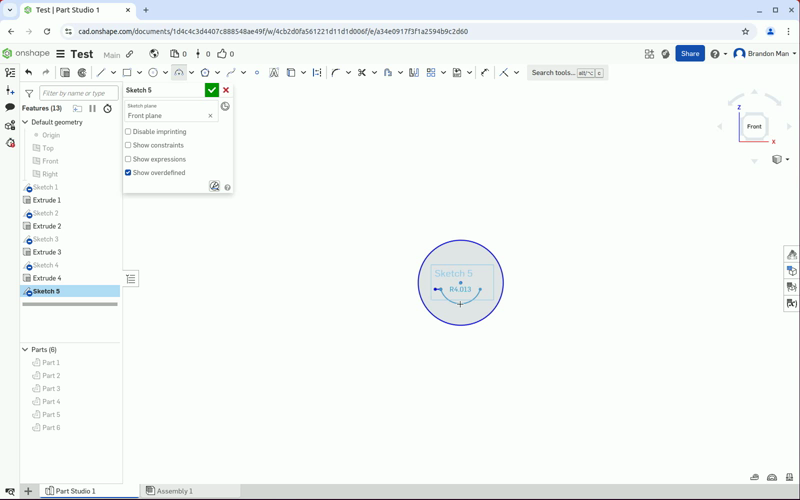
click(460, 303)
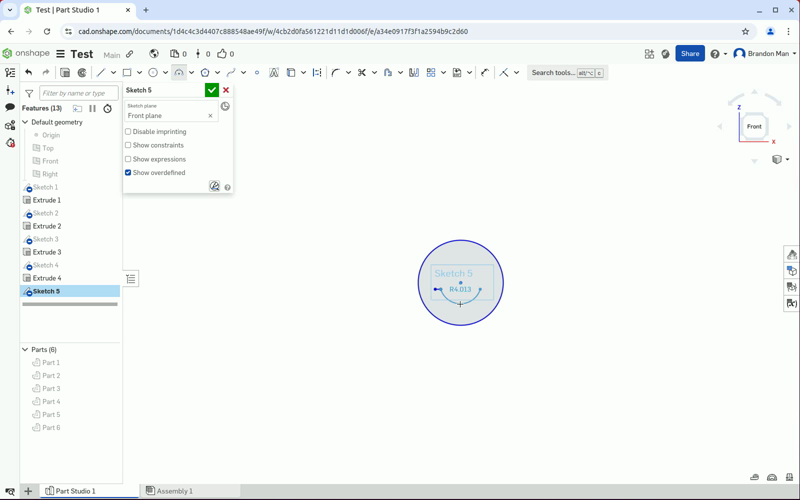
key_up(shift)
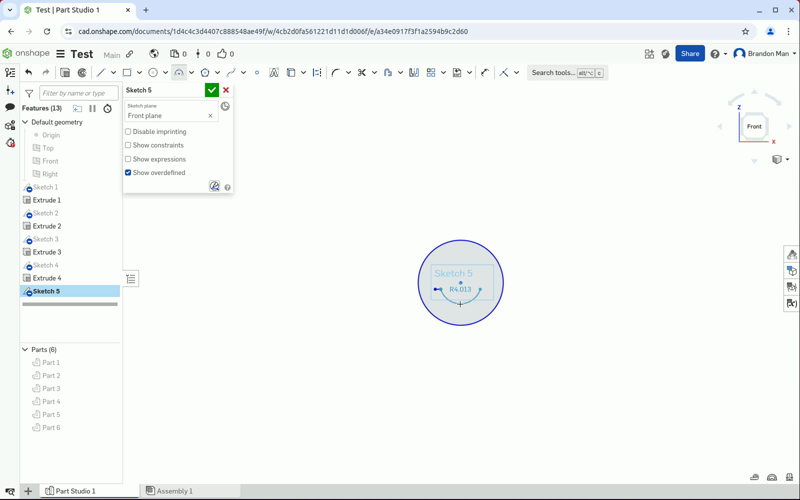
key(esc)
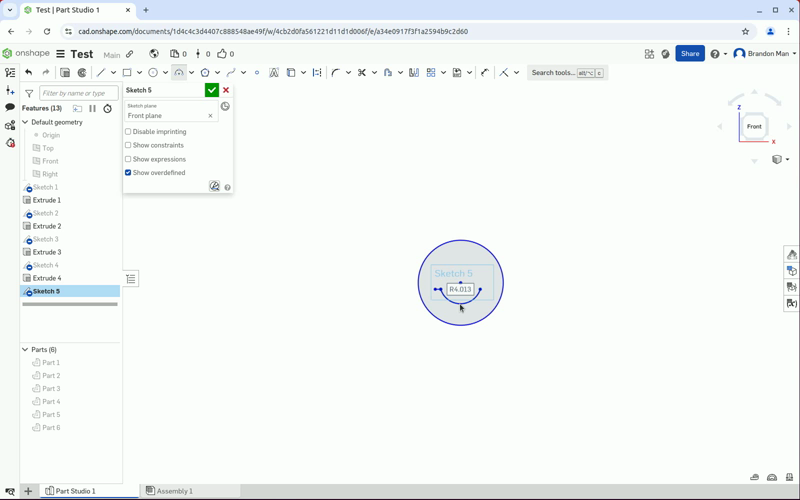
key(l)
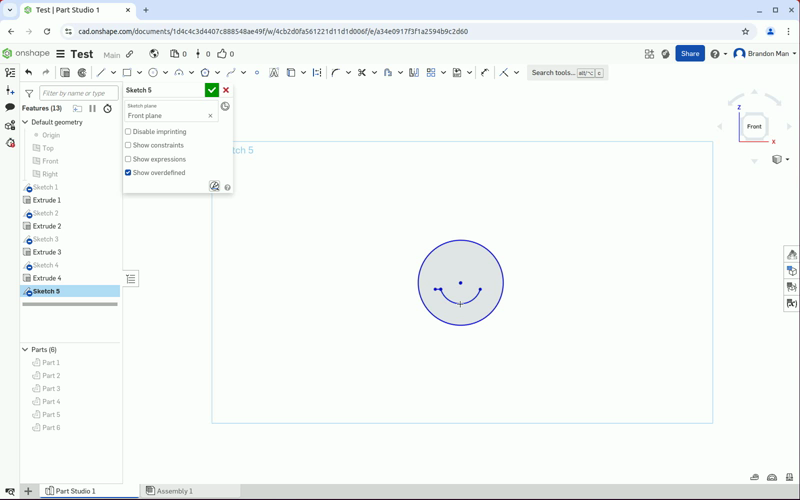
mouse_move(480, 289)
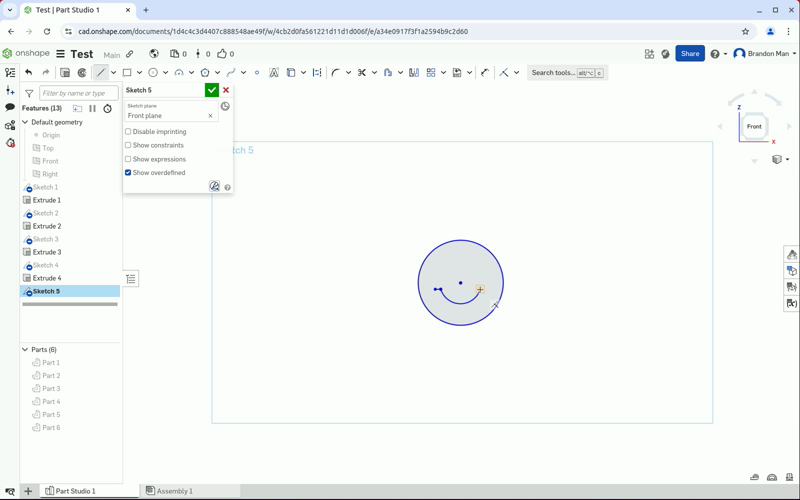
click(480, 289)
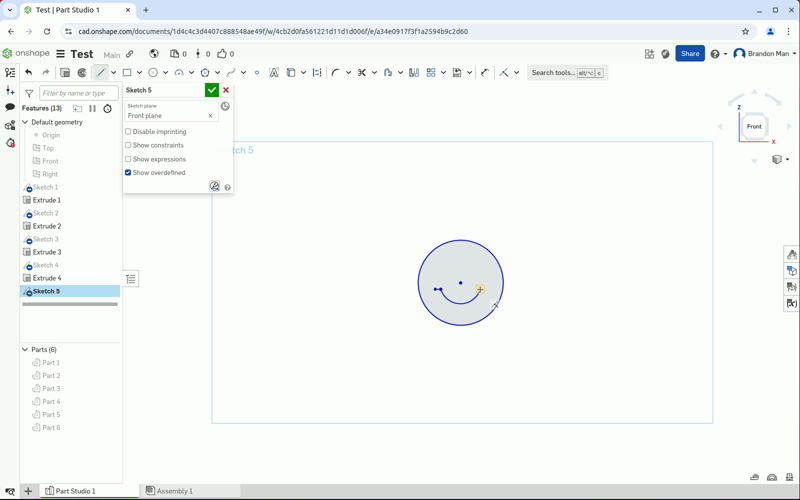
key_down(shift)
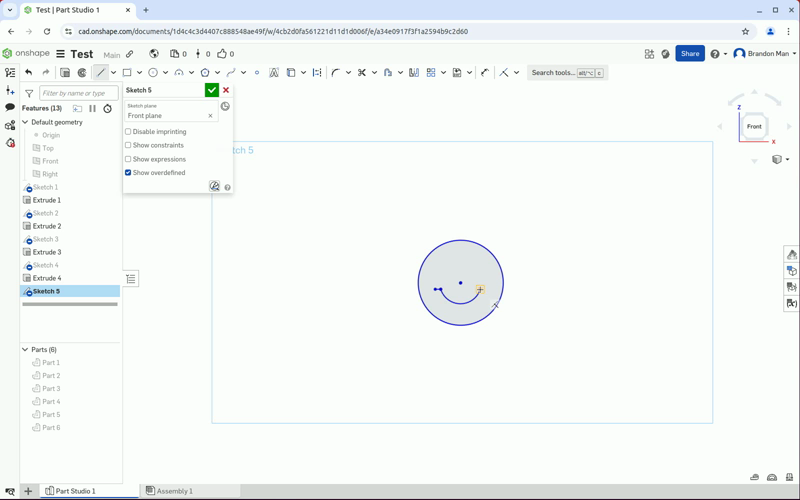
mouse_move(510, 289)
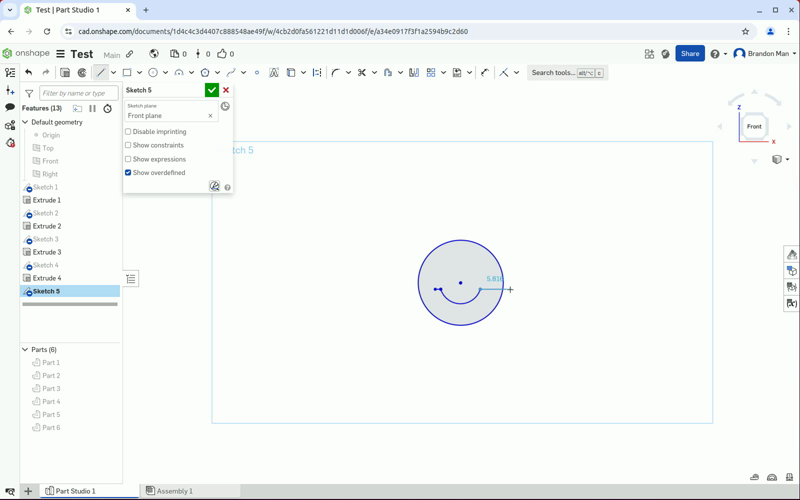
mouse_move(485, 289)
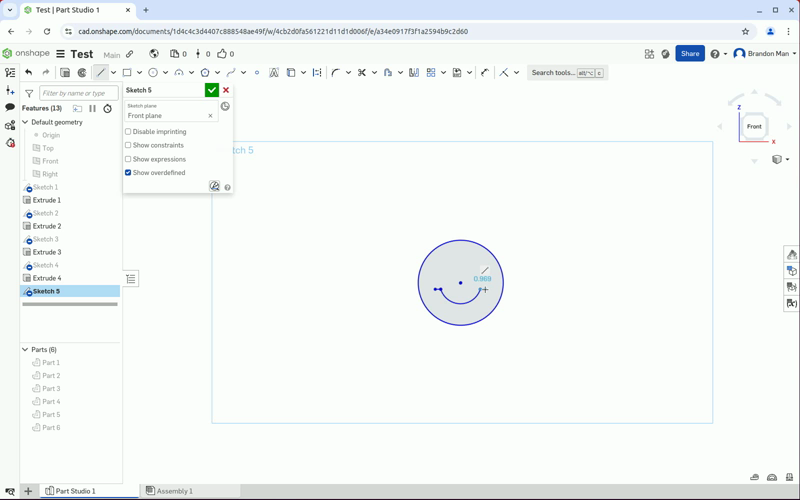
scroll(6)
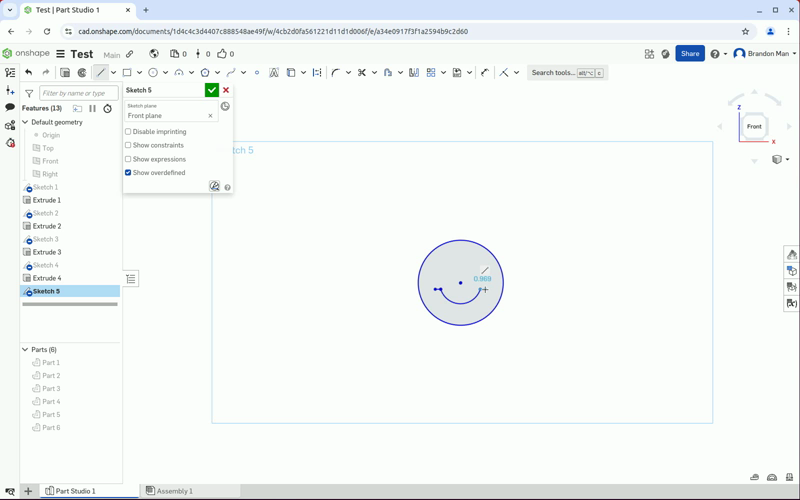
scroll(6)
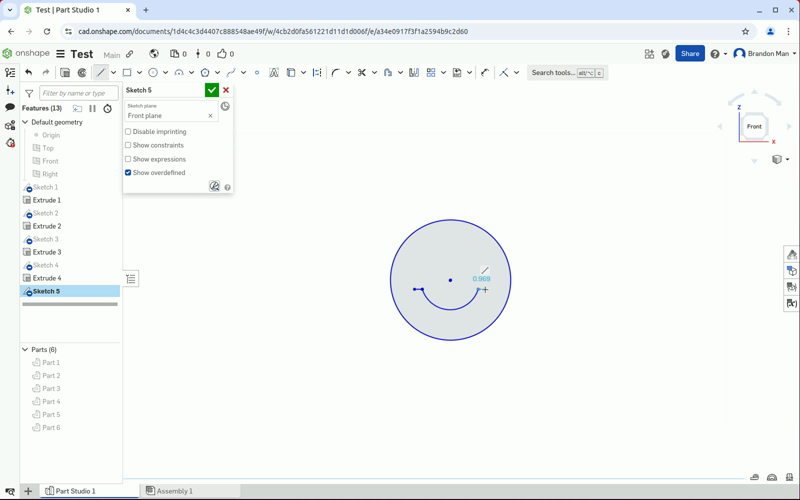
scroll(6)
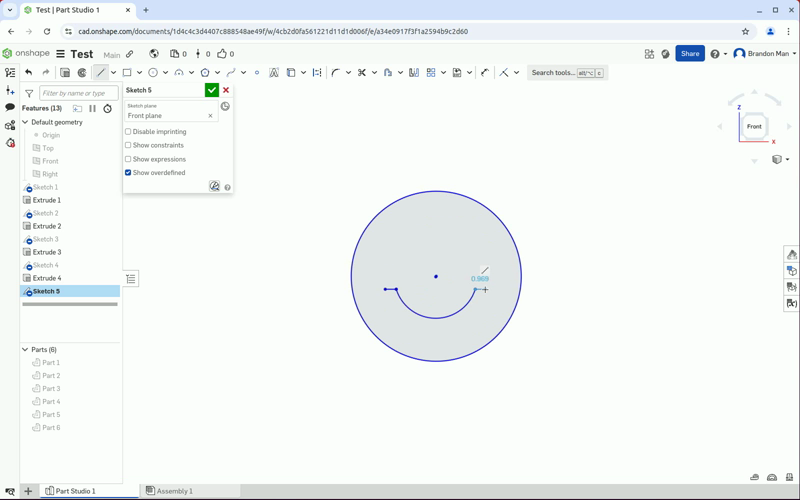
scroll(6)
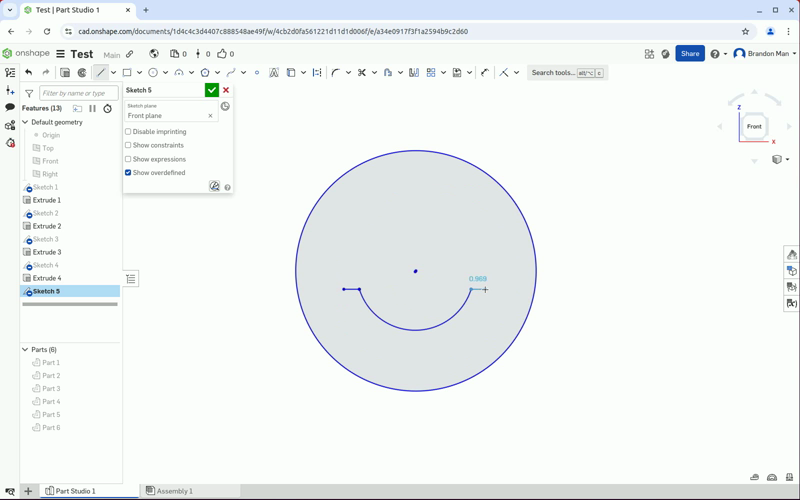
scroll(6)
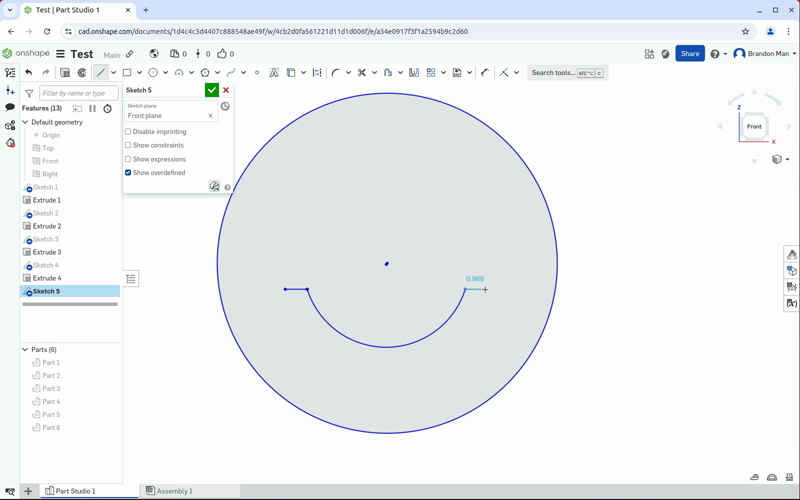
scroll(6)
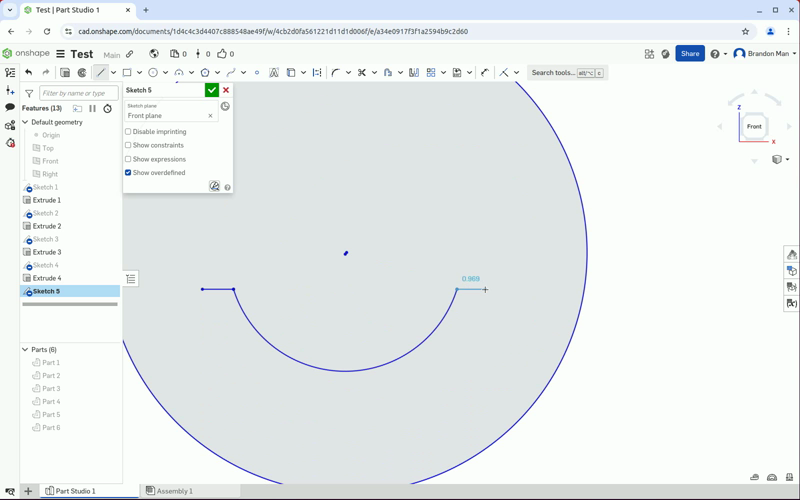
scroll(6)
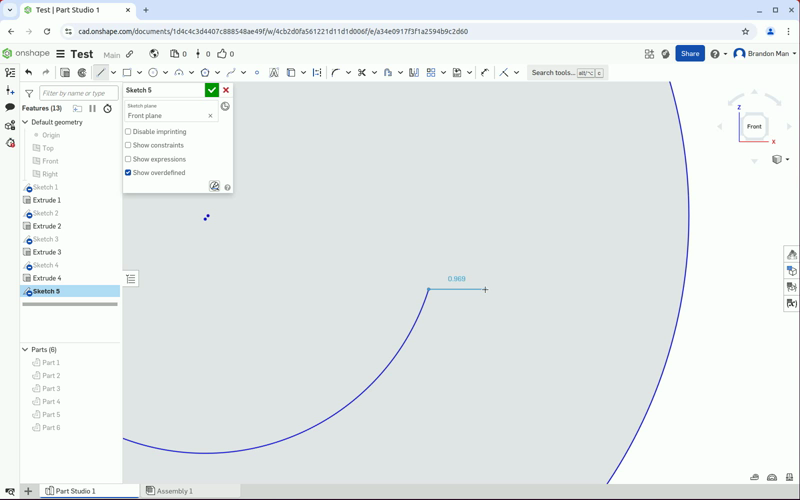
click(485, 289)
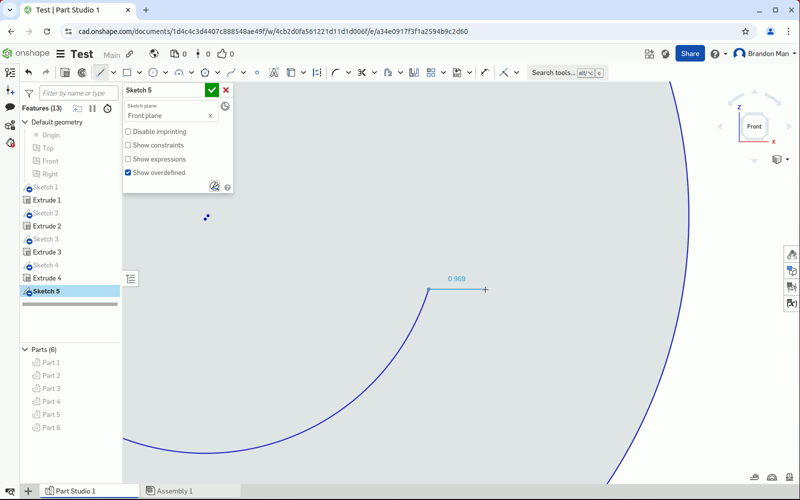
scroll(-6)
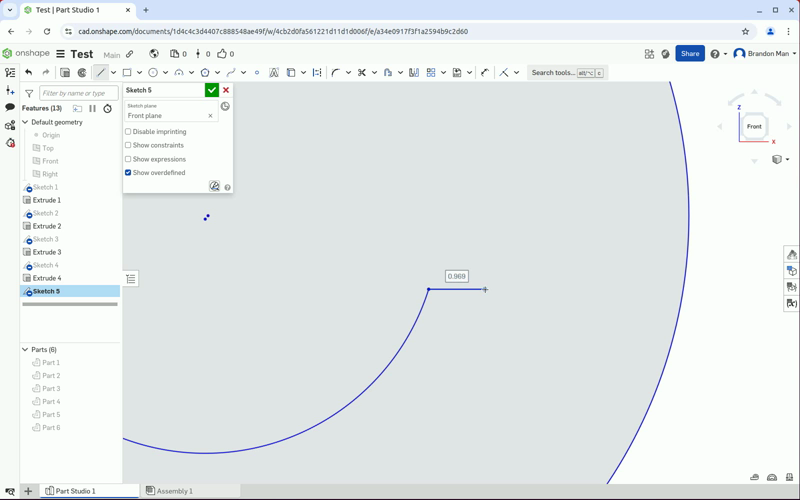
scroll(-6)
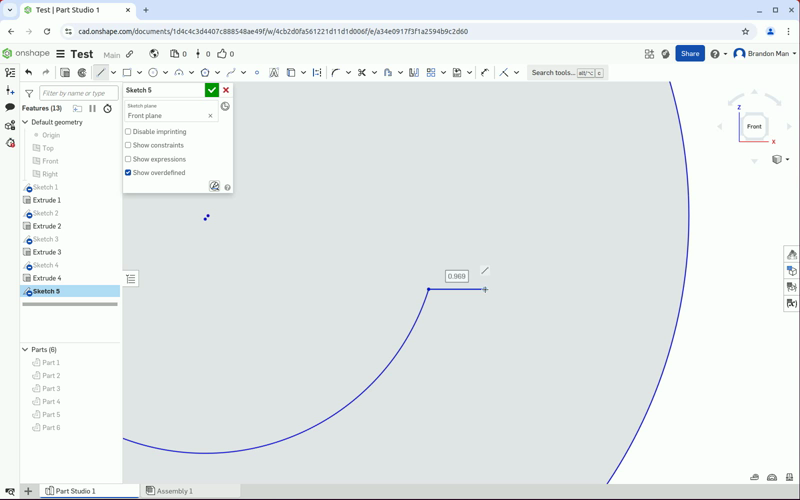
scroll(-6)
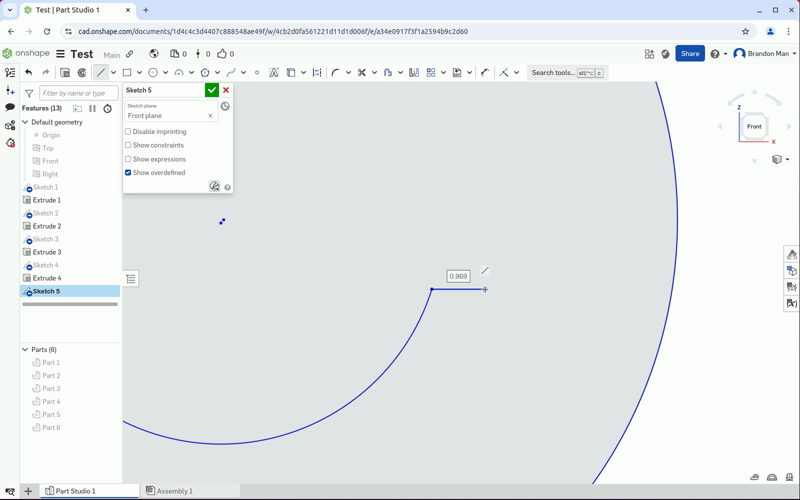
scroll(-6)
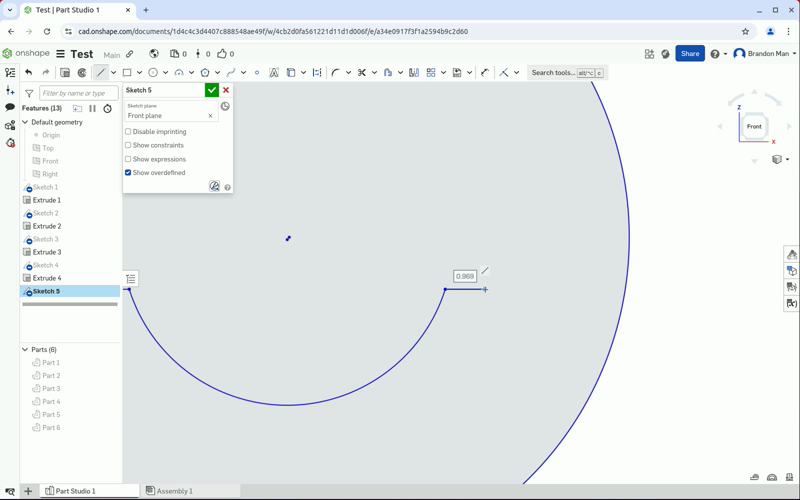
scroll(-6)
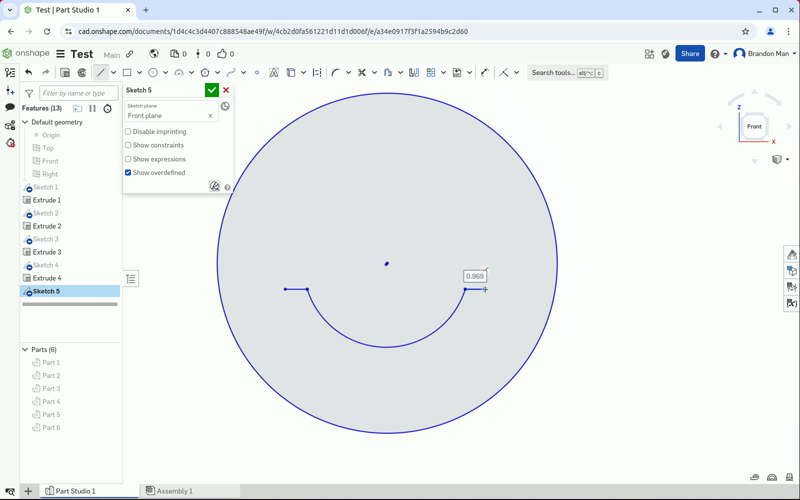
scroll(-6)
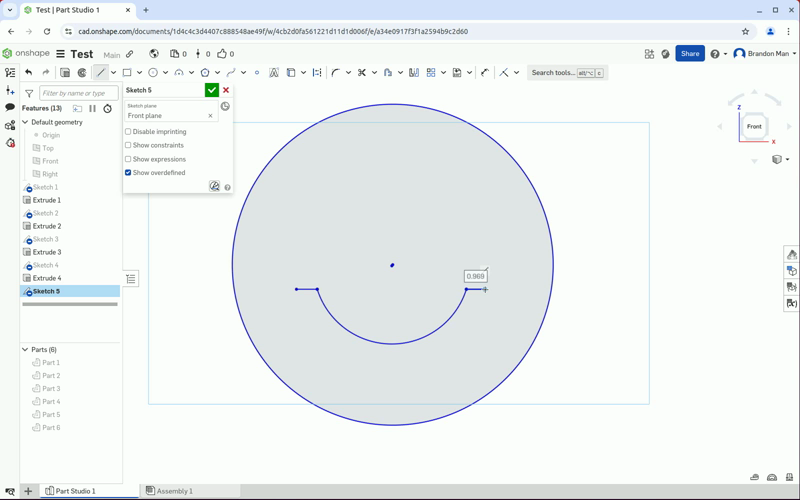
scroll(-6)
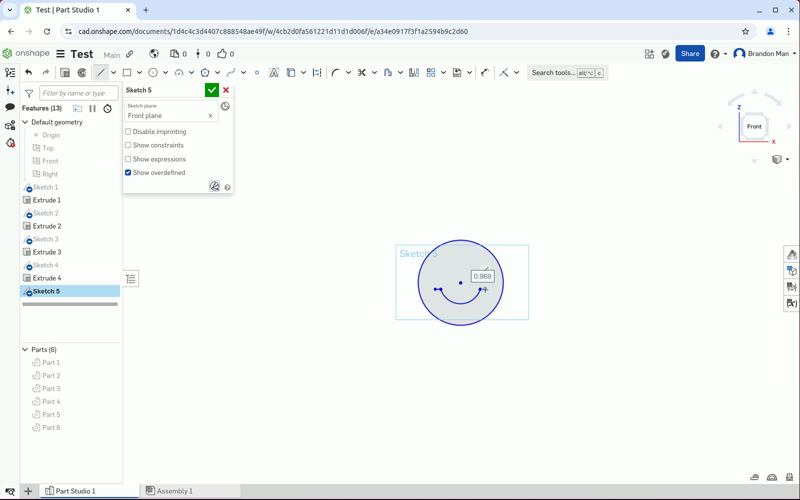
key_up(shift)
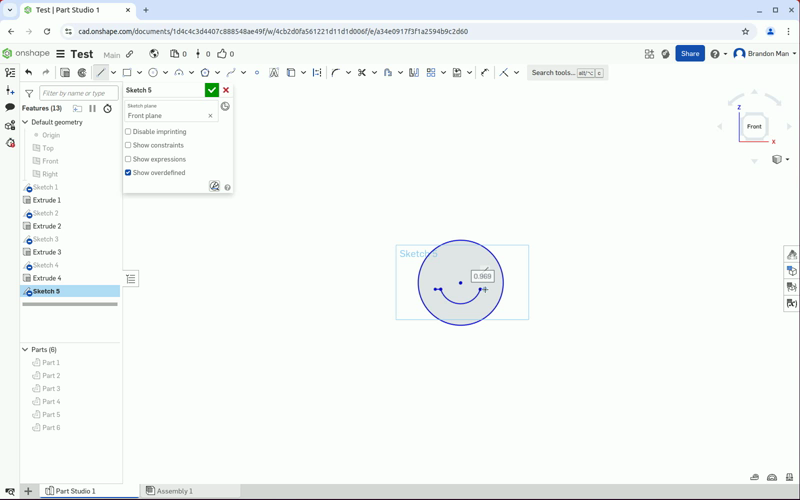
key_down(shift)
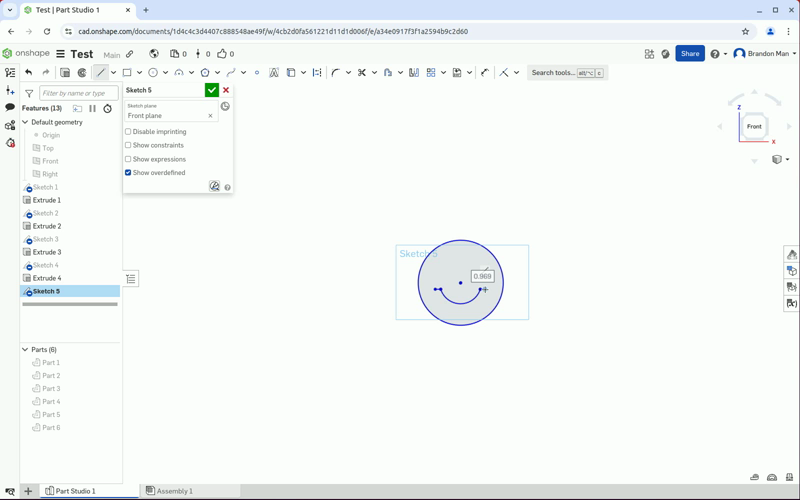
mouse_move(515, 289)
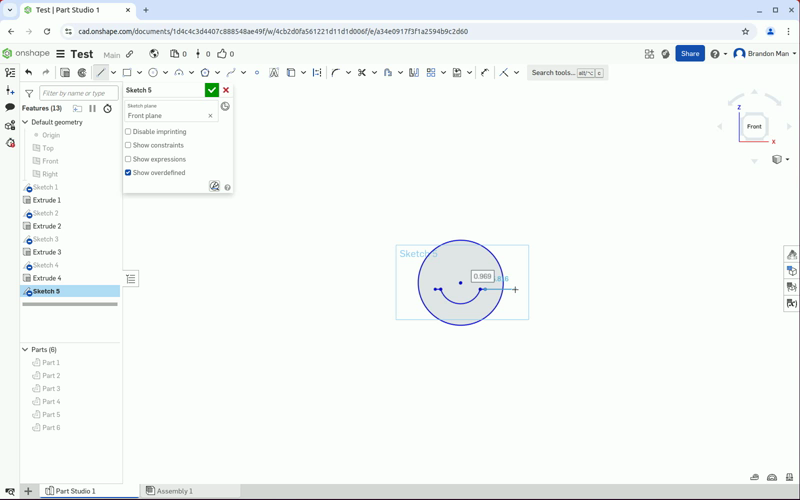
mouse_move(485, 276)
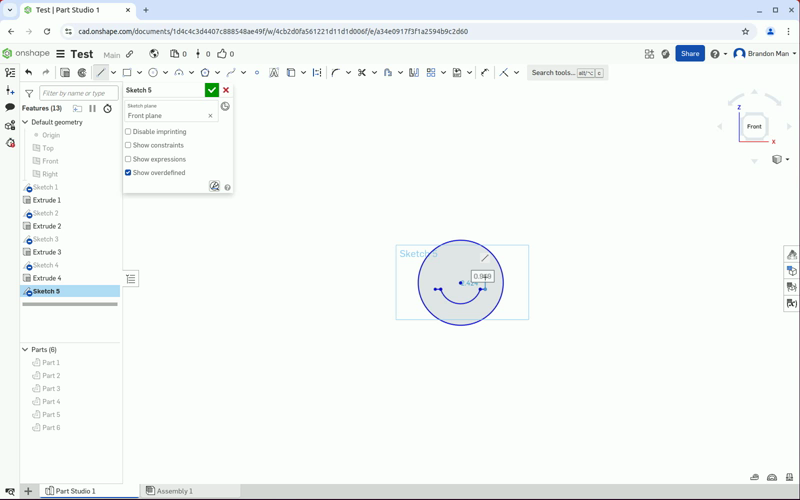
click(485, 276)
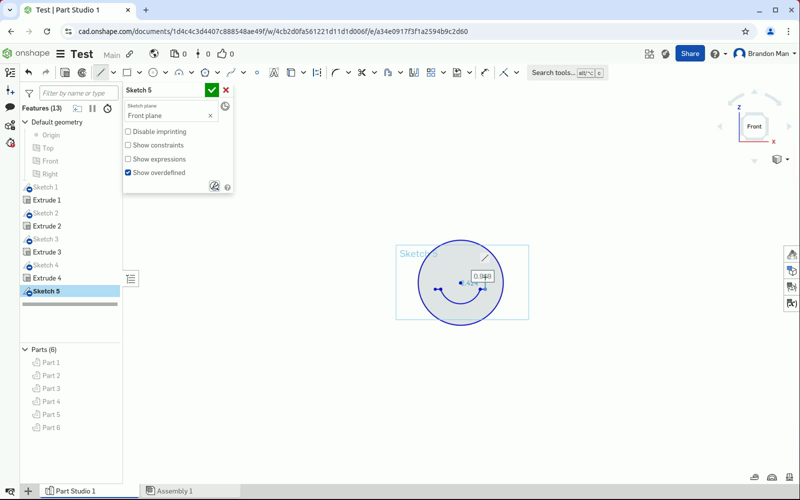
key_up(shift)
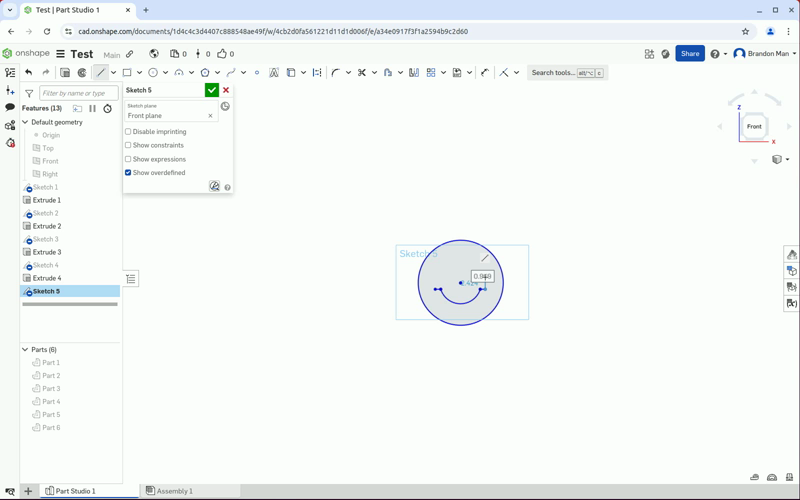
key_down(shift)
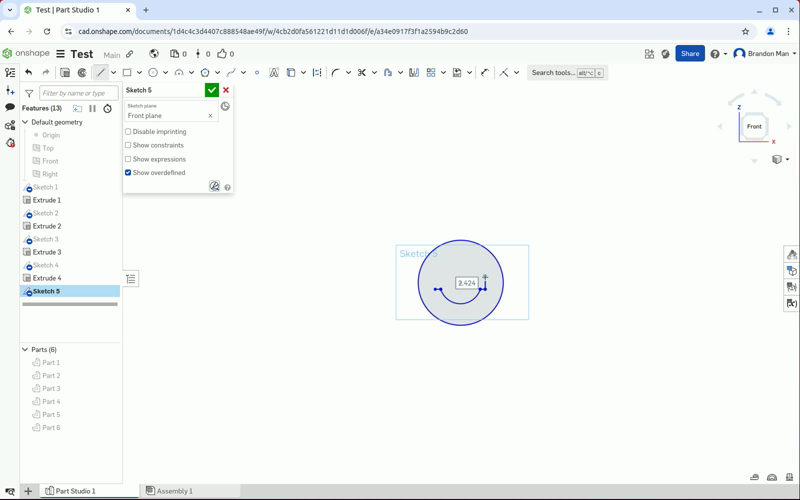
mouse_move(515, 276)
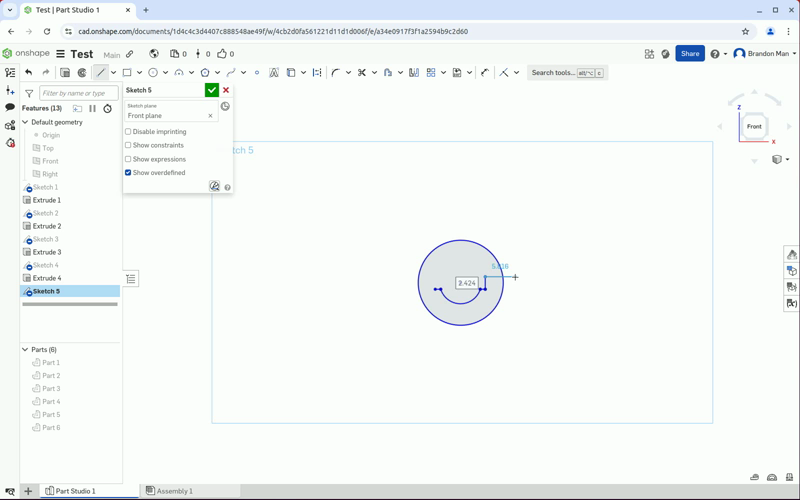
mouse_move(480, 276)
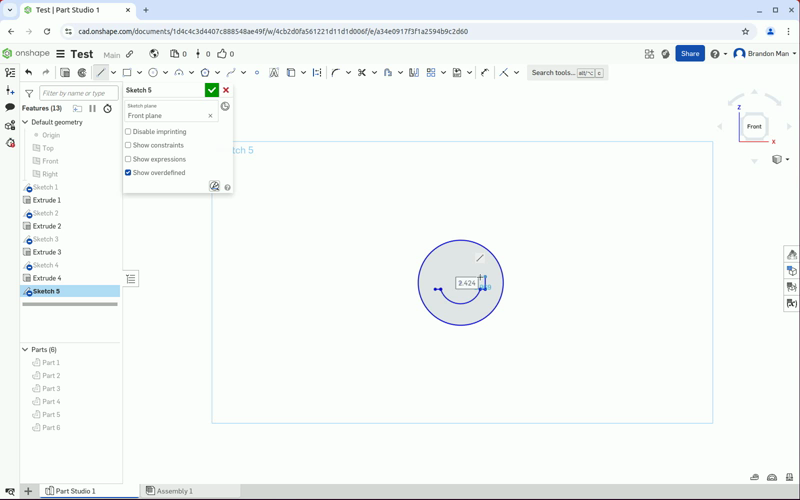
scroll(6)
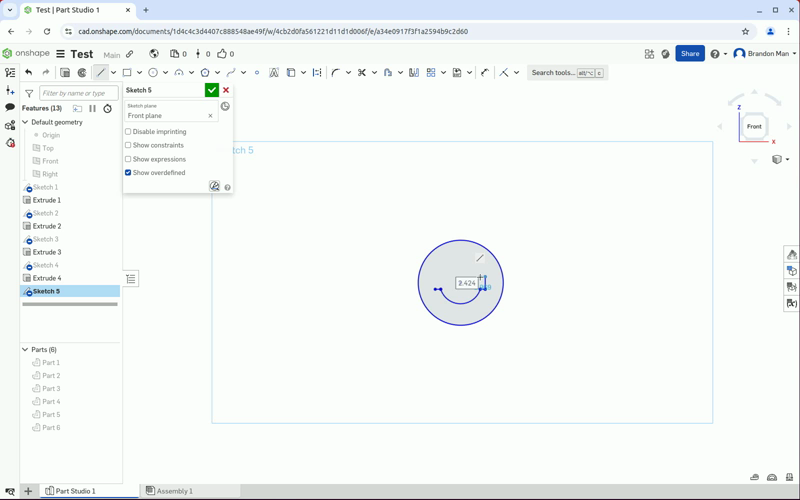
scroll(6)
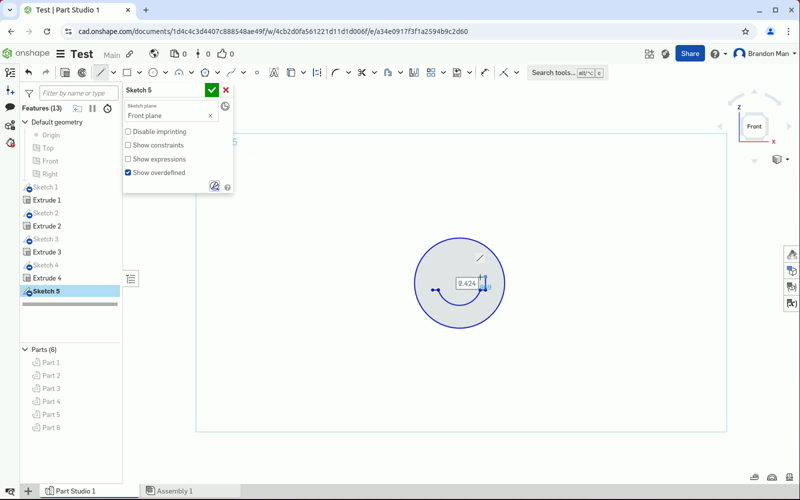
scroll(6)
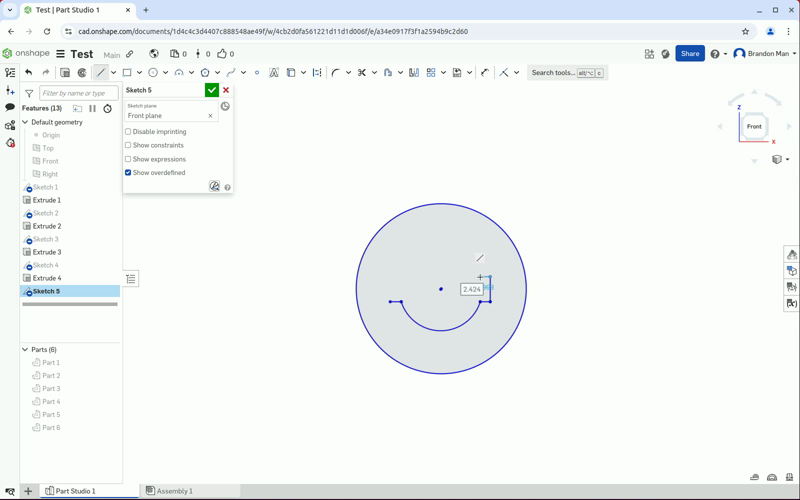
scroll(6)
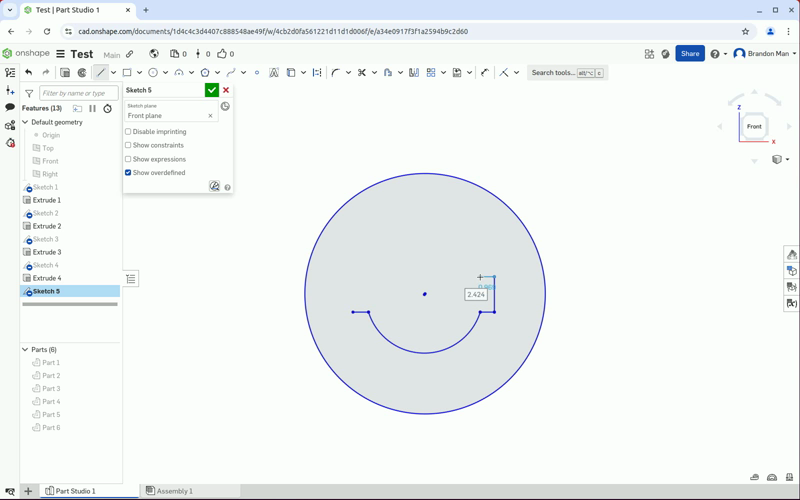
scroll(6)
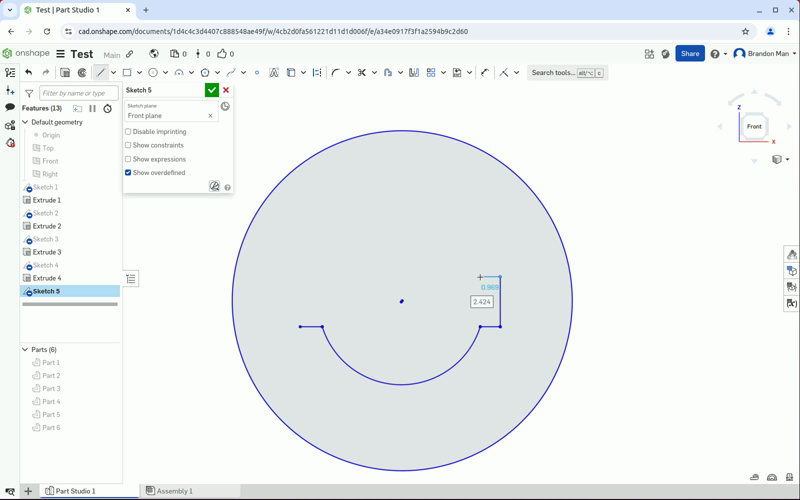
scroll(6)
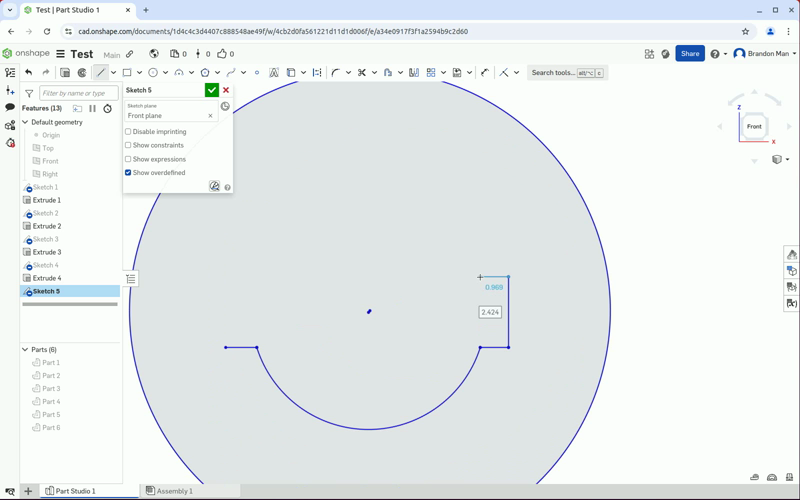
scroll(6)
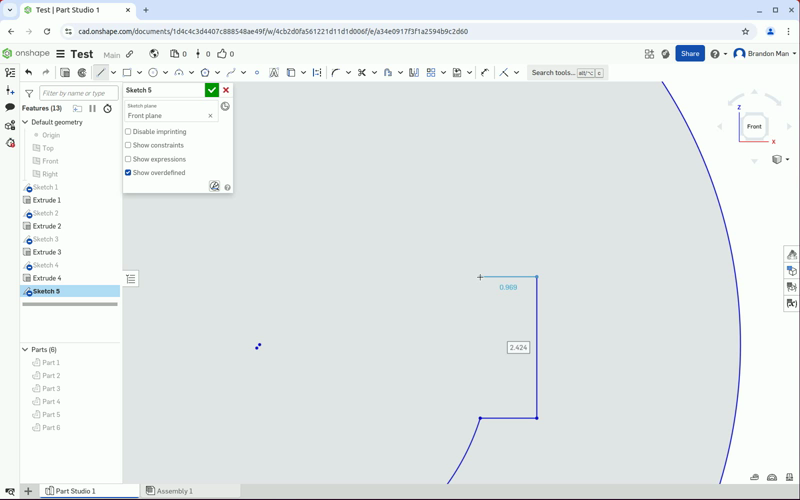
click(480, 276)
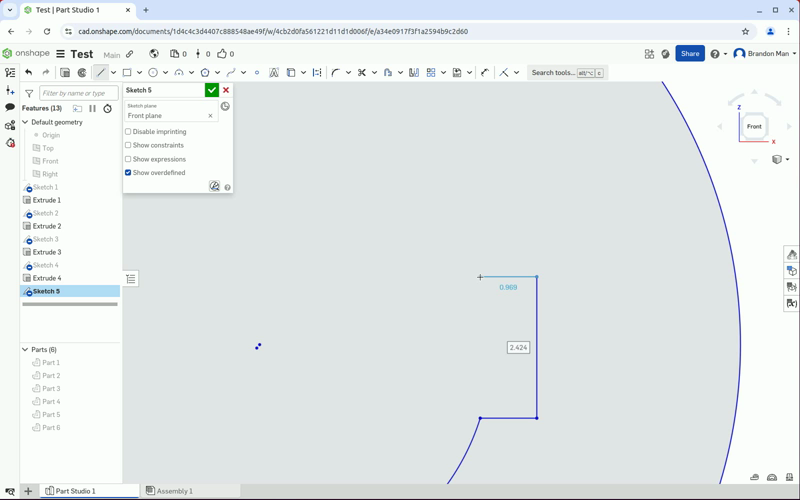
scroll(-6)
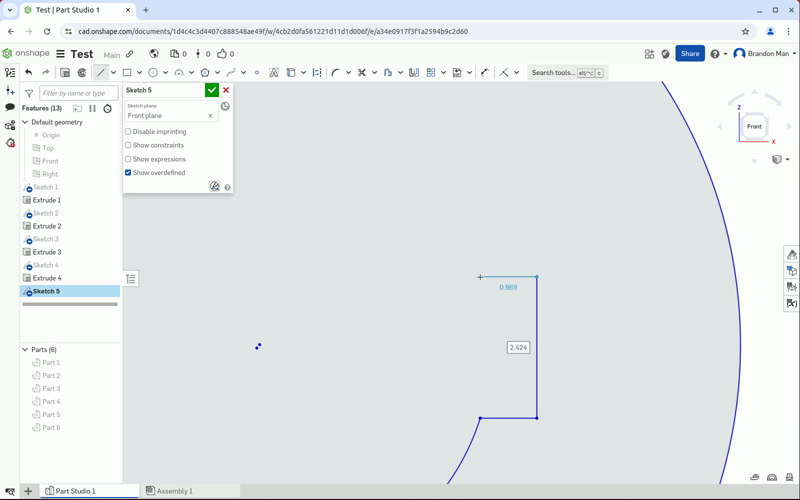
scroll(-6)
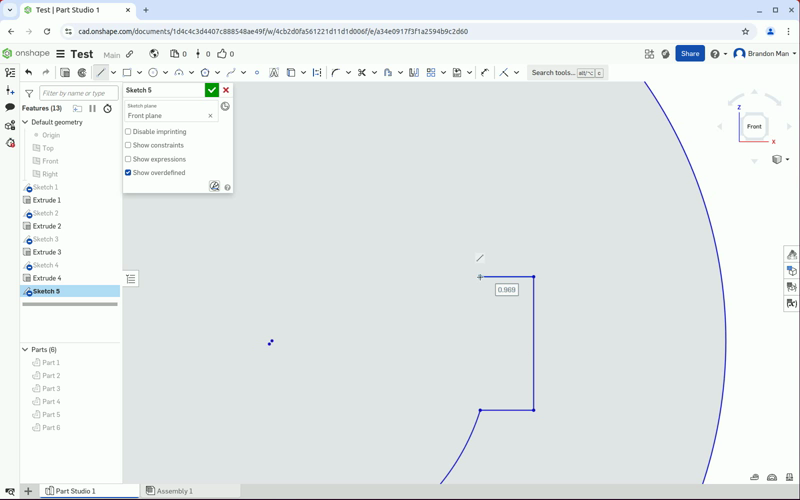
scroll(-6)
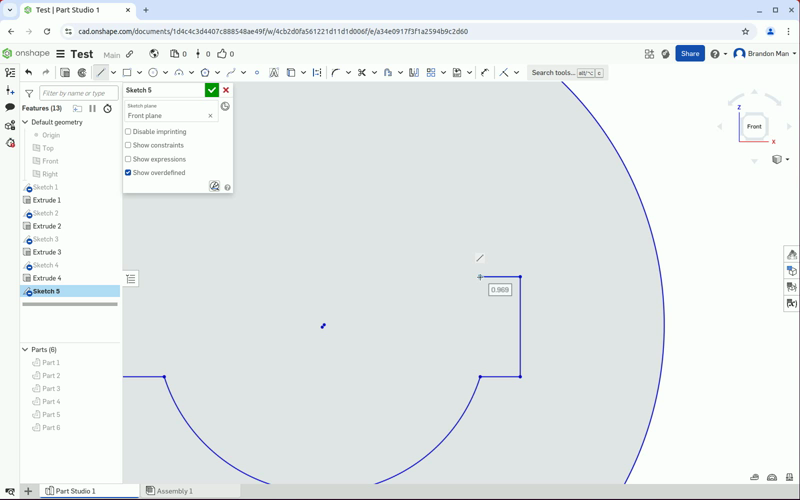
scroll(-6)
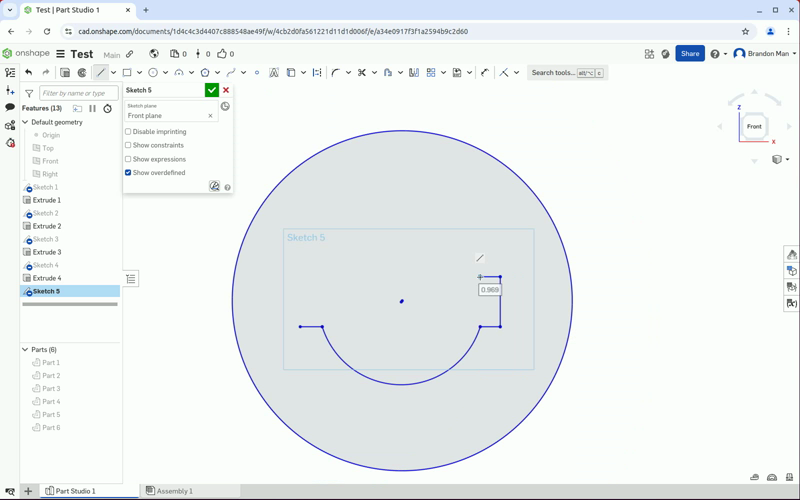
scroll(-6)
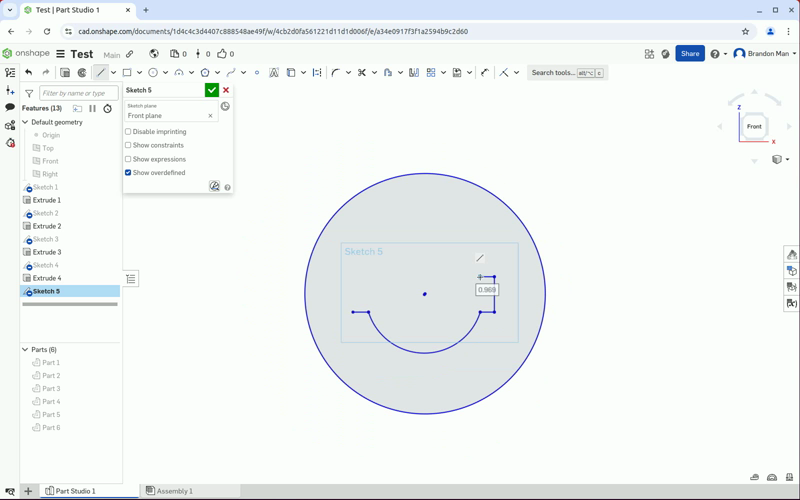
scroll(-6)
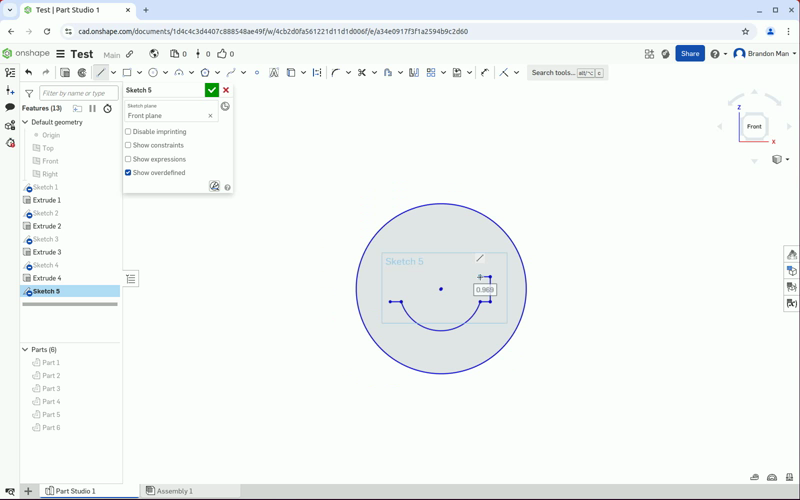
scroll(-6)
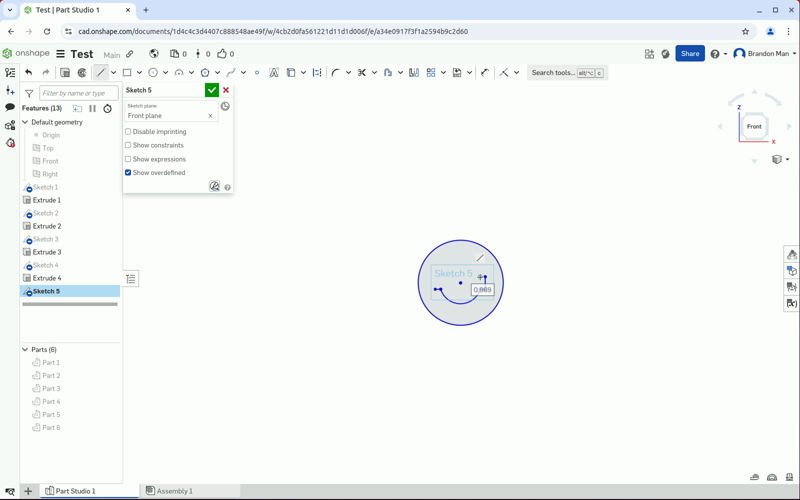
key_up(shift)
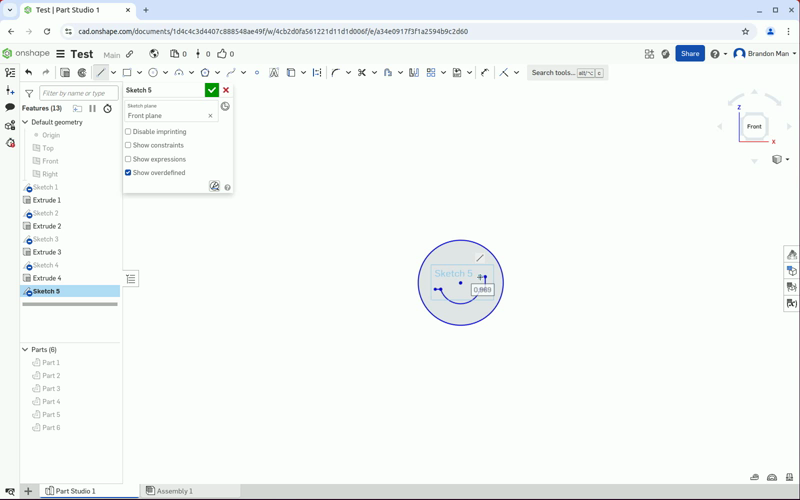
key(esc)
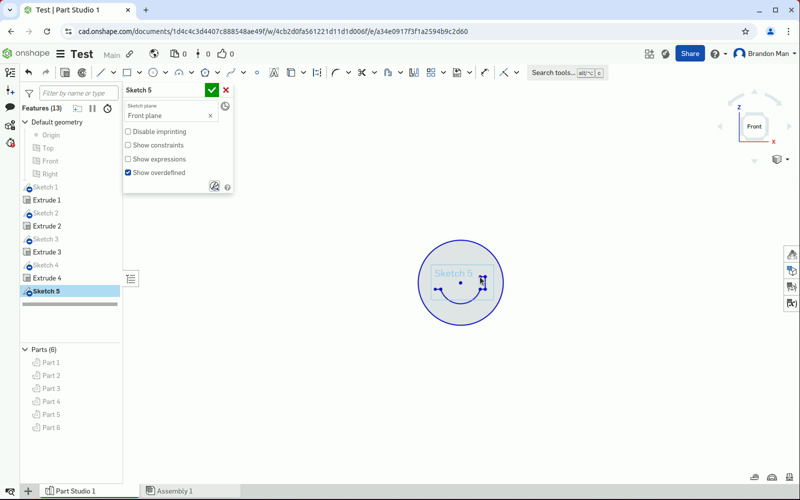
key(a)
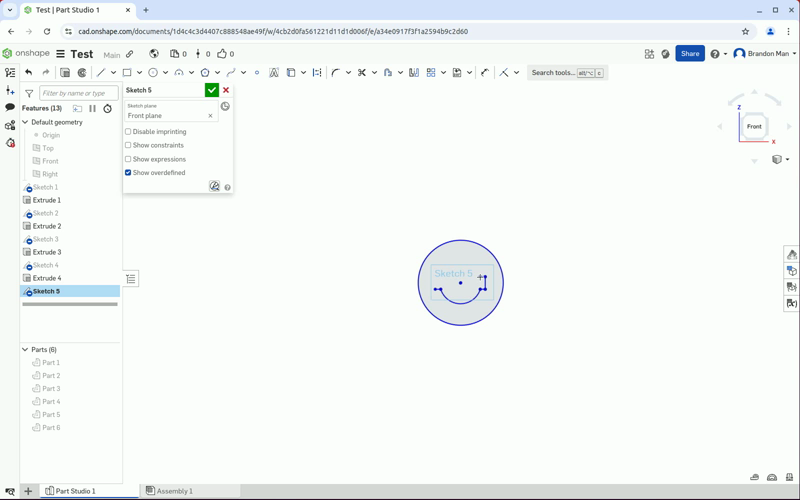
mouse_move(480, 276)
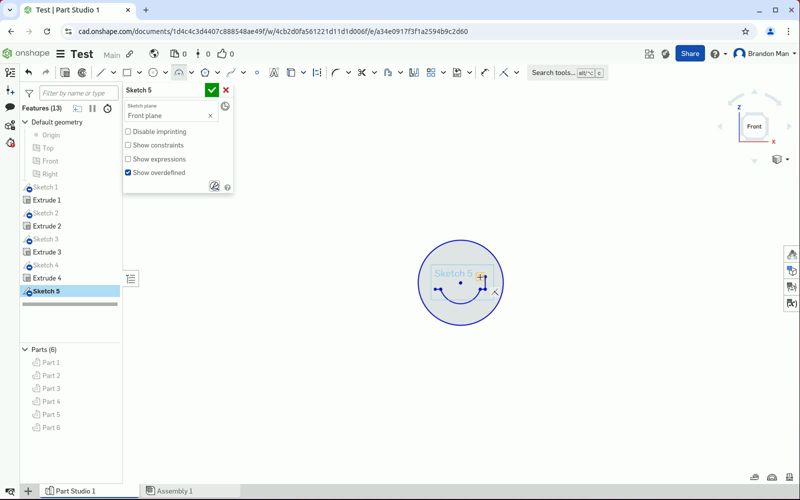
click(480, 276)
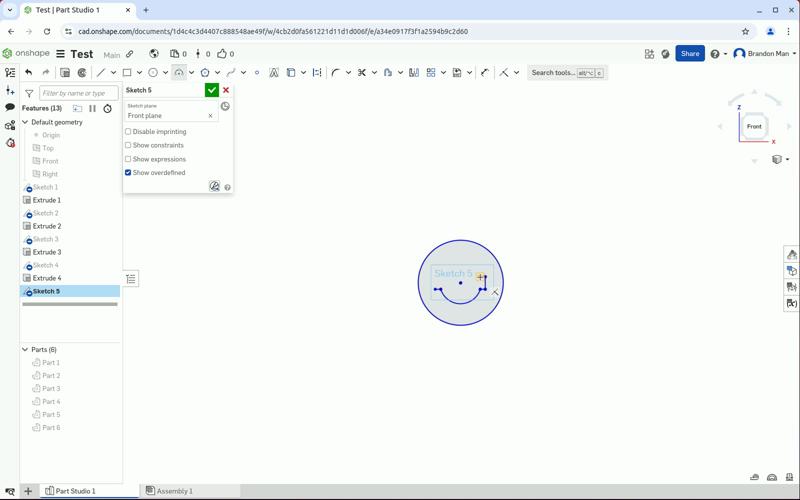
key_down(shift)
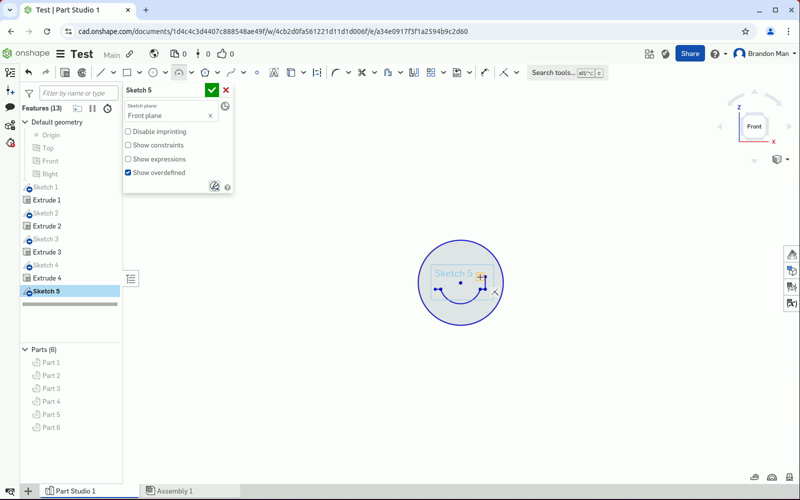
mouse_move(440, 276)
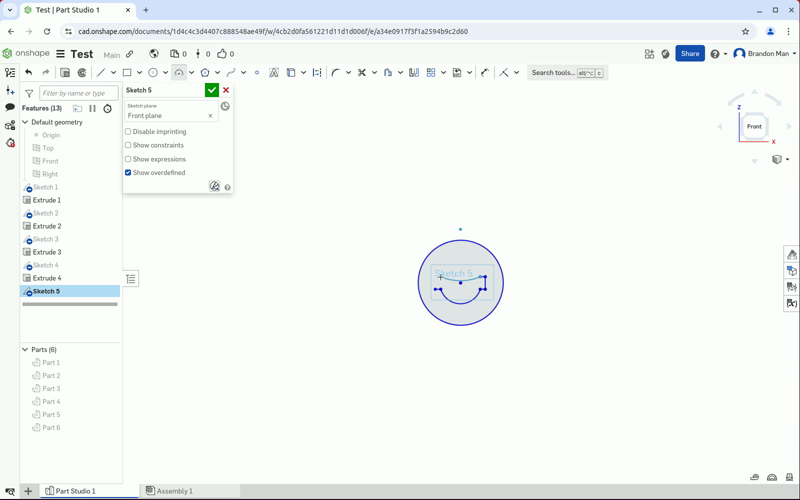
click(440, 276)
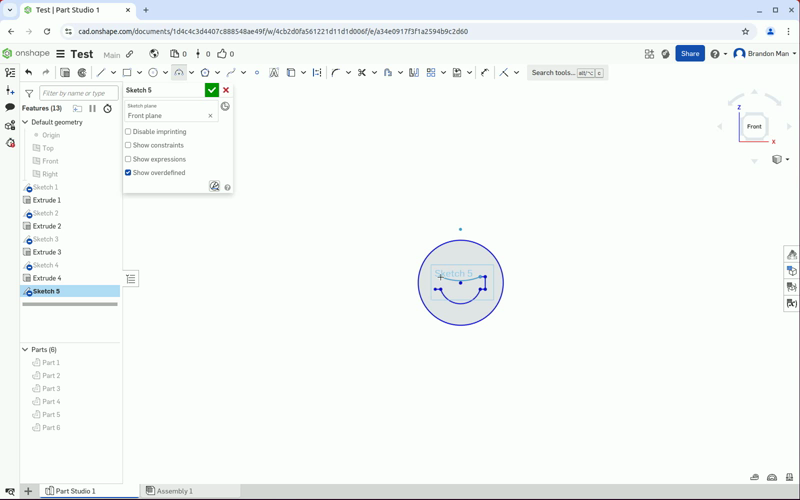
mouse_move(460, 262)
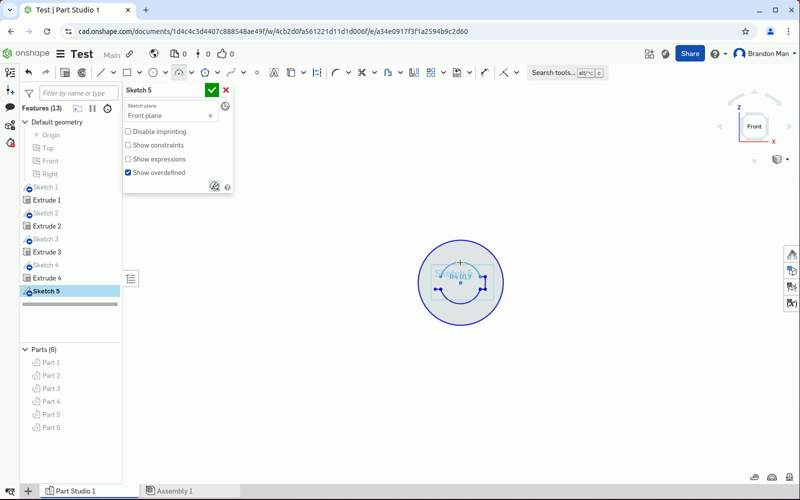
click(460, 262)
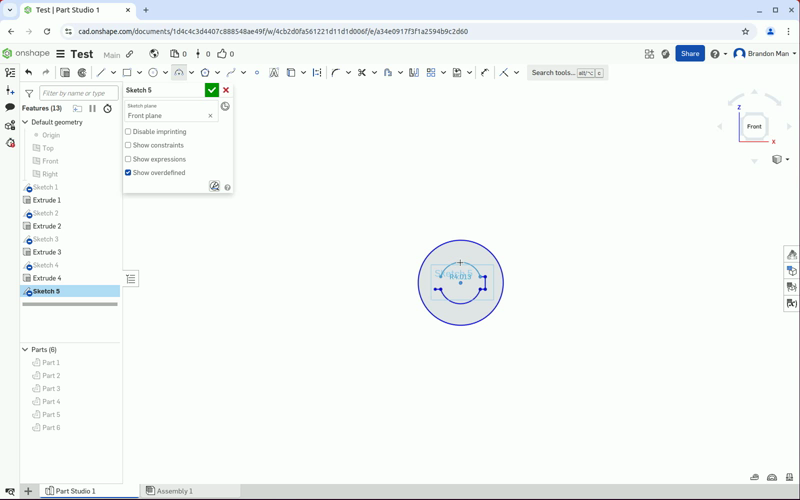
key_up(shift)
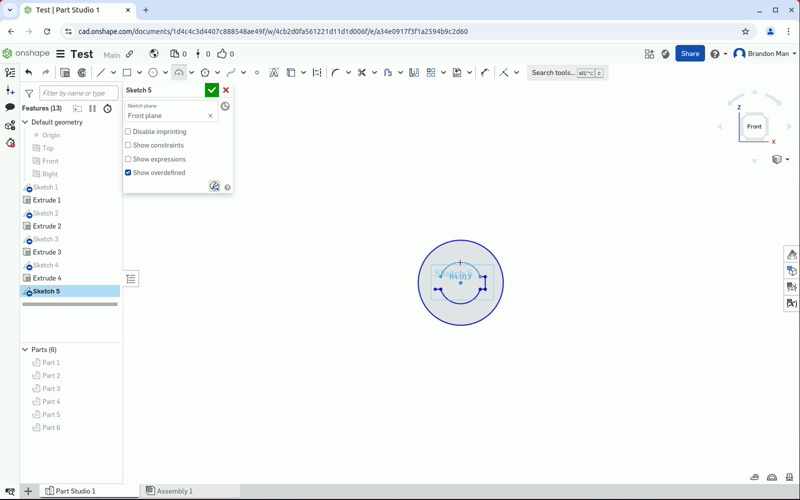
key(esc)
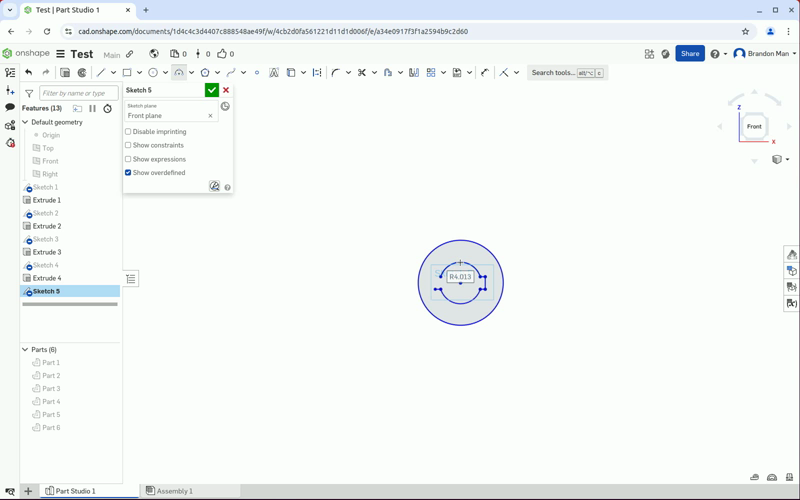
key(l)
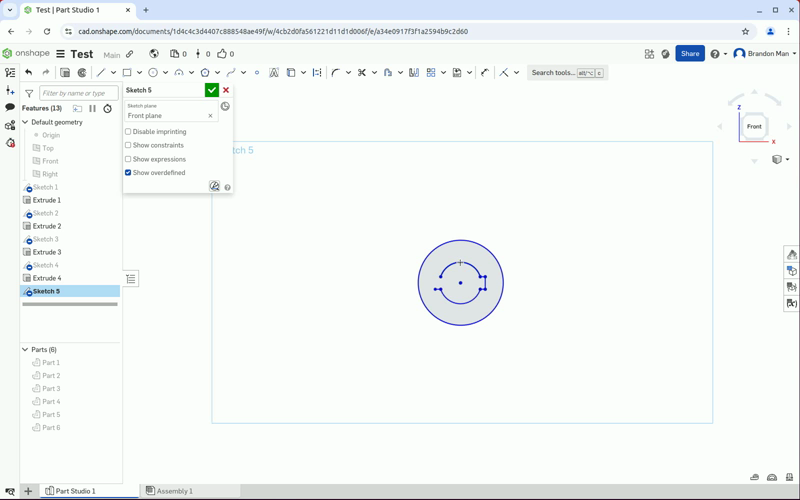
mouse_move(440, 276)
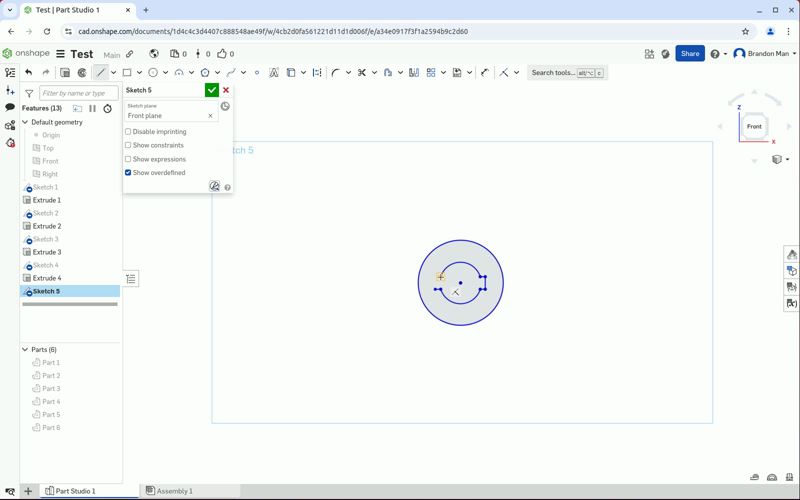
click(440, 276)
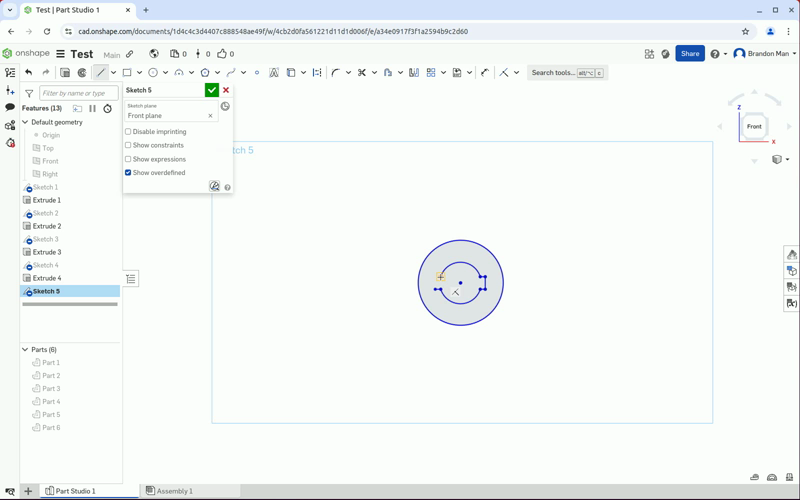
key_down(shift)
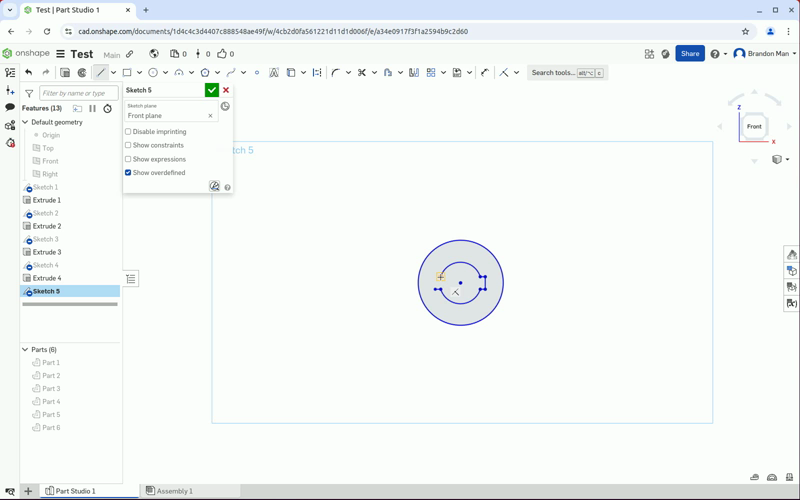
mouse_move(470, 276)
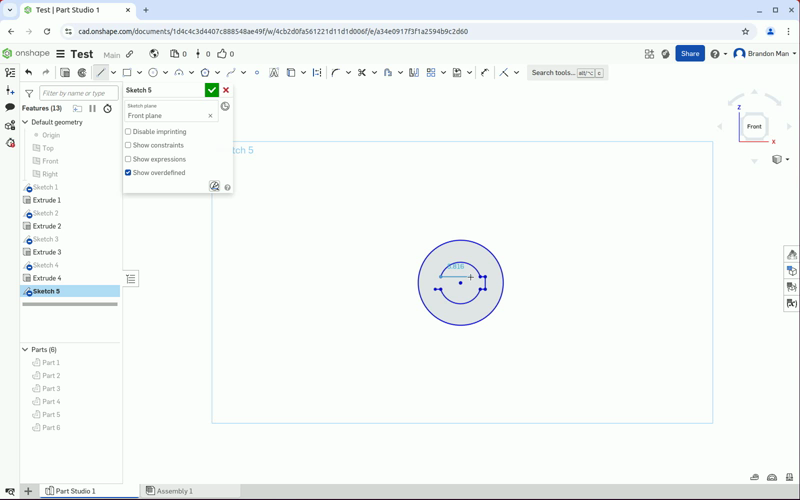
mouse_move(435, 276)
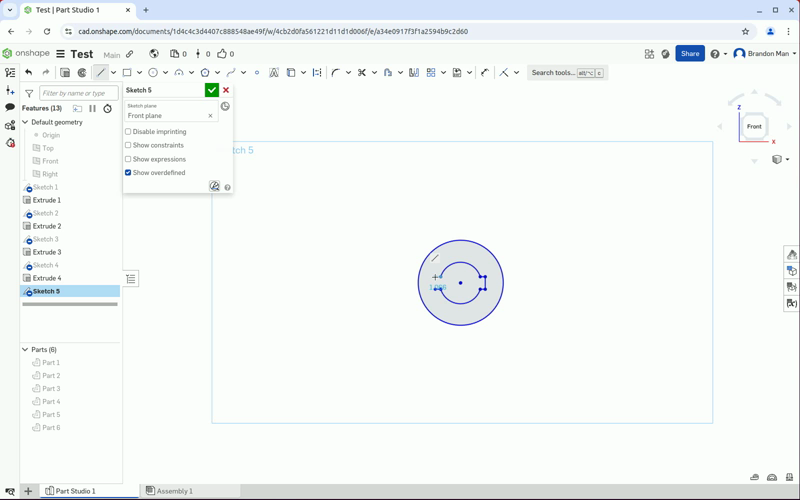
scroll(6)
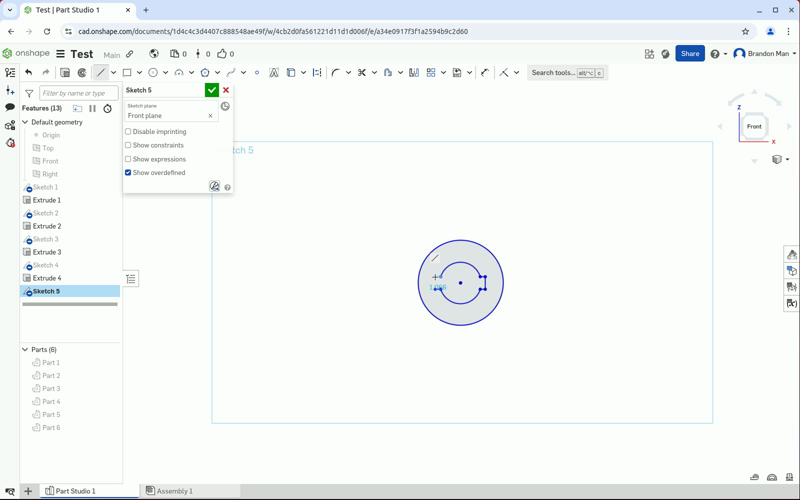
scroll(6)
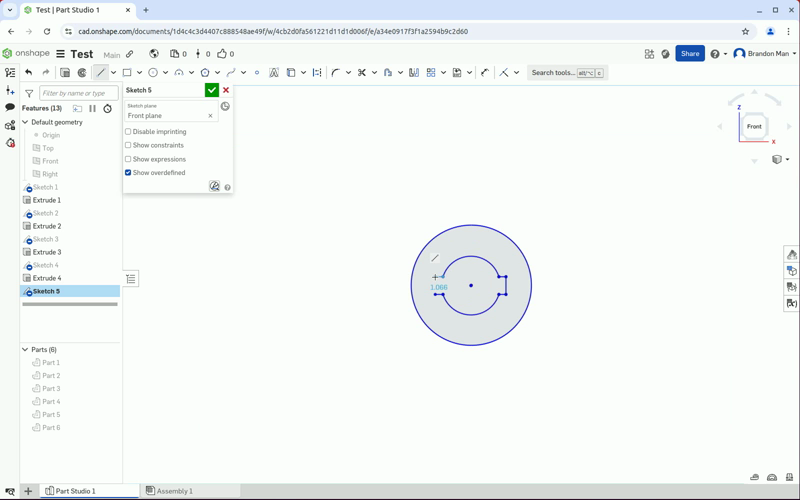
scroll(6)
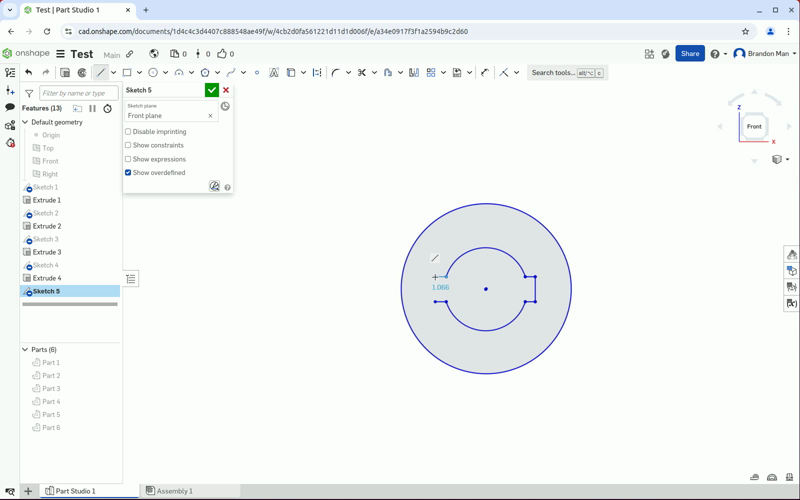
scroll(6)
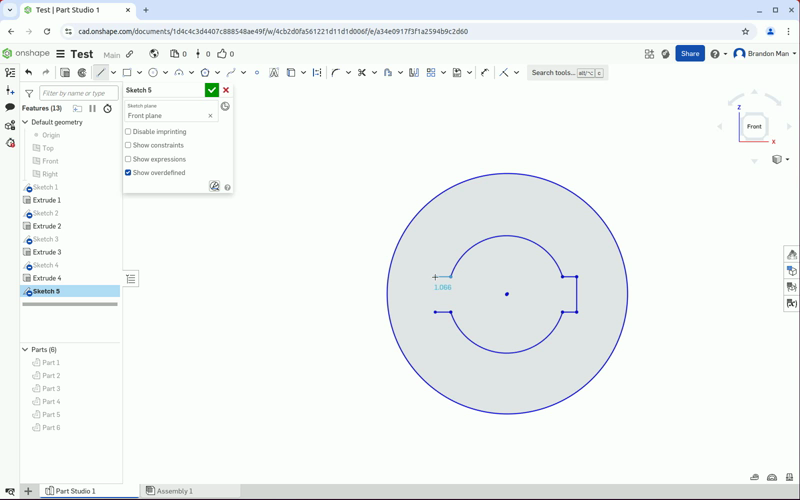
scroll(6)
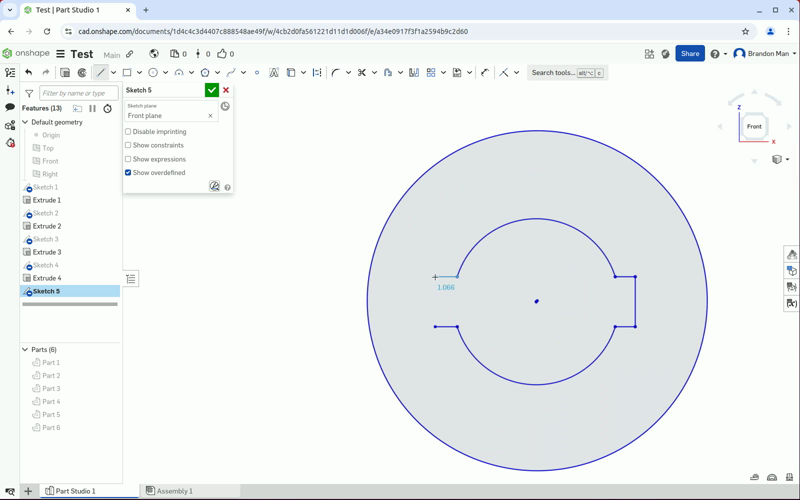
scroll(6)
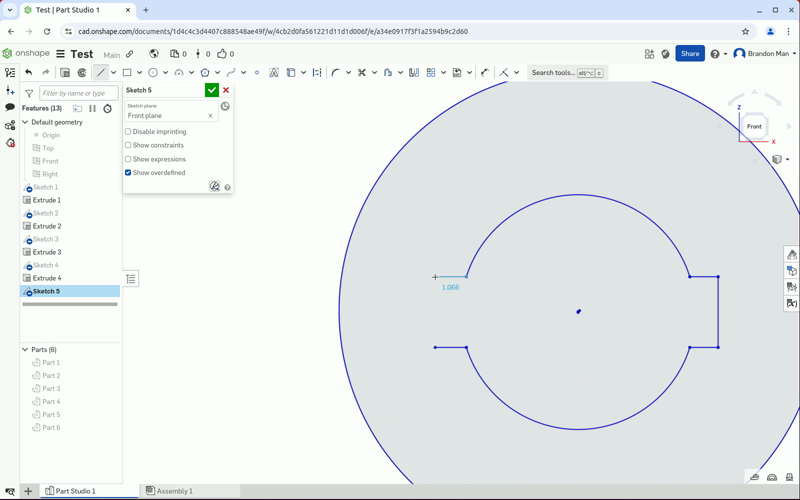
scroll(6)
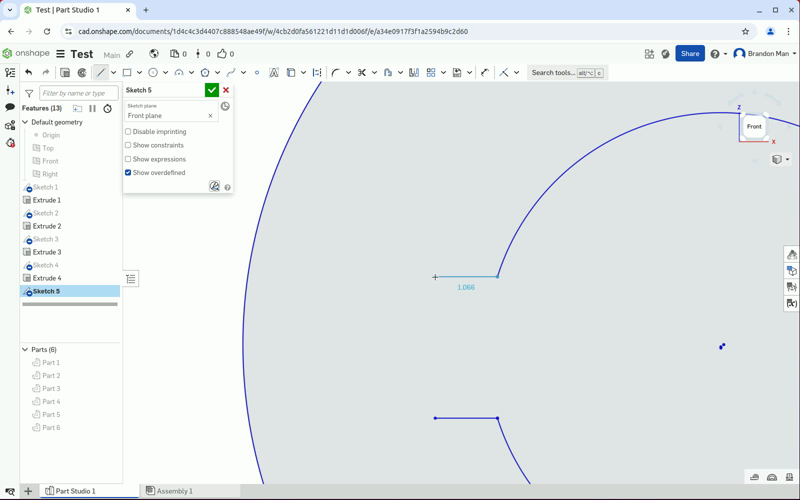
click(435, 276)
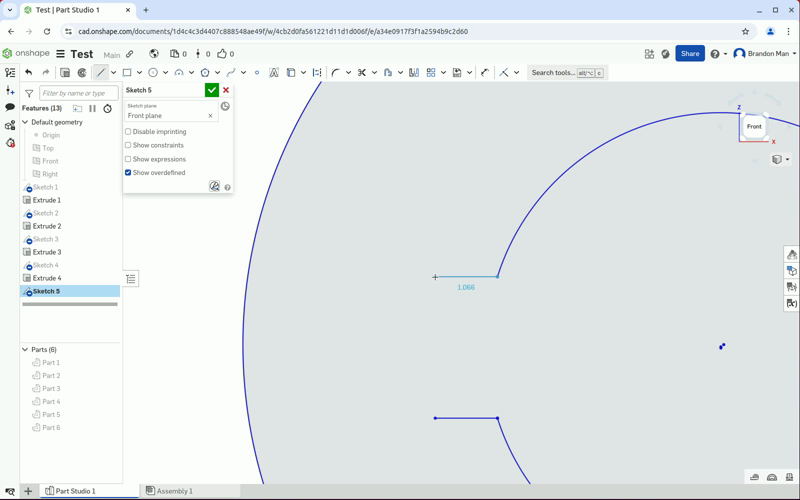
scroll(-6)
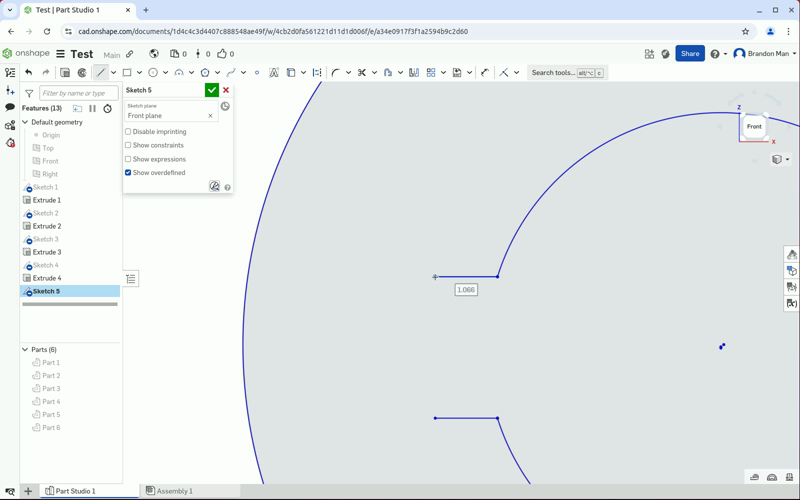
scroll(-6)
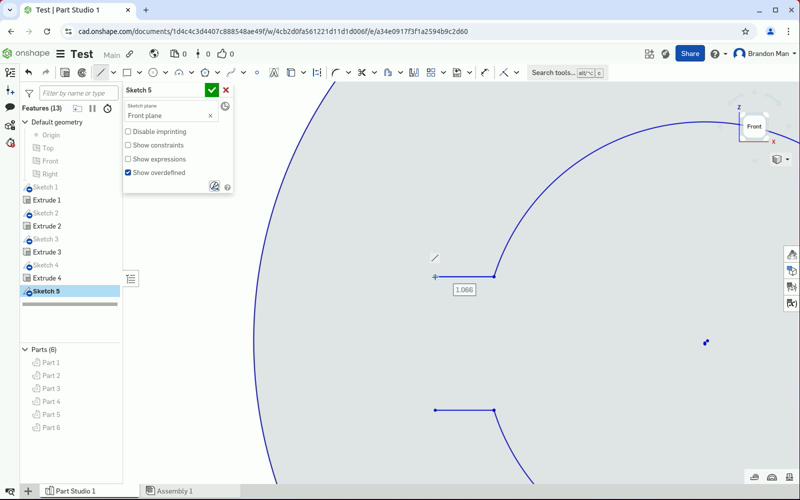
scroll(-6)
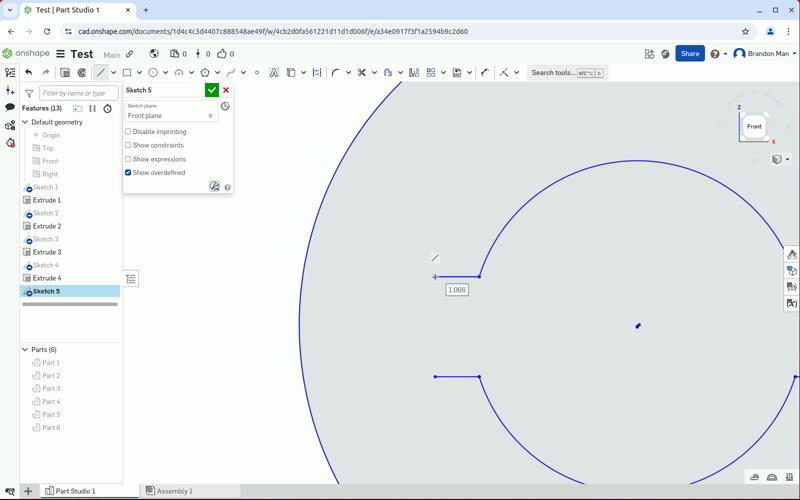
scroll(-6)
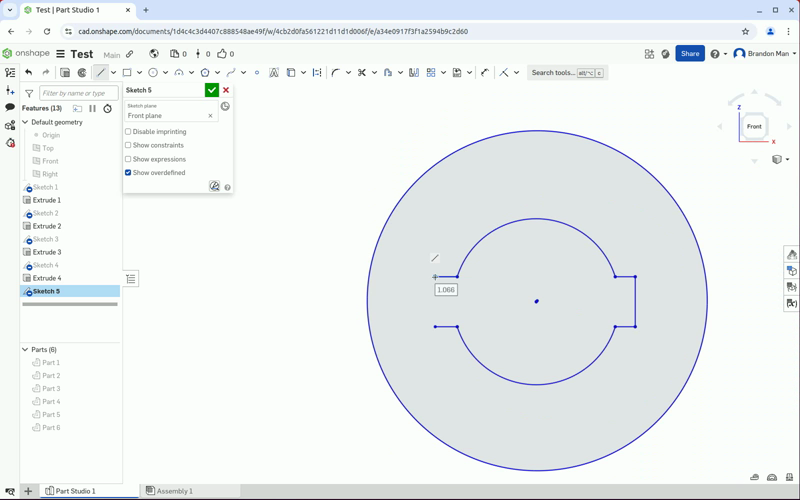
scroll(-6)
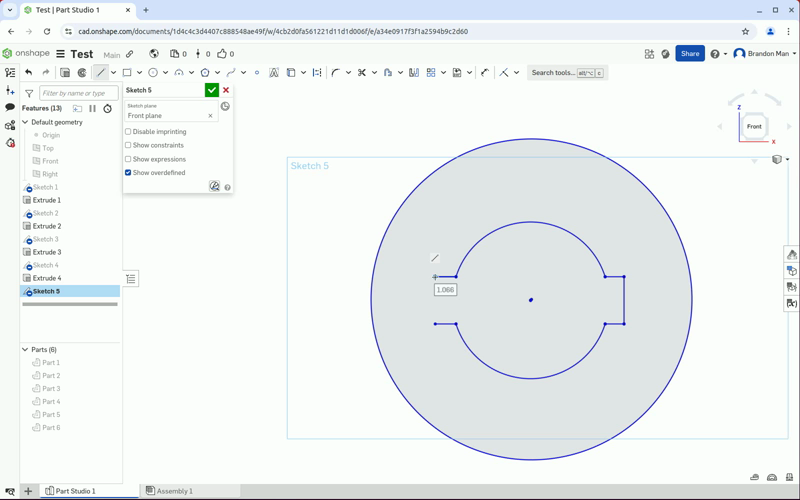
scroll(-6)
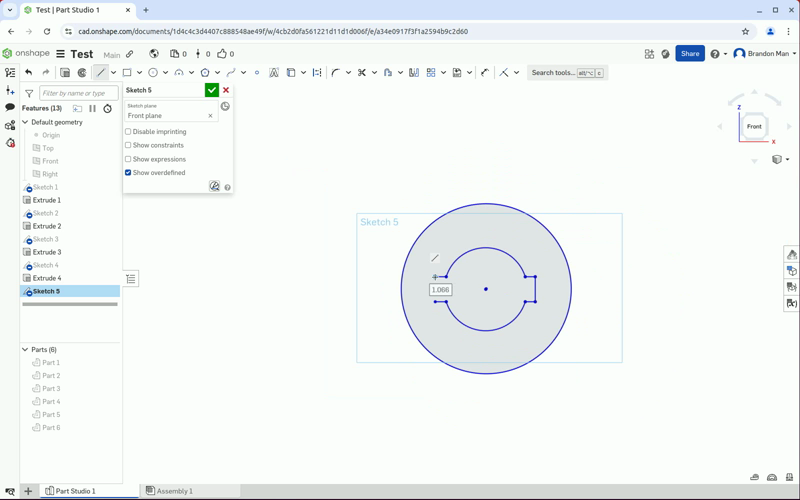
scroll(-6)
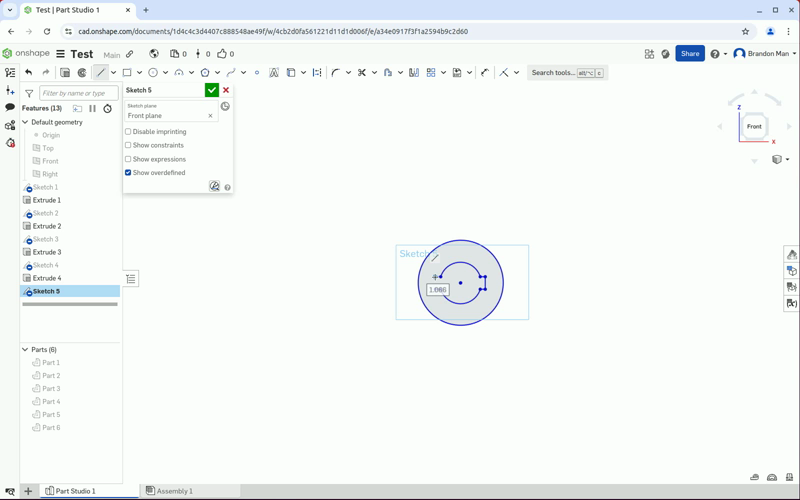
key_up(shift)
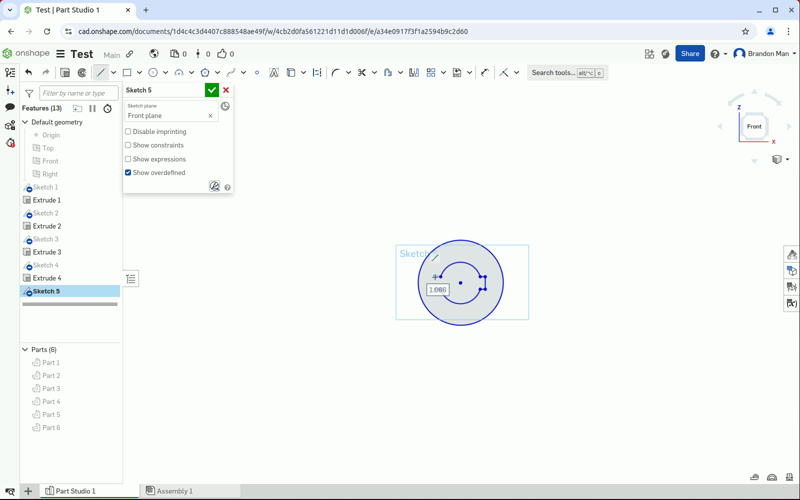
mouse_move(465, 276)
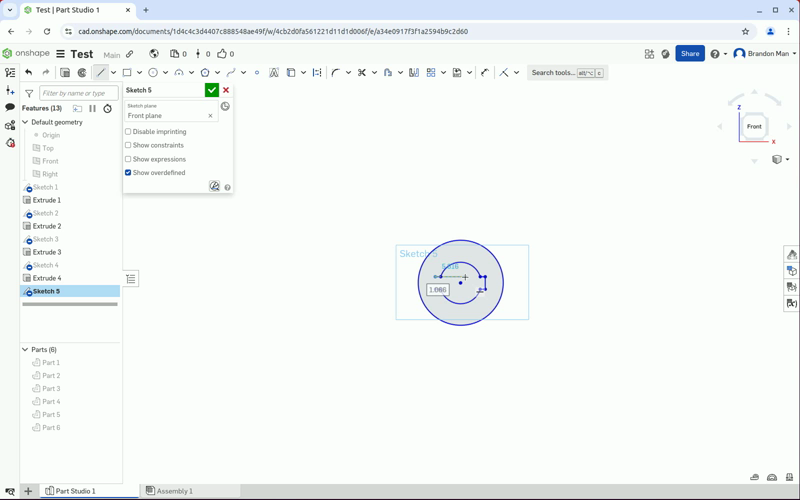
key_down(shift)
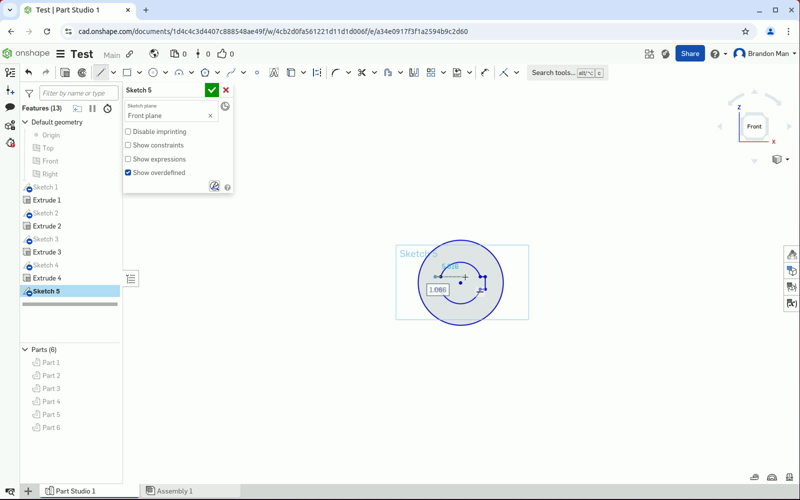
mouse_move(435, 289)
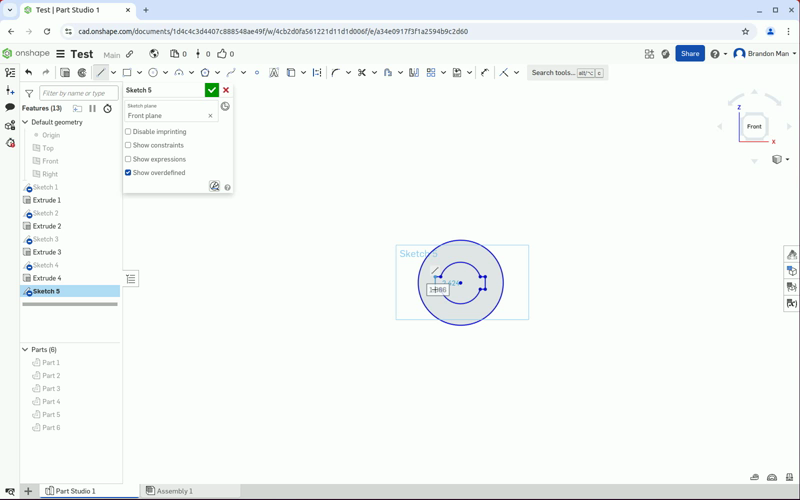
key_up(shift)
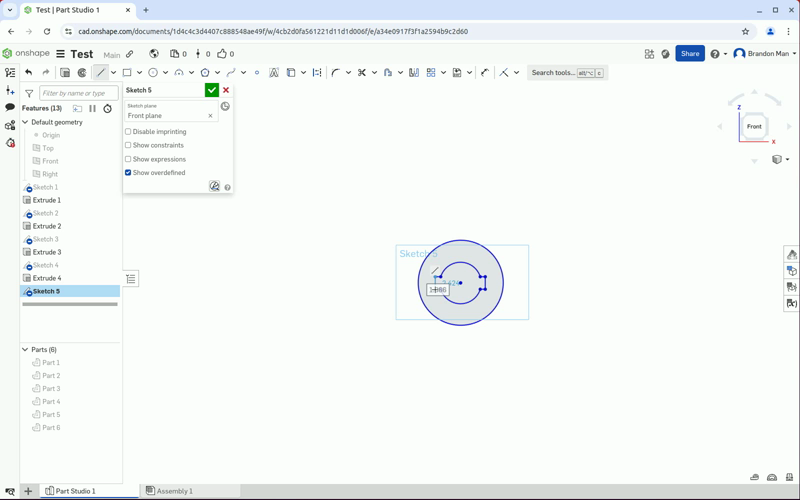
click(435, 289)
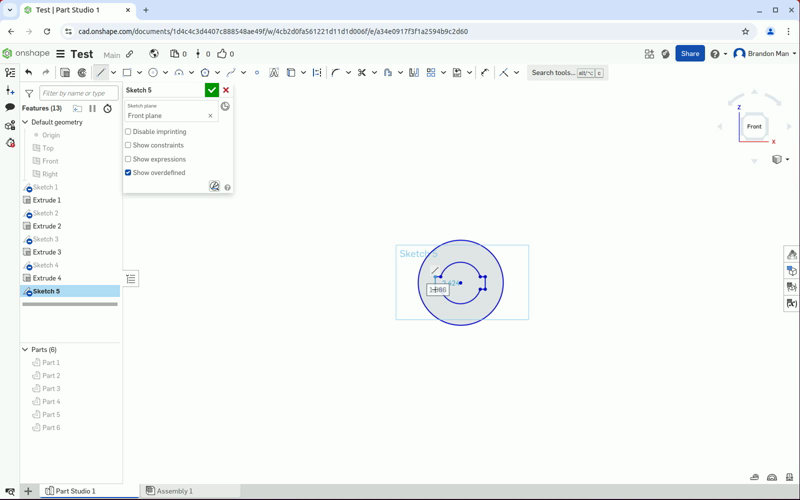
key(esc)
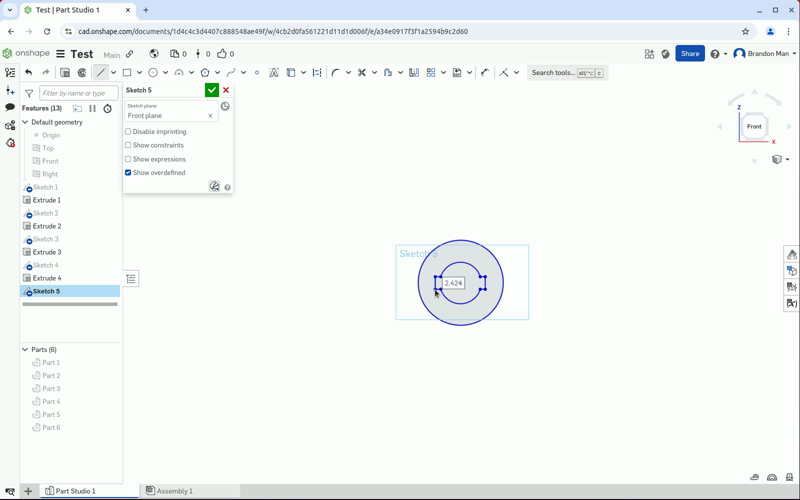
mouse_move(489, 264)
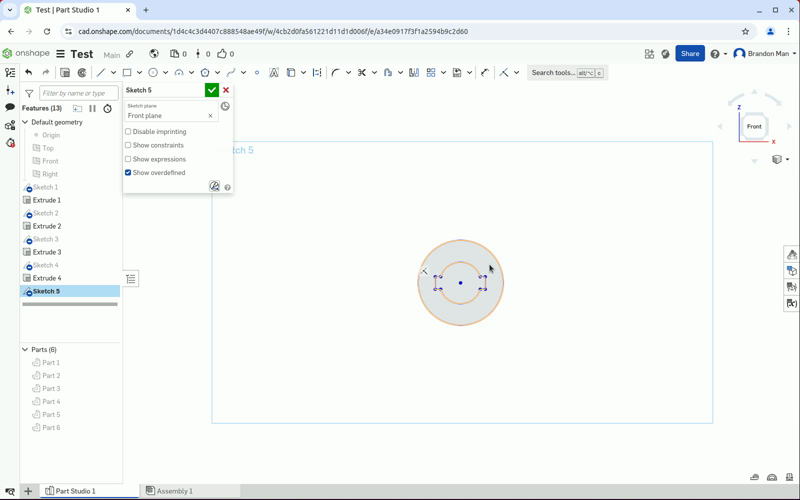
click(489, 264)
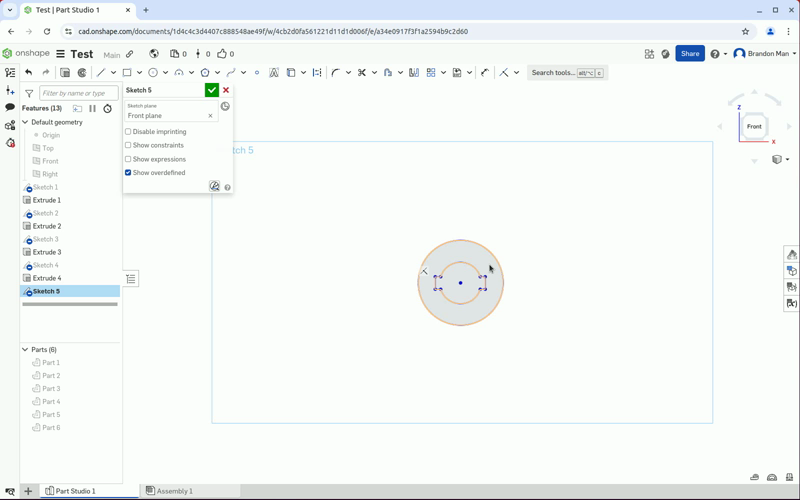
mouse_move(73, 352)
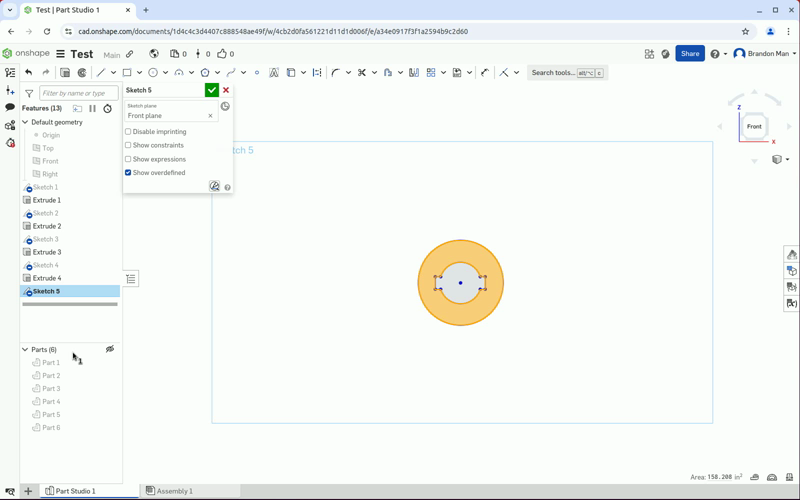
key(shift+y)
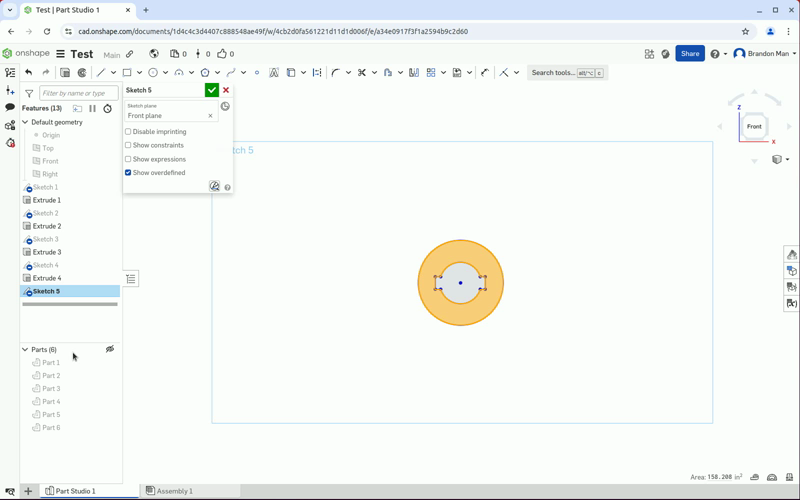
key(shift+e)
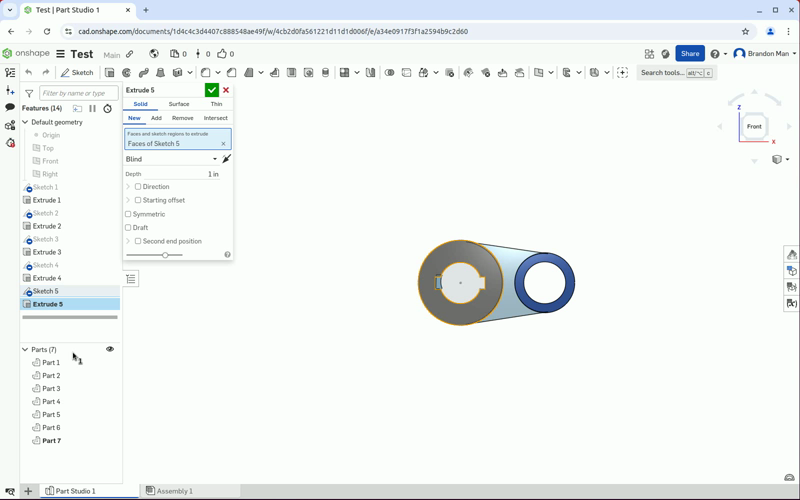
mouse_move(143, 106)
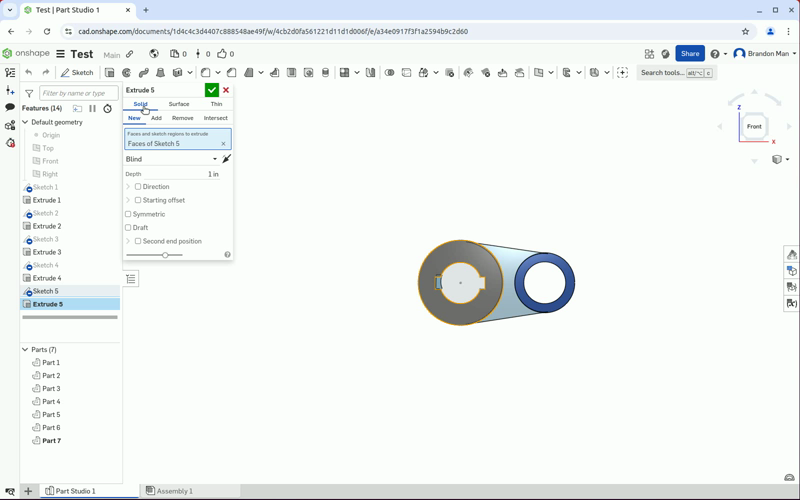
click(143, 106)
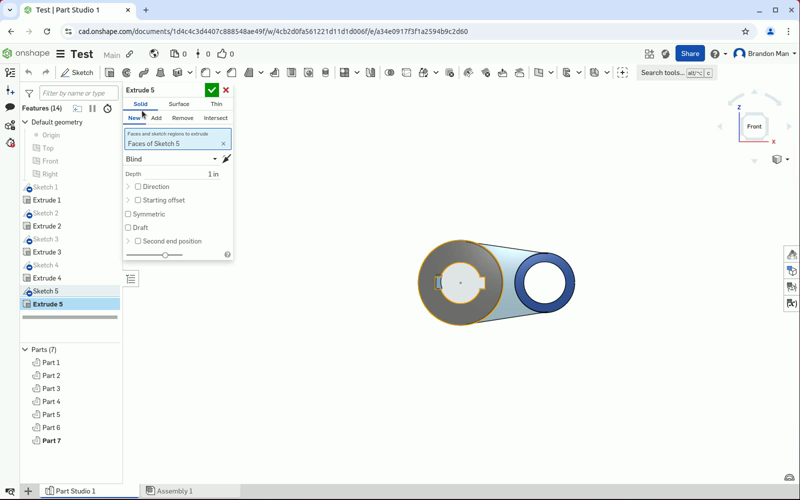
mouse_move(137, 120)
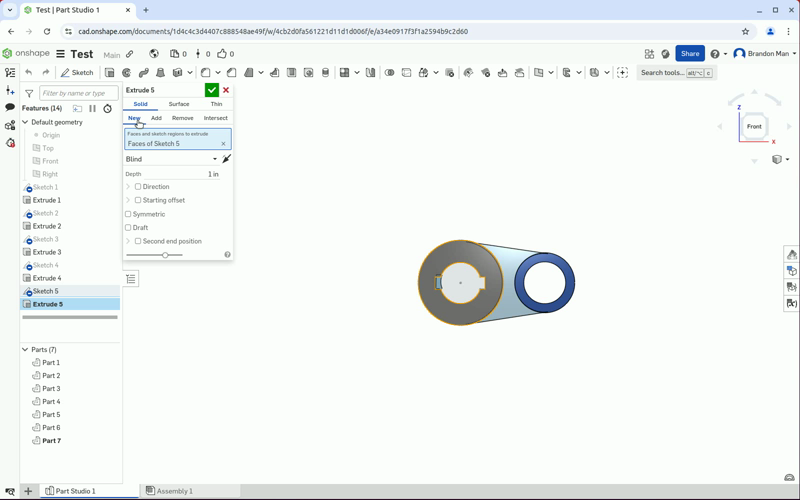
click(137, 120)
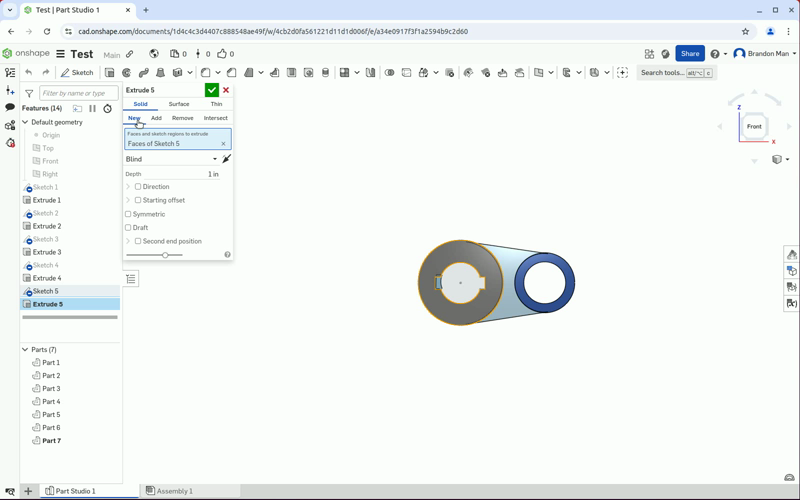
key(tab, 4)
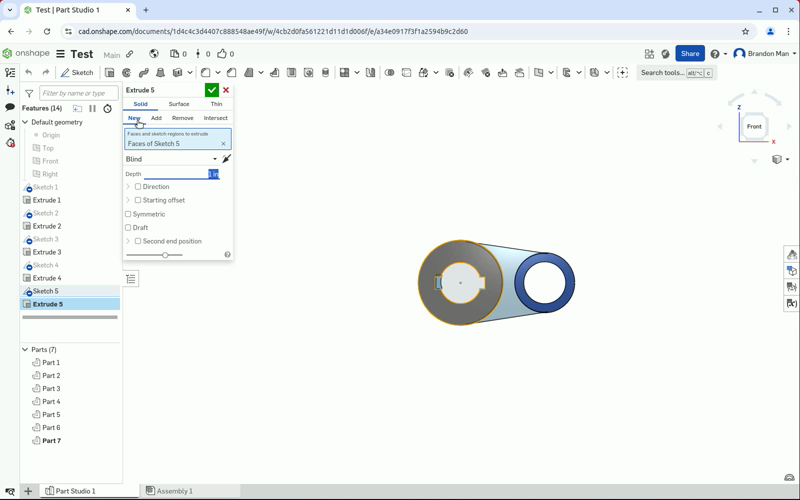
text(17.09)
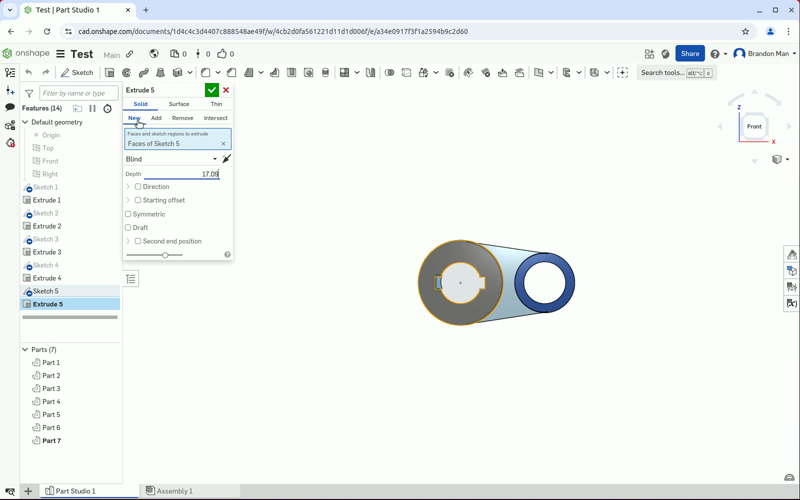
key(enter)
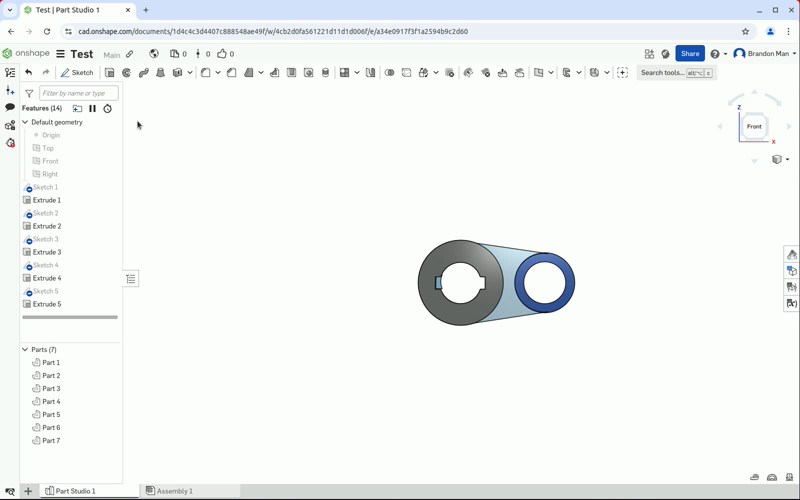
key(shift+h)
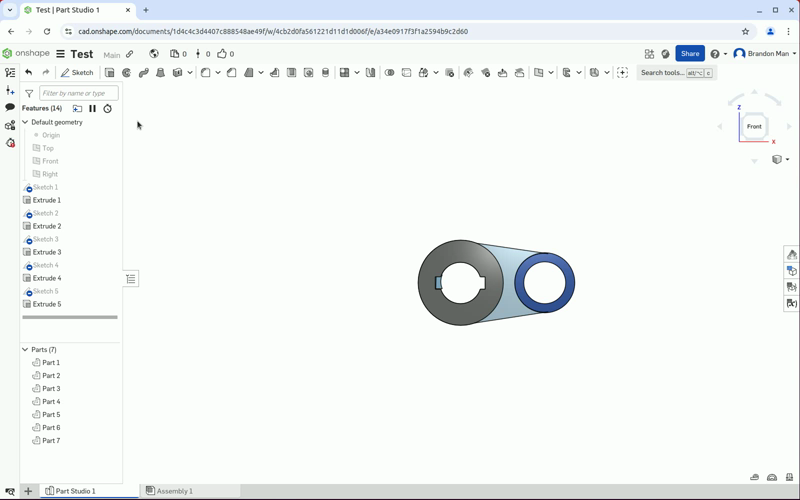
key(shift+h)
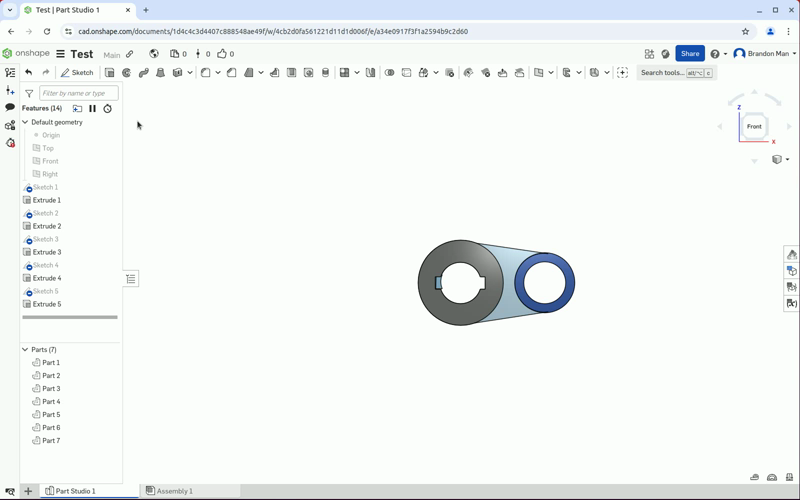
mouse_move(73, 189)
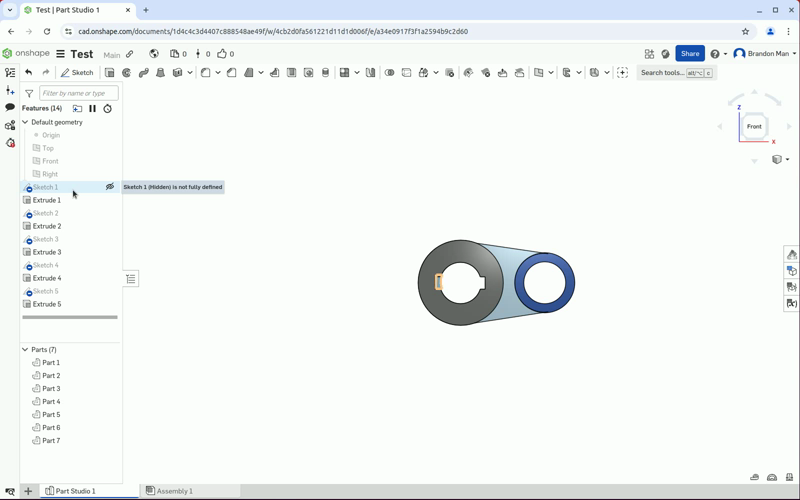
click(73, 189)
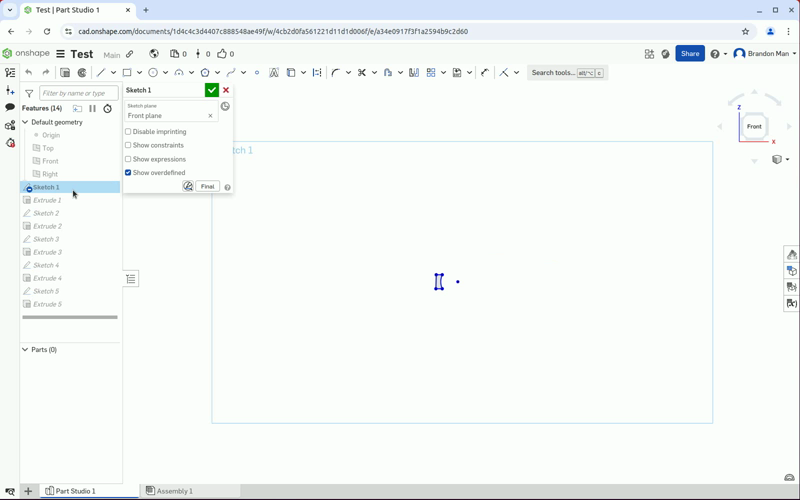
mouse_move(229, 92)
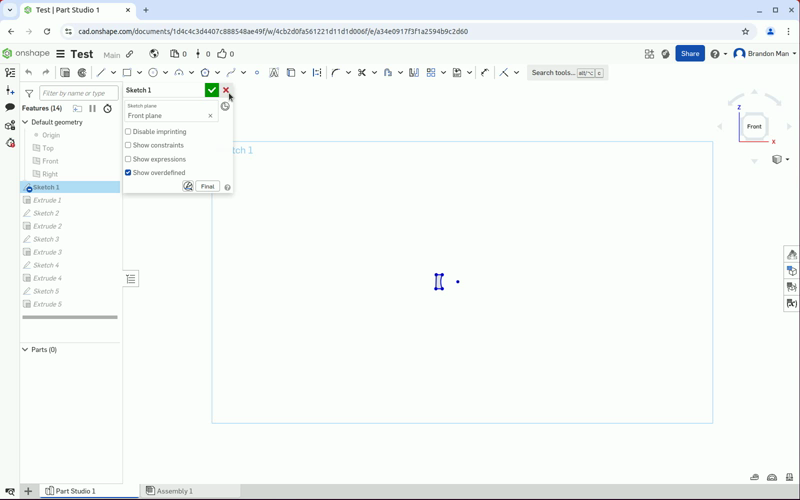
click(229, 92)
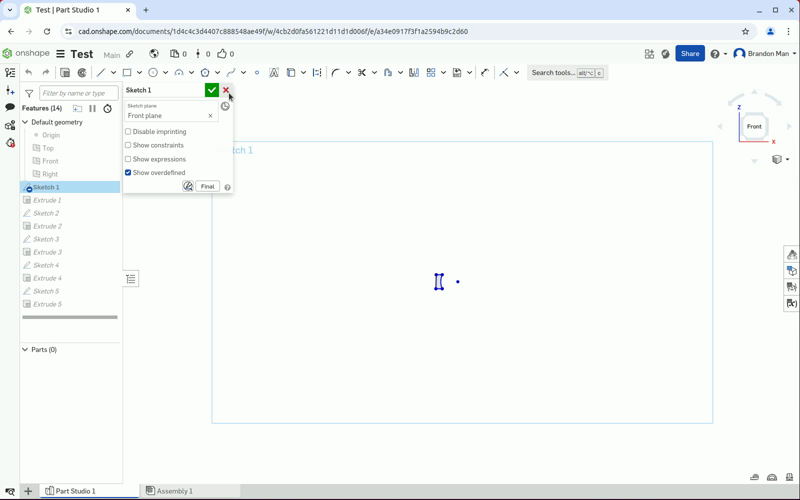
key(shift+s)
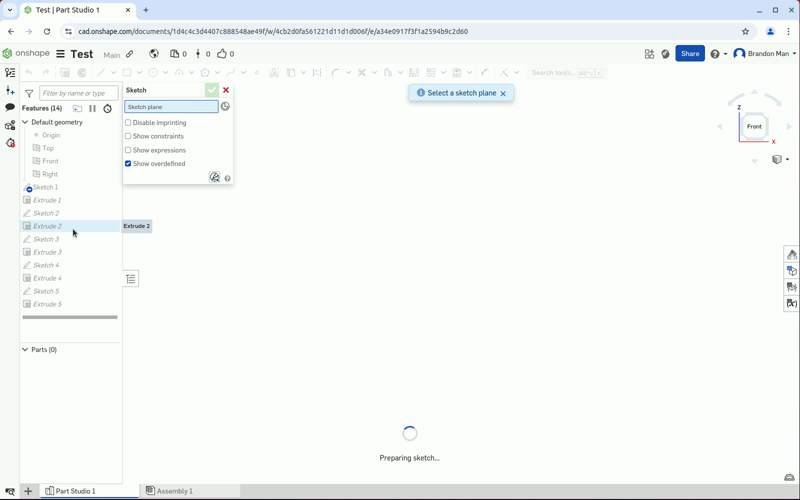
scroll(3)
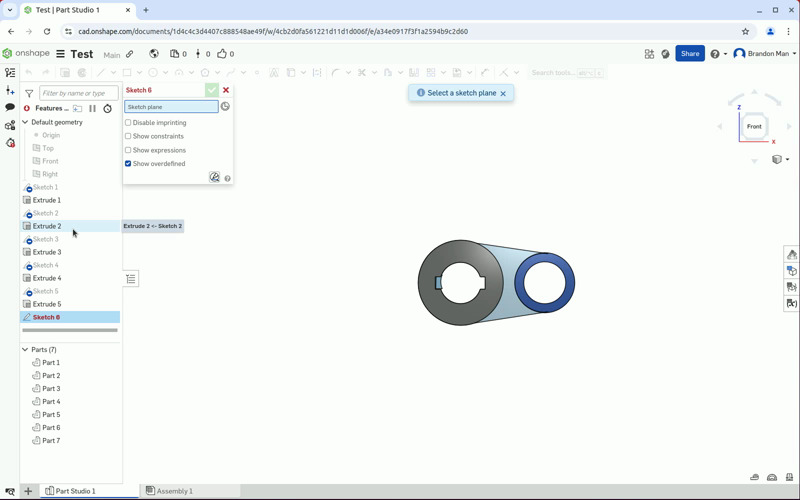
mouse_move(73, 163)
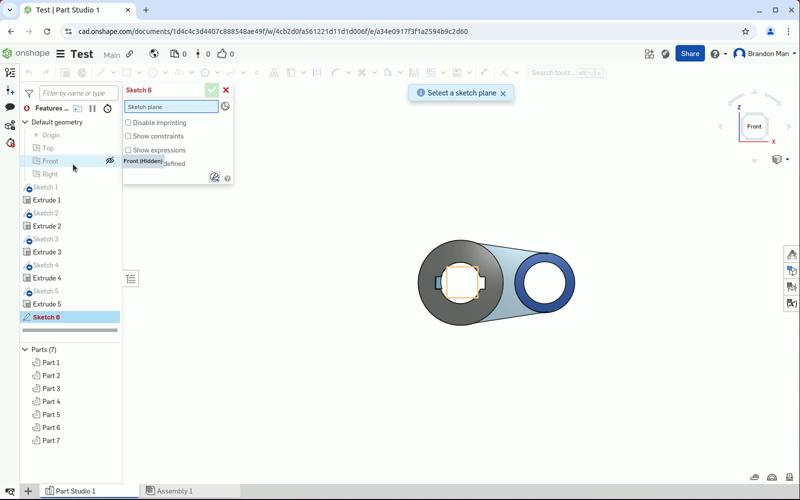
click(73, 163)
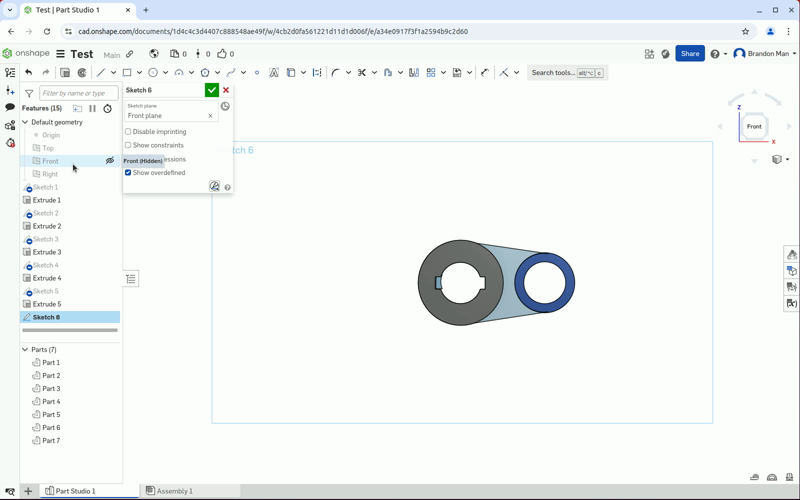
mouse_move(73, 352)
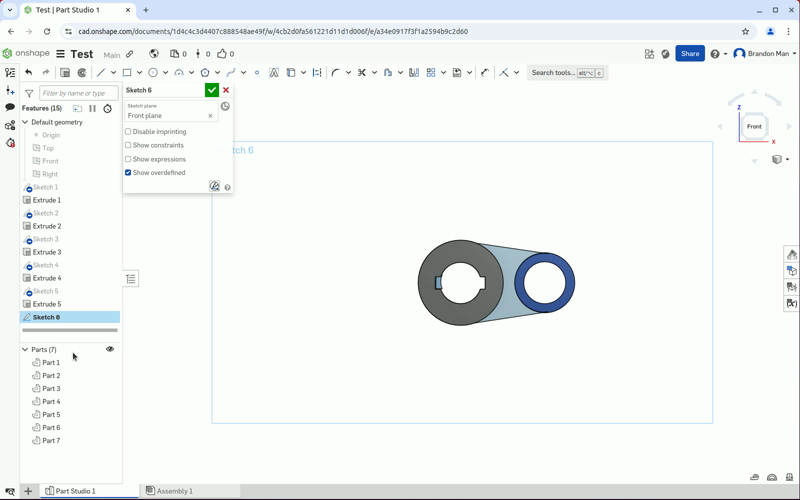
key(y)
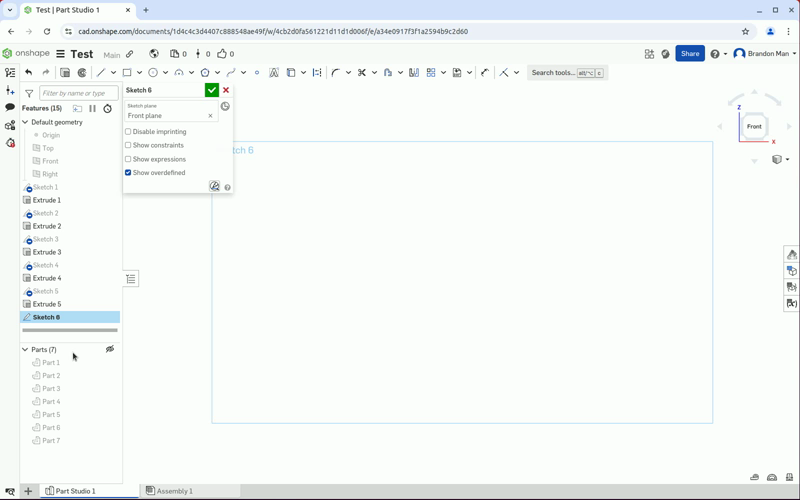
key(l)
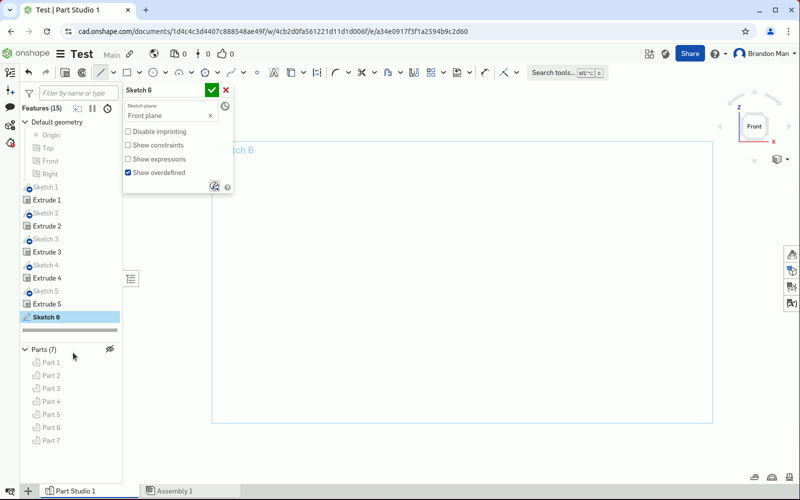
key_down(shift)
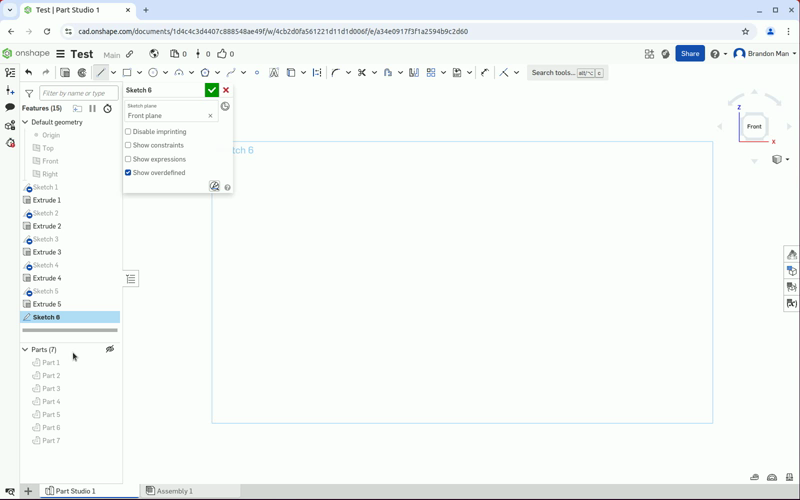
mouse_move(436, 288)
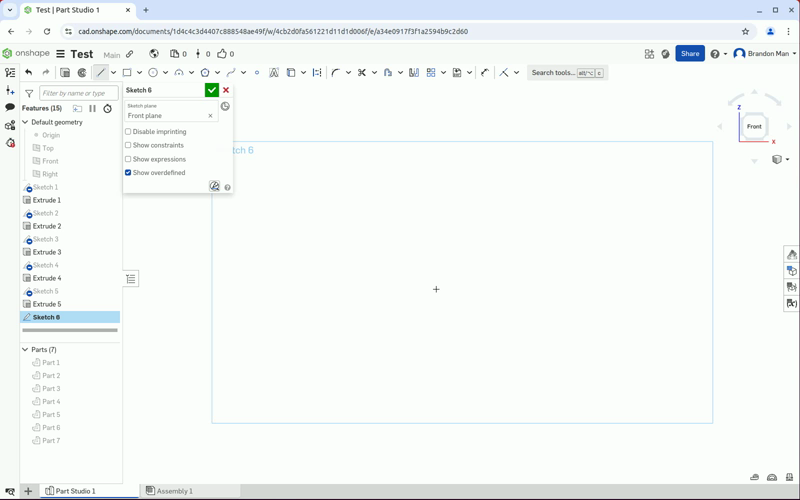
click(436, 288)
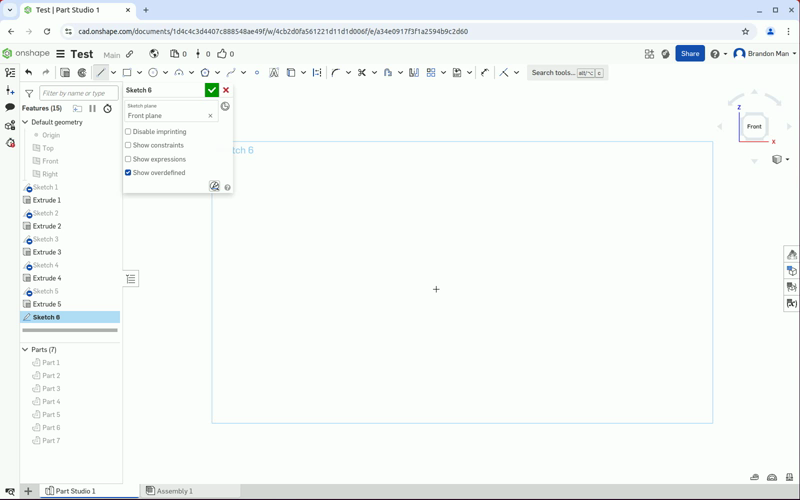
key_up(shift)
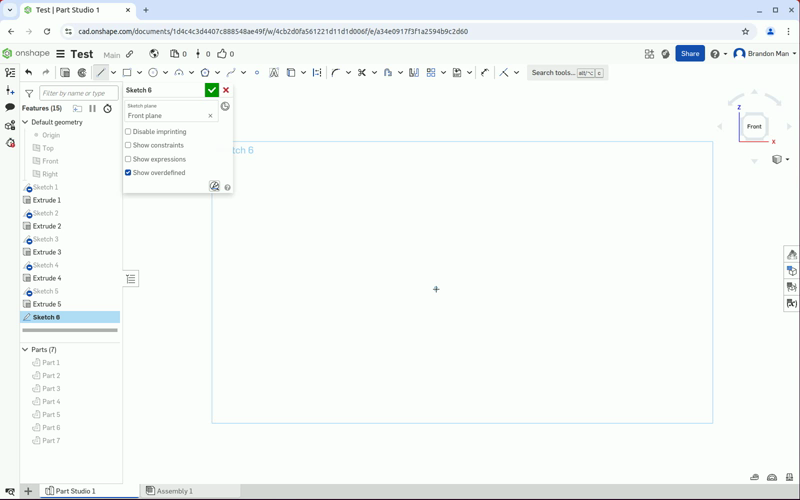
key_down(shift)
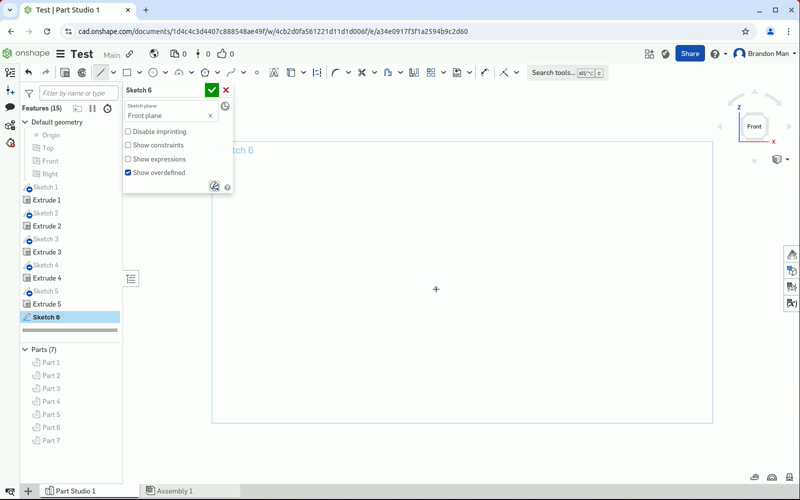
mouse_move(466, 288)
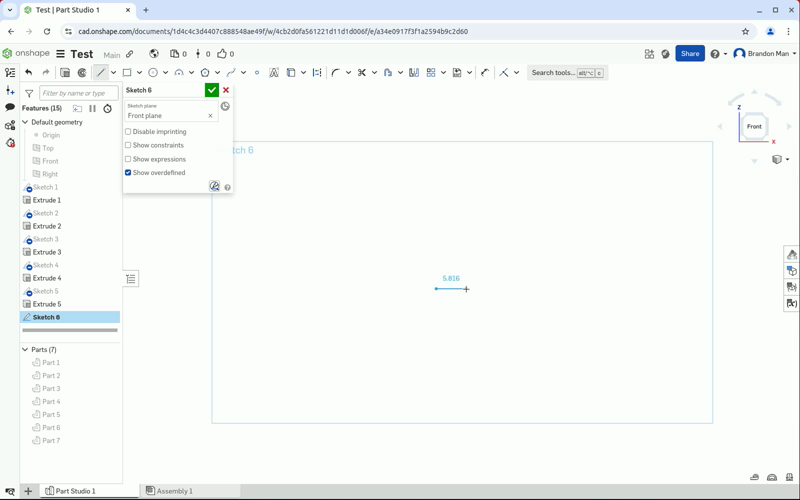
mouse_move(442, 288)
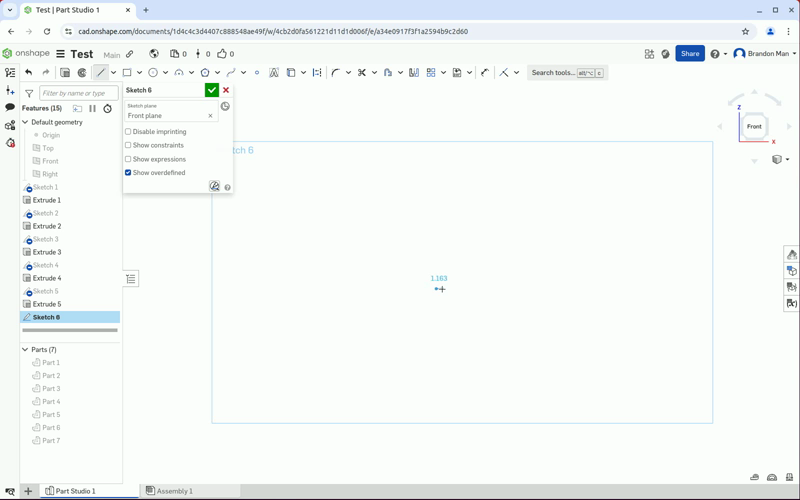
scroll(6)
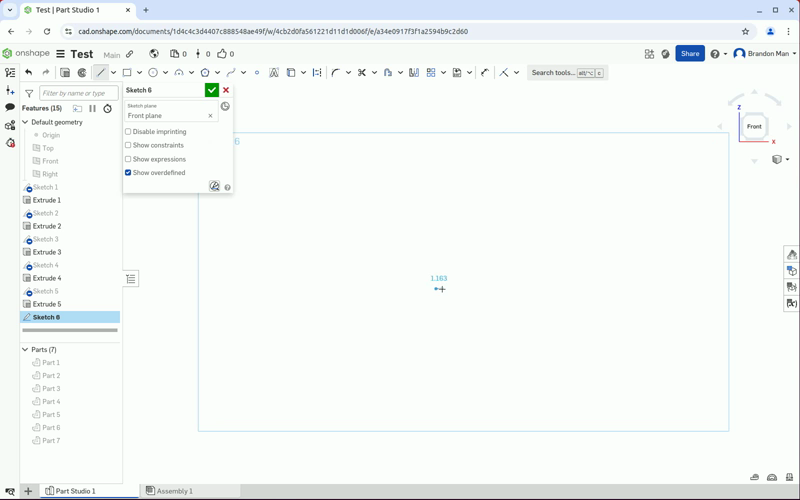
scroll(6)
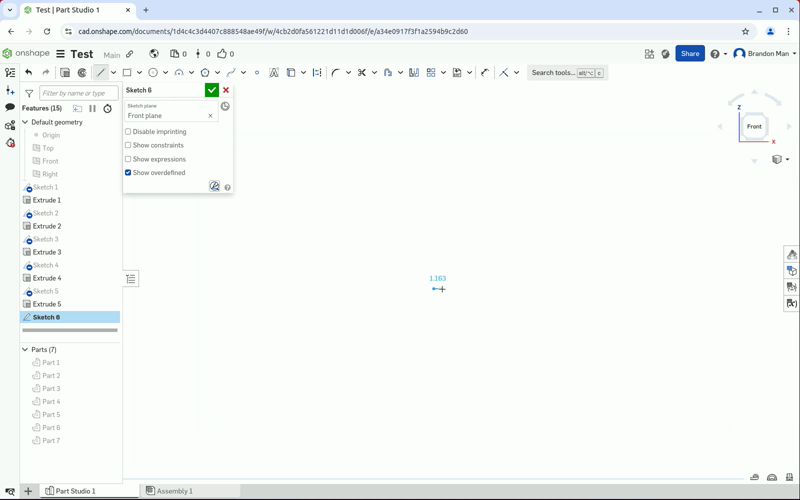
scroll(6)
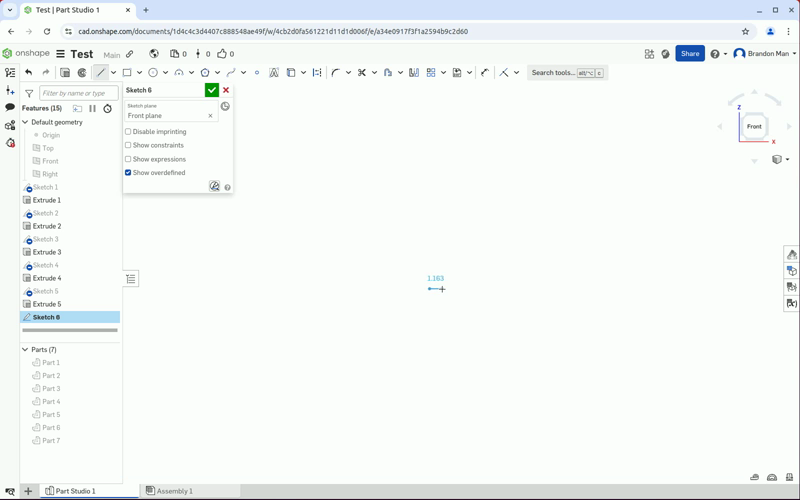
scroll(6)
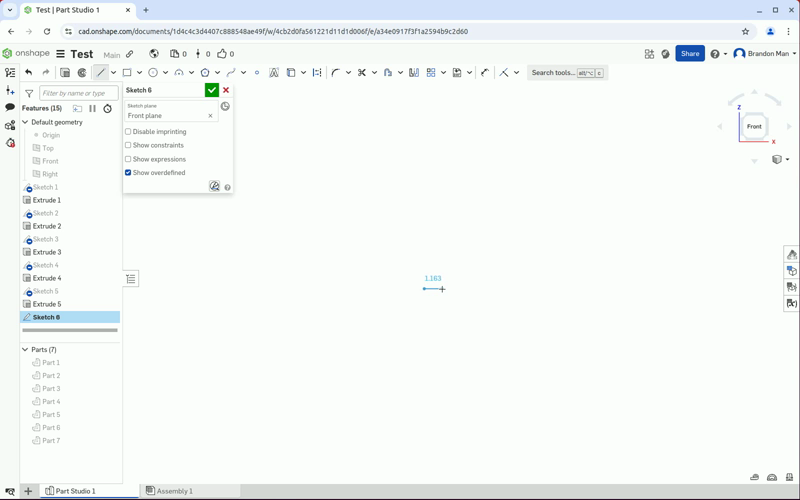
scroll(6)
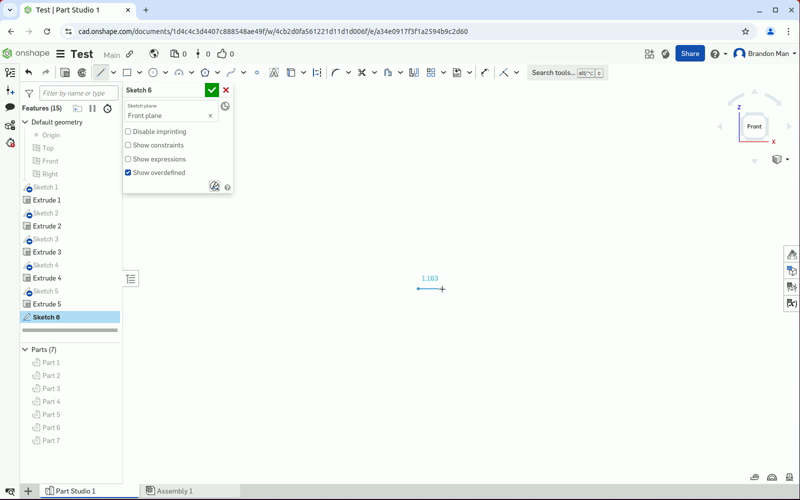
scroll(6)
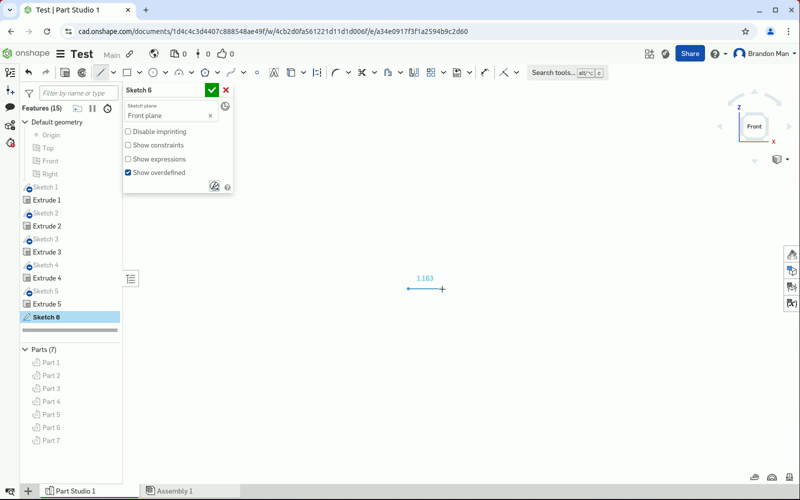
scroll(6)
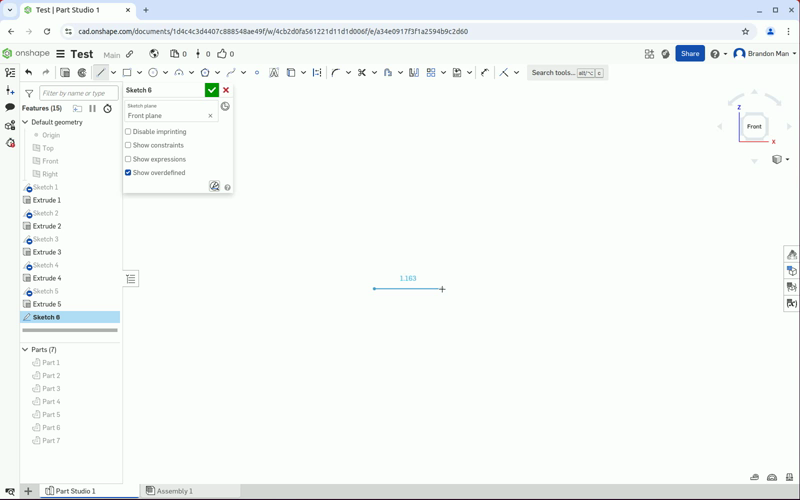
click(442, 288)
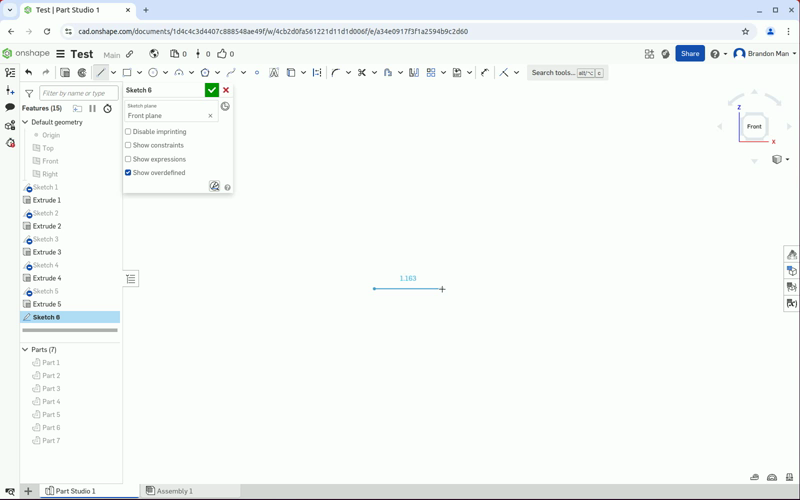
scroll(-6)
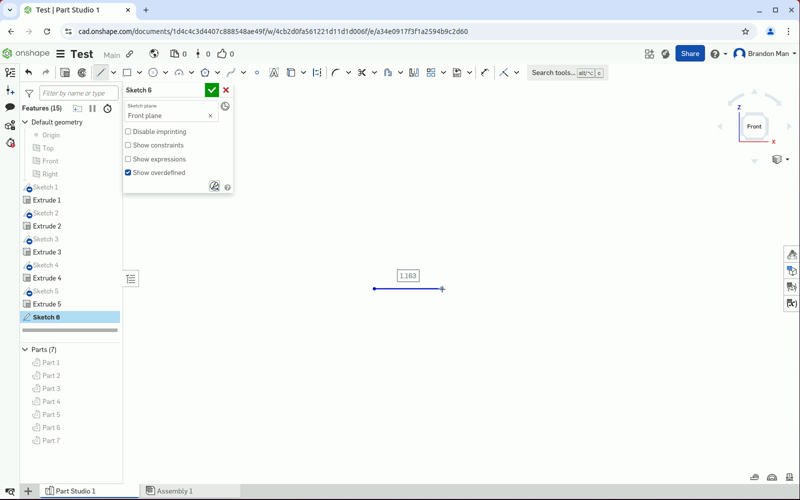
scroll(-6)
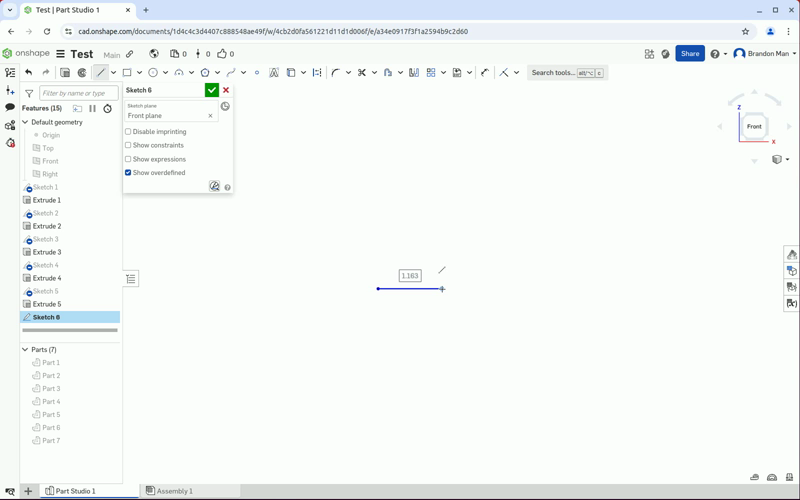
scroll(-6)
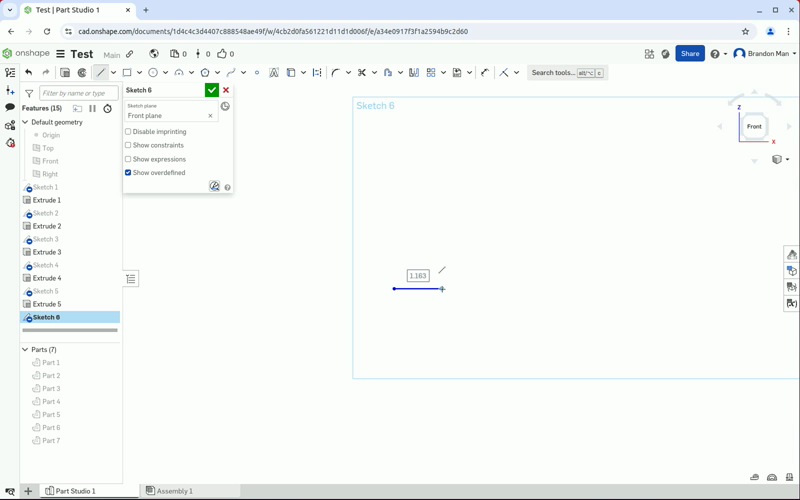
scroll(-6)
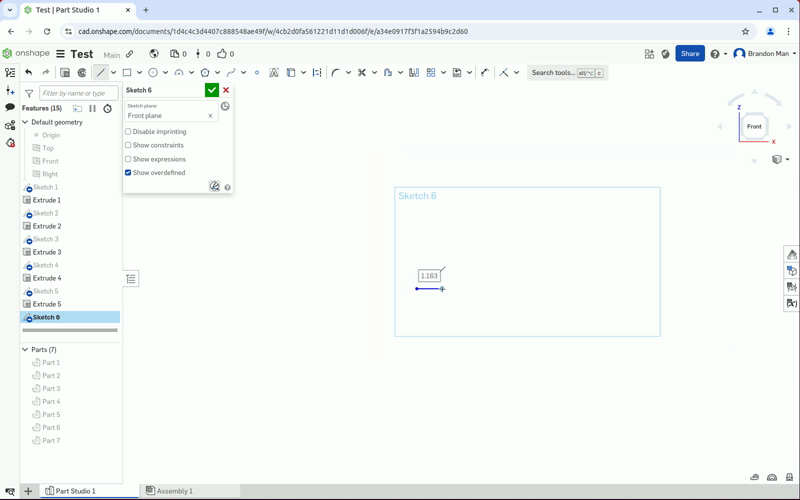
scroll(-6)
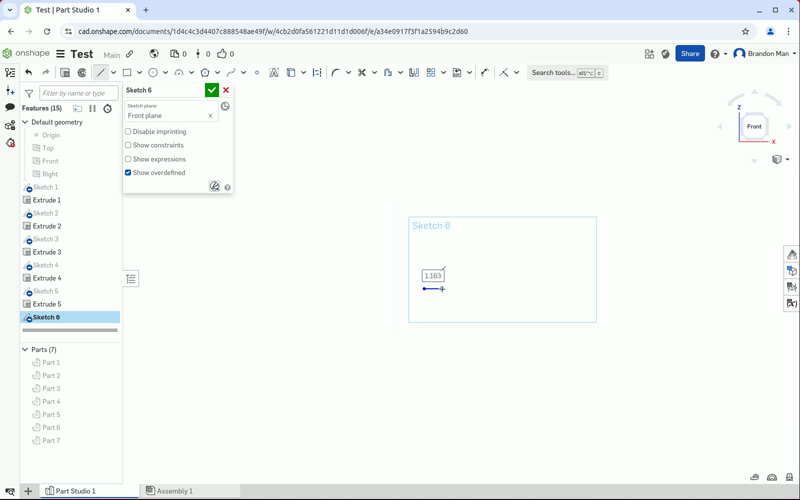
scroll(-6)
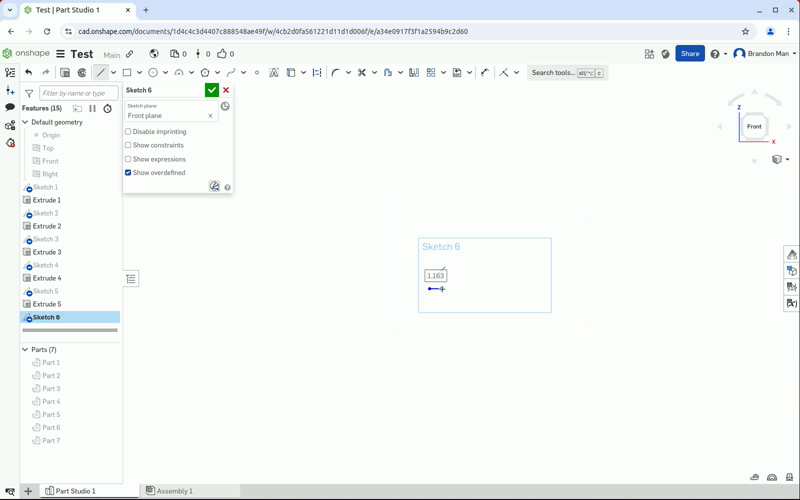
scroll(-6)
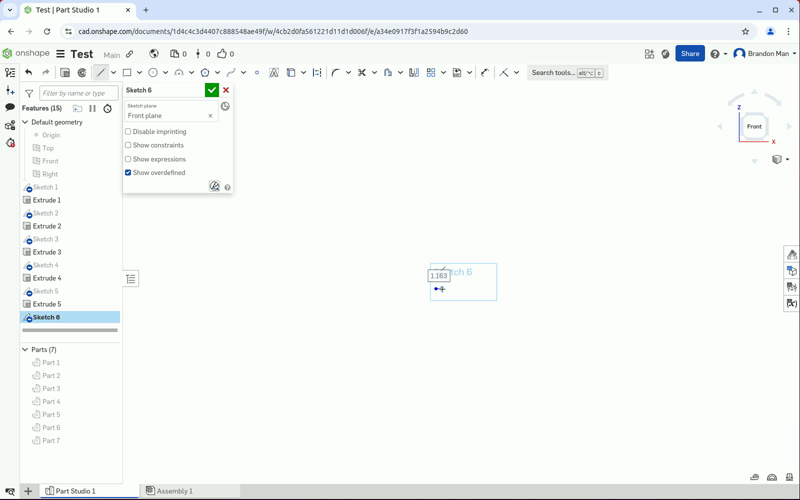
key_up(shift)
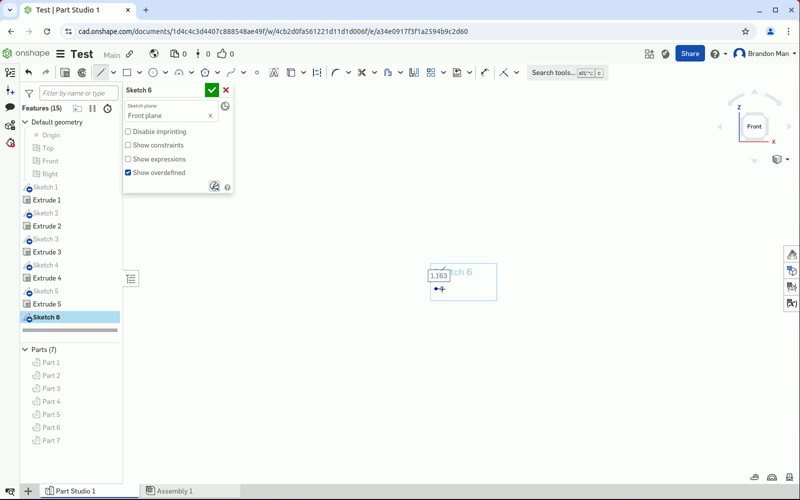
key(esc)
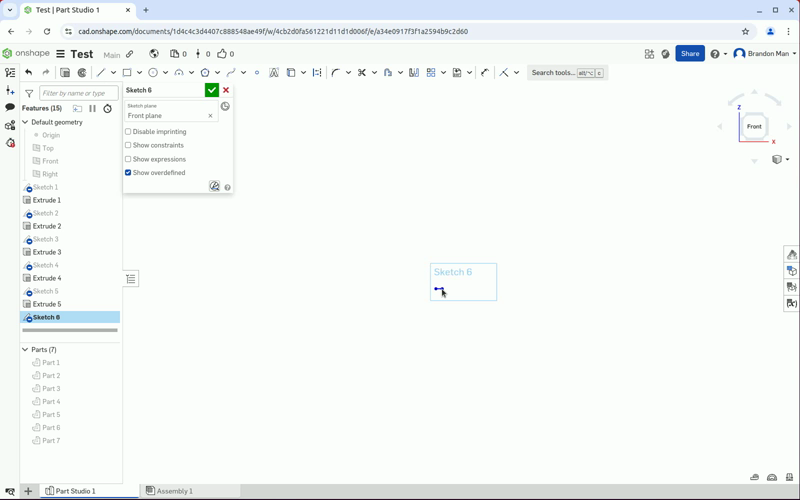
key(a)
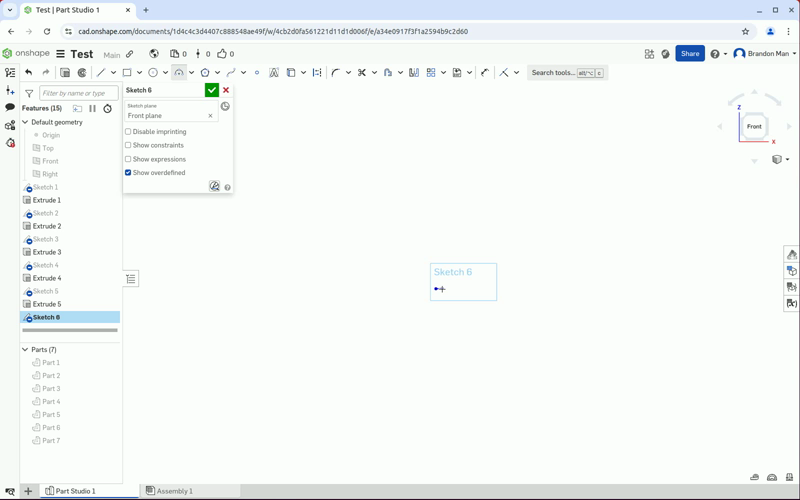
mouse_move(442, 288)
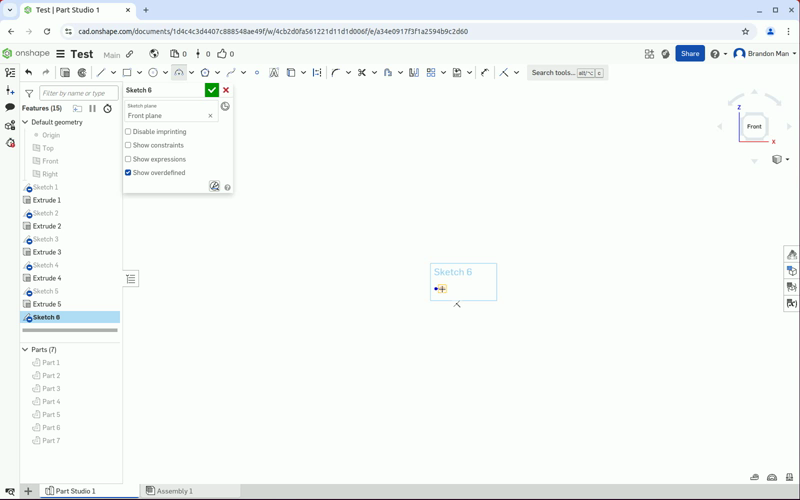
click(442, 288)
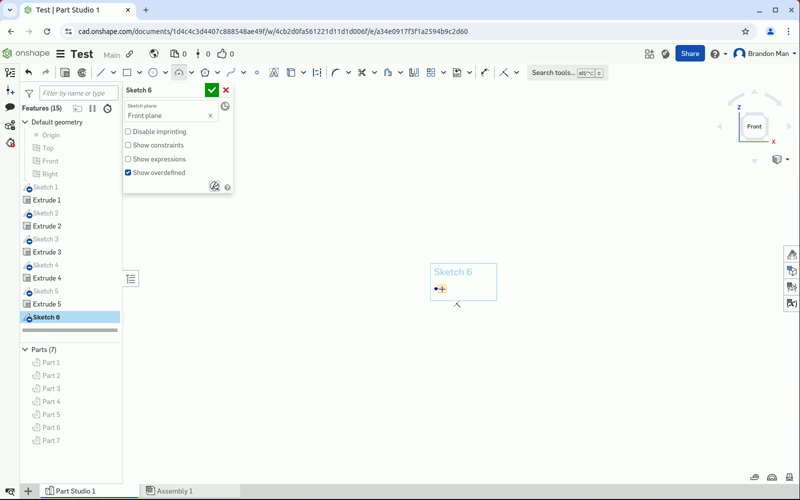
key_down(shift)
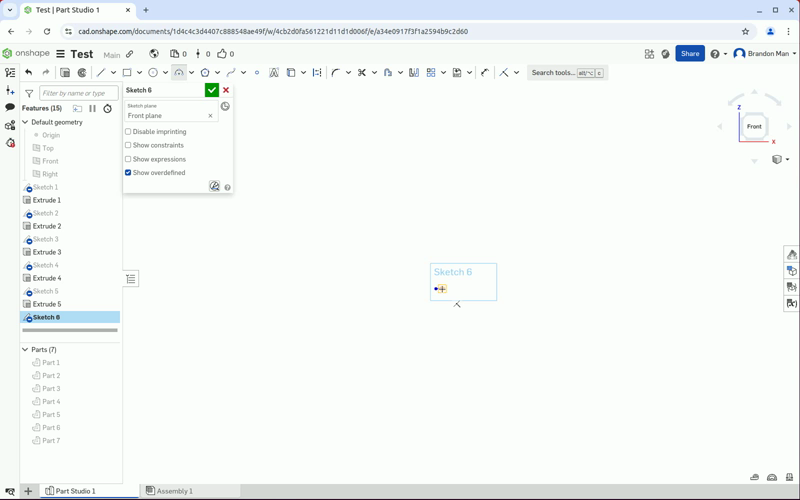
mouse_move(442, 274)
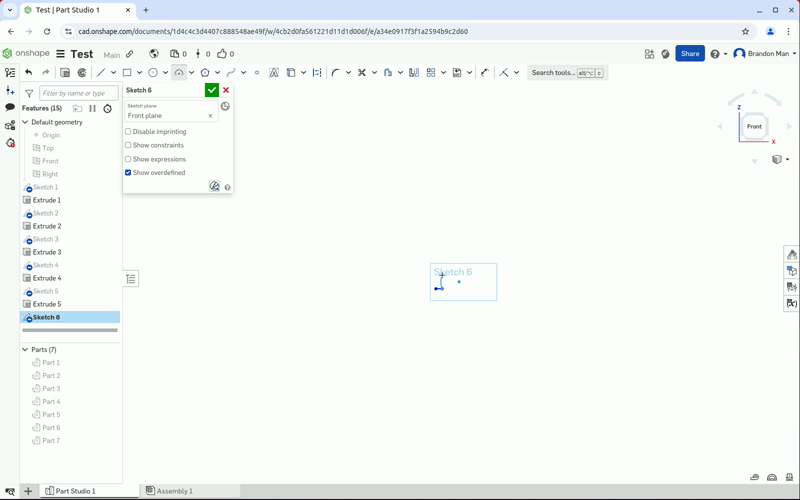
click(442, 274)
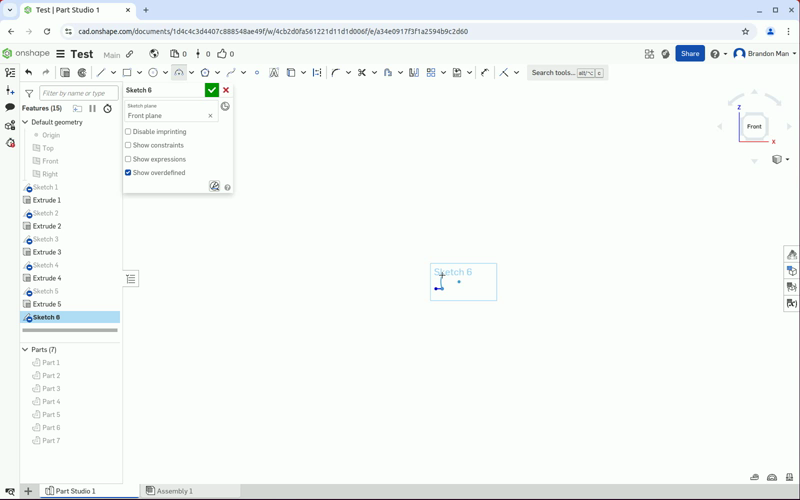
mouse_move(440, 281)
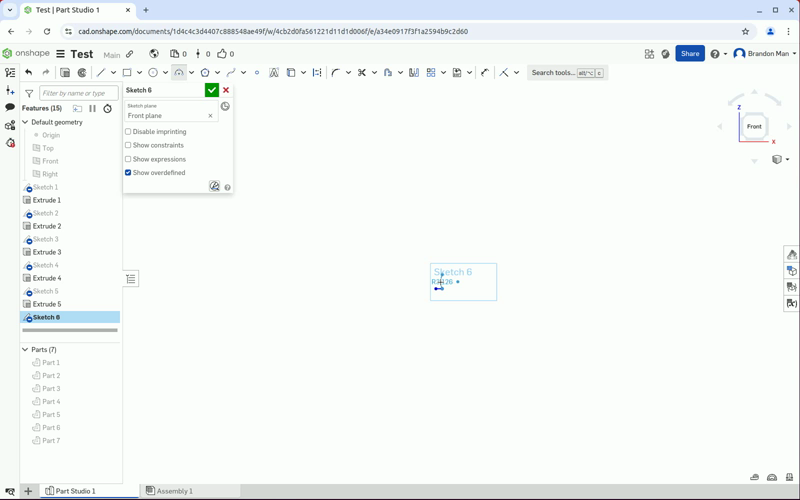
click(440, 281)
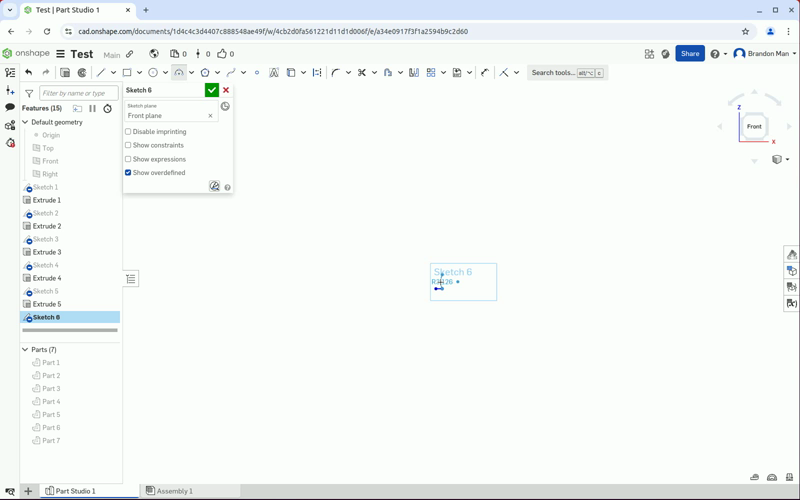
key_up(shift)
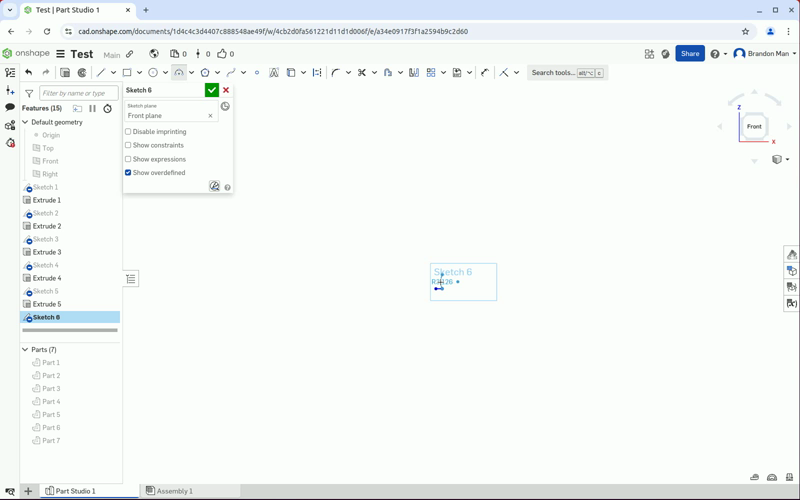
key(esc)
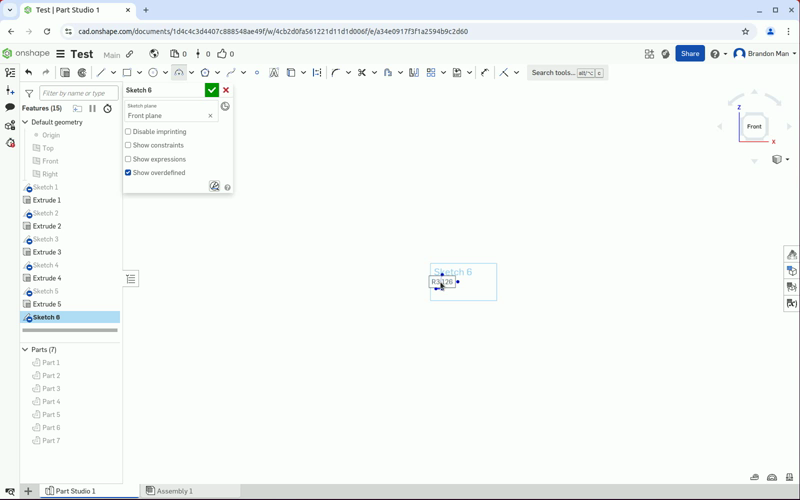
key(l)
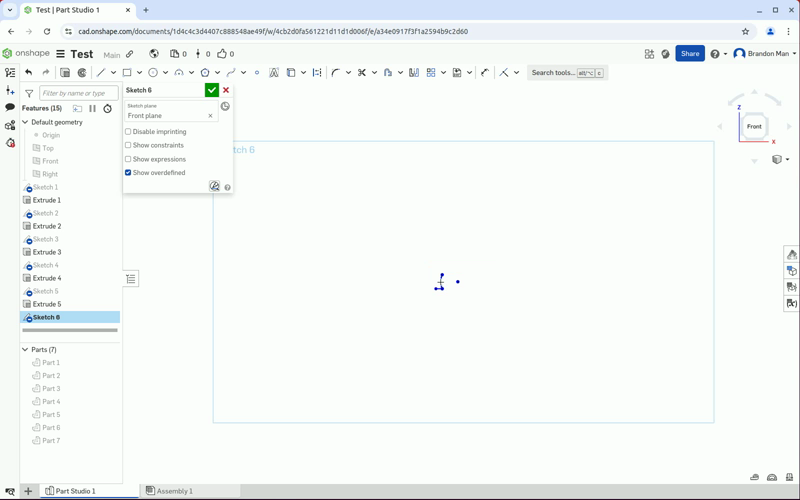
mouse_move(442, 274)
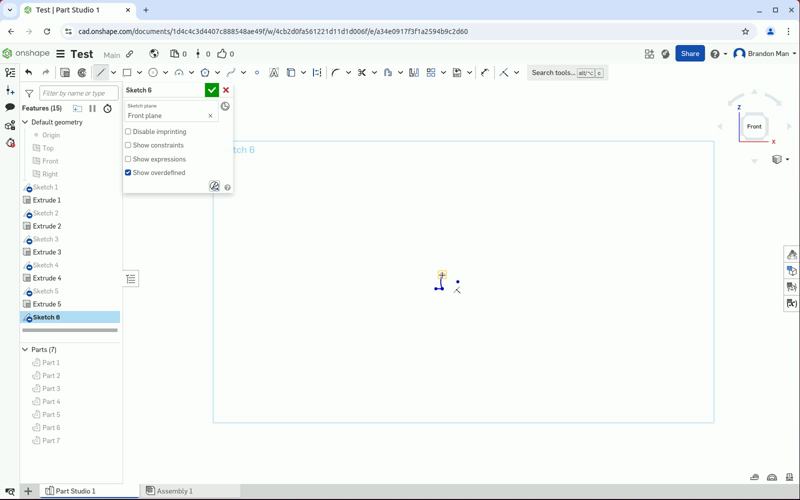
click(442, 274)
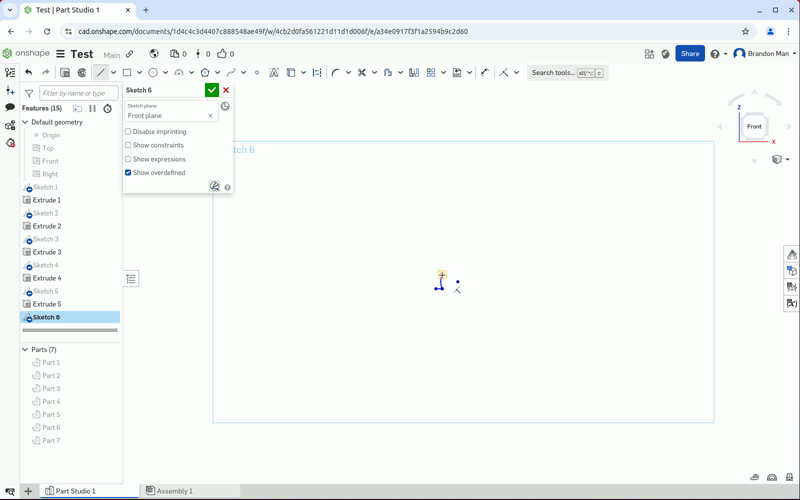
key_down(shift)
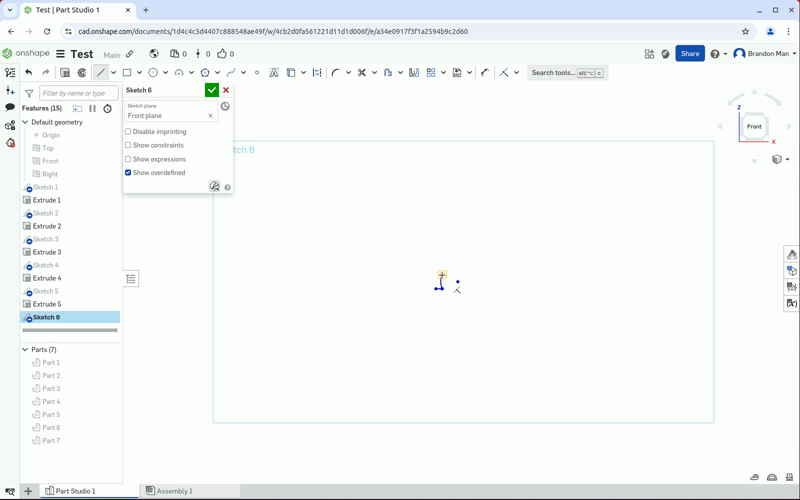
mouse_move(472, 274)
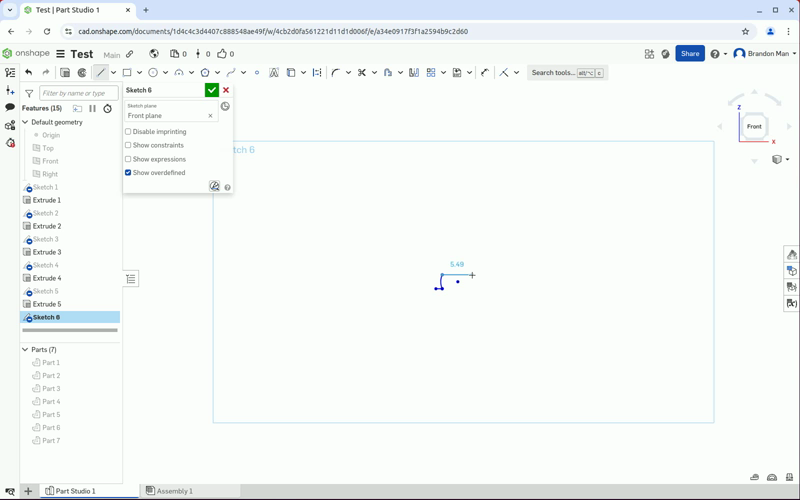
mouse_move(436, 274)
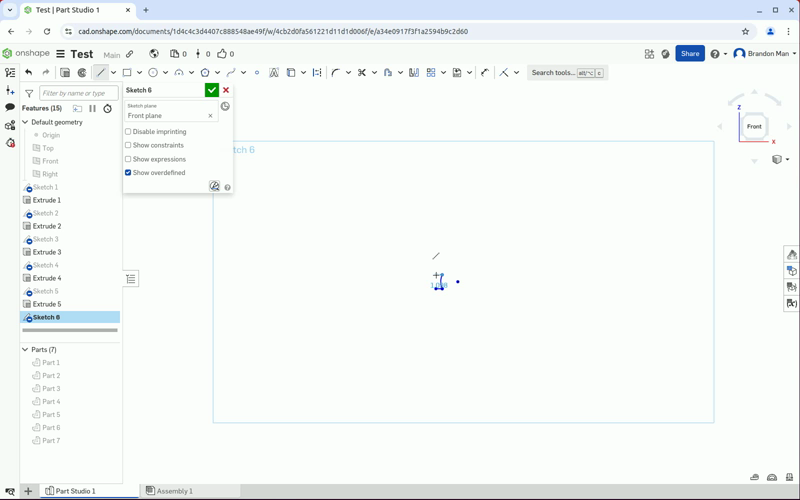
scroll(6)
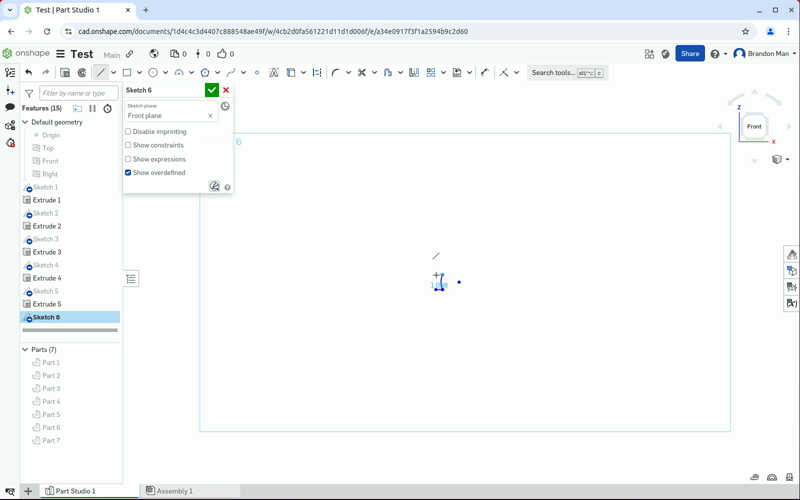
scroll(6)
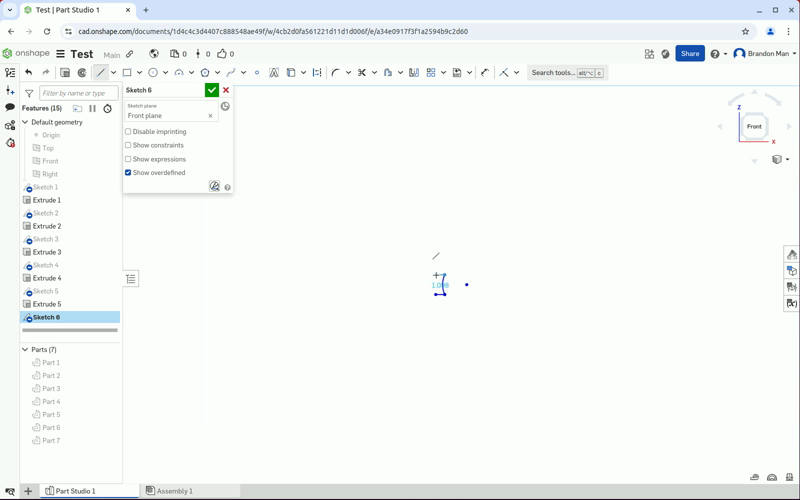
scroll(6)
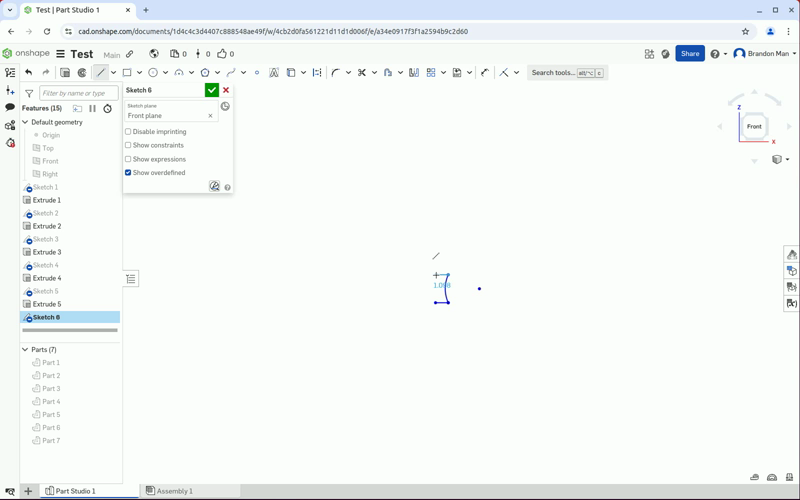
scroll(6)
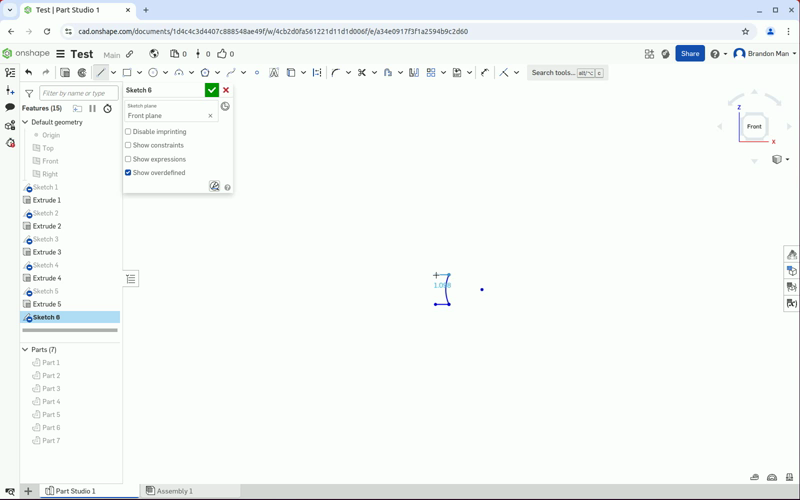
scroll(6)
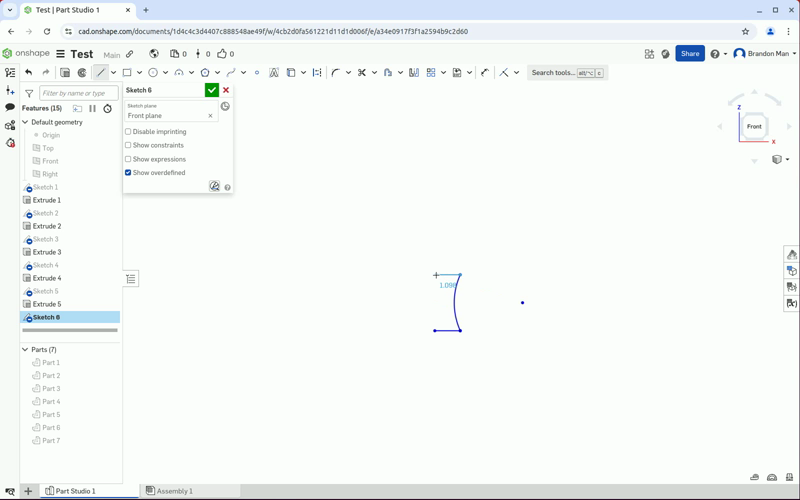
scroll(6)
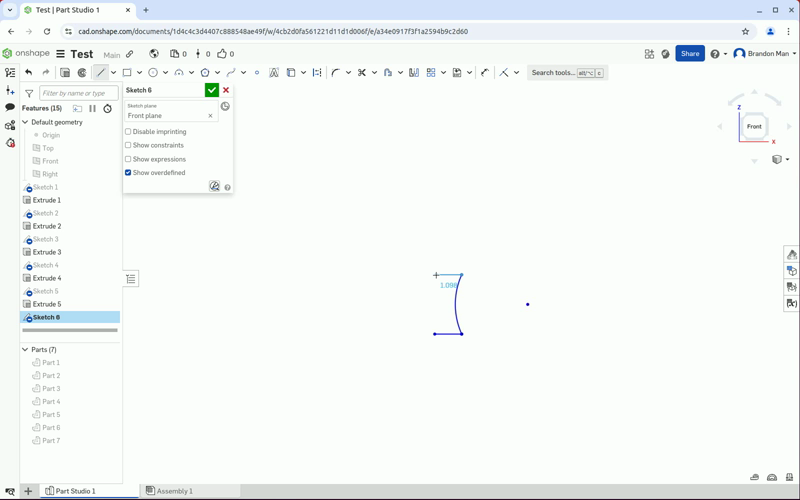
scroll(6)
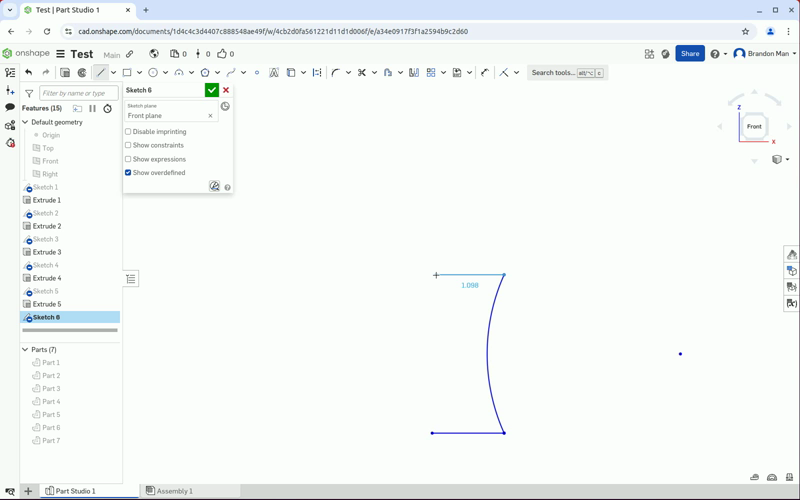
click(436, 274)
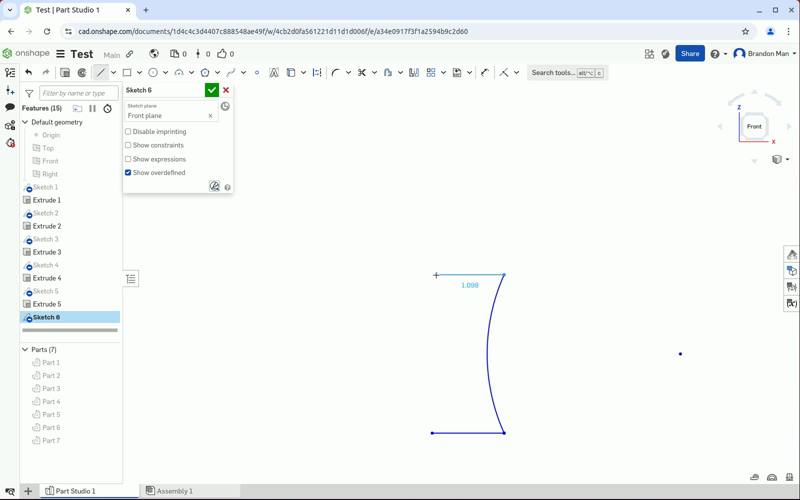
scroll(-6)
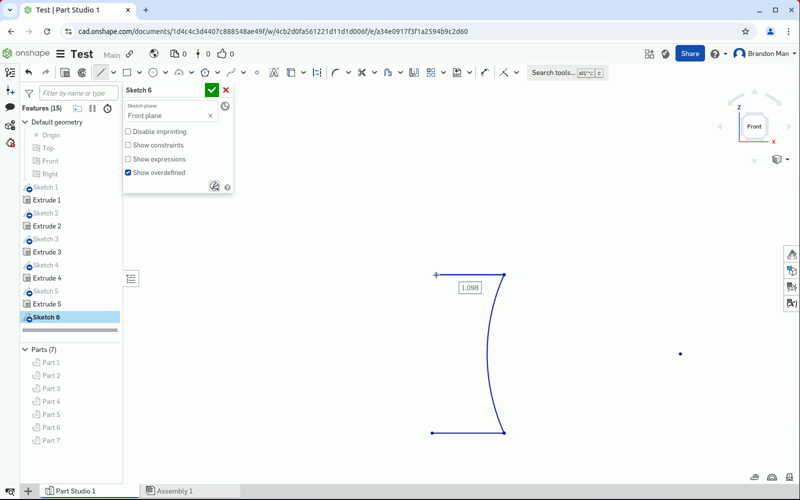
scroll(-6)
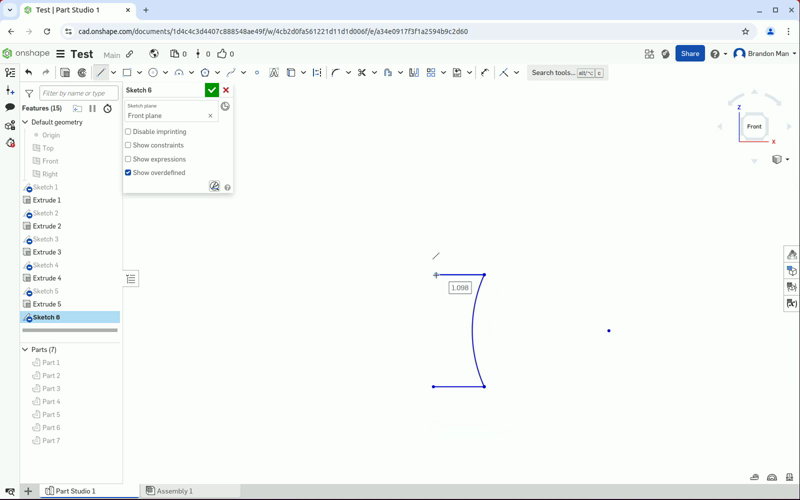
scroll(-6)
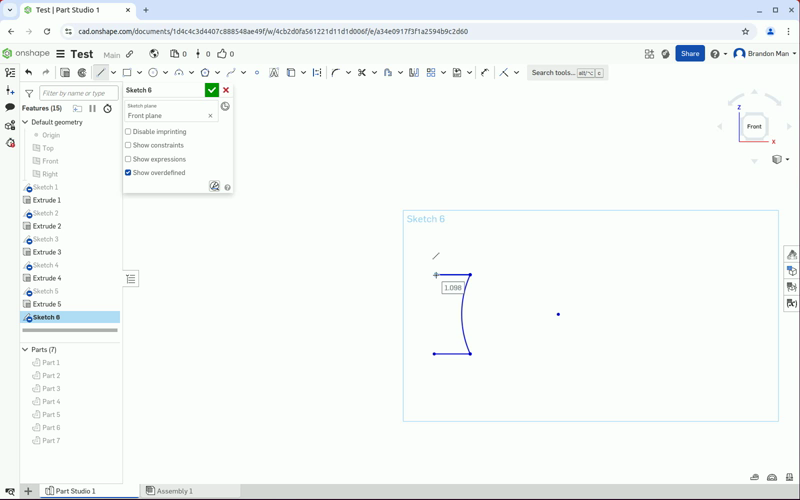
scroll(-6)
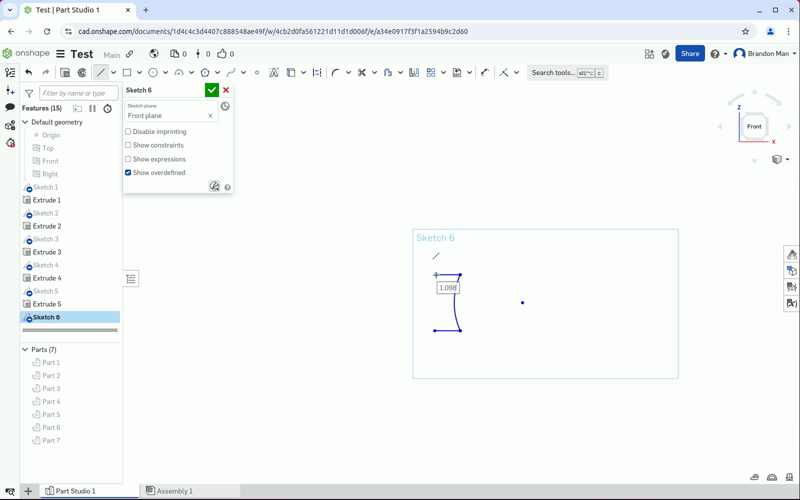
scroll(-6)
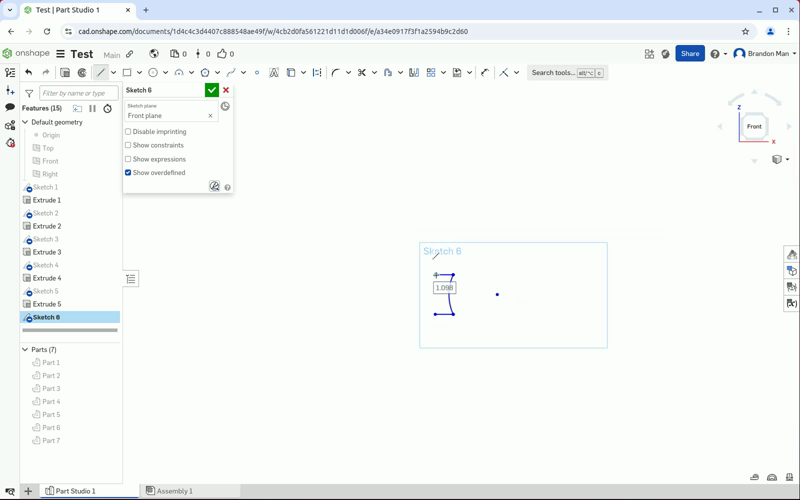
scroll(-6)
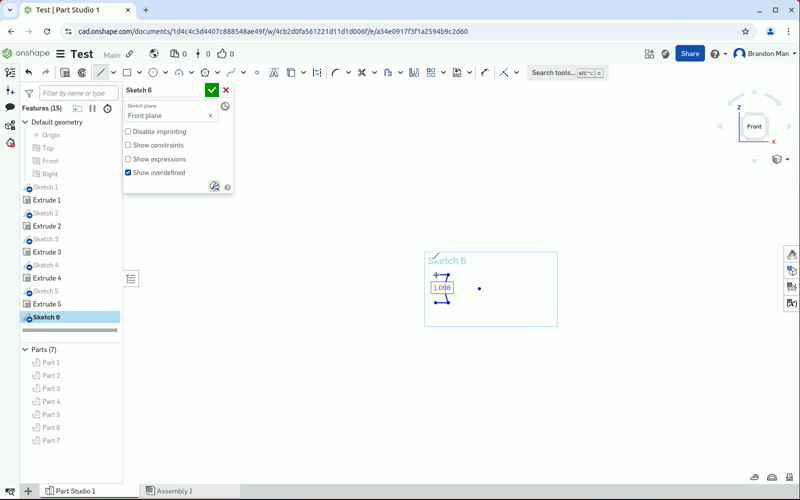
scroll(-6)
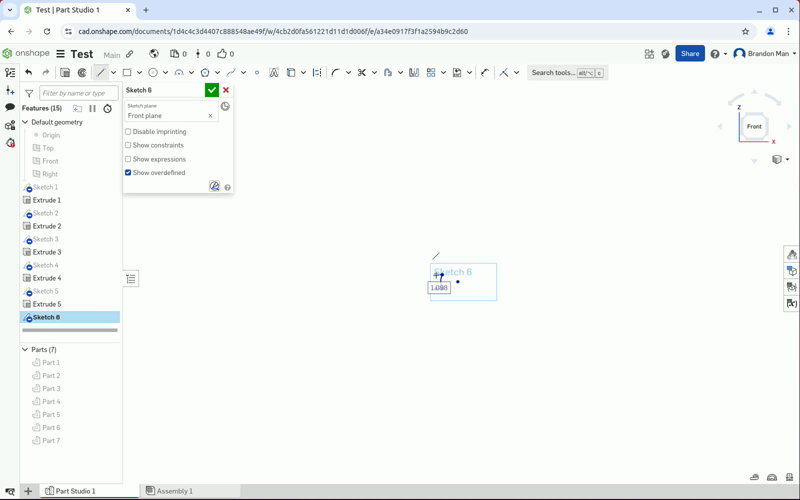
key_up(shift)
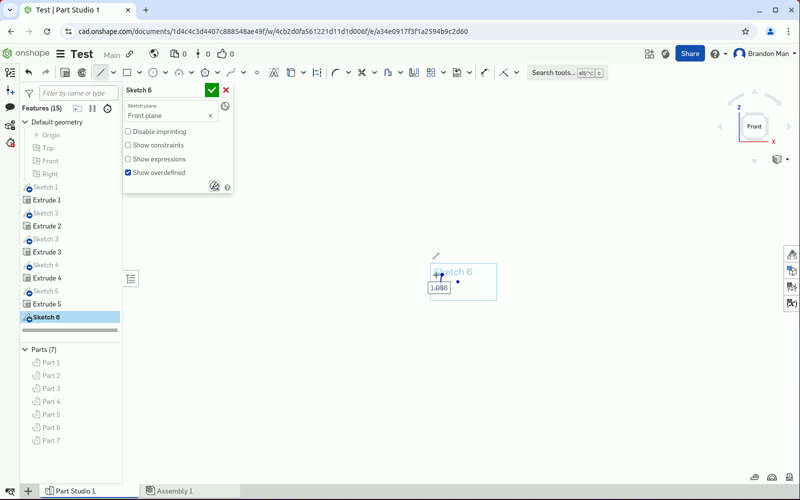
mouse_move(466, 274)
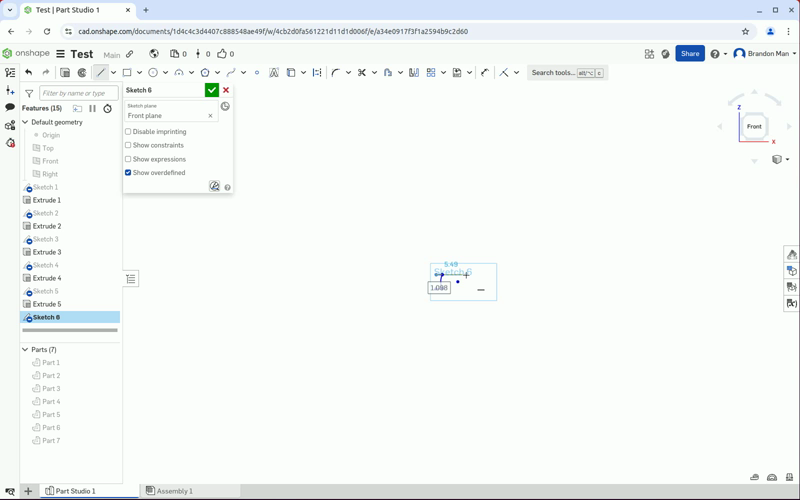
key_down(shift)
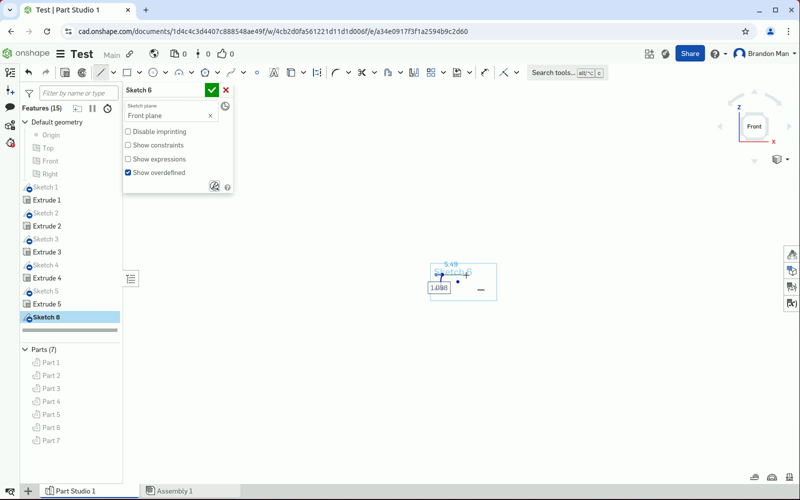
mouse_move(436, 288)
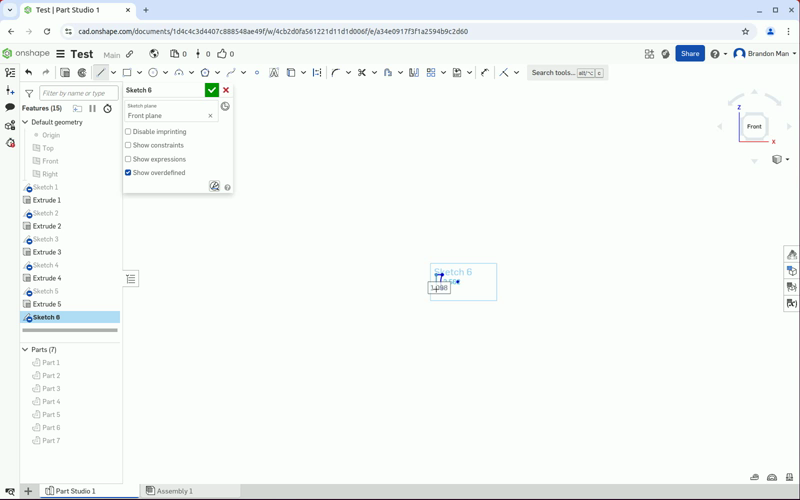
key_up(shift)
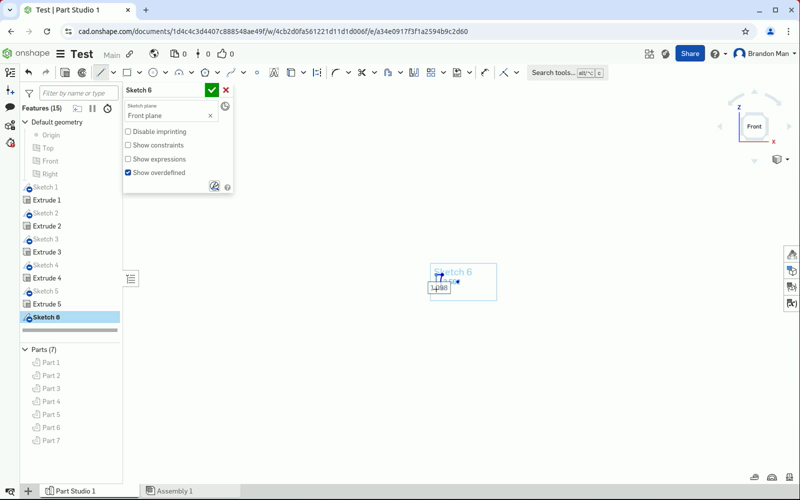
click(436, 288)
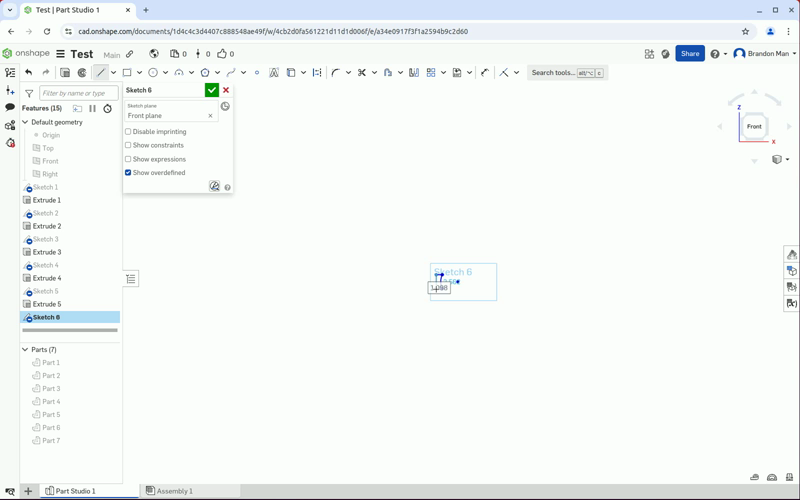
key(esc)
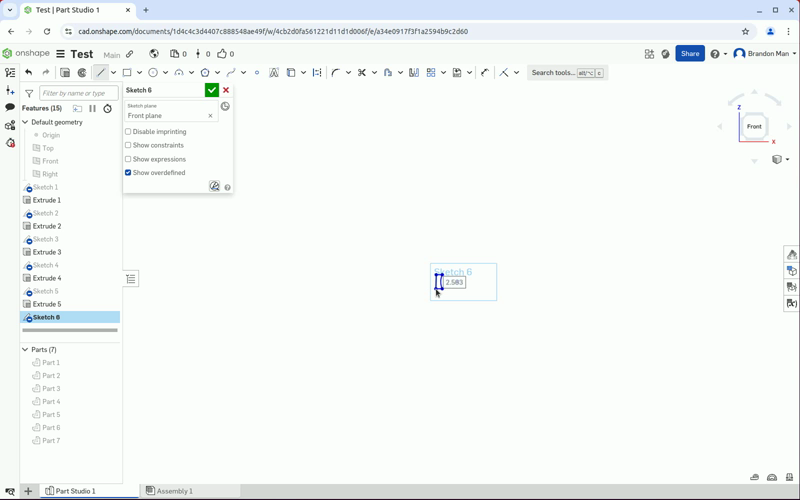
mouse_move(436, 283)
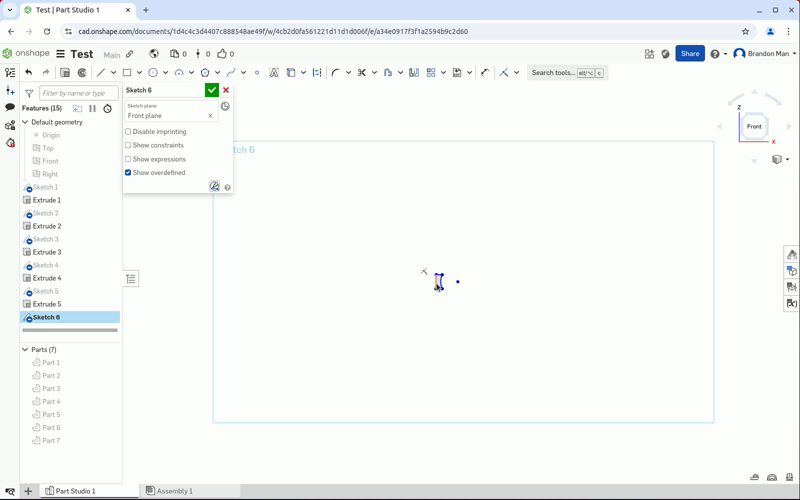
scroll(6)
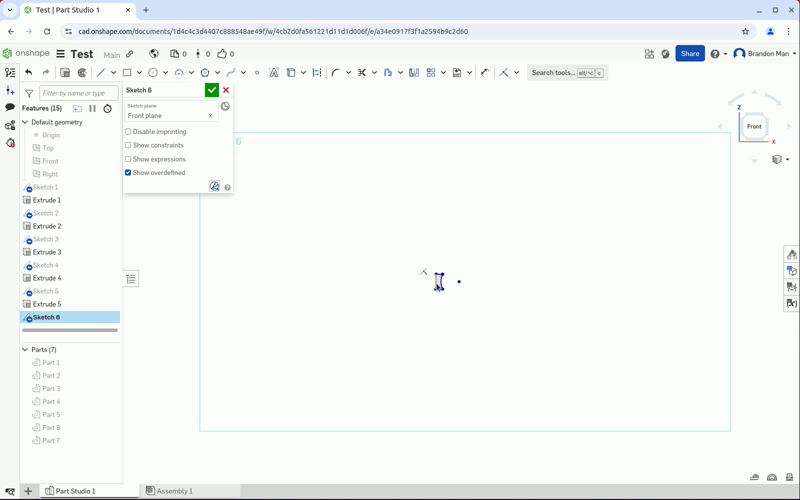
scroll(6)
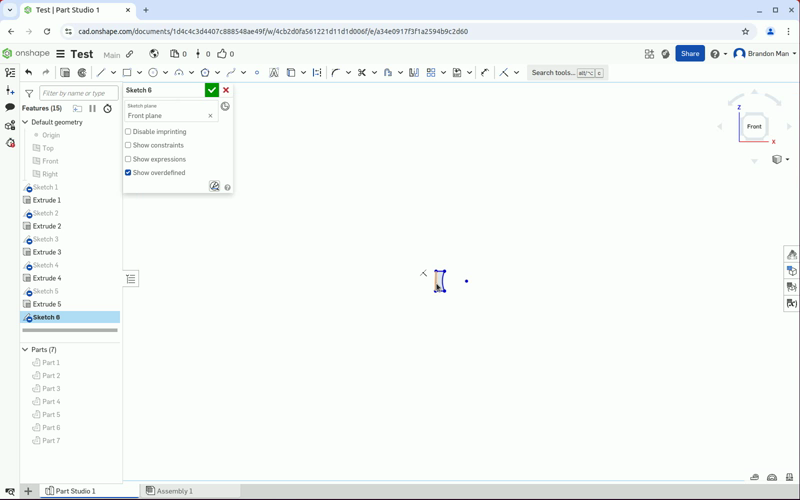
scroll(6)
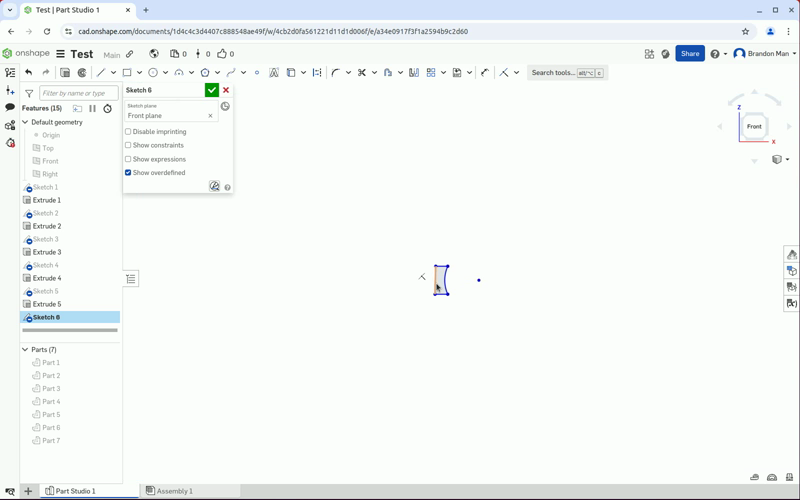
scroll(6)
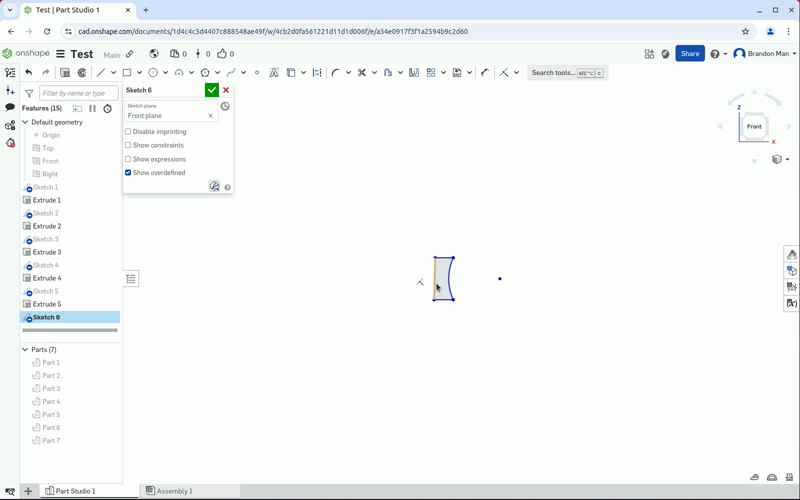
scroll(6)
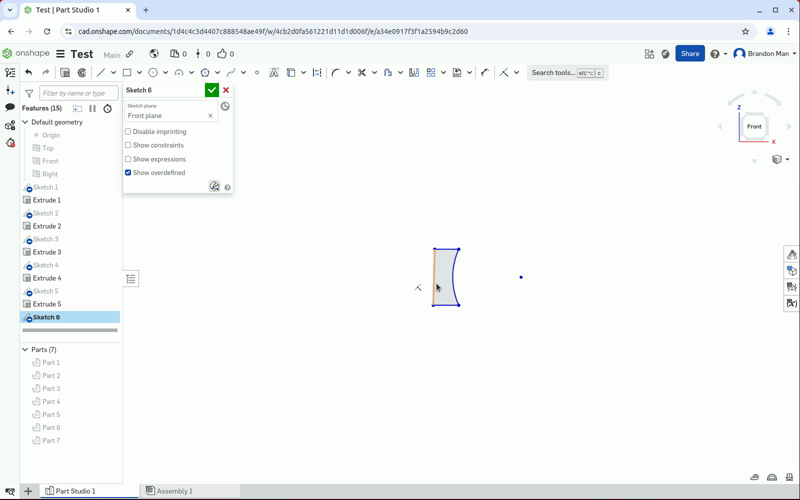
scroll(6)
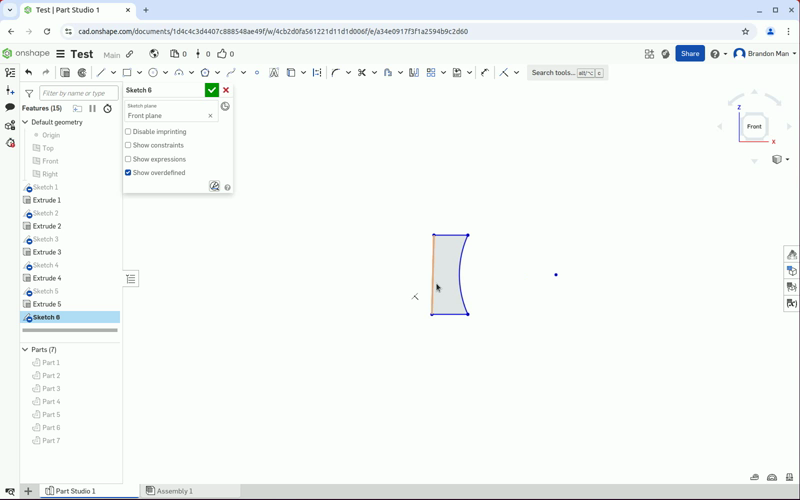
scroll(6)
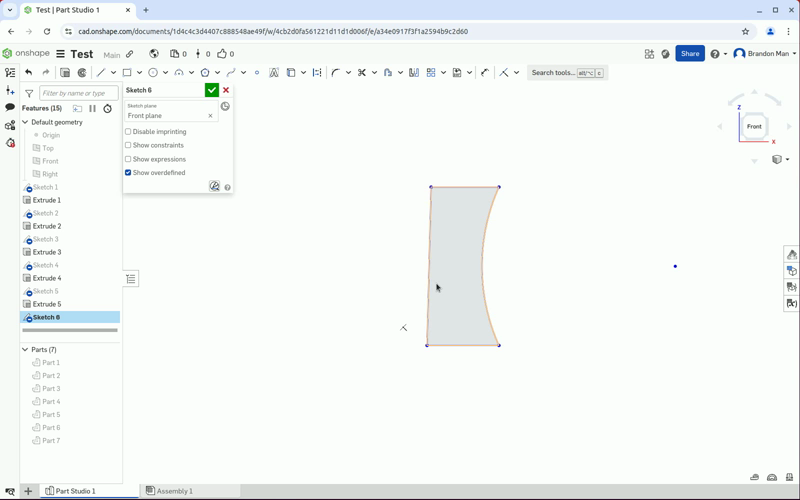
click(436, 283)
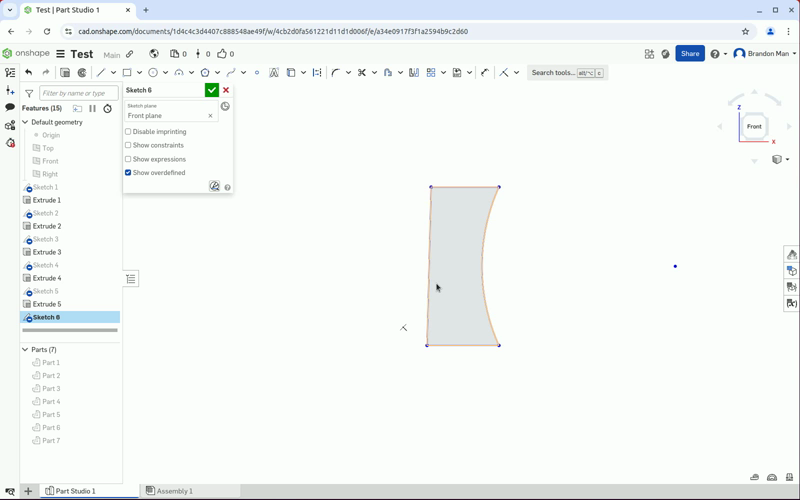
scroll(-6)
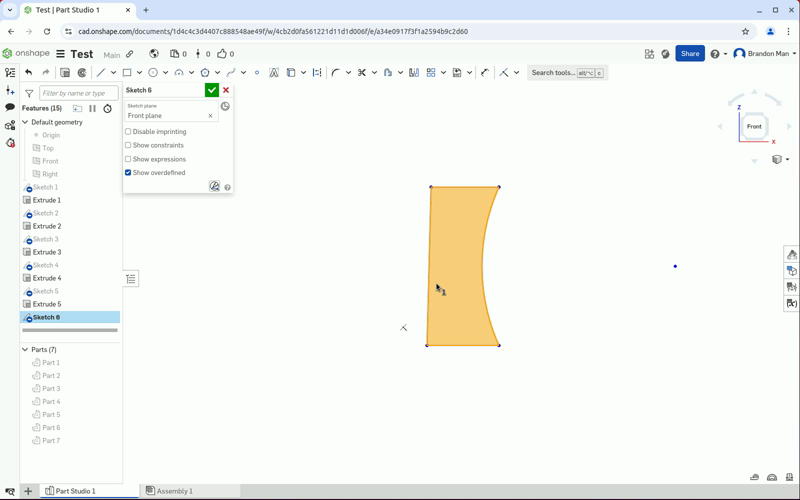
scroll(-6)
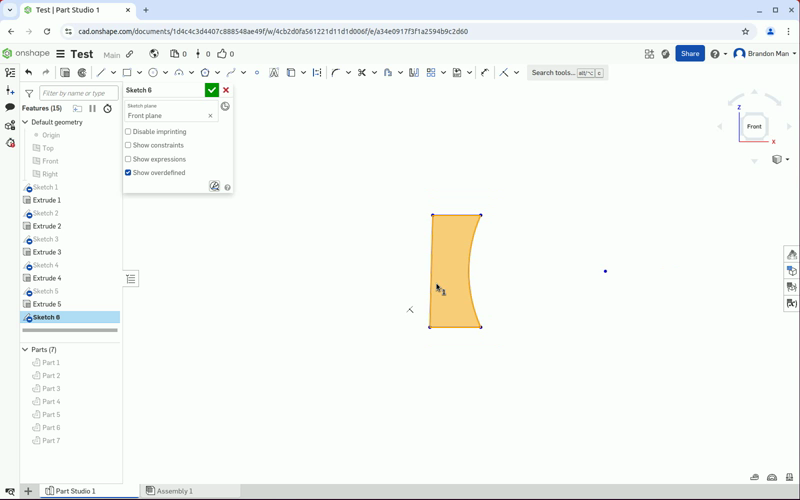
scroll(-6)
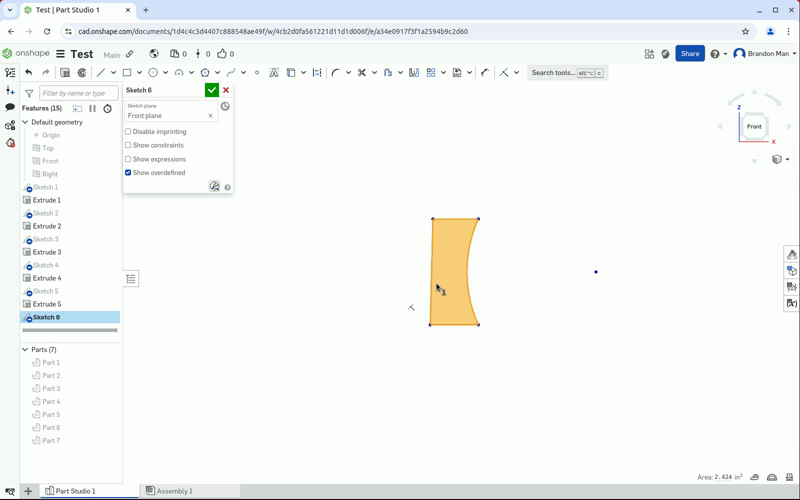
scroll(-6)
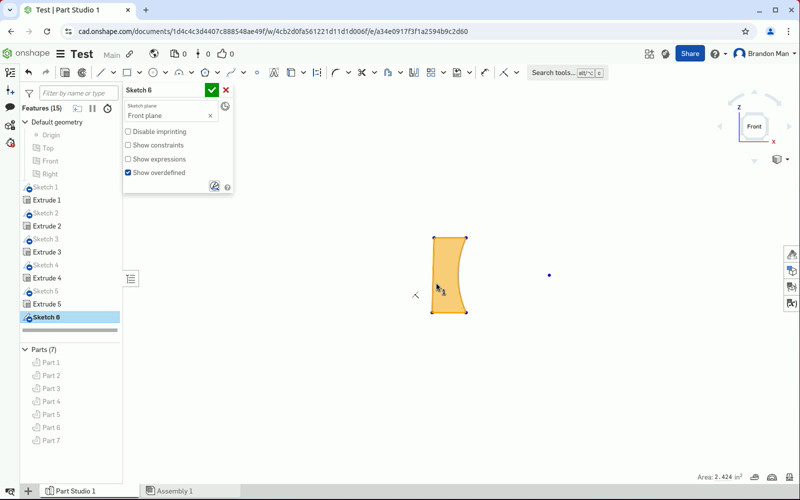
scroll(-6)
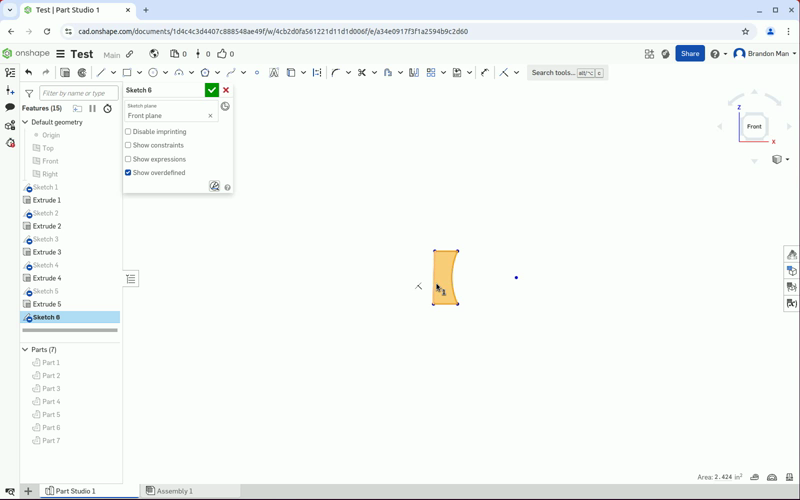
scroll(-6)
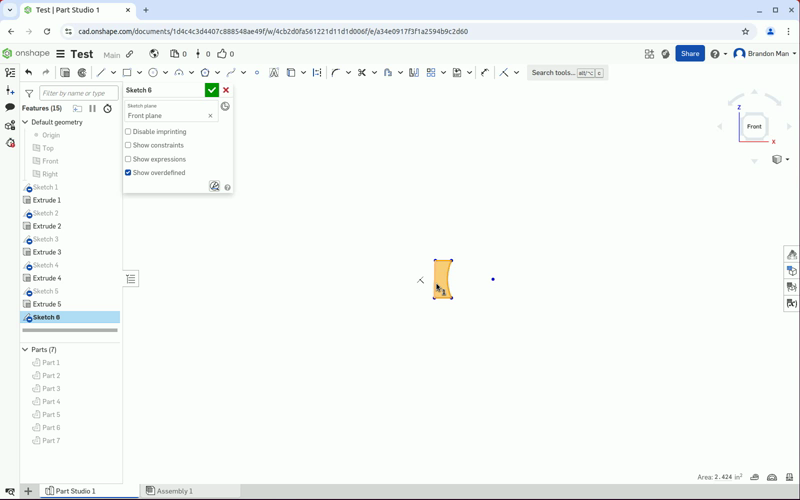
scroll(-6)
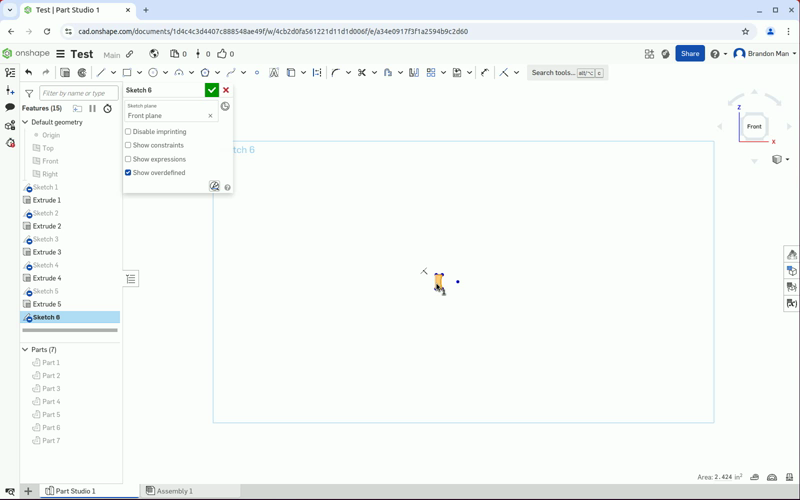
mouse_move(73, 352)
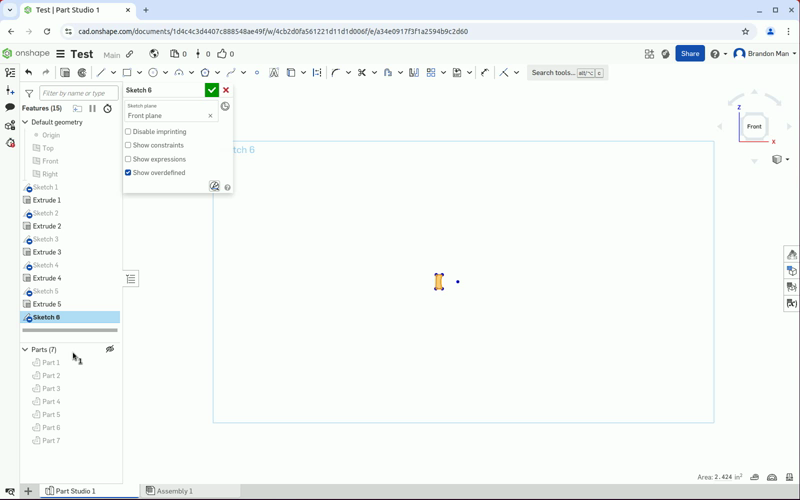
key(shift+y)
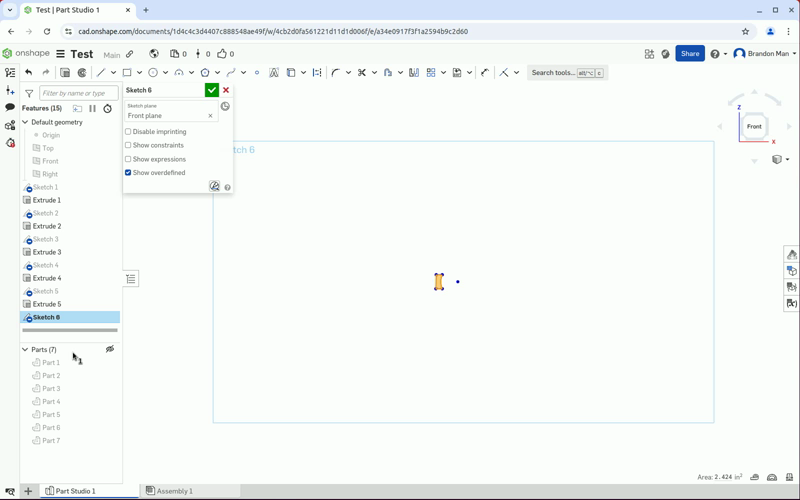
key(shift+e)
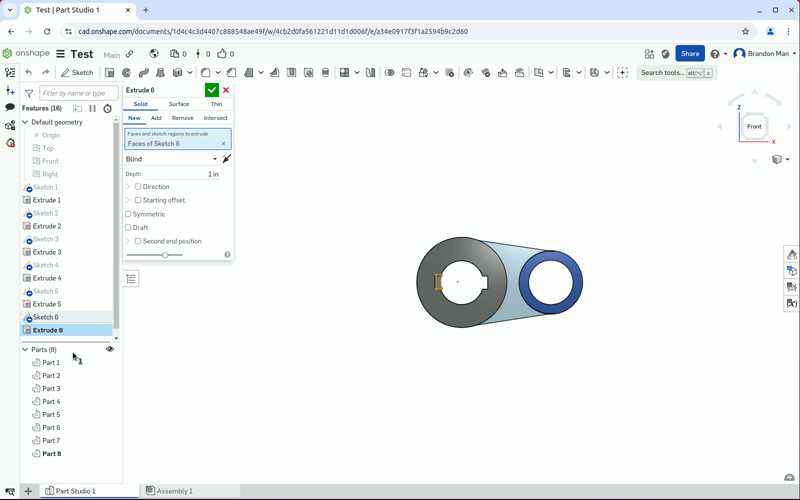
mouse_move(143, 106)
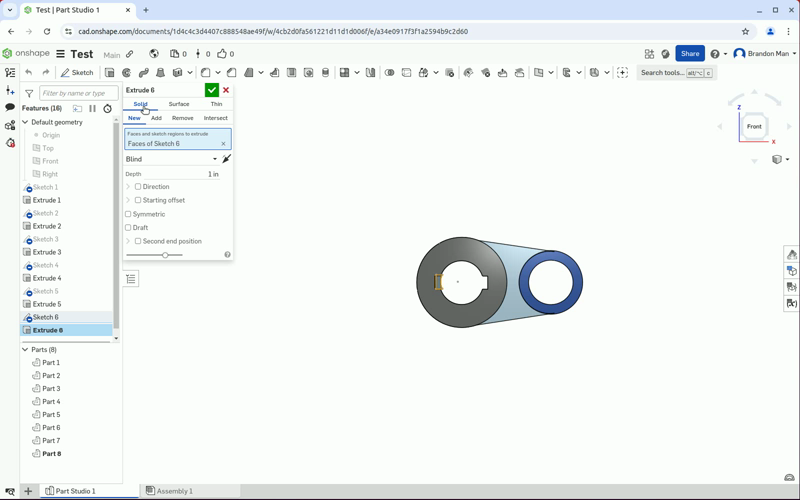
click(143, 106)
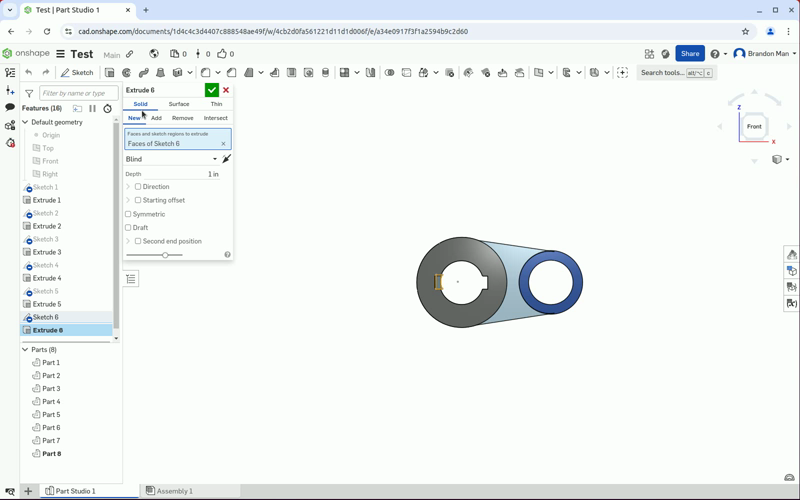
mouse_move(137, 120)
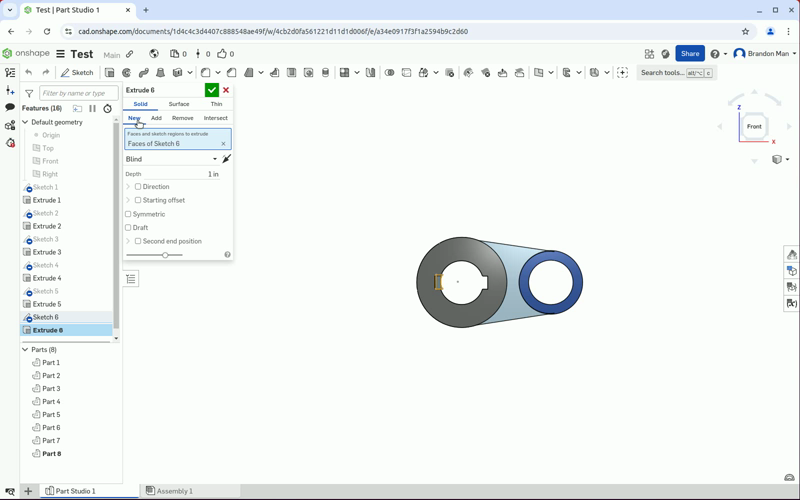
click(137, 120)
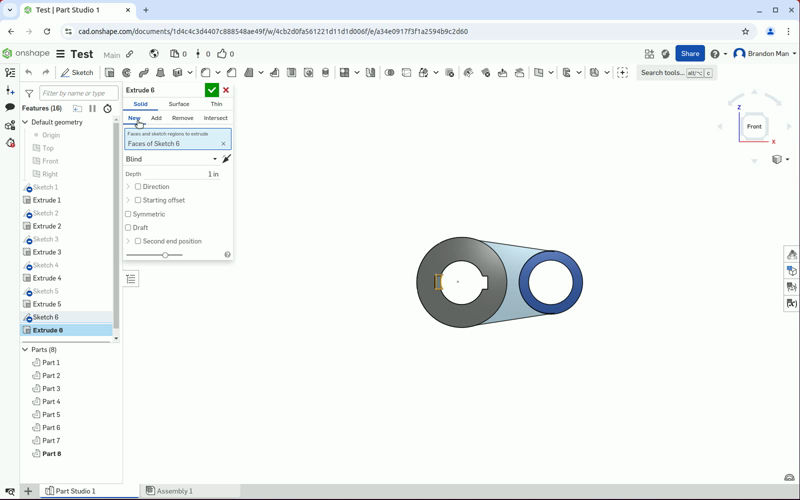
key(tab, 4)
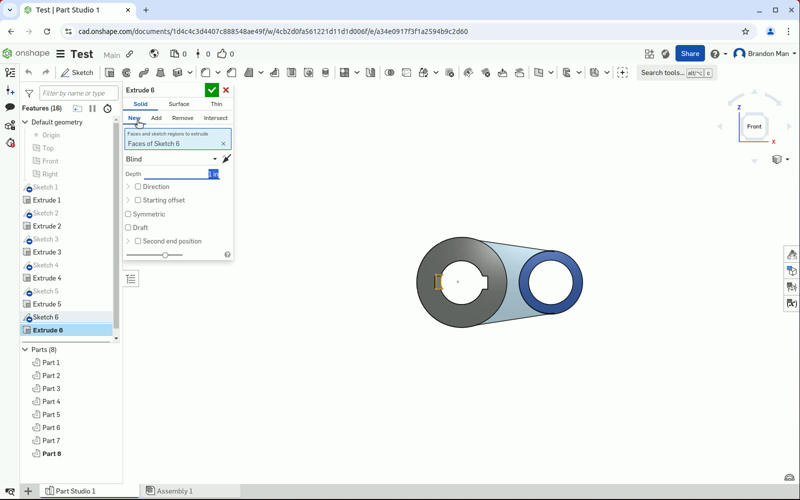
text(17.09)
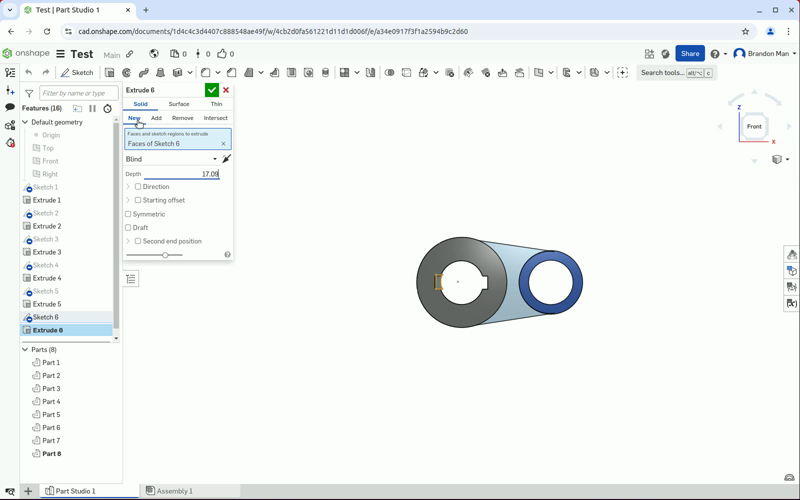
key(enter)
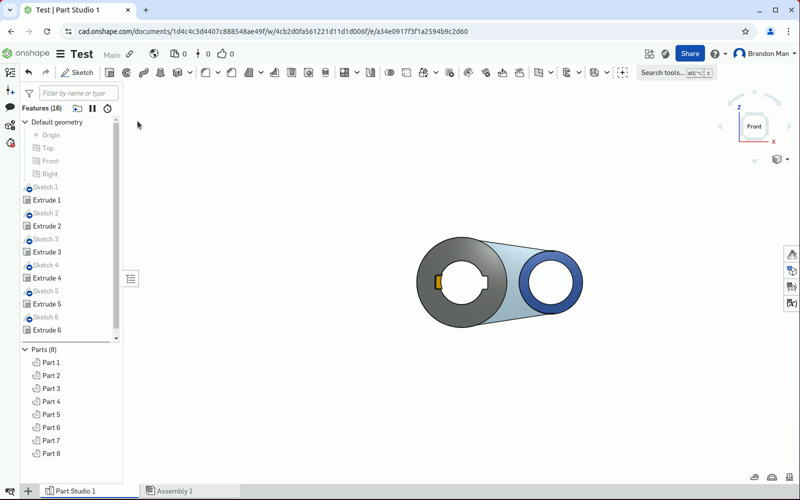
key(shift+h)
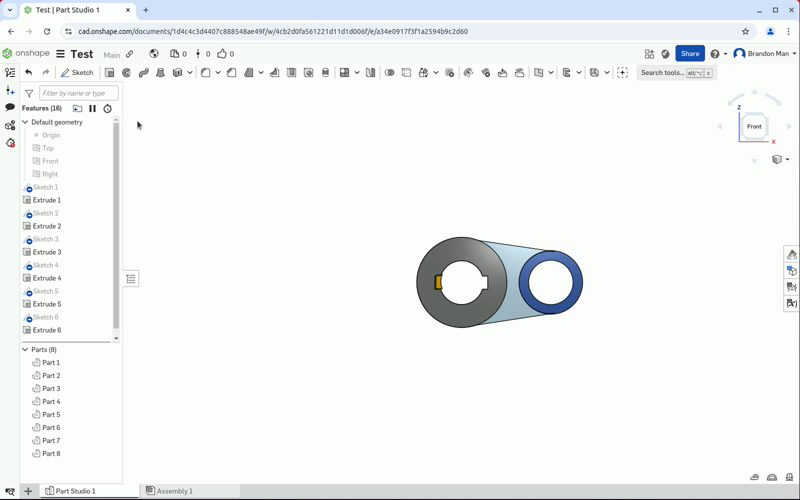
key(shift+h)
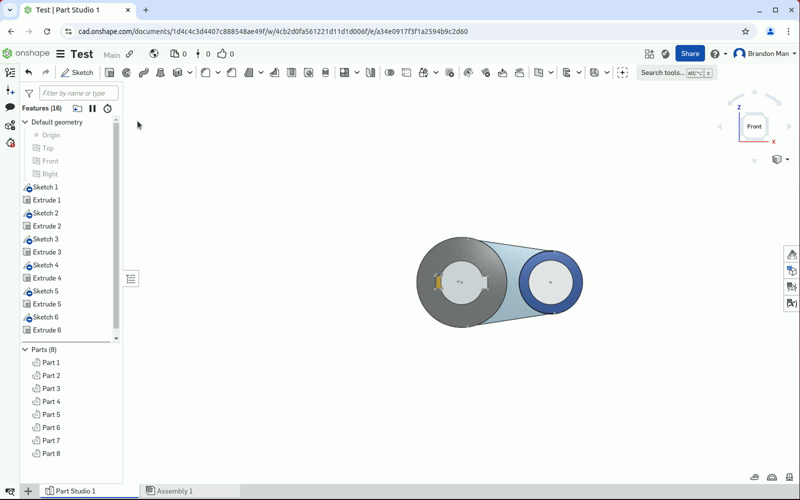
key(shift+7)
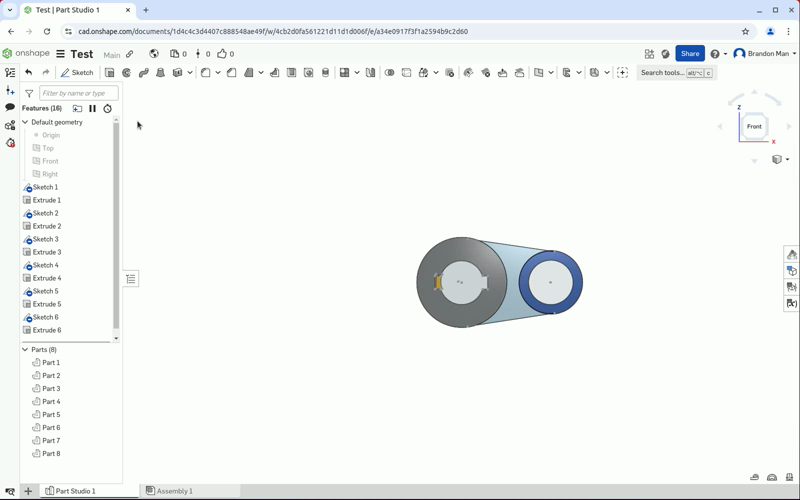
key(left, 2)
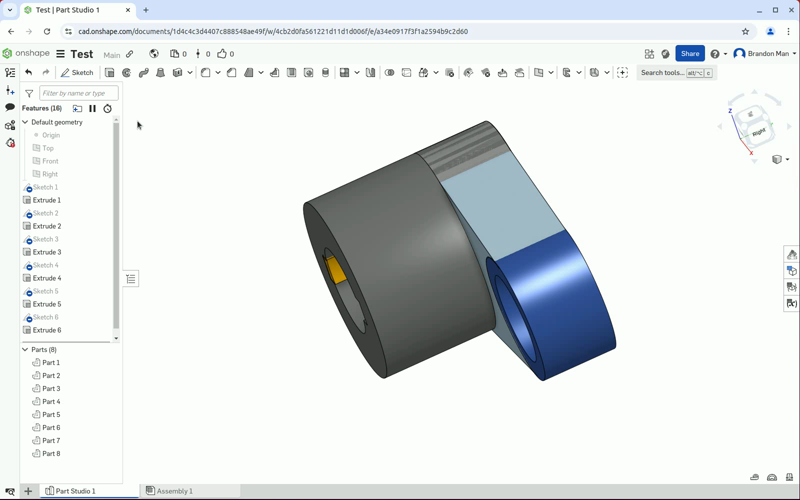
key(down, 2)
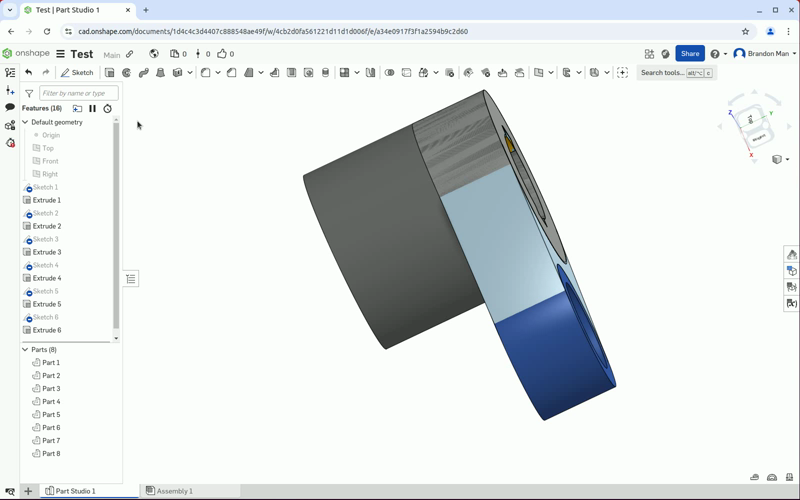
key(up, 2)
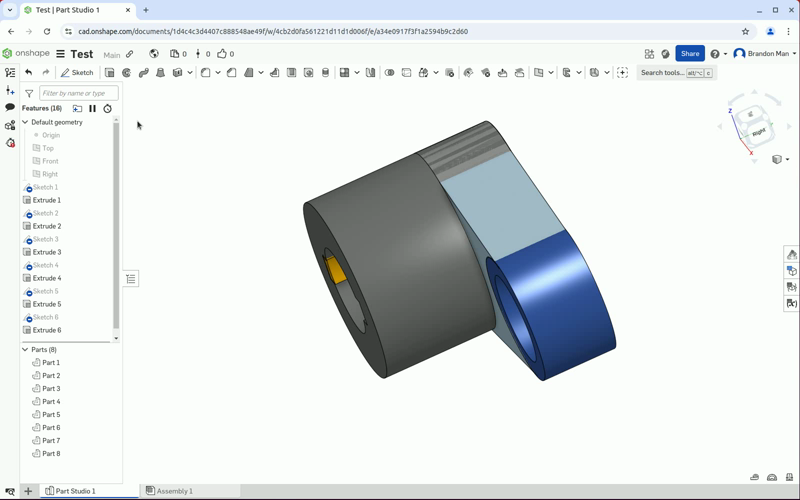
key(right, 2)
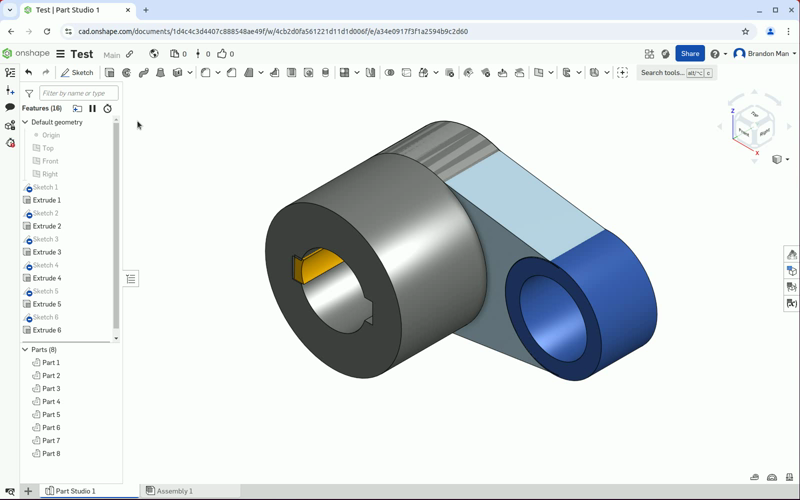
mouse_move(69, 189)
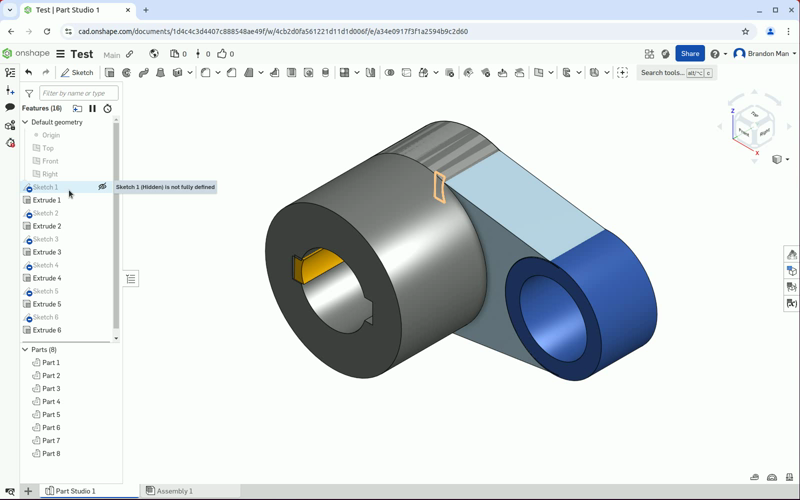
click(69, 189)